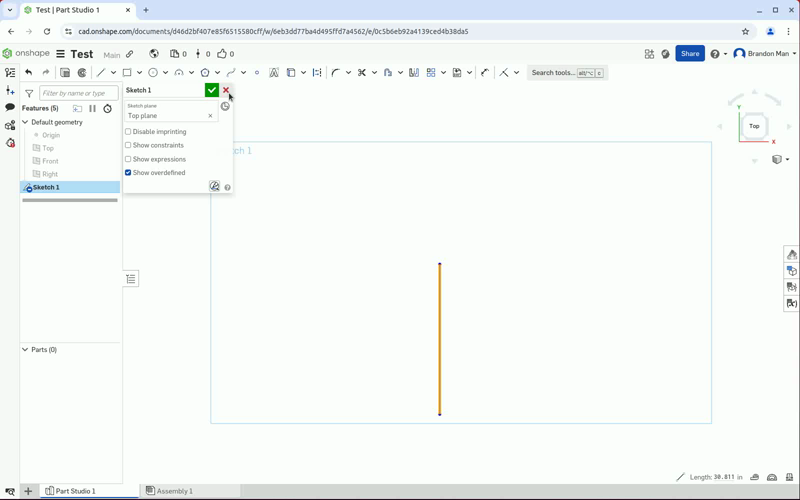
key(shift+h)
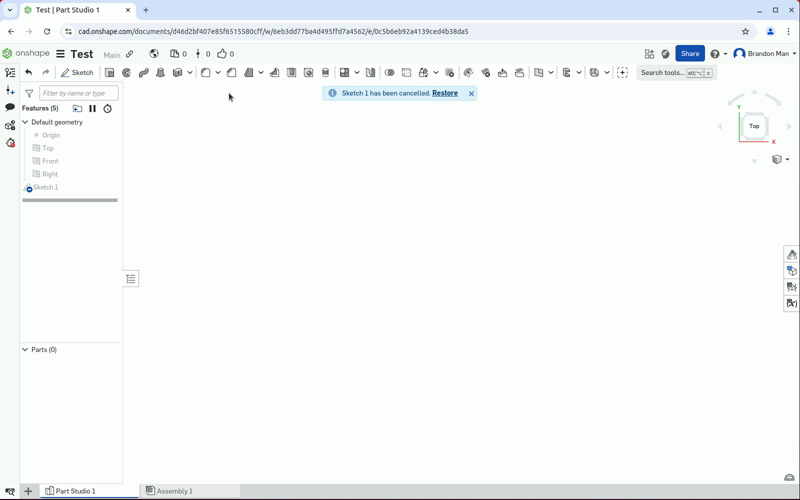
mouse_move(73, 352)
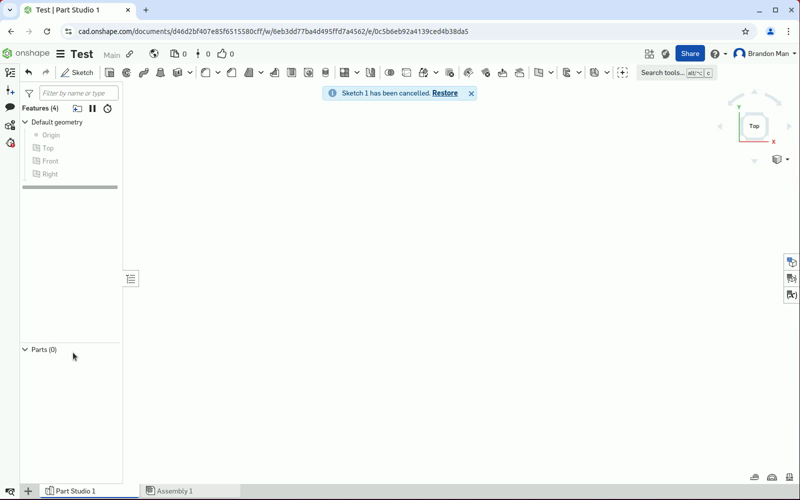
key(y)
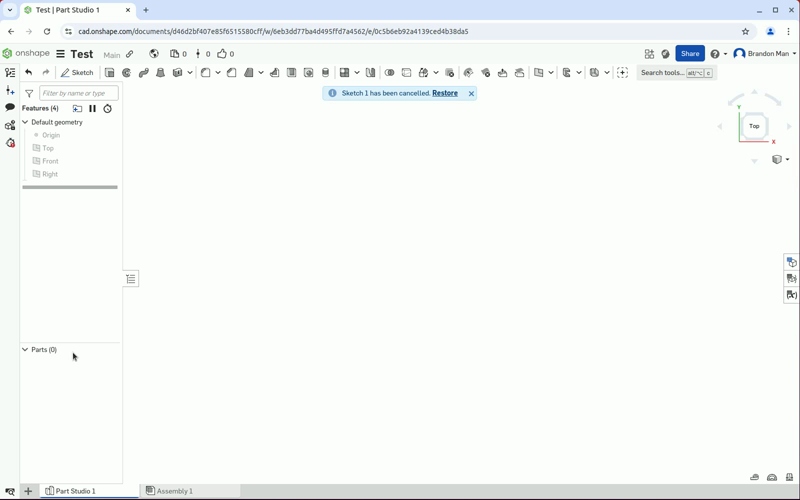
key(shift+p)
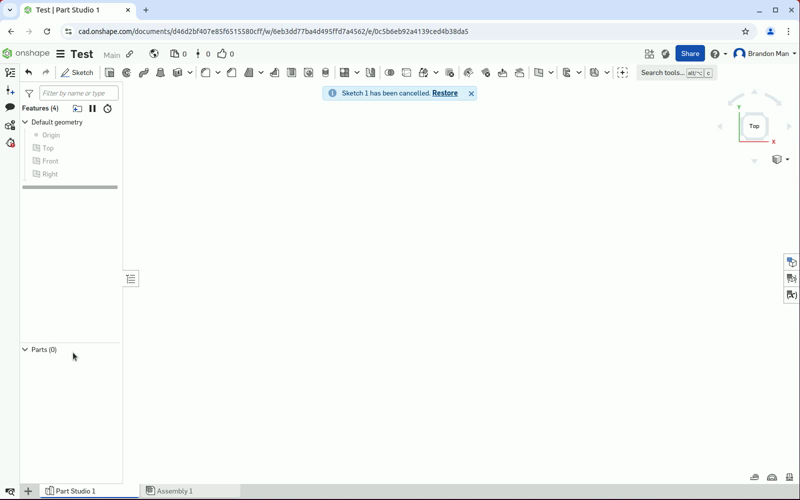
key(space)
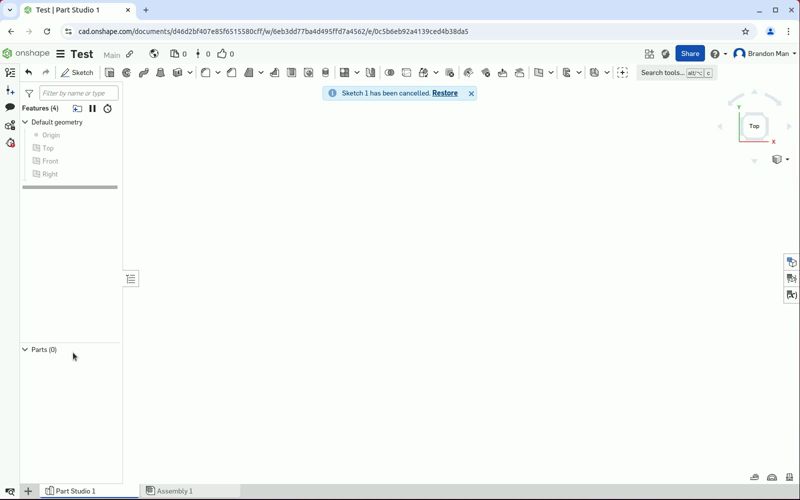
key_down(shift)
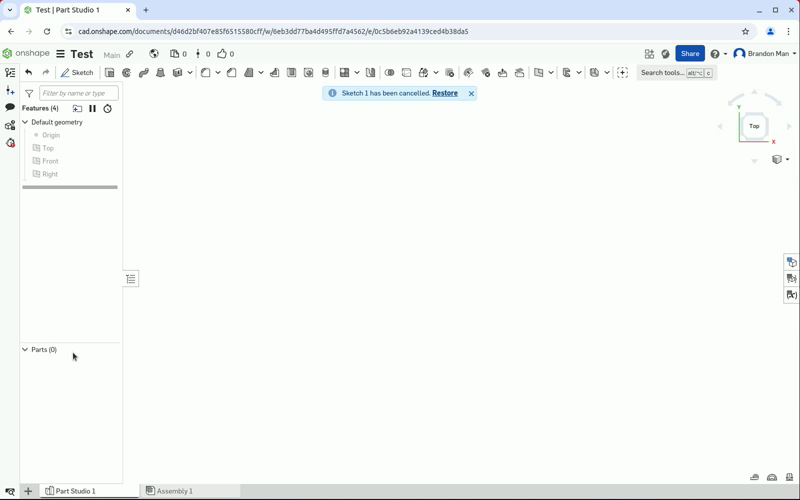
key(up)
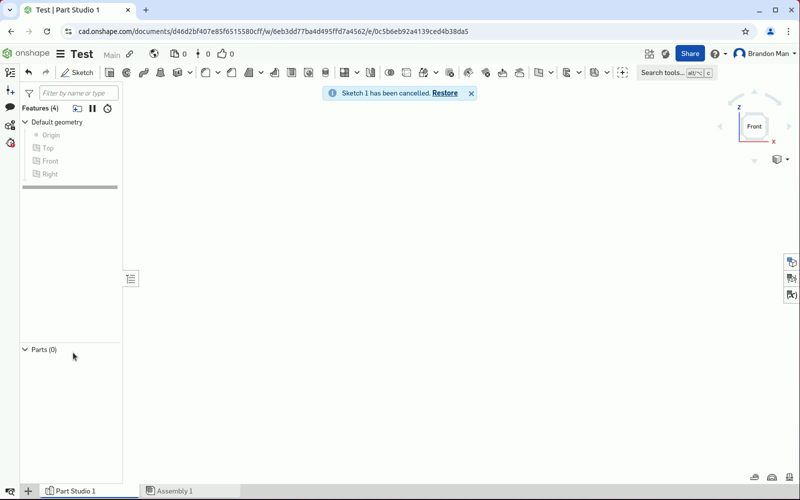
key_up(shift)
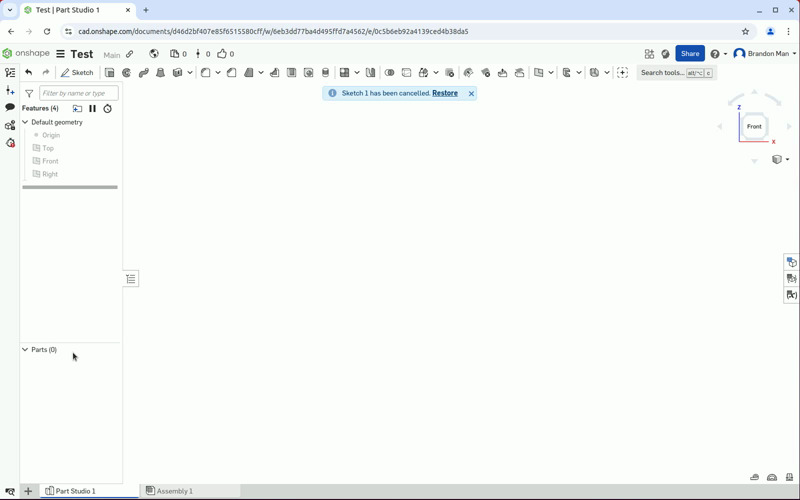
mouse_move(73, 352)
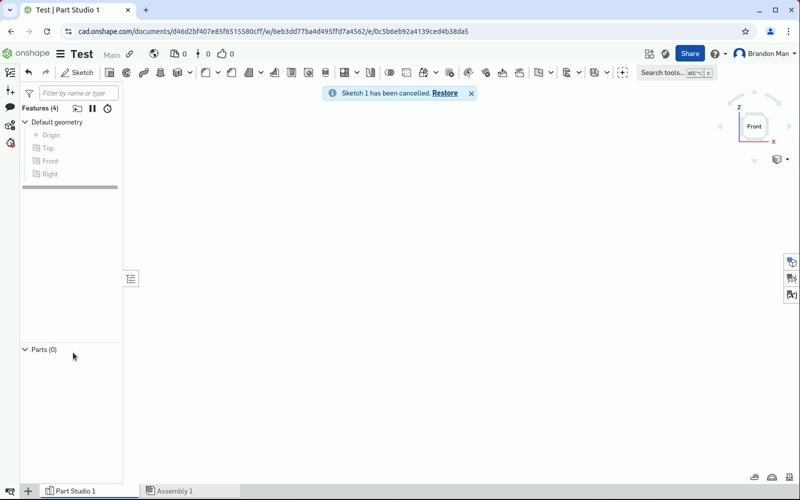
key(shift+y)
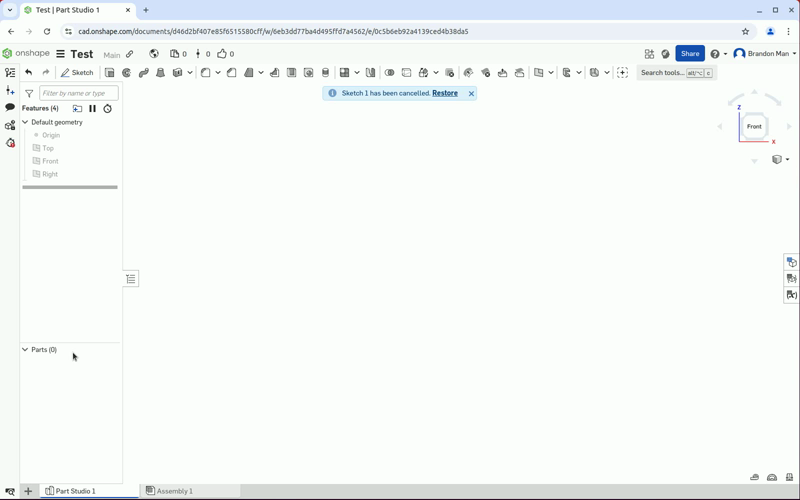
key(shift+s)
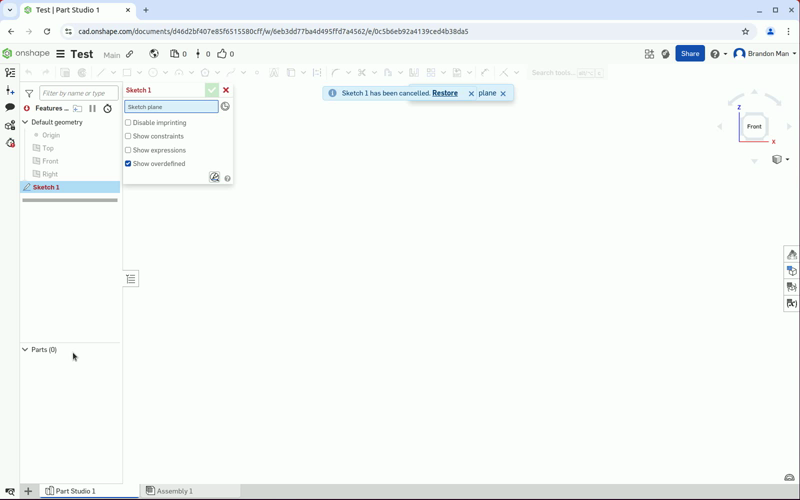
mouse_move(73, 163)
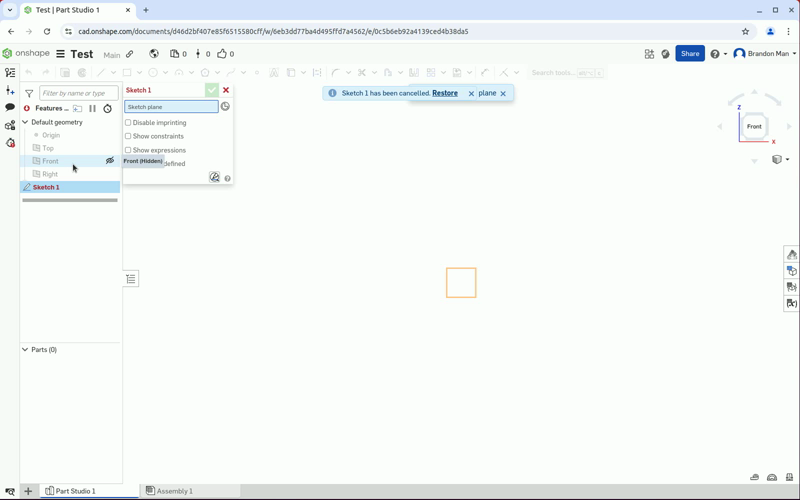
click(73, 163)
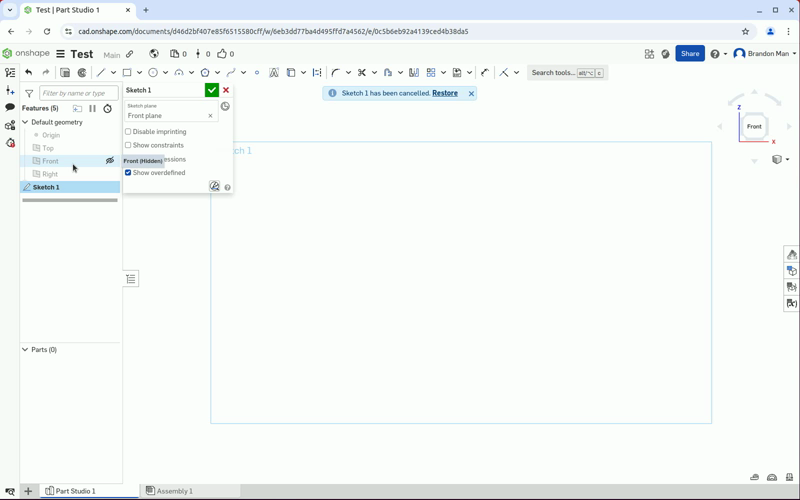
mouse_move(73, 352)
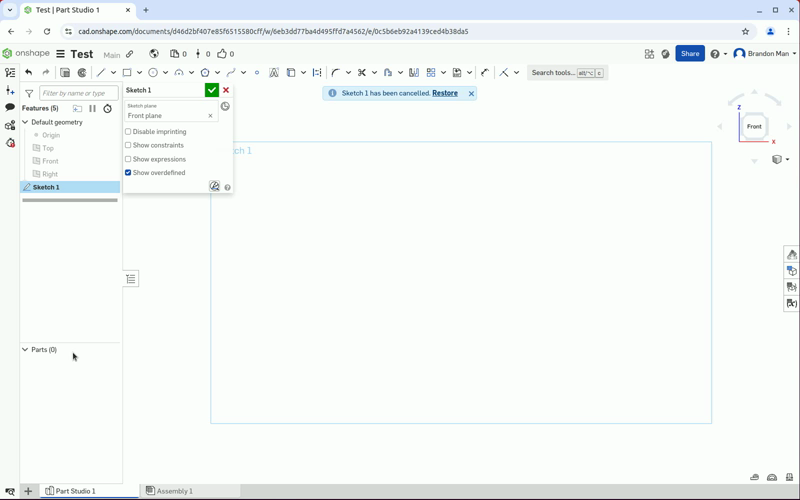
key(y)
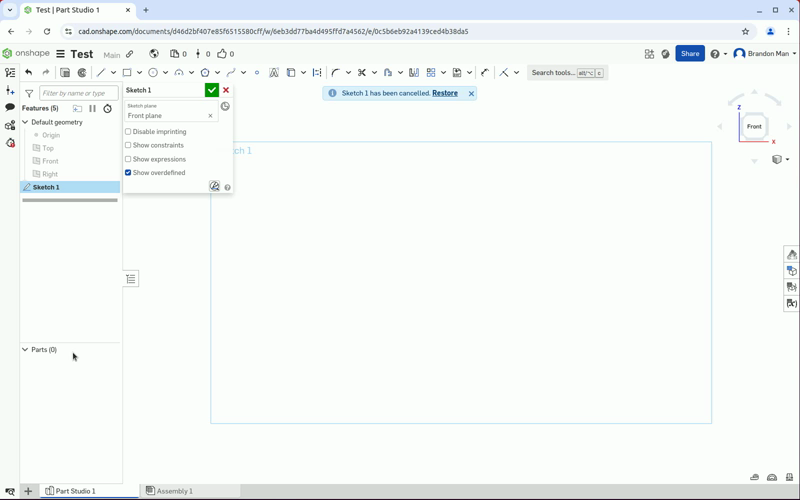
key(c)
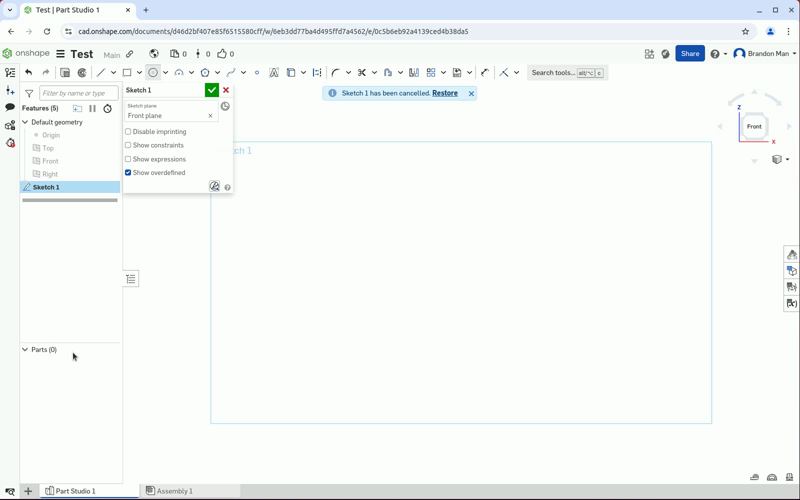
key_down(shift)
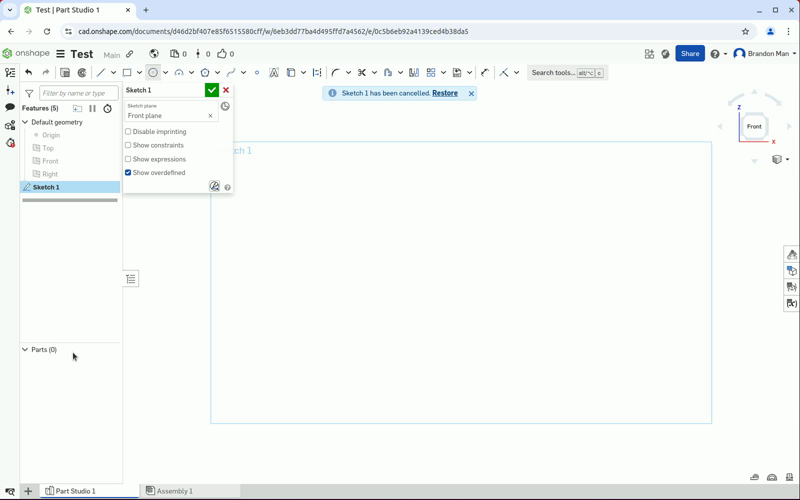
mouse_move(460, 282)
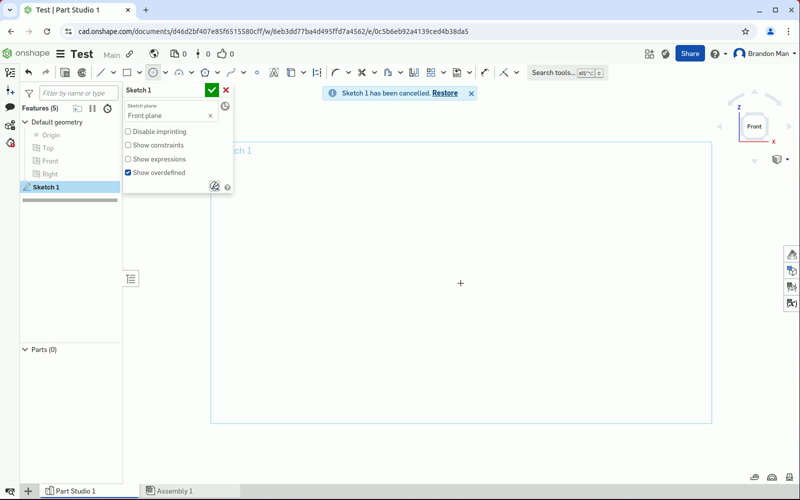
click(460, 282)
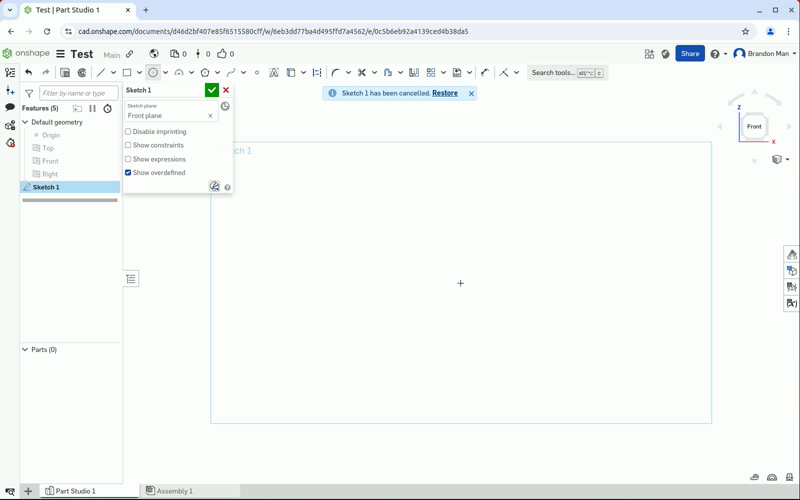
key_up(shift)
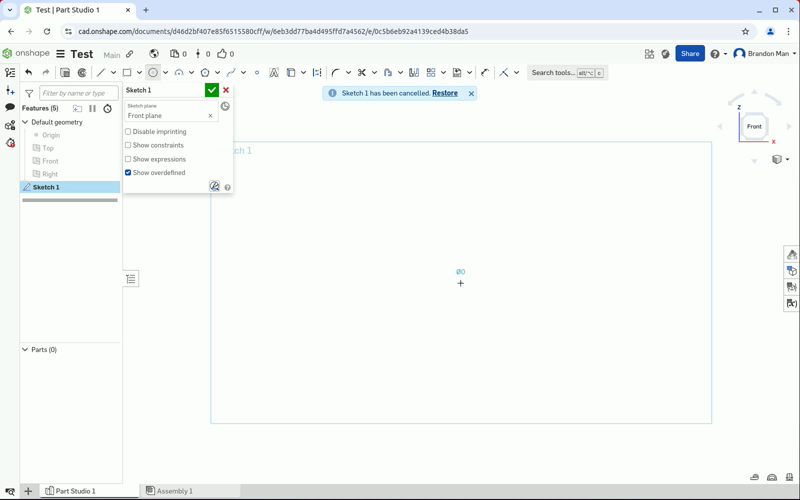
mouse_move(474, 282)
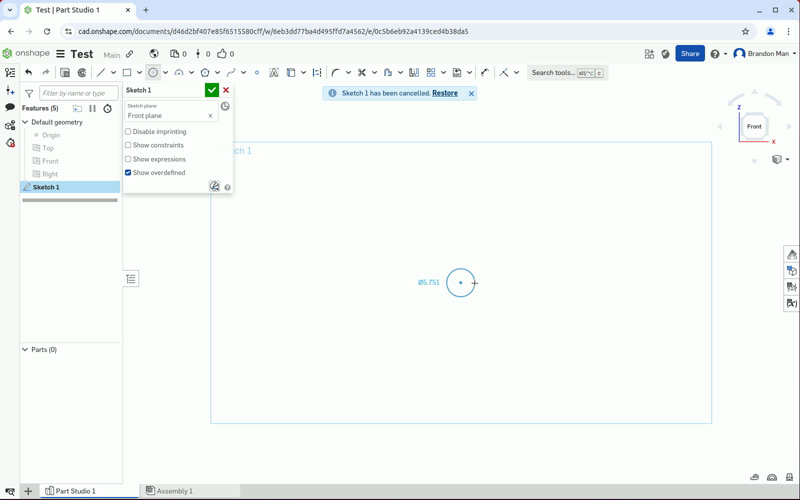
click(474, 282)
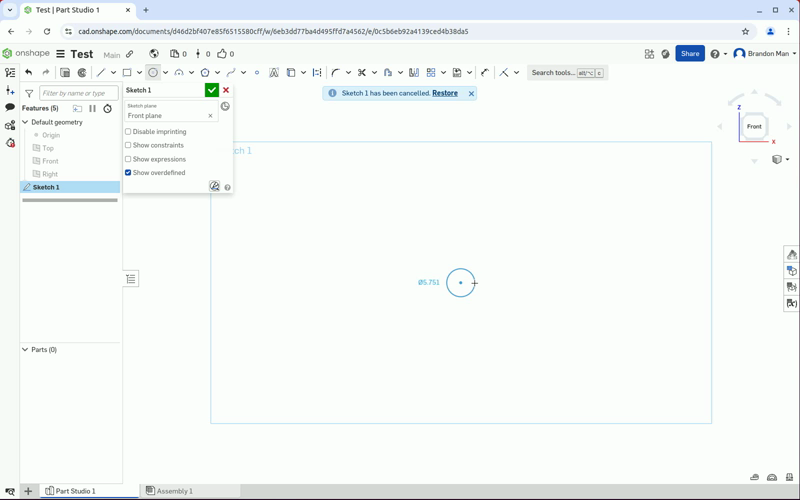
key(esc)
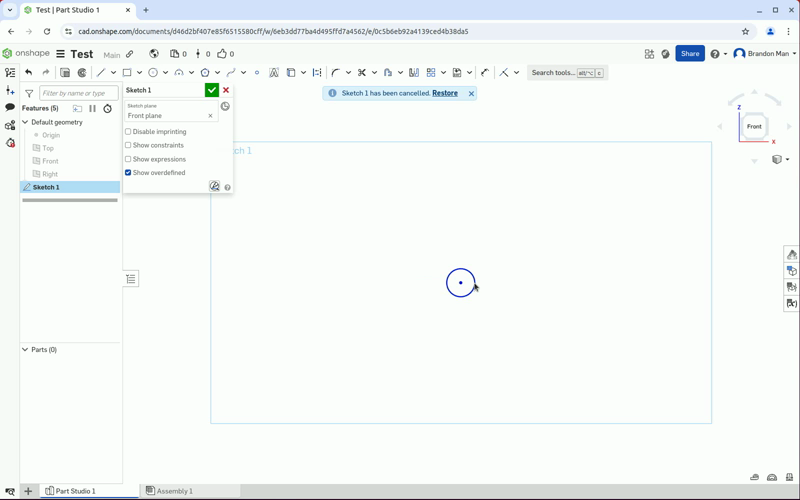
mouse_move(456, 276)
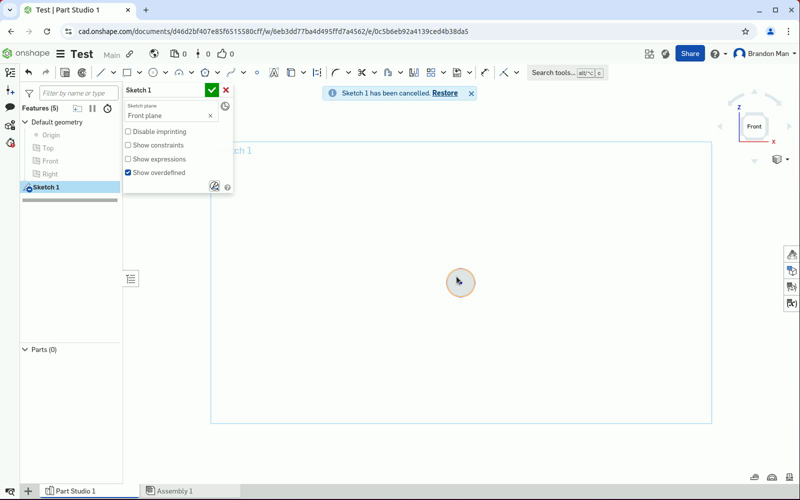
scroll(6)
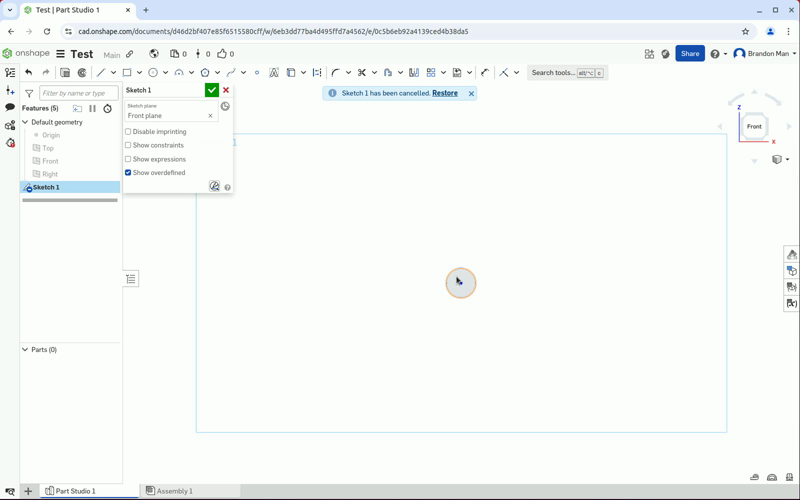
scroll(6)
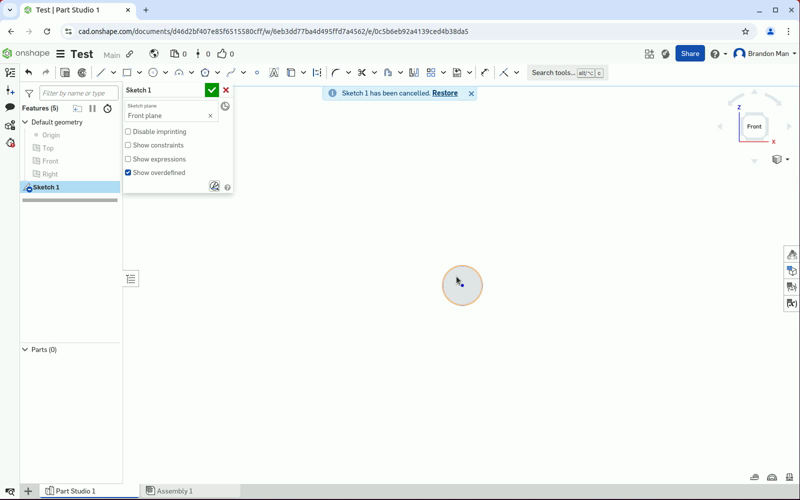
scroll(6)
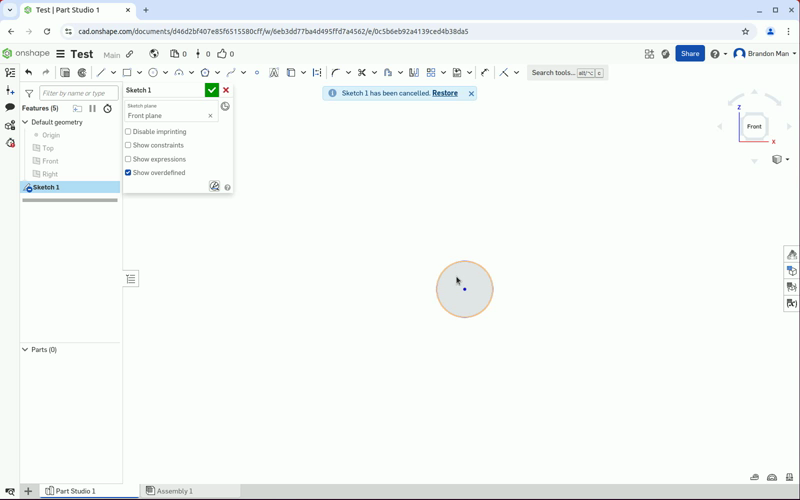
scroll(6)
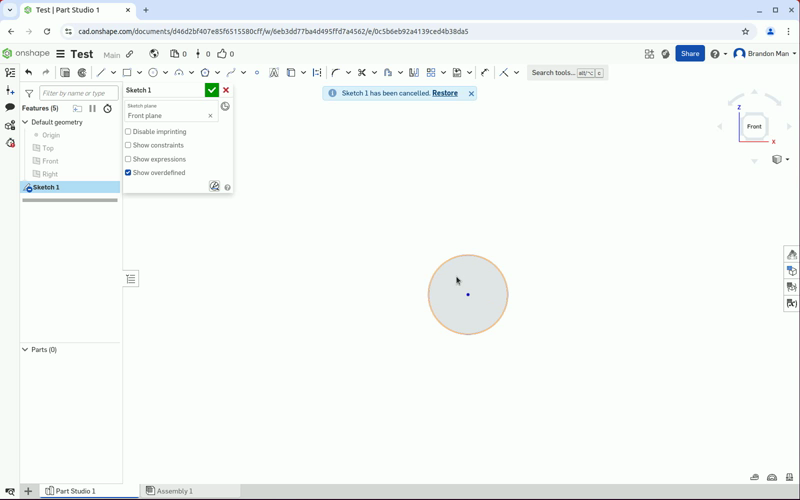
scroll(6)
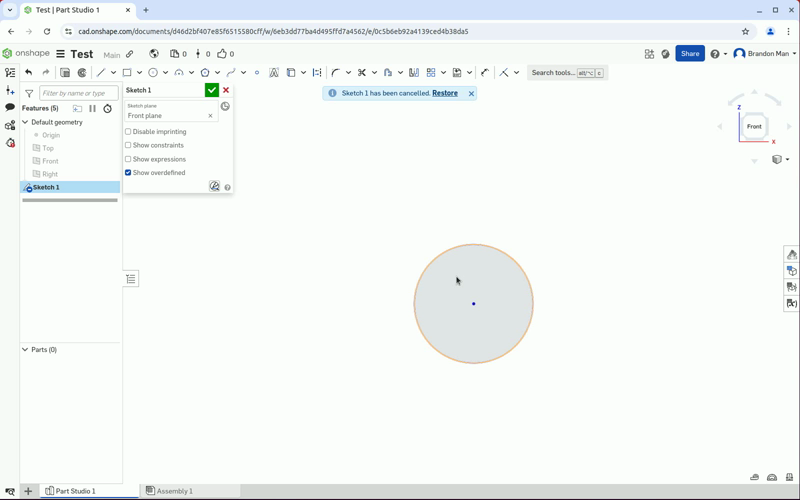
scroll(6)
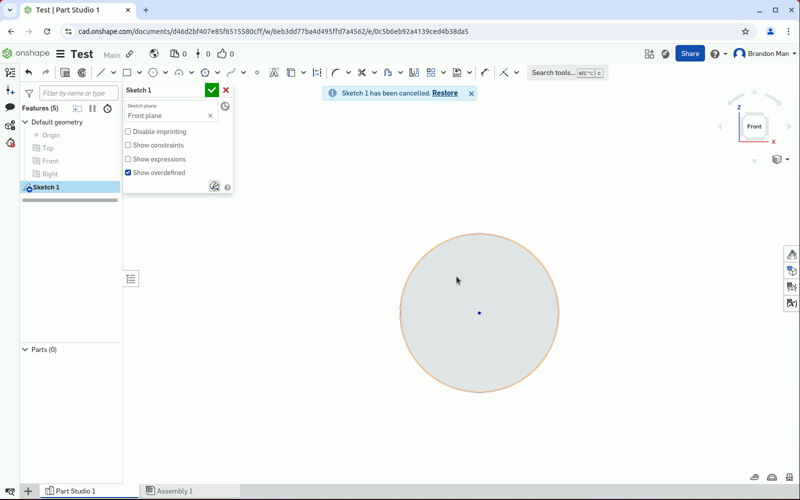
scroll(6)
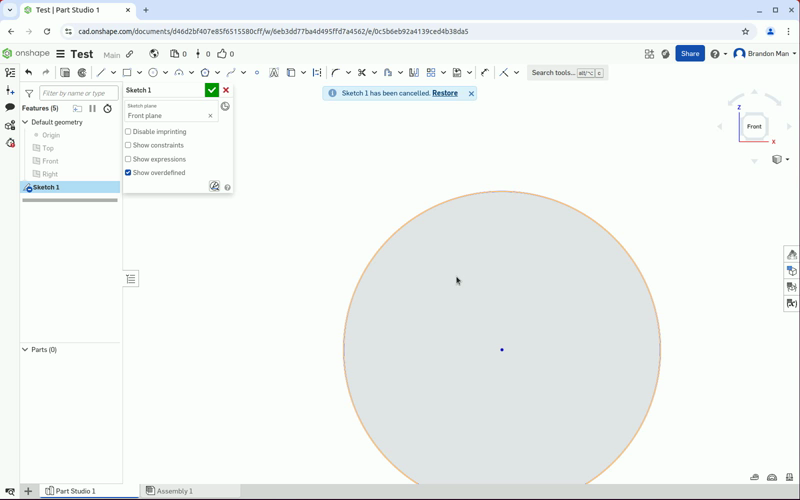
click(456, 276)
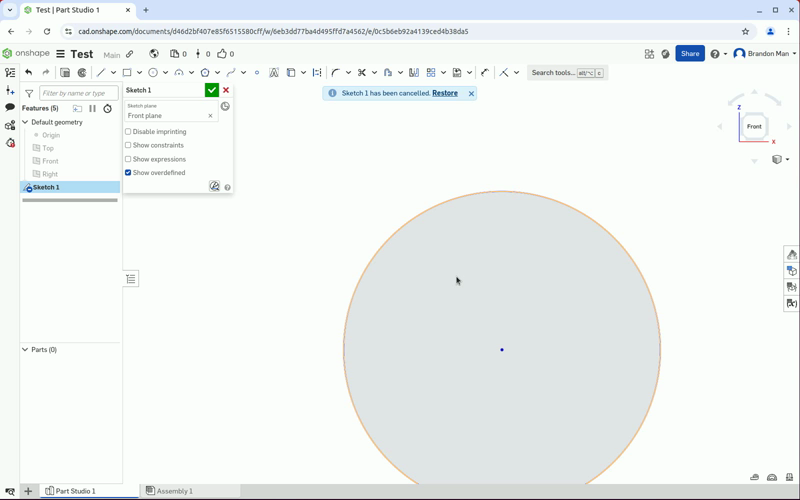
scroll(-6)
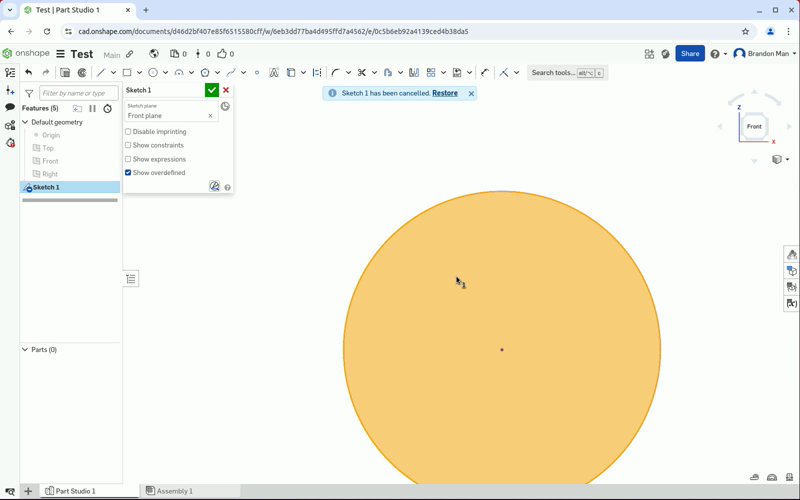
scroll(-6)
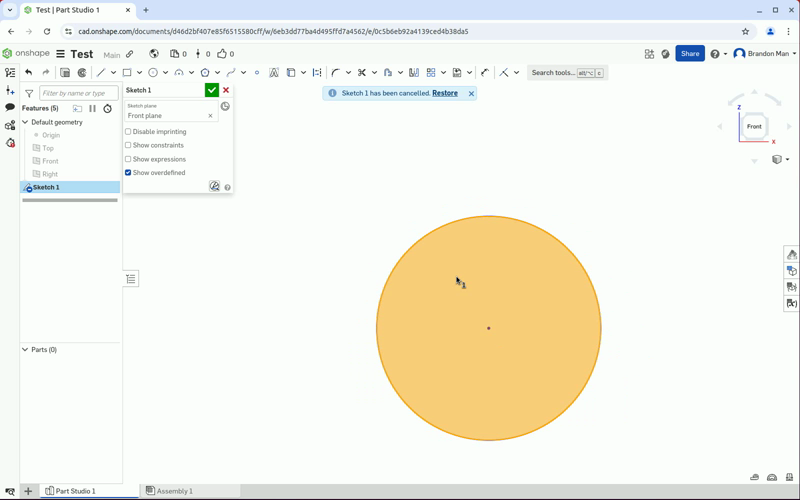
scroll(-6)
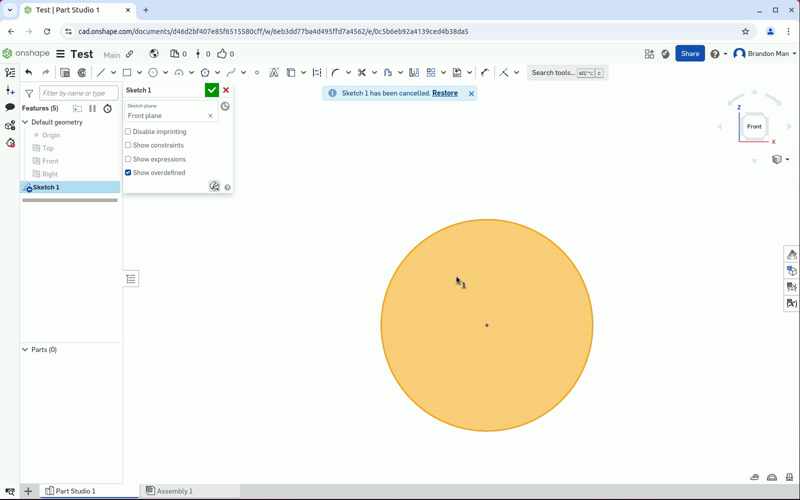
scroll(-6)
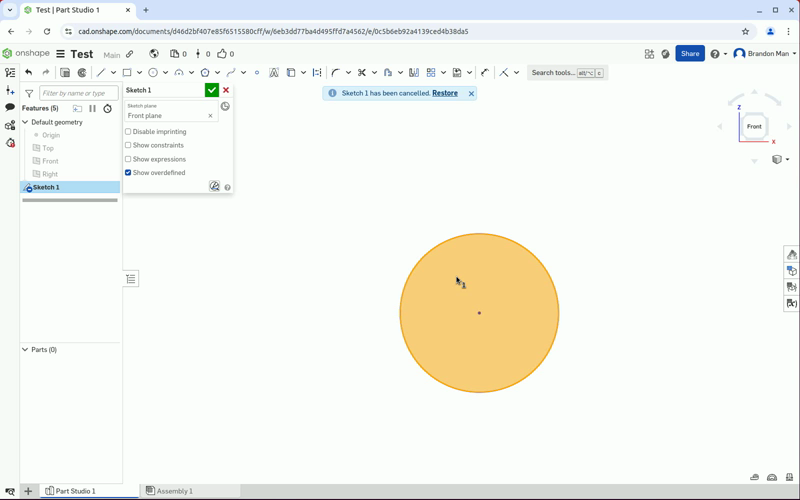
scroll(-6)
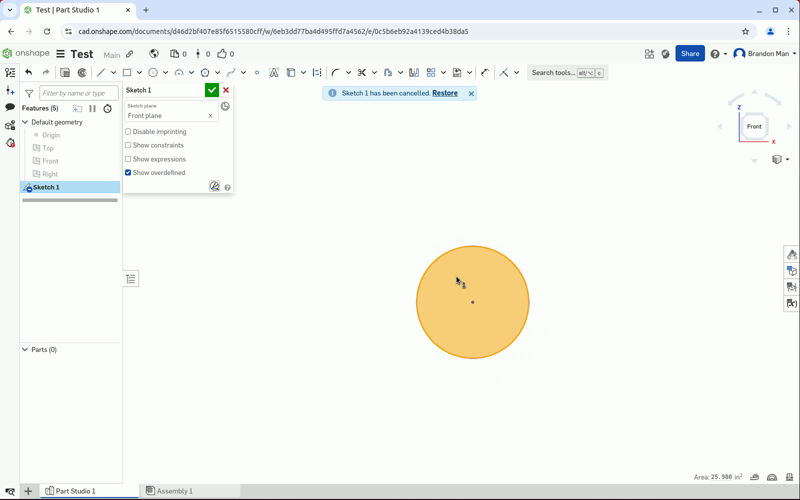
scroll(-6)
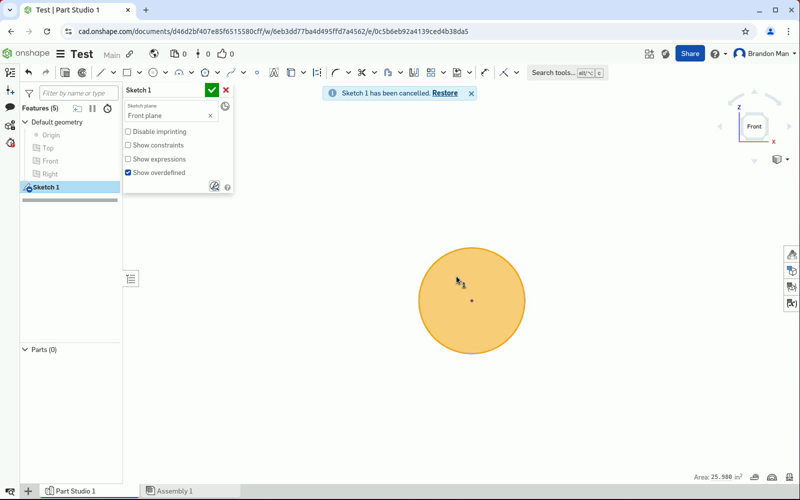
scroll(-6)
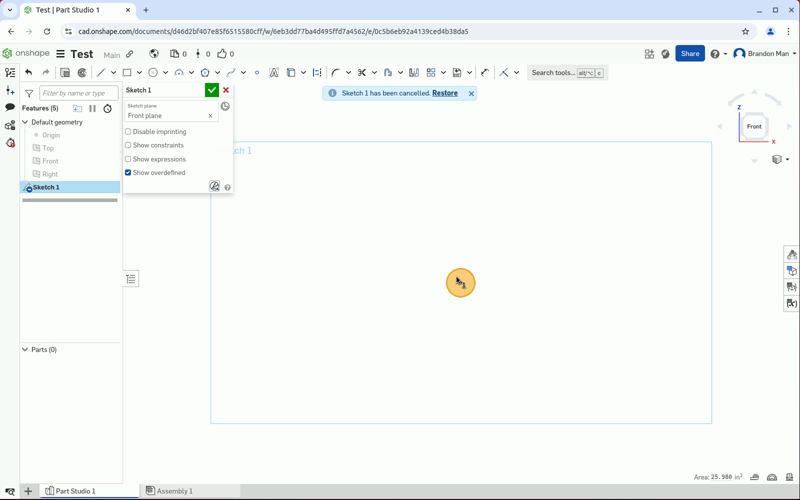
mouse_move(73, 352)
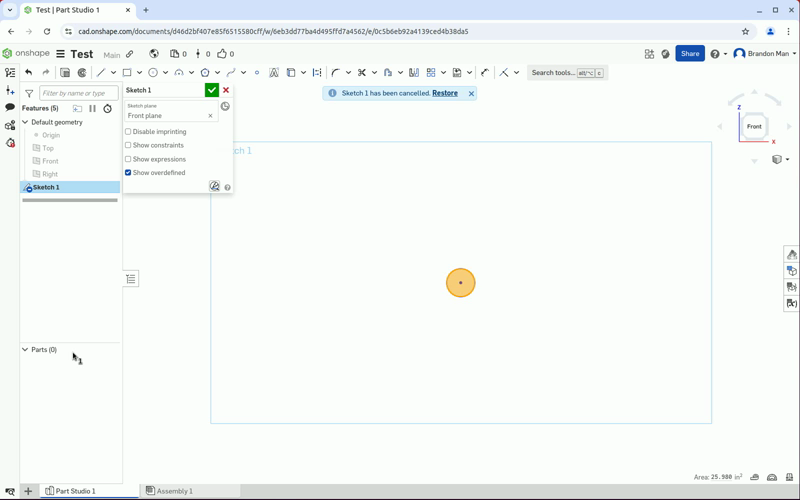
key(shift+y)
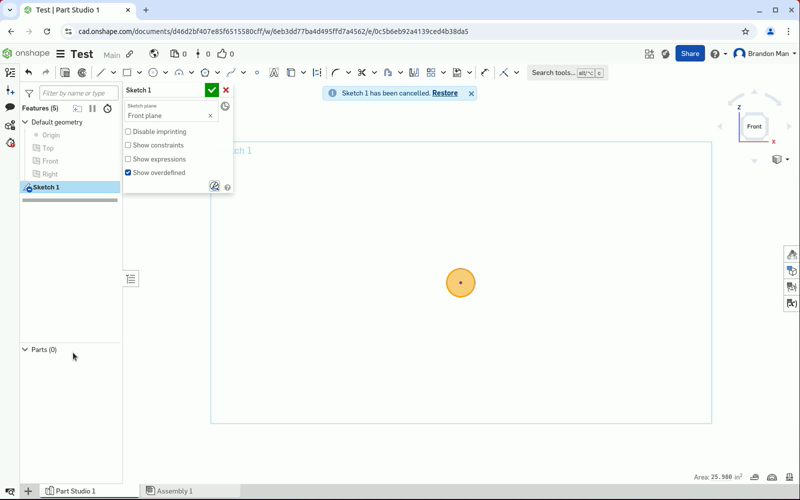
key(shift+e)
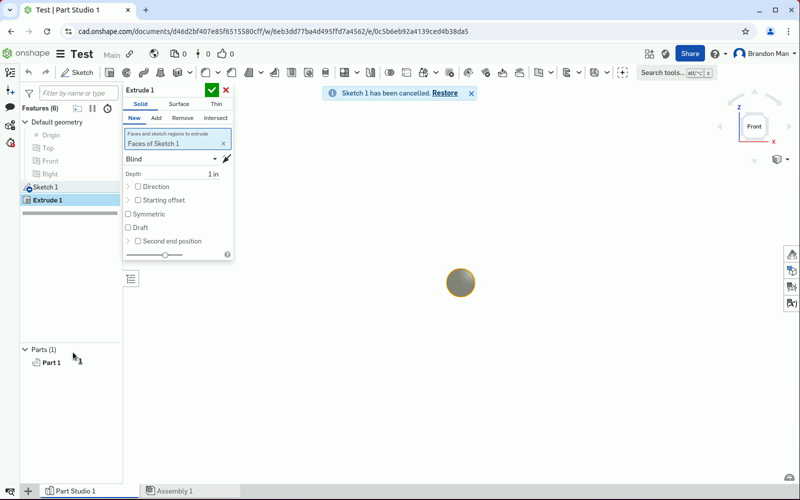
mouse_move(143, 106)
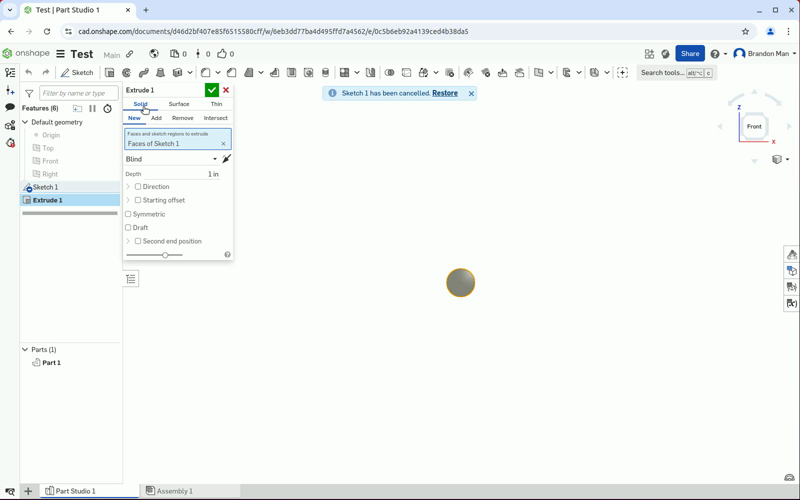
click(143, 106)
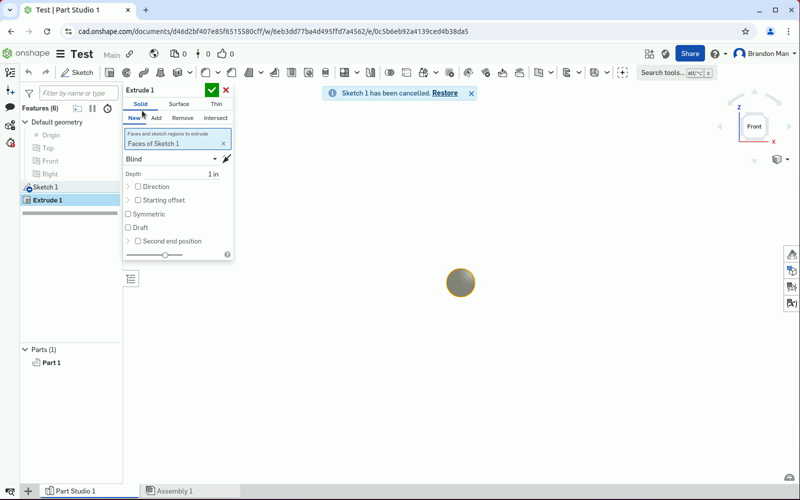
mouse_move(137, 120)
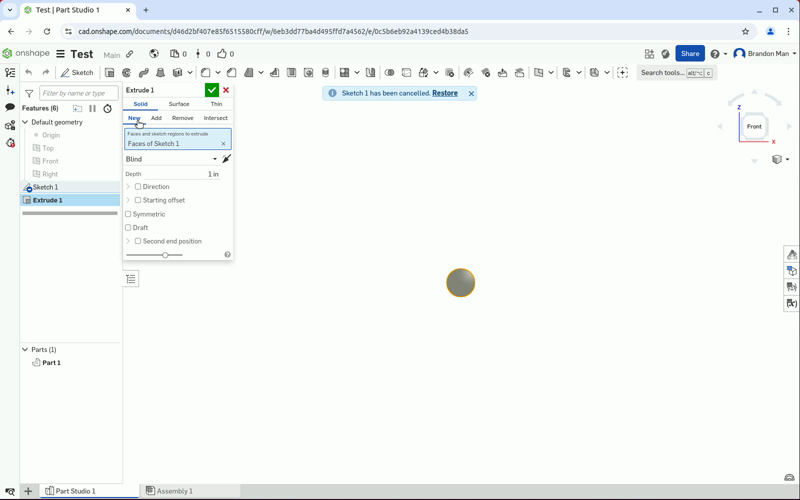
click(137, 120)
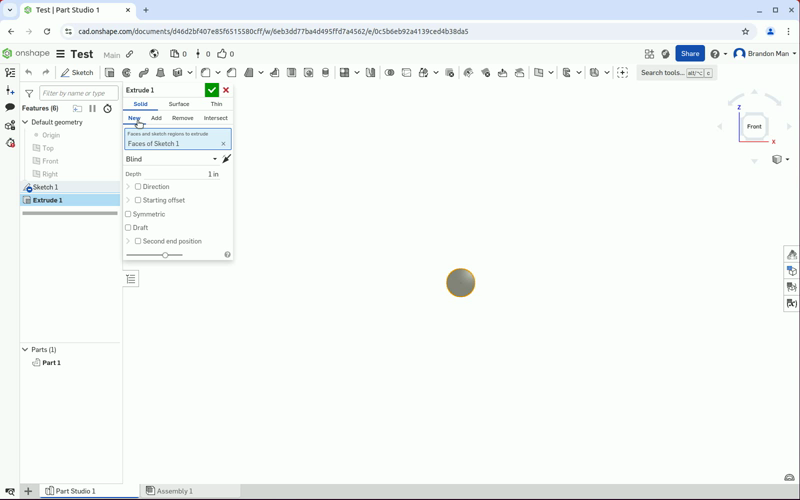
key(tab, 4)
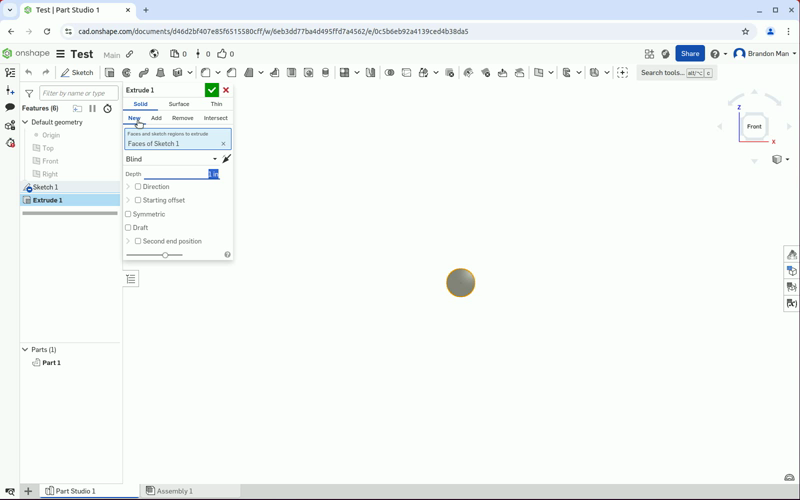
text(22.627)
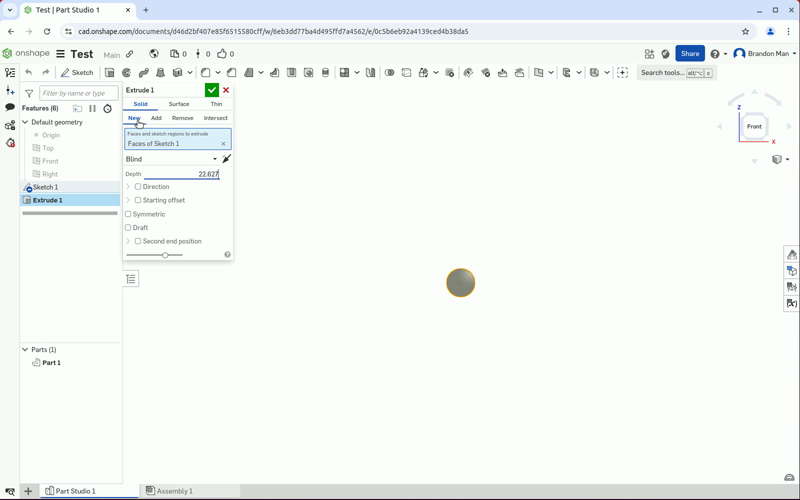
key(enter)
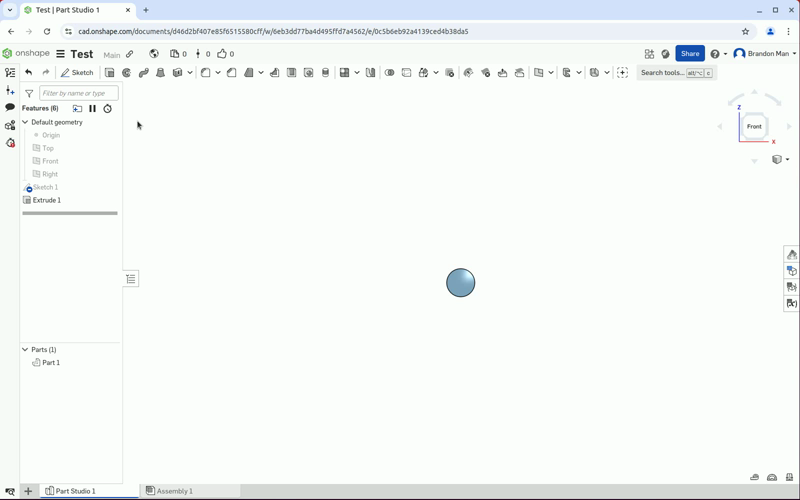
key(shift+h)
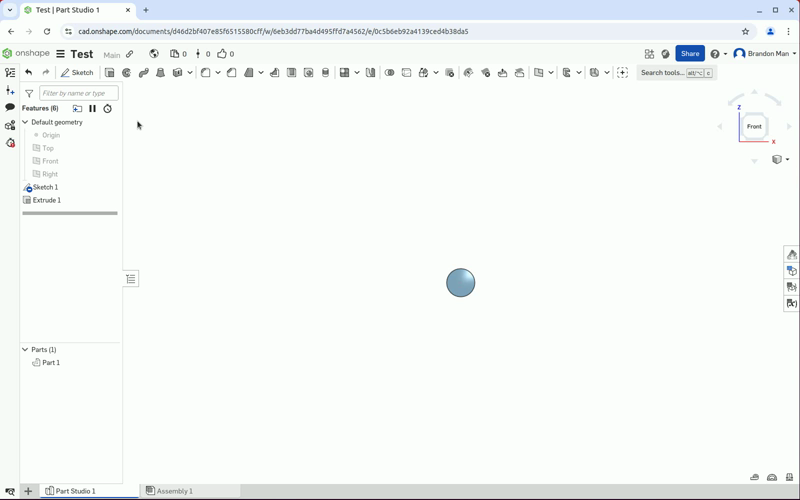
key(shift+h)
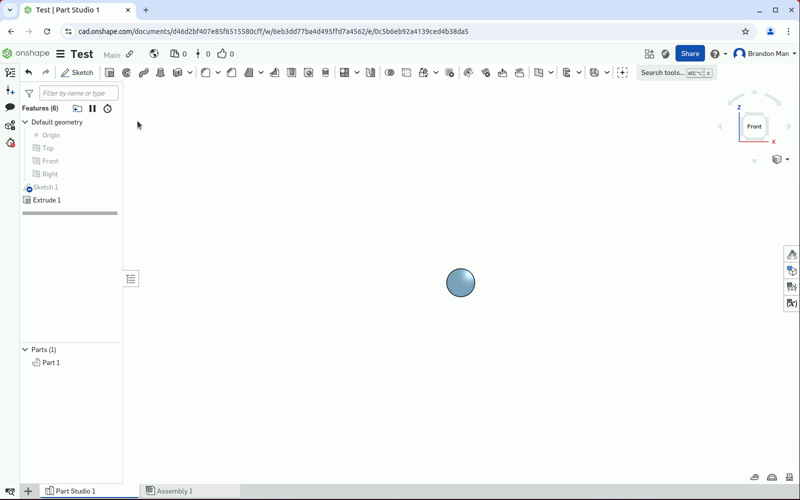
mouse_move(73, 189)
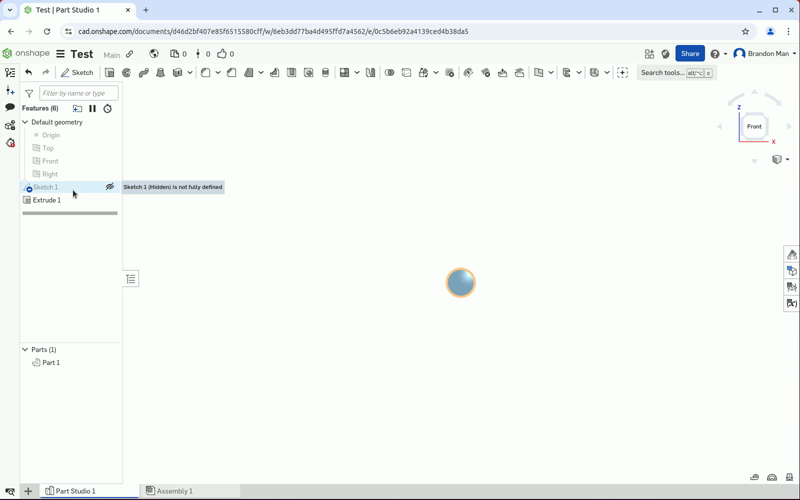
click(73, 189)
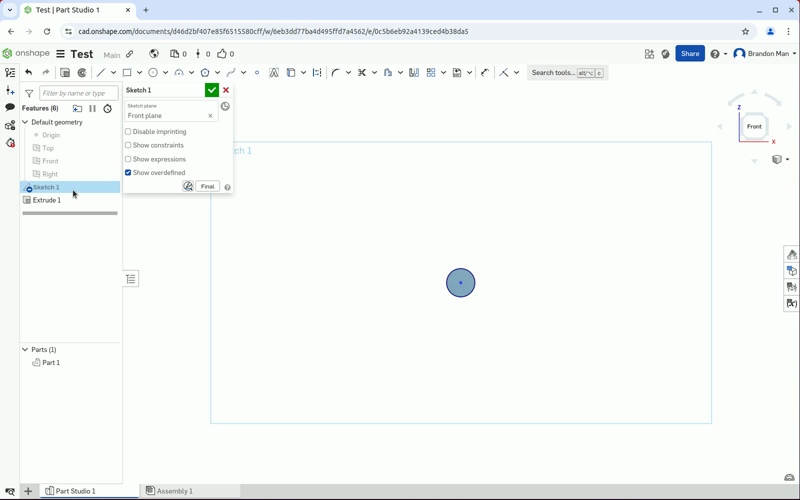
mouse_move(229, 92)
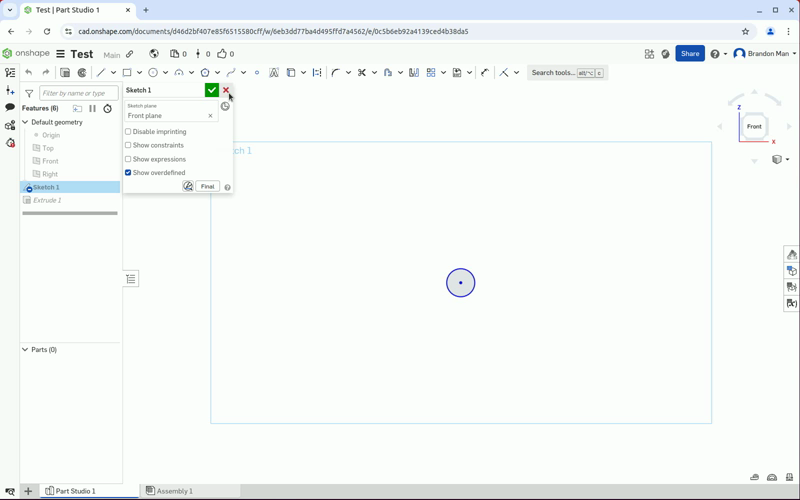
click(229, 92)
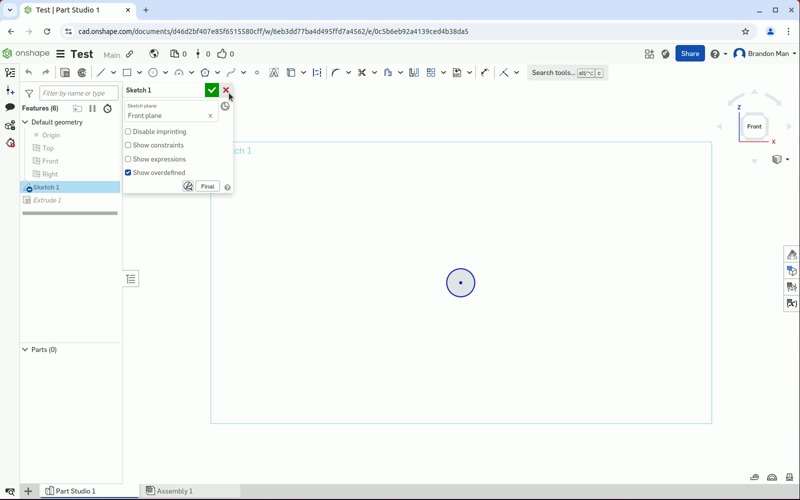
key(shift+s)
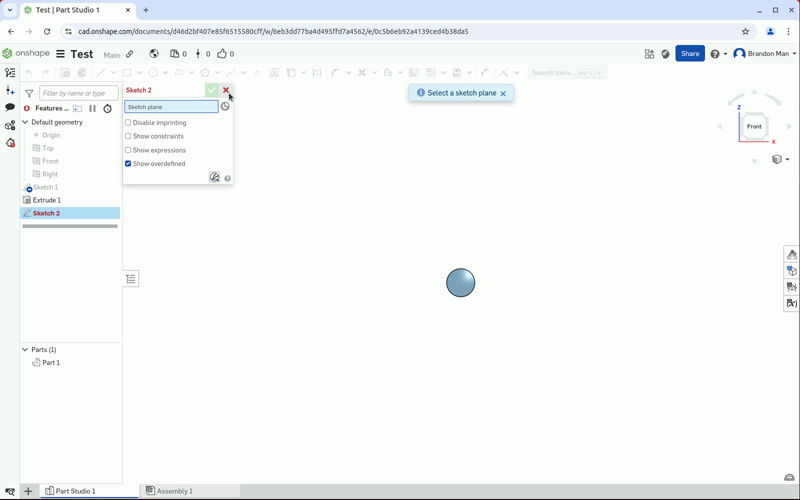
mouse_move(73, 163)
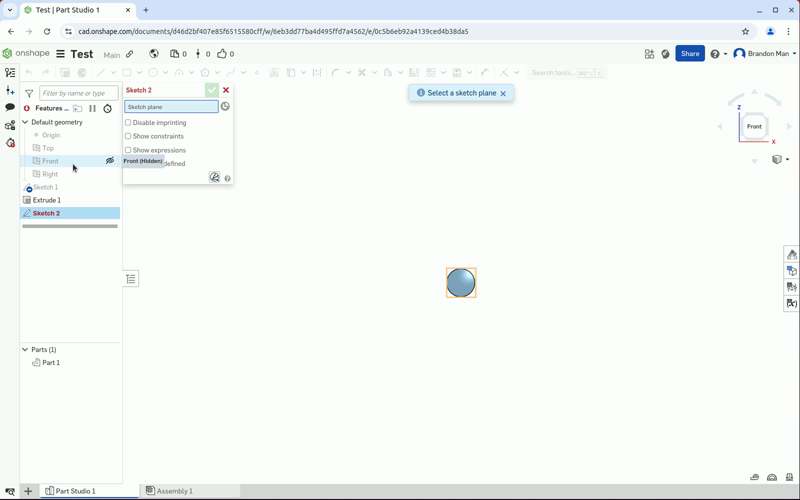
click(73, 163)
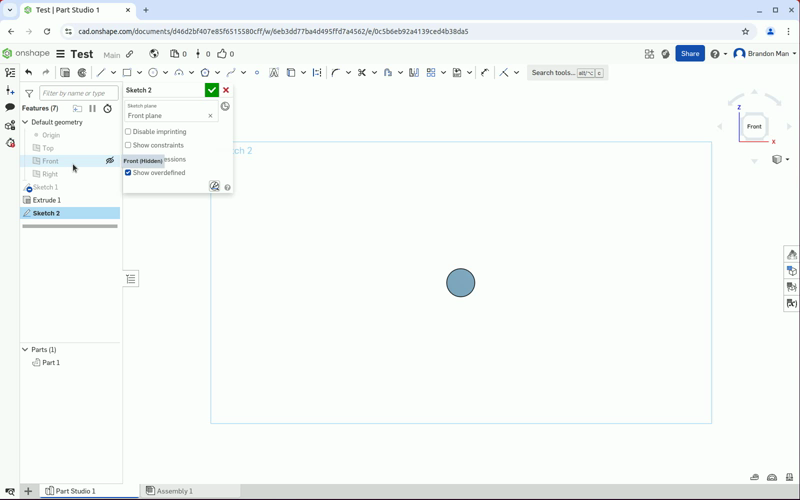
mouse_move(73, 352)
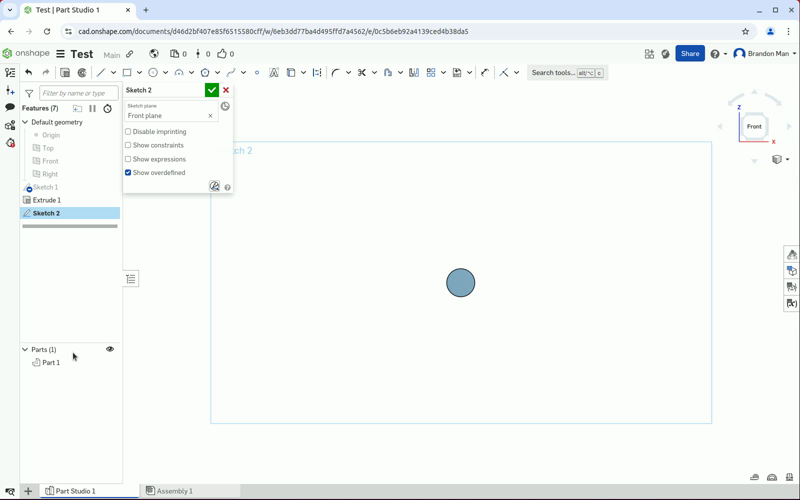
key(y)
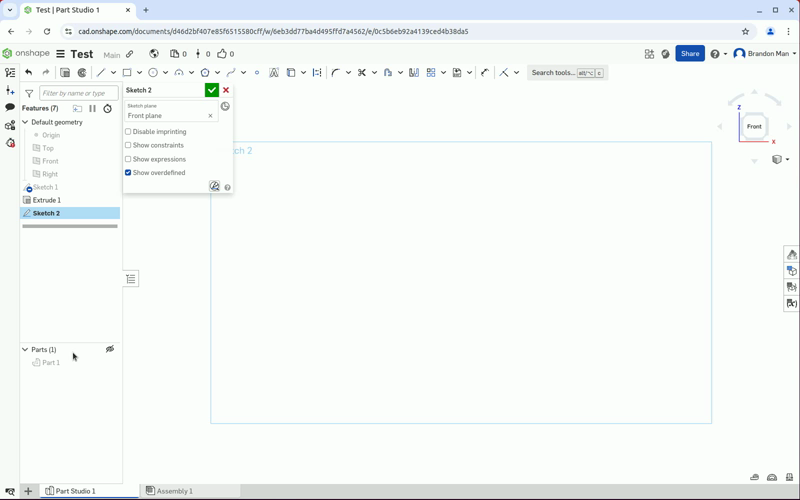
key(l)
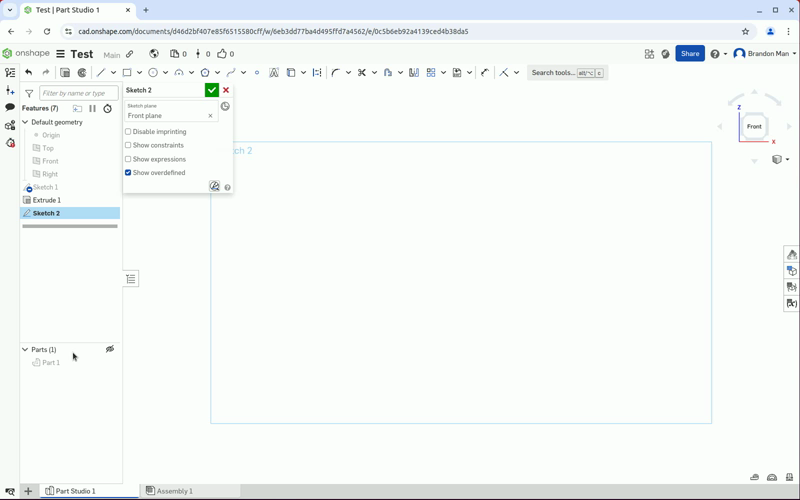
key_down(shift)
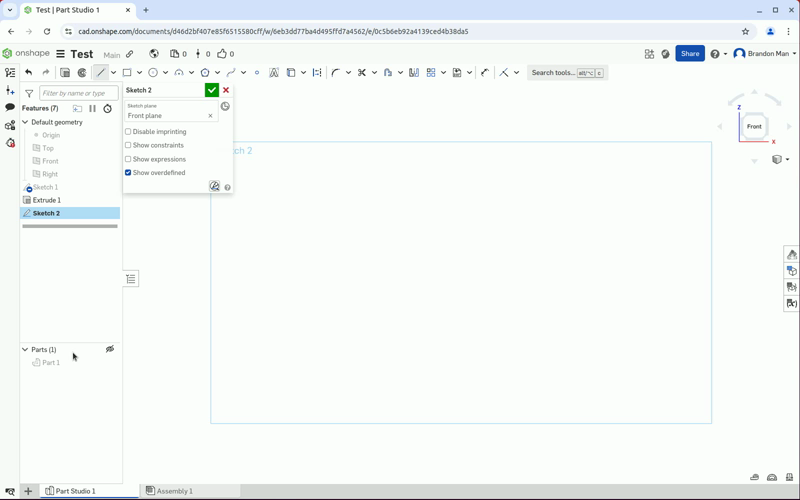
mouse_move(423, 336)
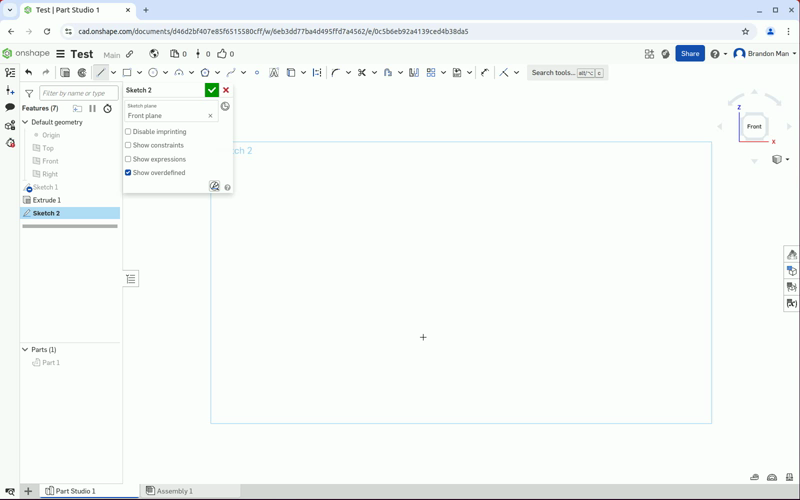
click(423, 336)
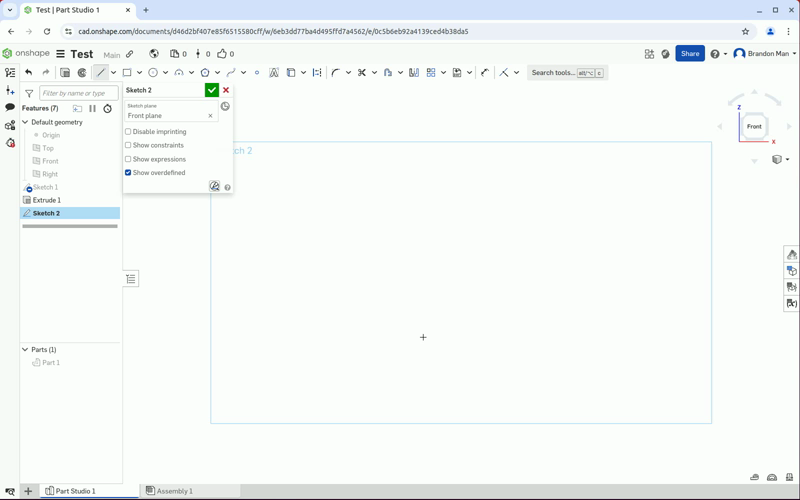
key_up(shift)
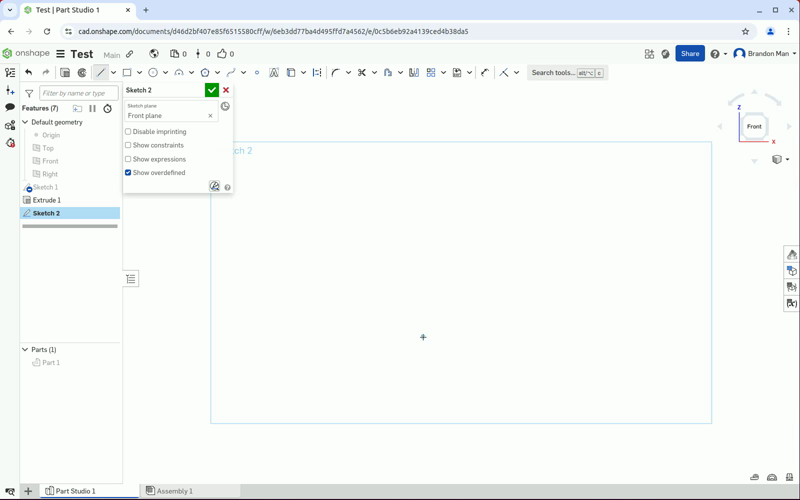
key_down(shift)
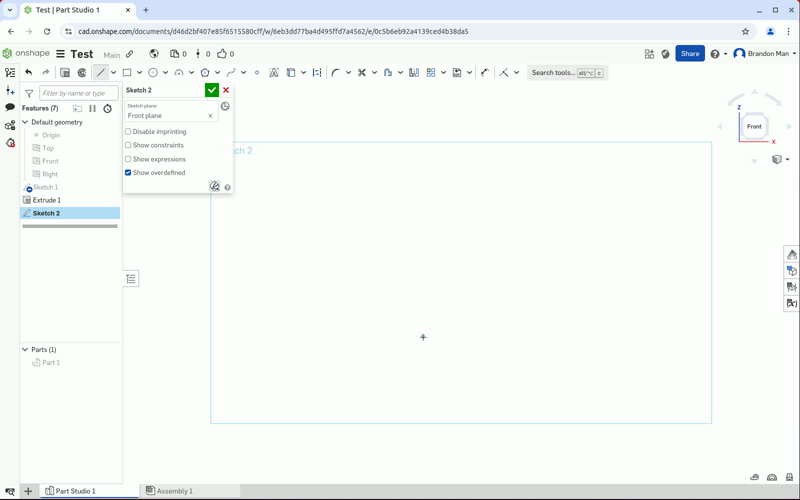
mouse_move(492, 336)
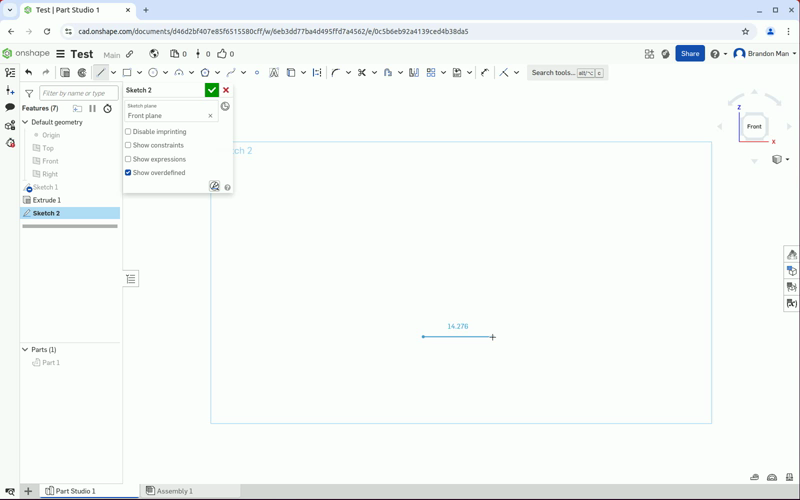
click(492, 336)
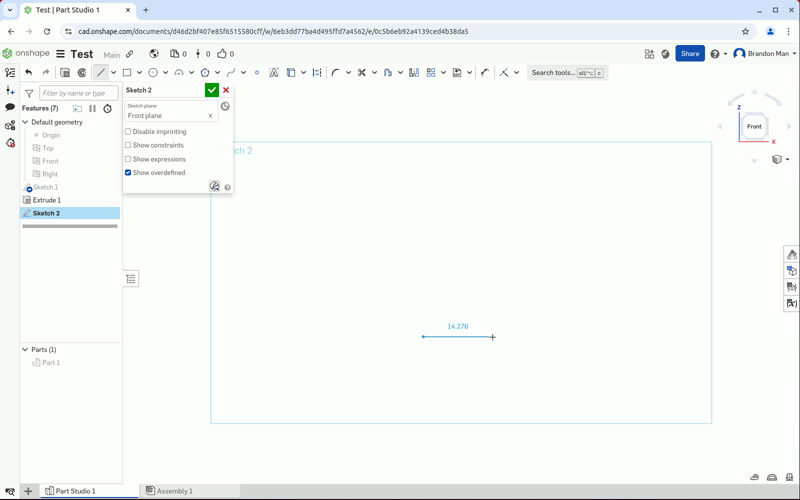
key_up(shift)
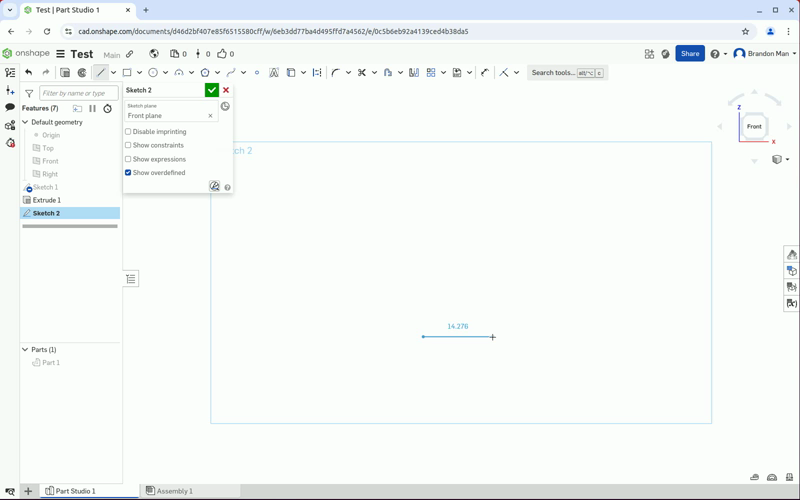
key_down(shift)
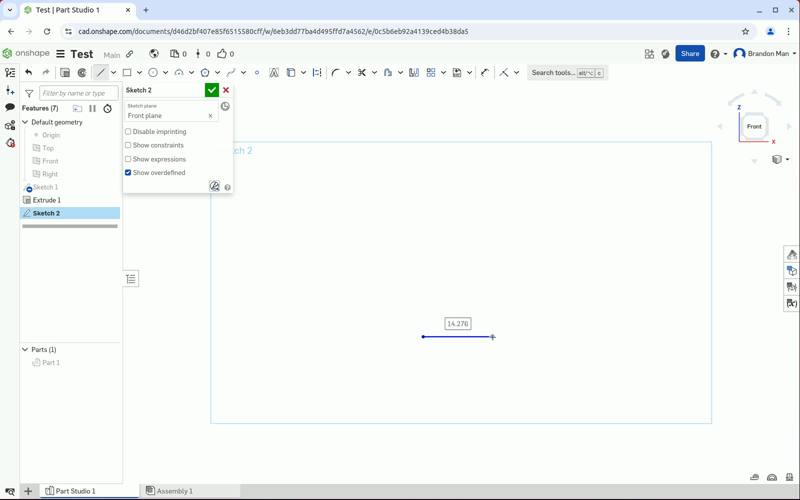
mouse_move(522, 336)
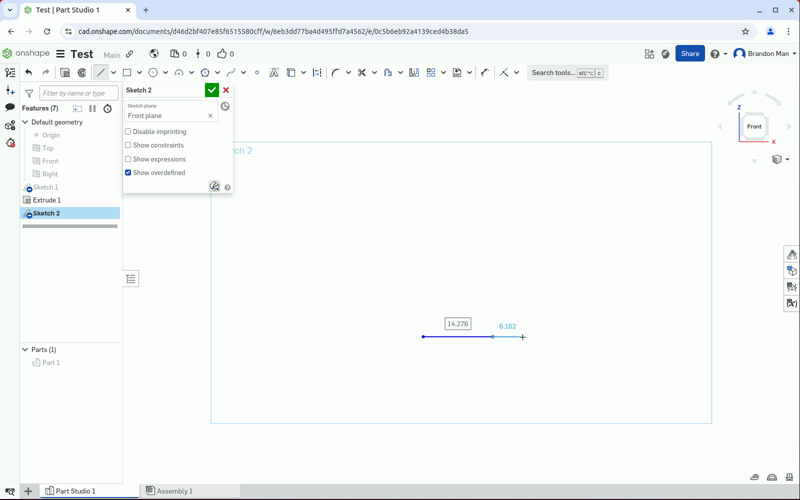
mouse_move(492, 322)
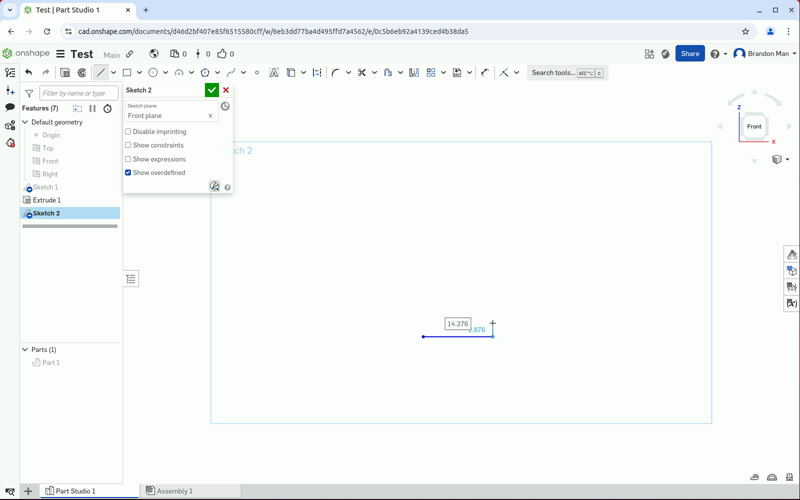
click(492, 322)
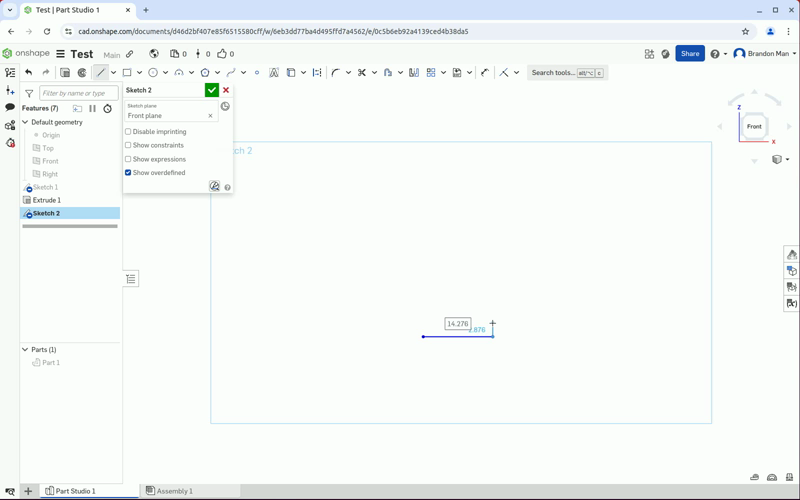
key_up(shift)
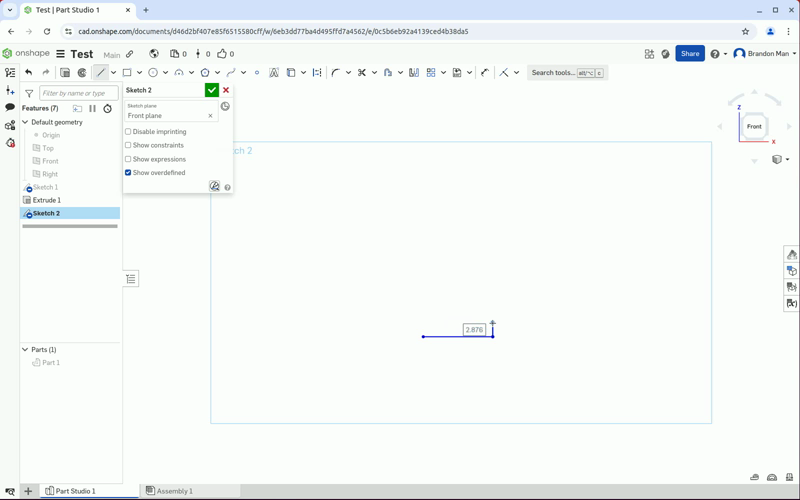
key_down(shift)
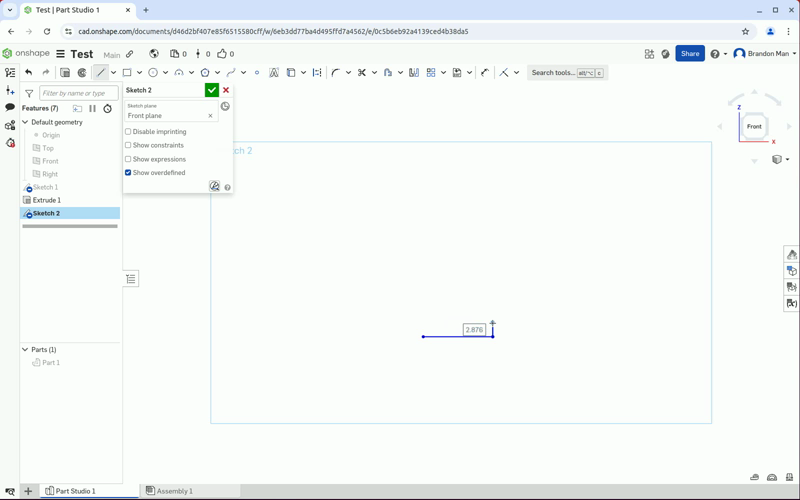
mouse_move(423, 322)
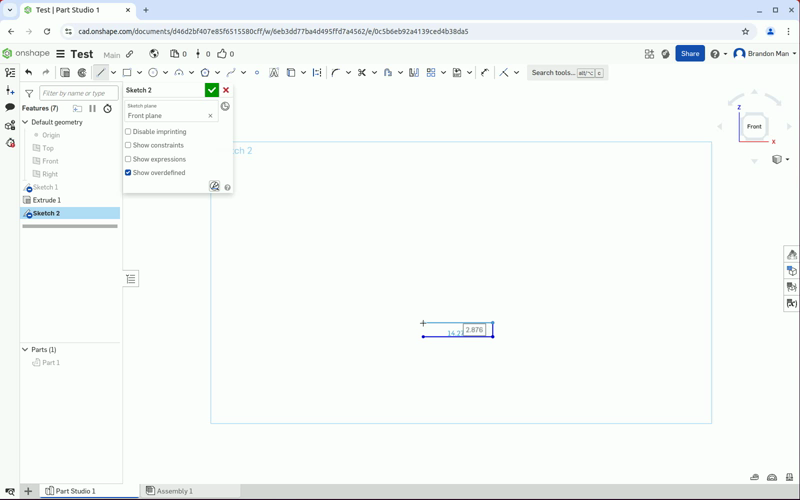
click(423, 322)
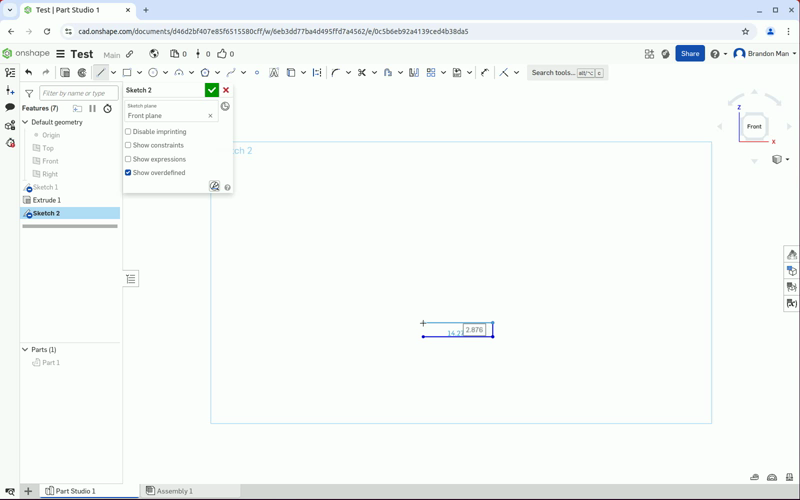
key_up(shift)
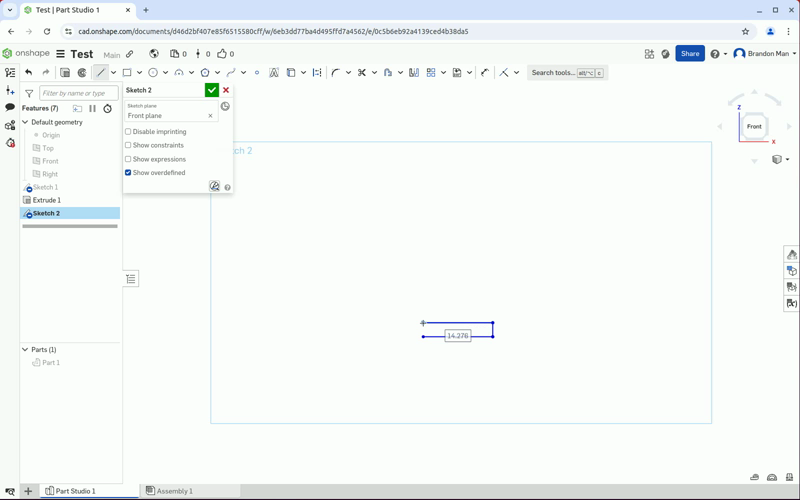
mouse_move(453, 322)
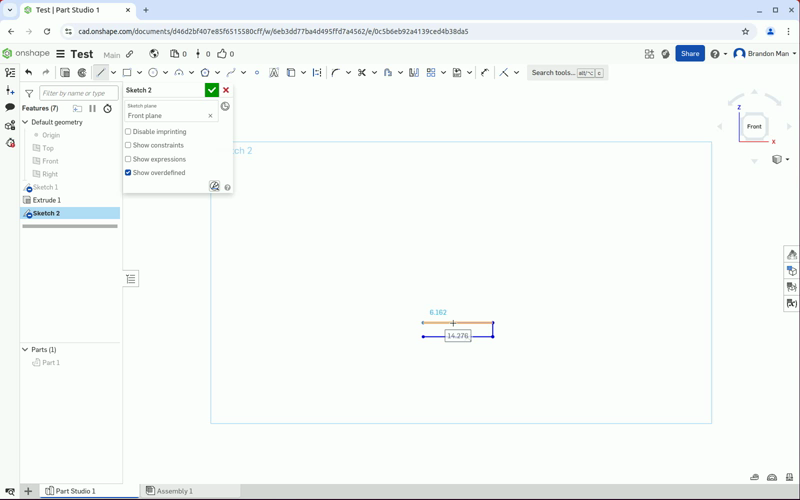
key_down(shift)
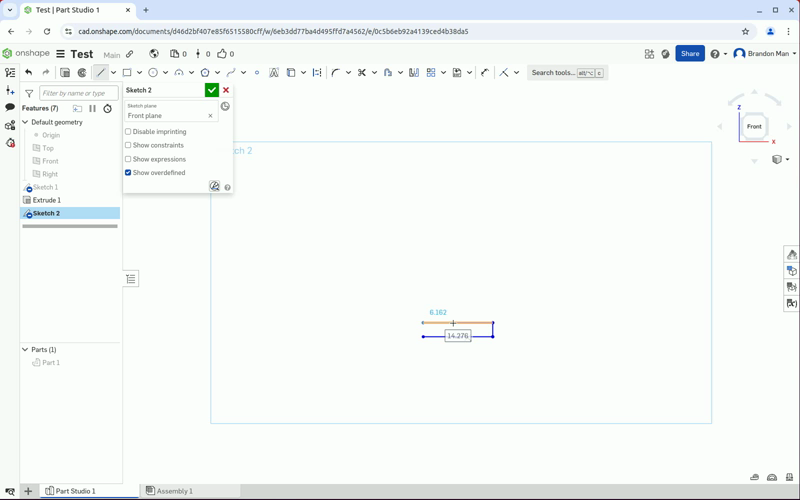
mouse_move(423, 336)
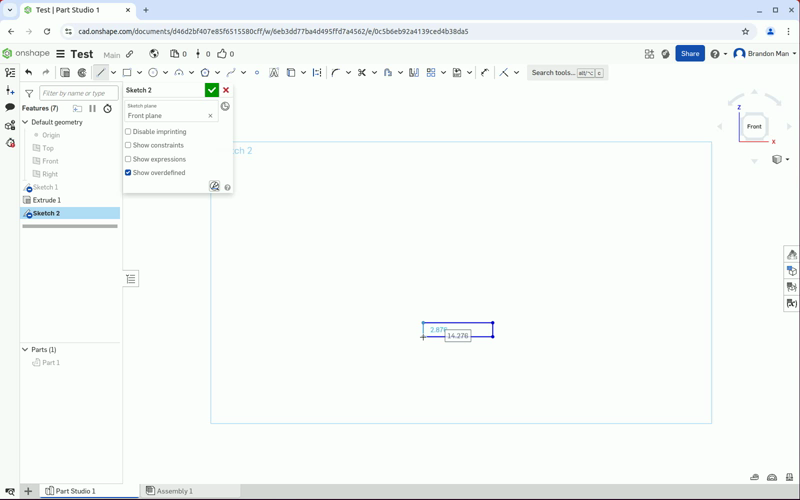
key_up(shift)
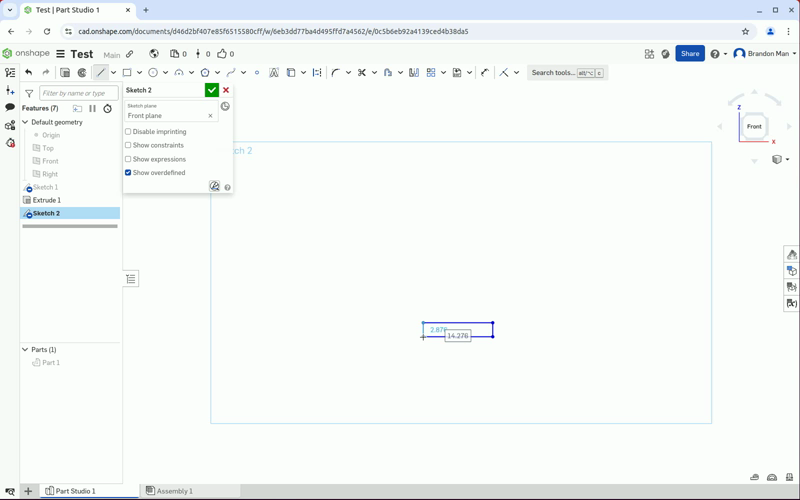
click(423, 336)
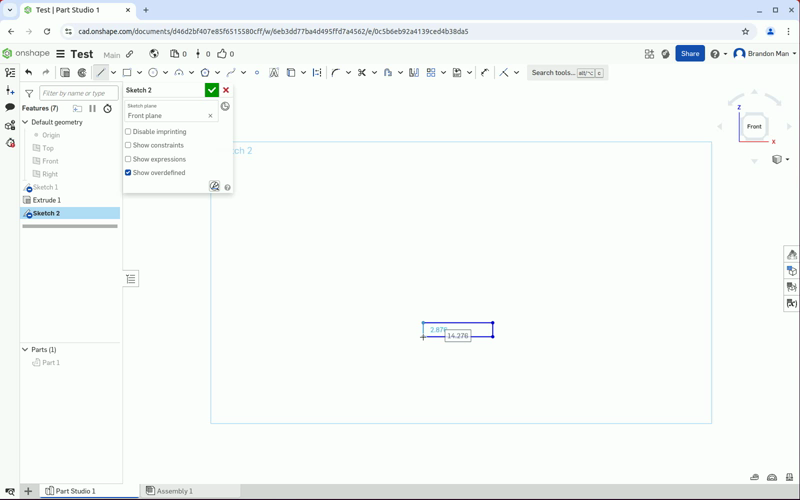
key(esc)
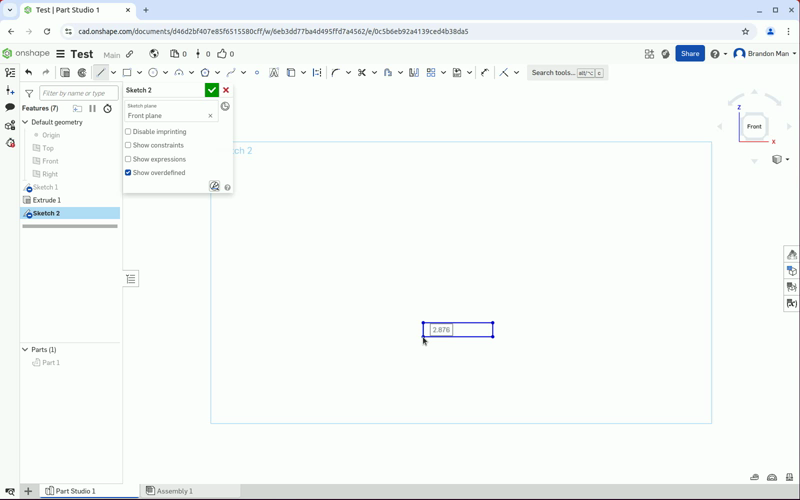
mouse_move(429, 331)
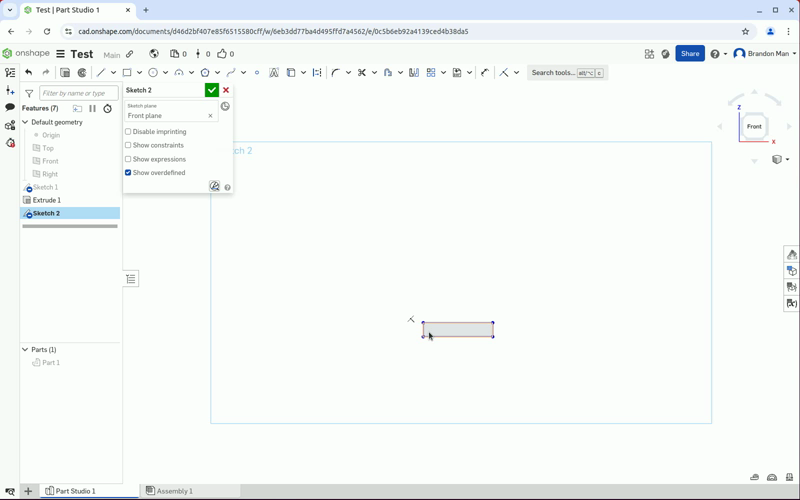
scroll(6)
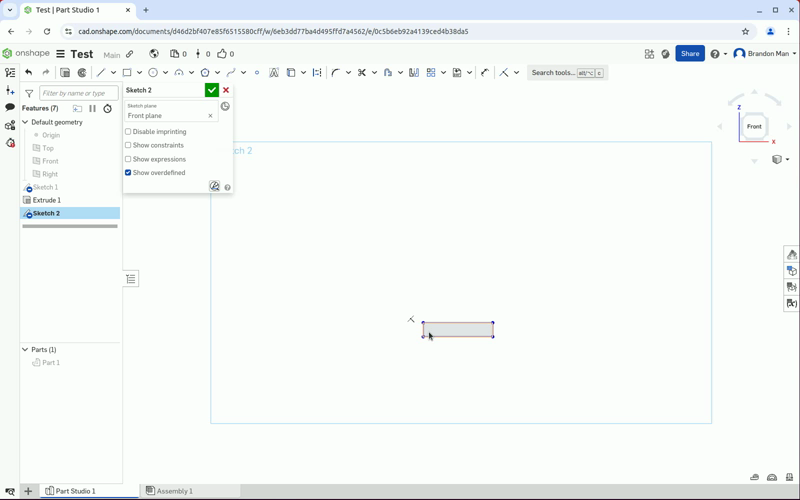
scroll(6)
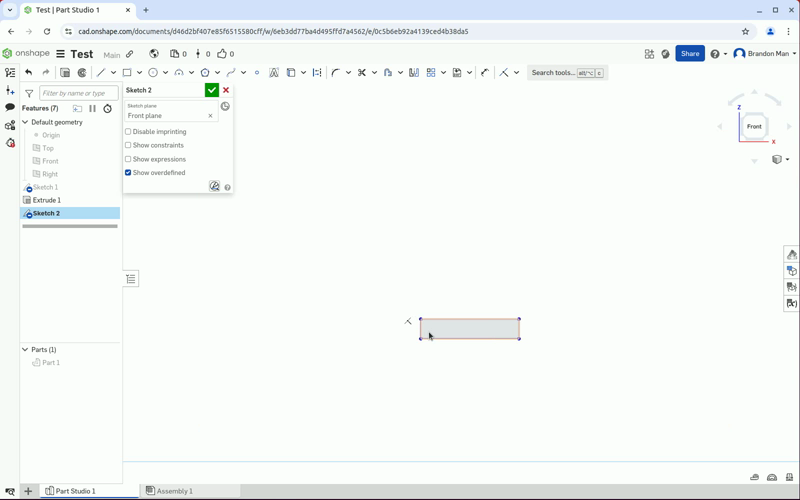
scroll(6)
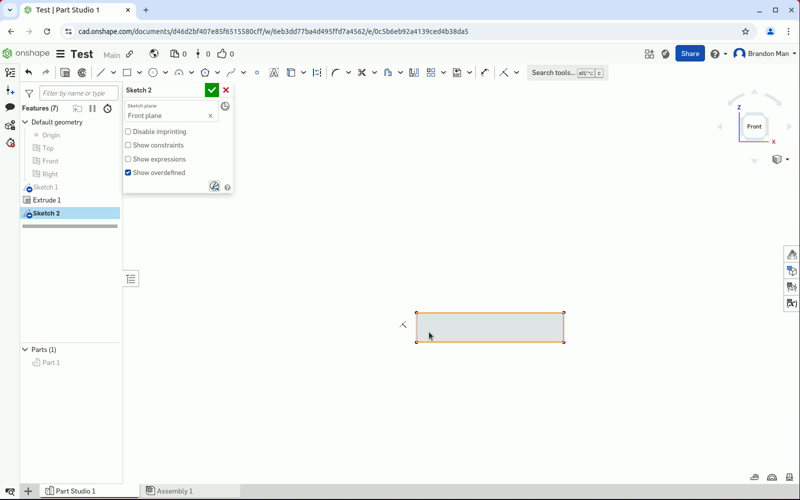
scroll(6)
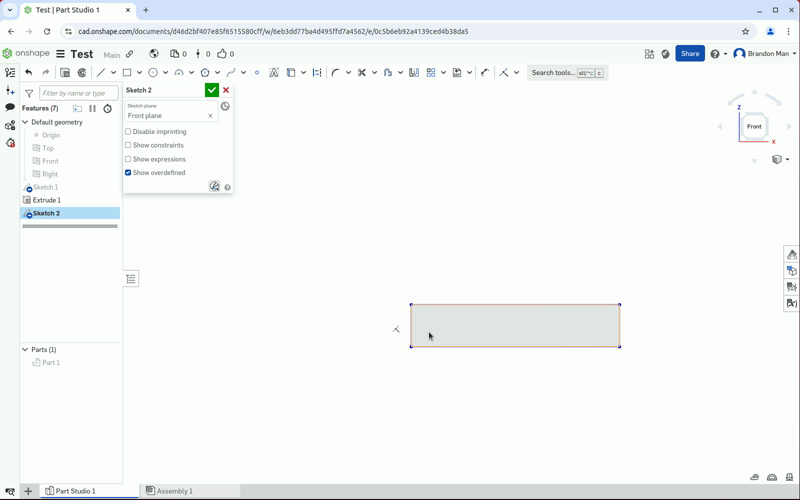
scroll(6)
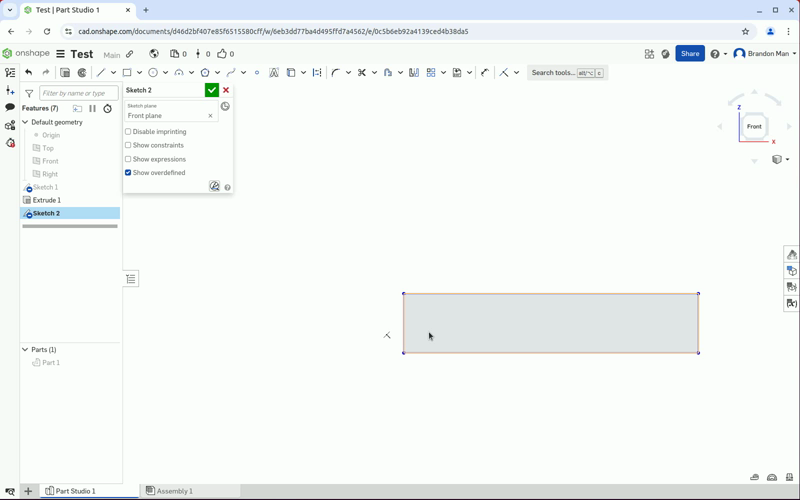
scroll(6)
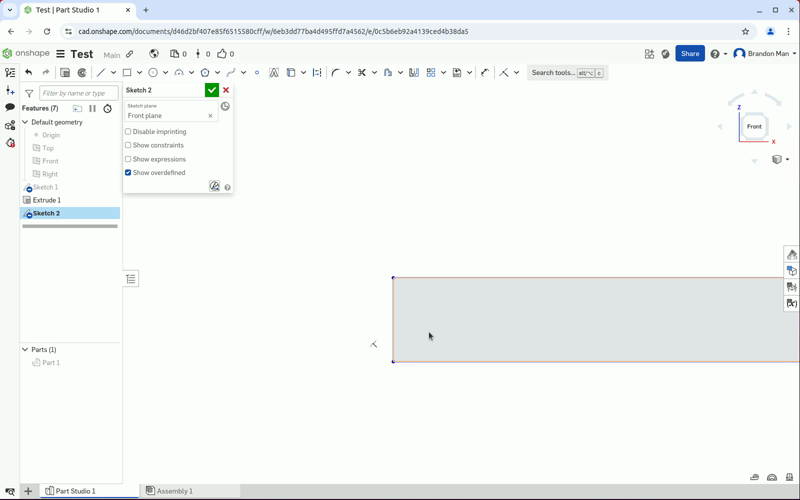
scroll(6)
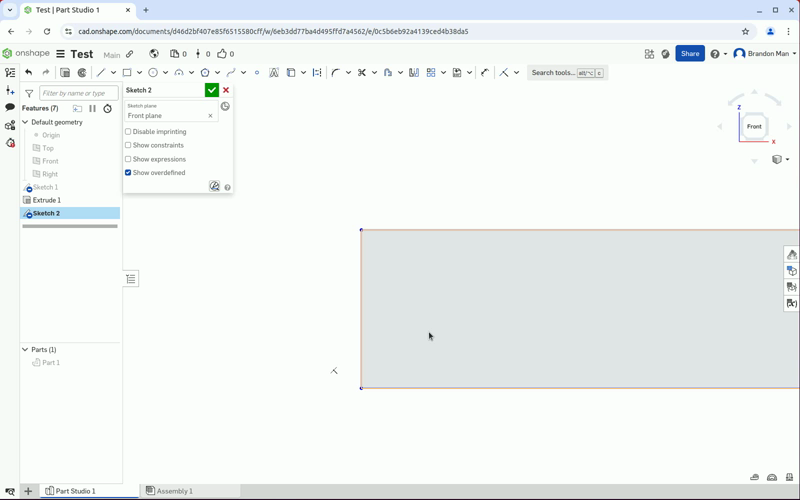
click(429, 331)
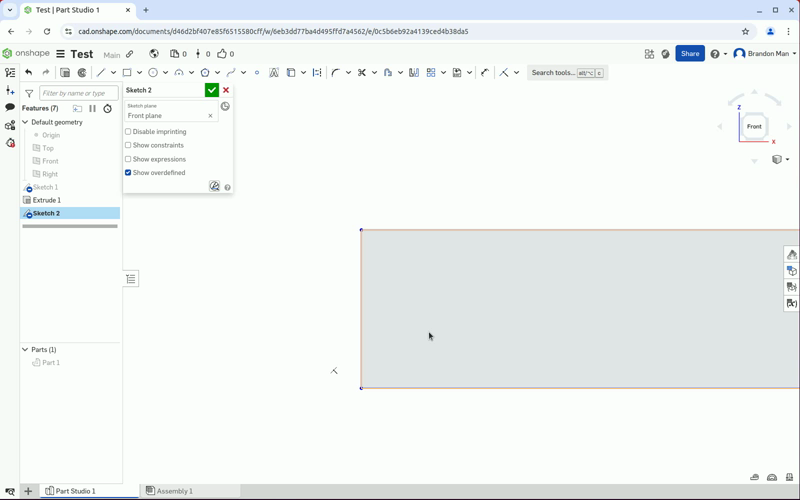
scroll(-6)
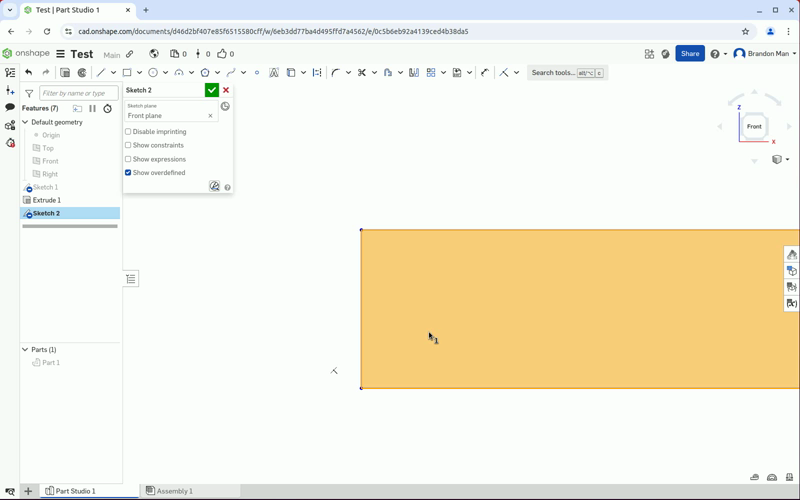
scroll(-6)
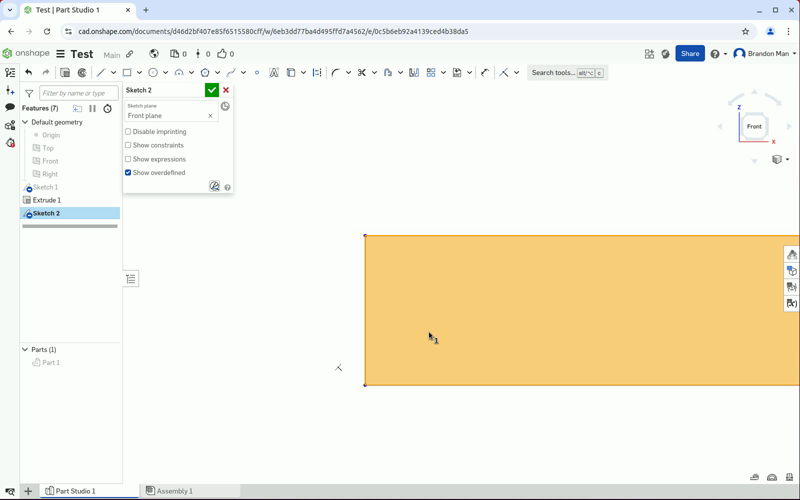
scroll(-6)
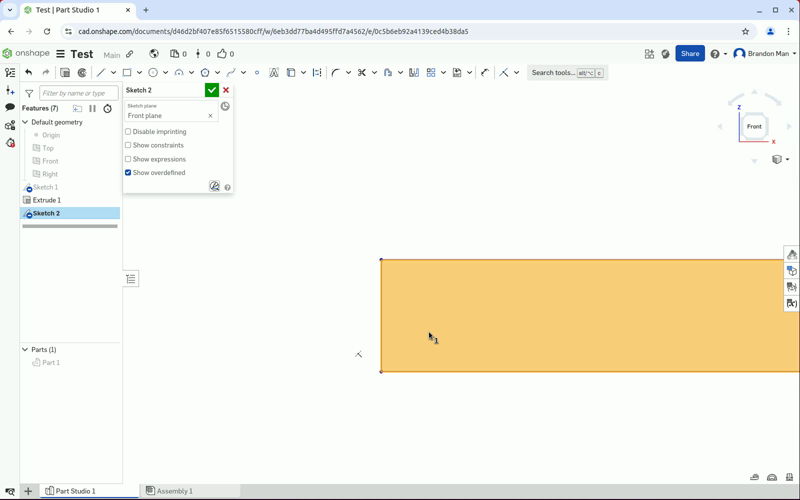
scroll(-6)
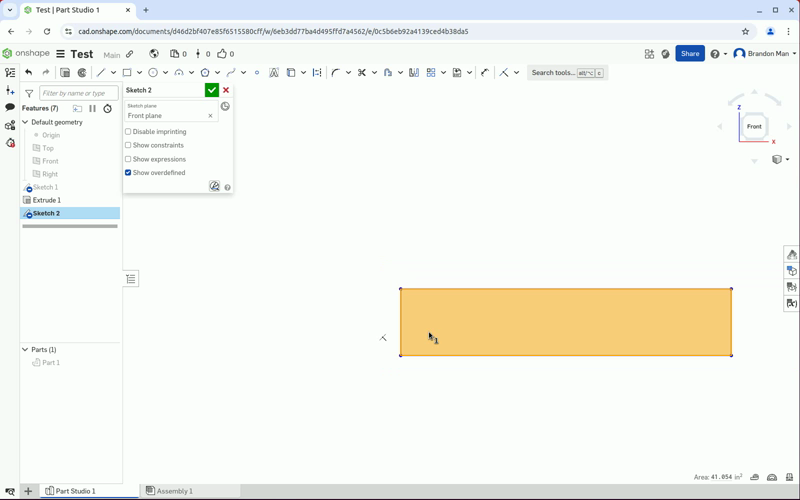
scroll(-6)
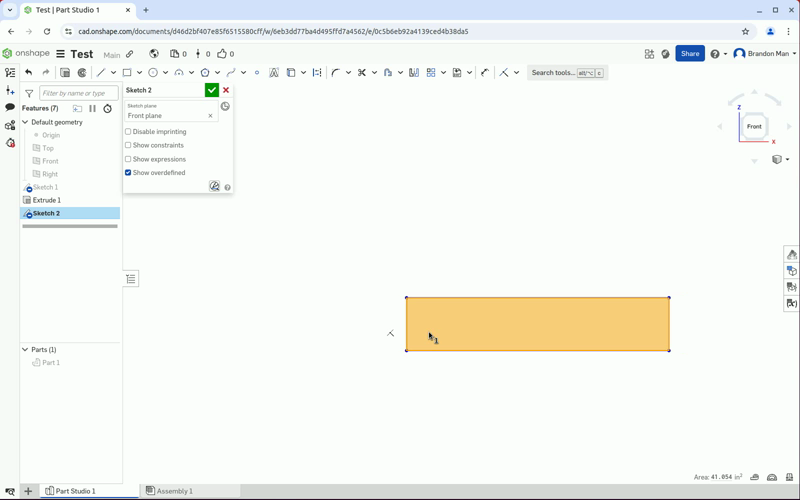
scroll(-6)
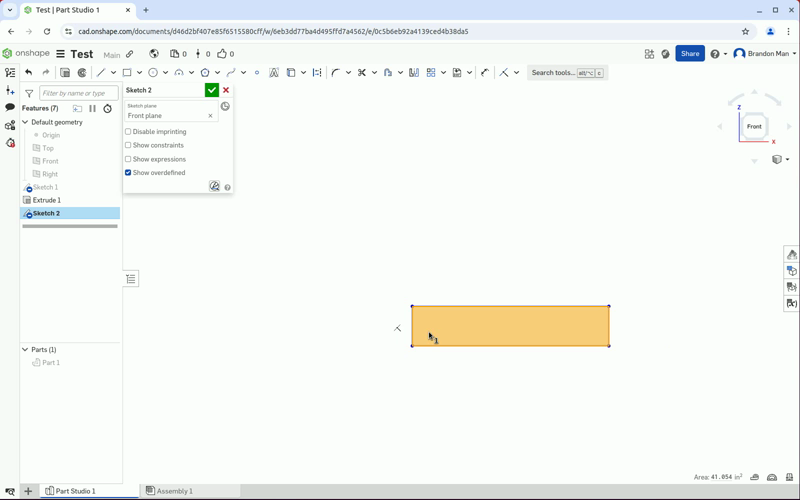
scroll(-6)
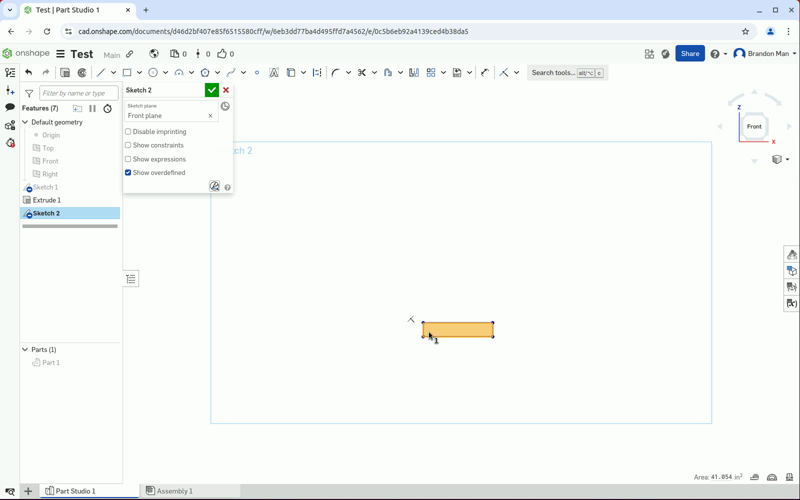
mouse_move(73, 352)
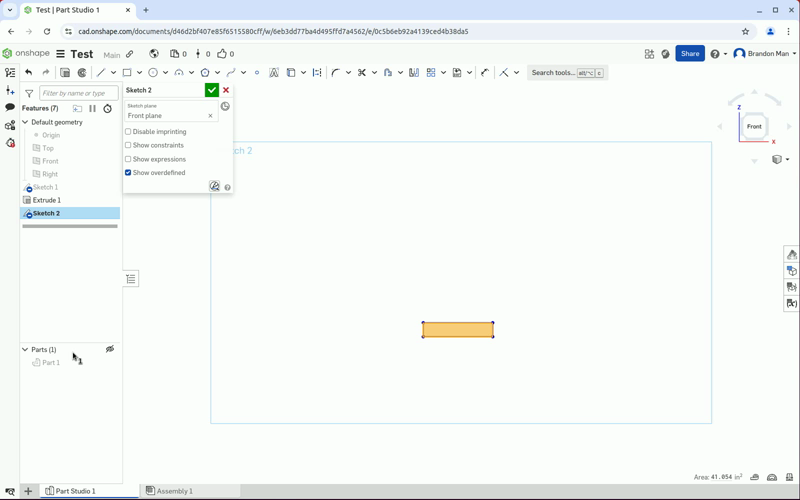
key(shift+y)
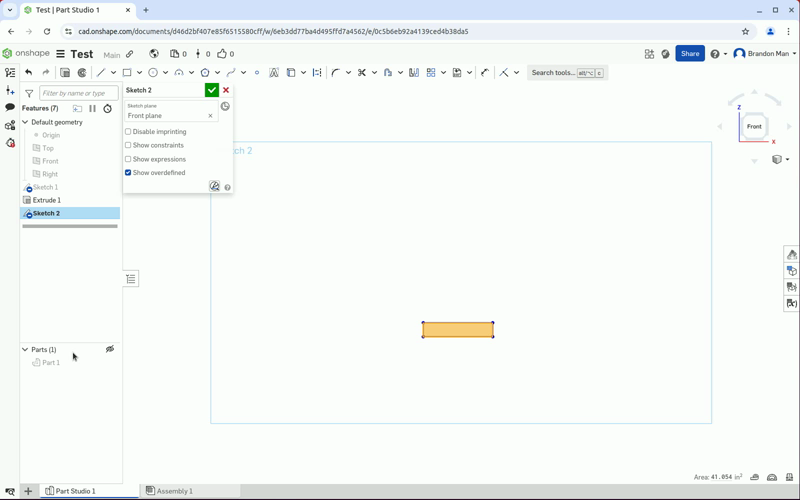
key(shift+e)
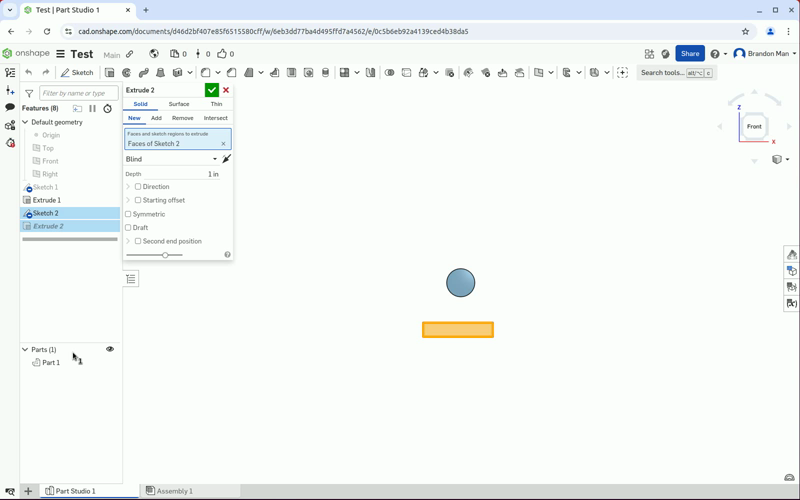
mouse_move(143, 106)
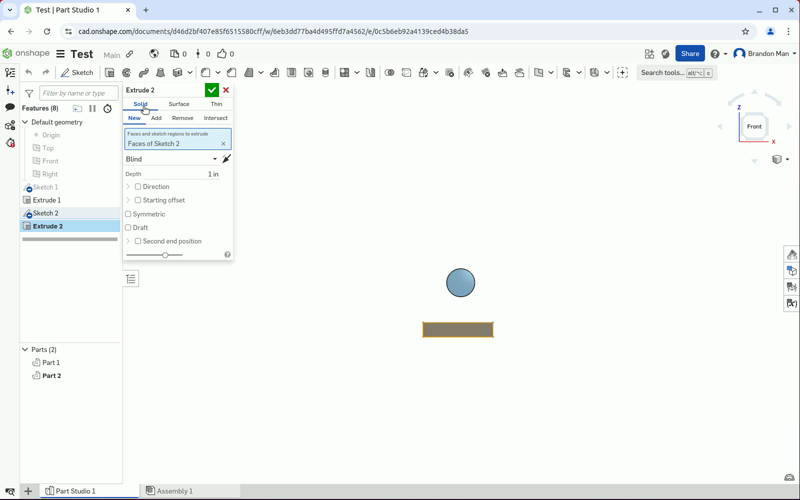
click(143, 106)
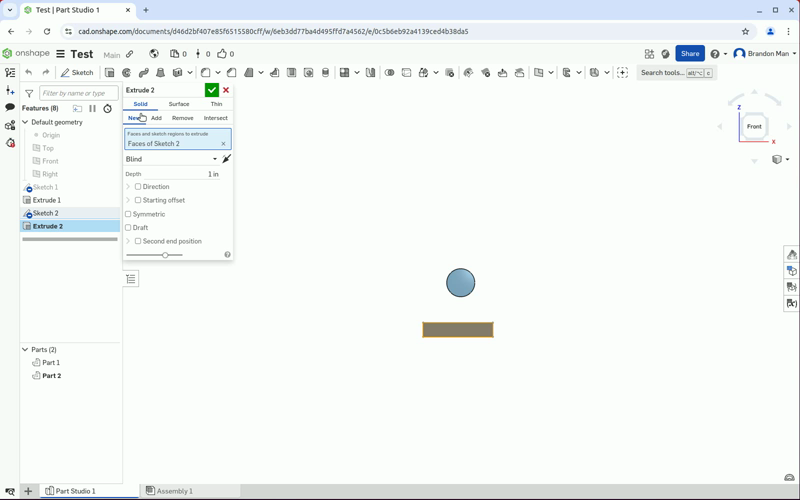
mouse_move(137, 120)
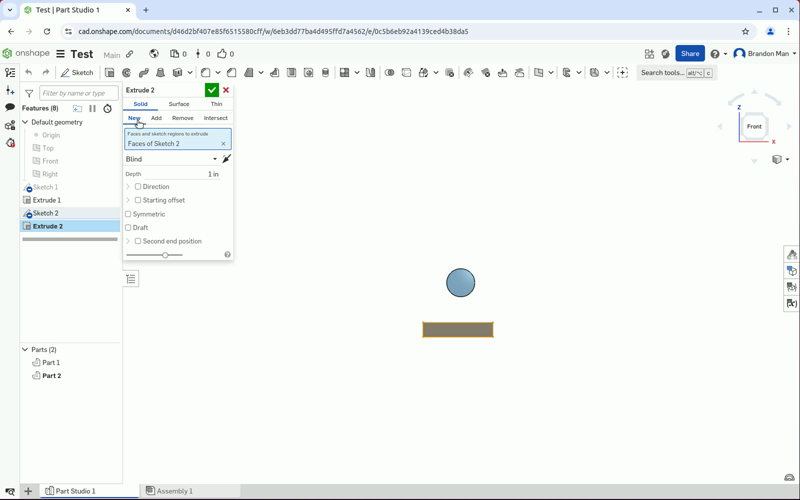
click(137, 120)
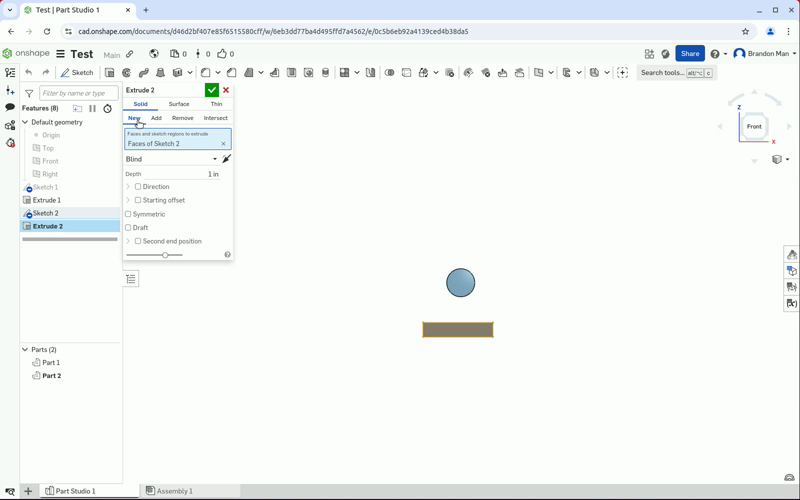
key(tab, 4)
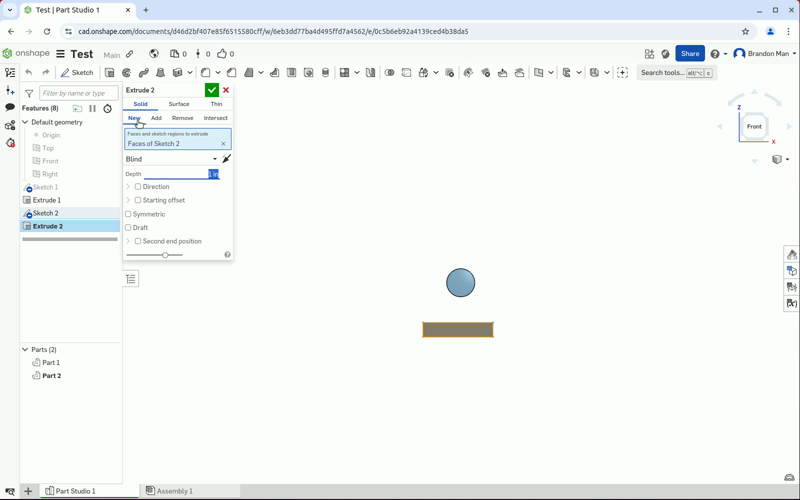
text(2.889)
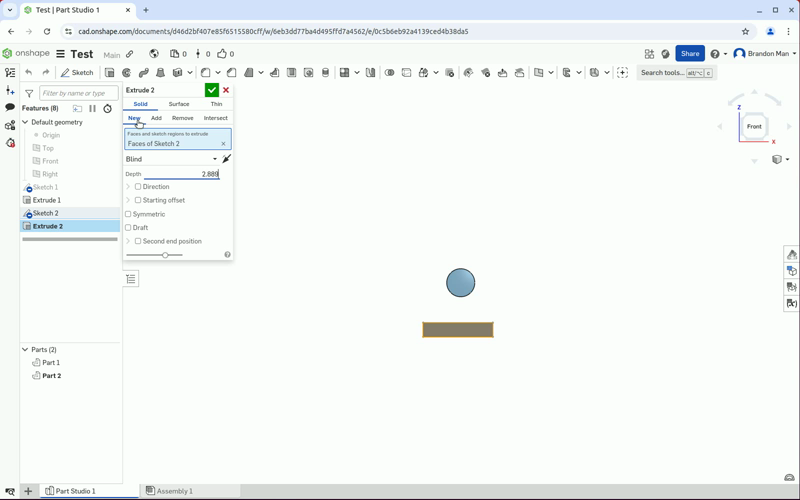
key(enter)
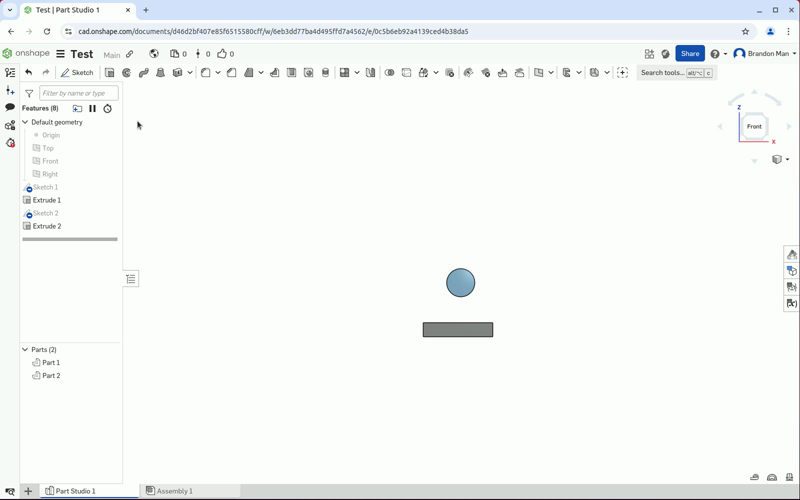
key(shift+h)
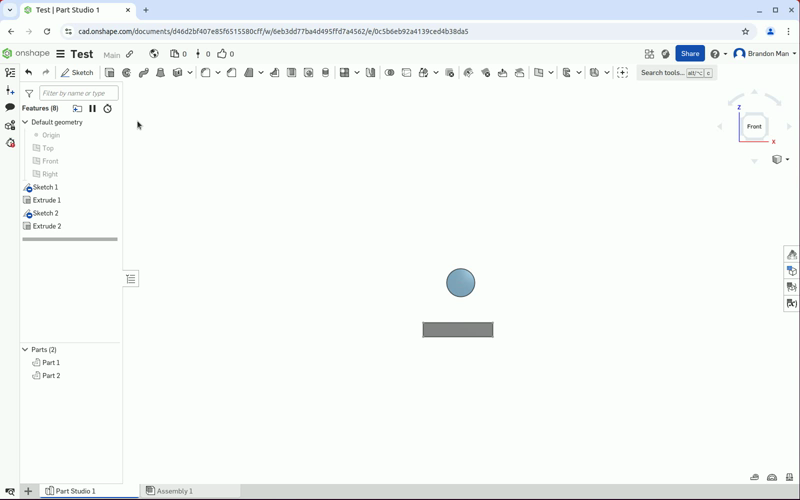
key(shift+h)
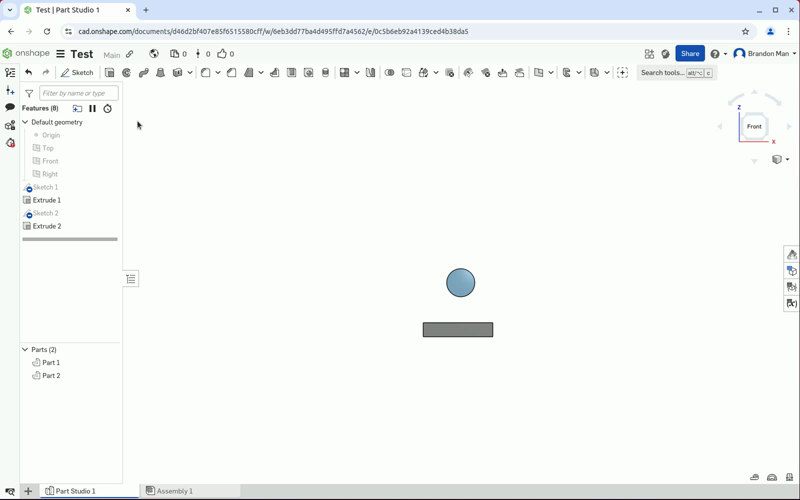
mouse_move(73, 189)
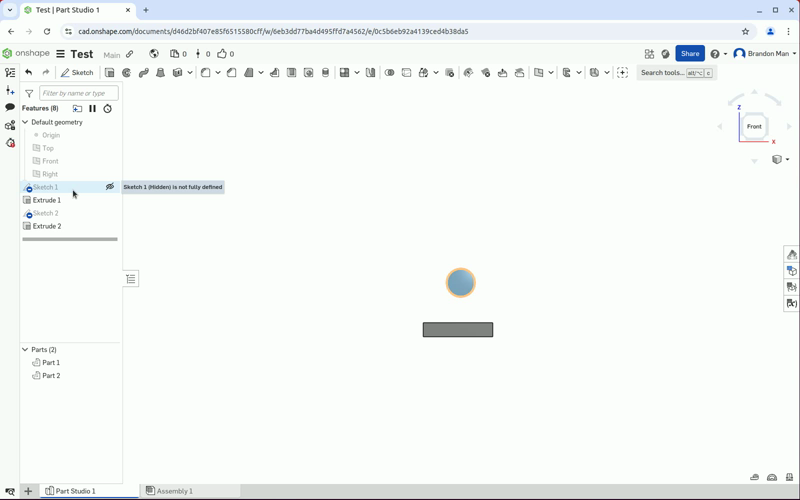
click(73, 189)
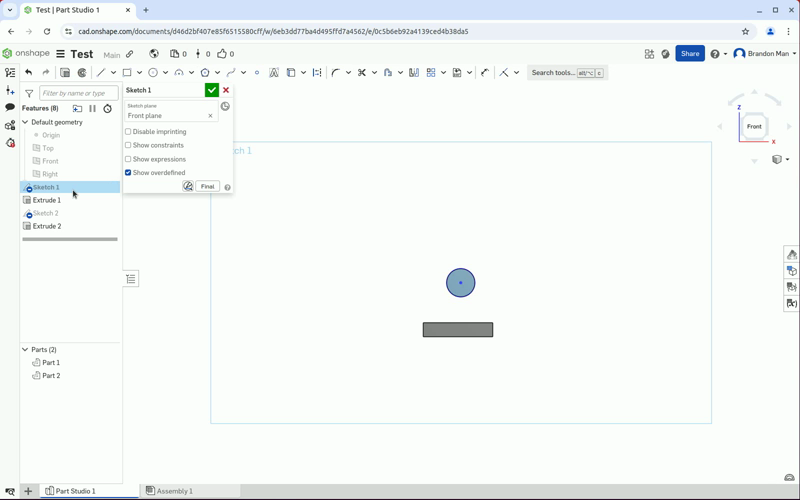
mouse_move(229, 92)
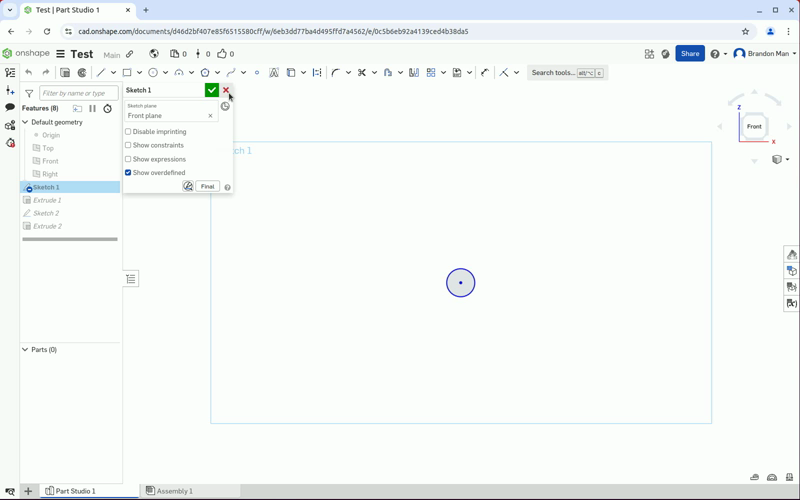
click(229, 92)
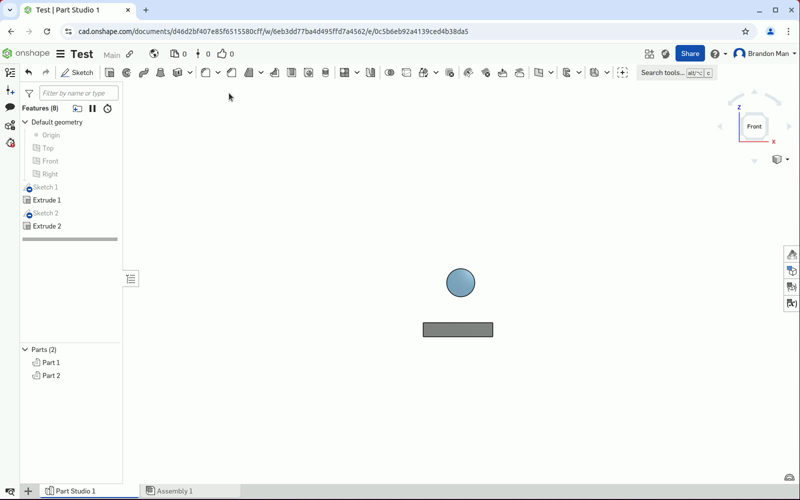
mouse_move(541, 75)
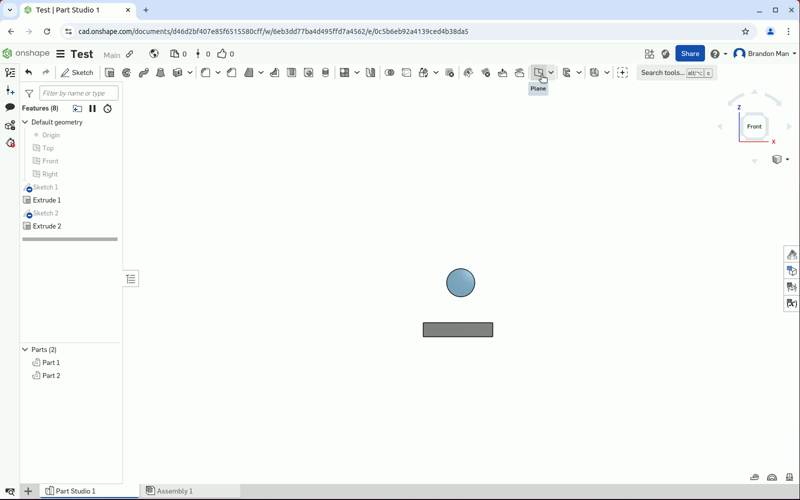
click(541, 75)
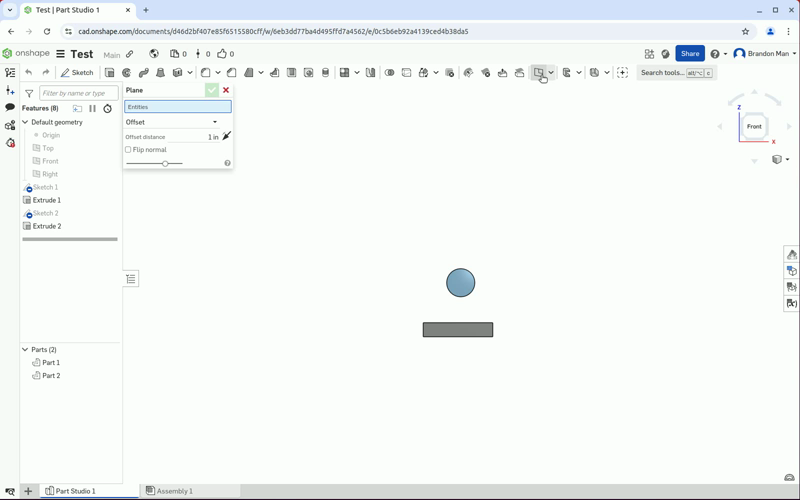
mouse_move(73, 163)
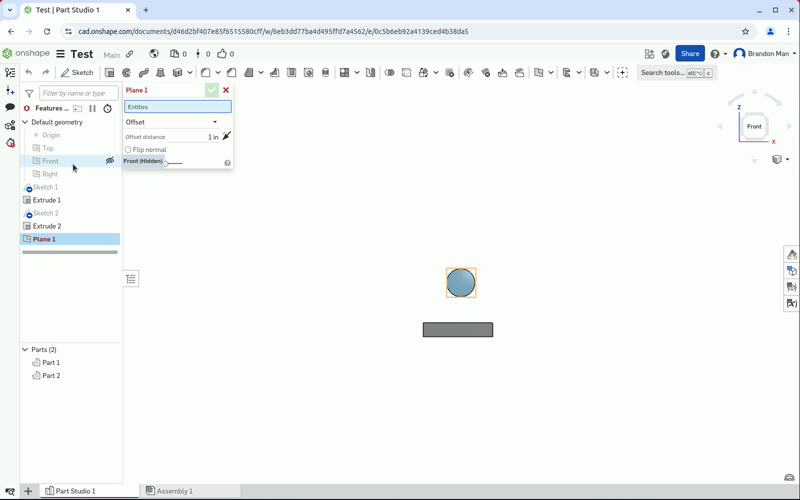
click(73, 163)
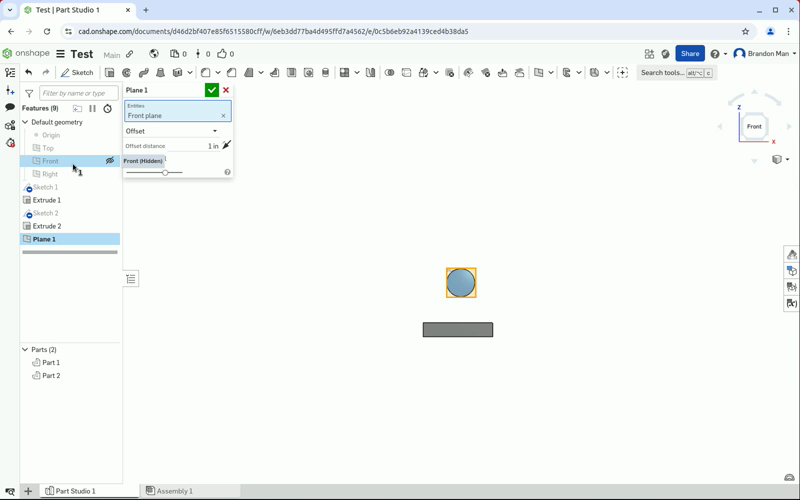
key(tab, 2)
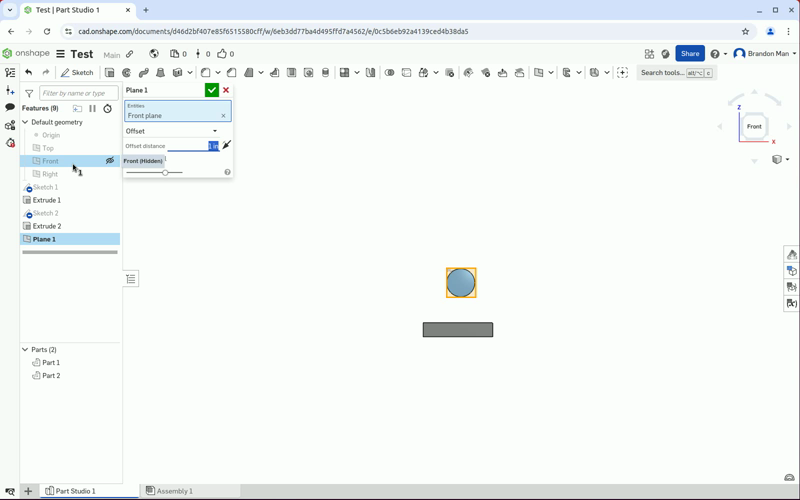
text(22.615)
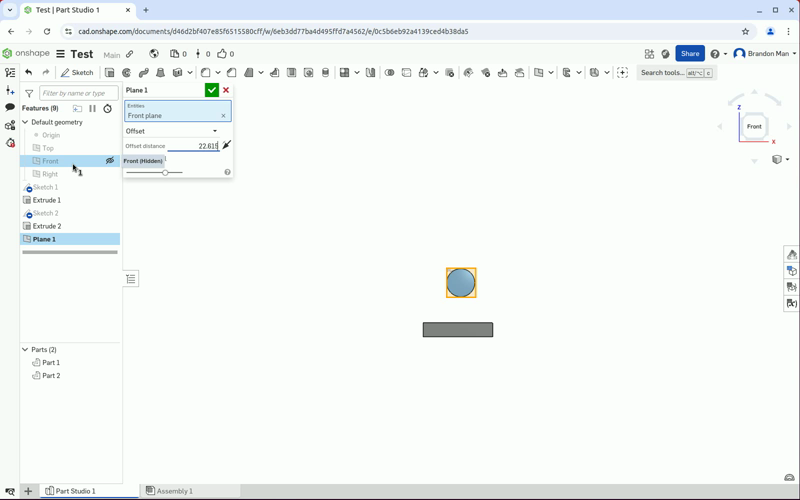
key(enter, 2)
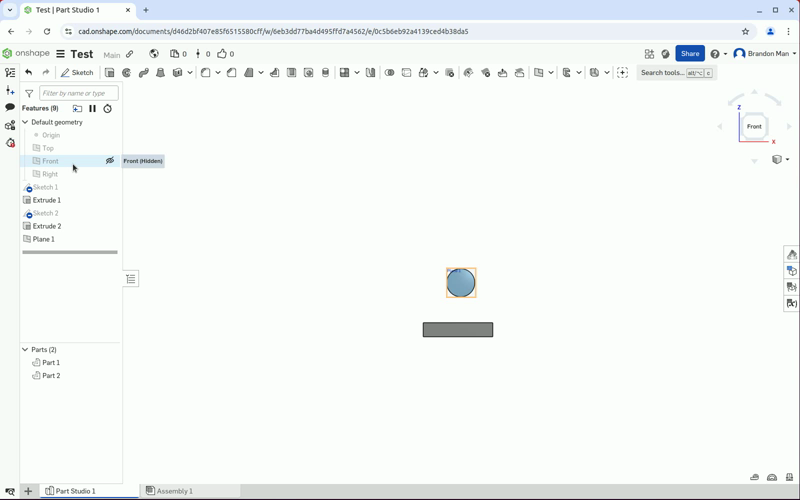
key(shift+s)
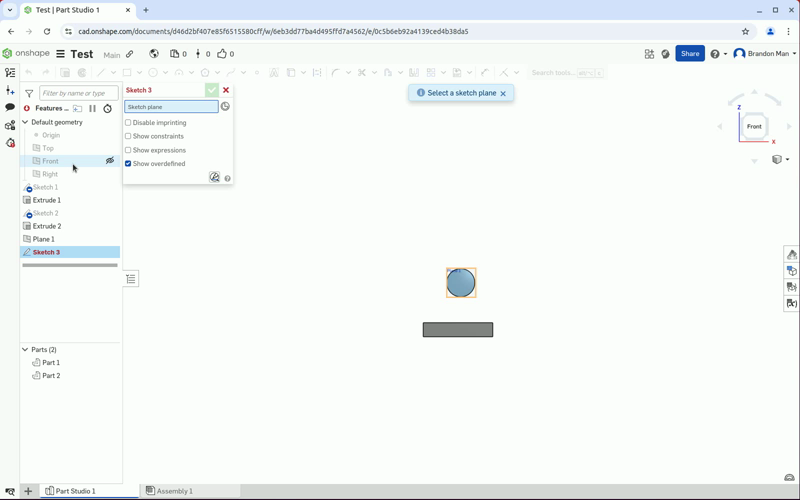
mouse_move(73, 241)
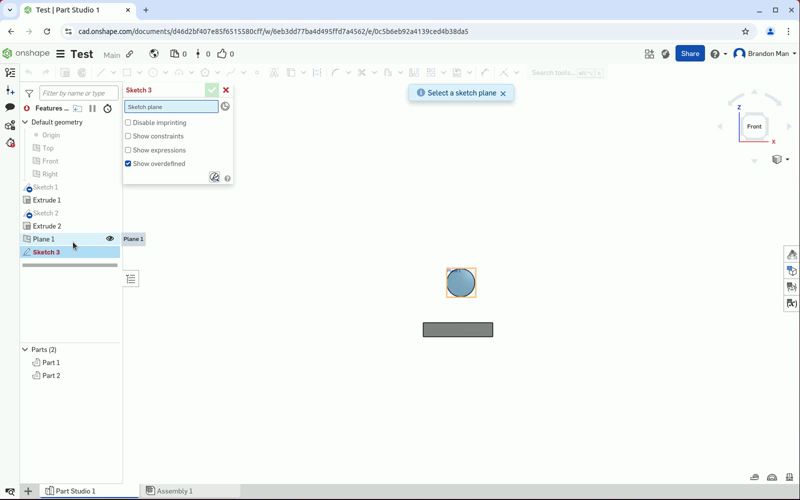
click(73, 241)
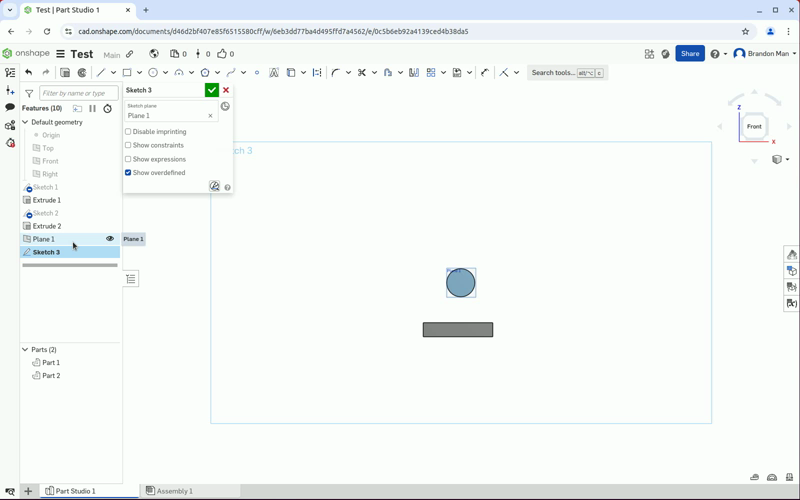
mouse_move(73, 352)
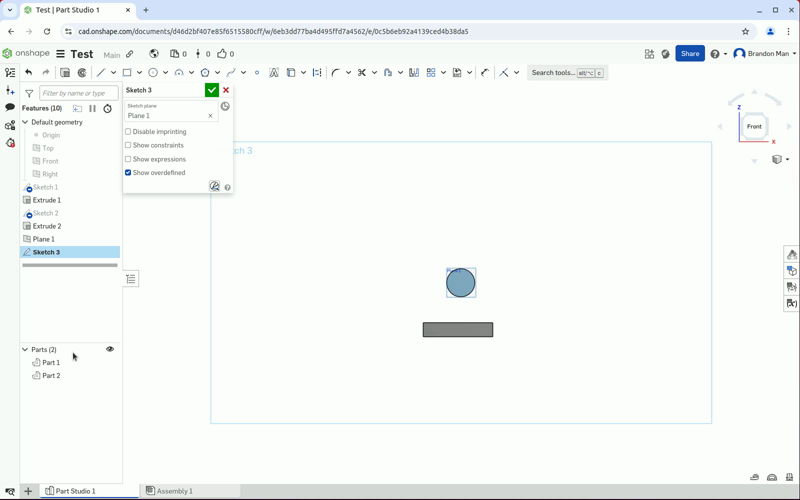
key(y)
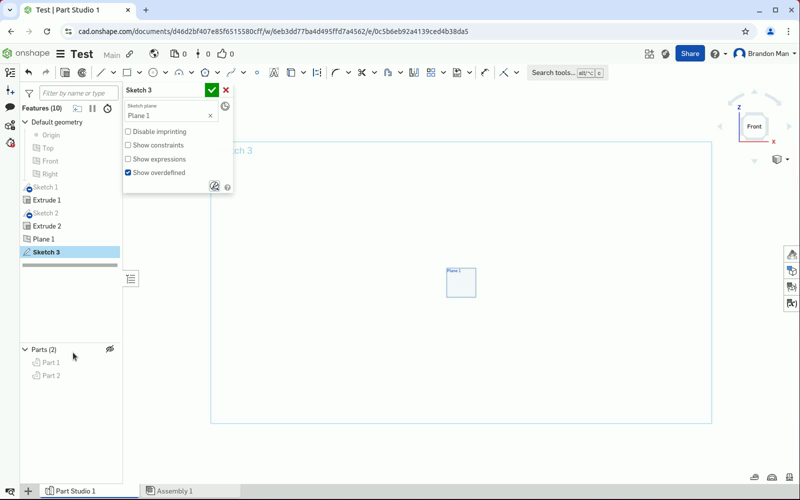
key(a)
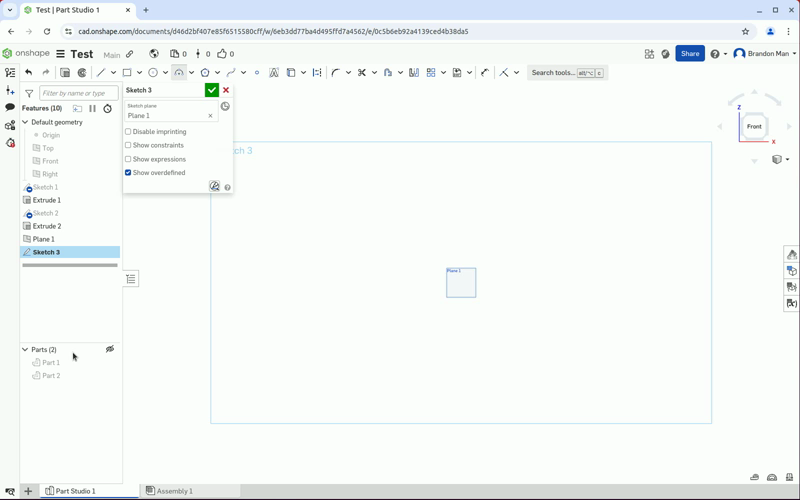
key_down(shift)
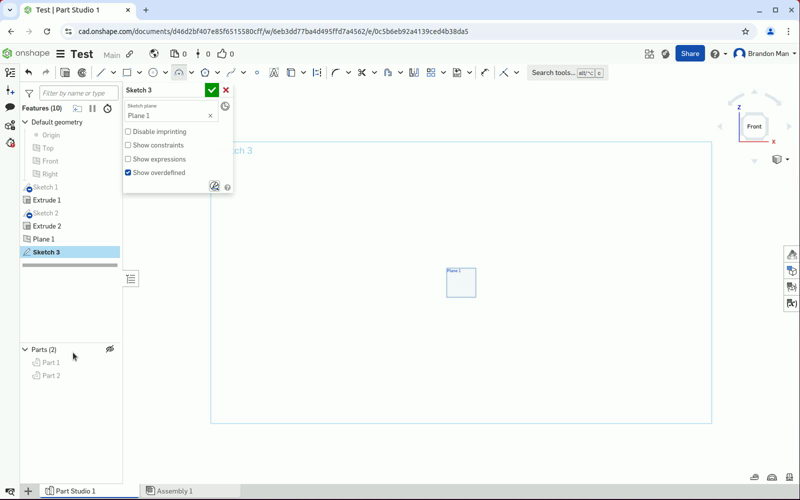
mouse_move(473, 276)
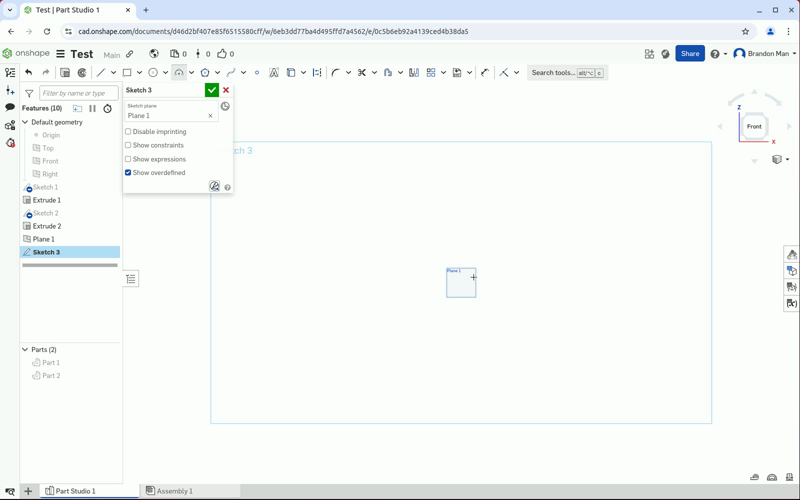
click(473, 276)
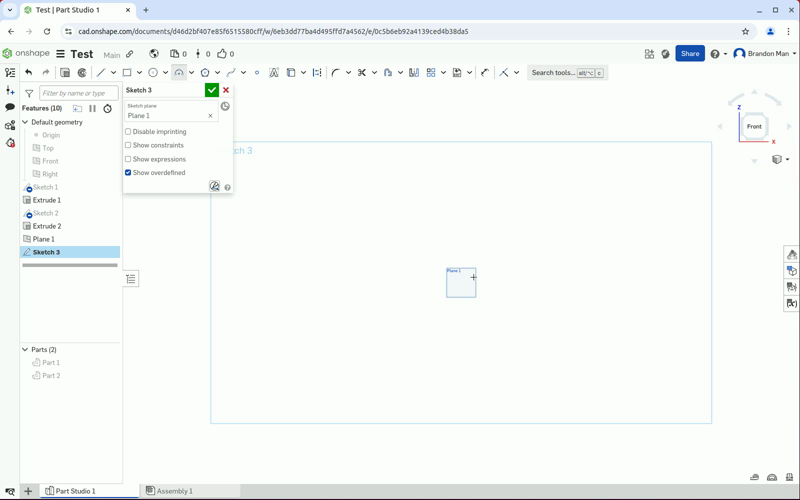
key_up(shift)
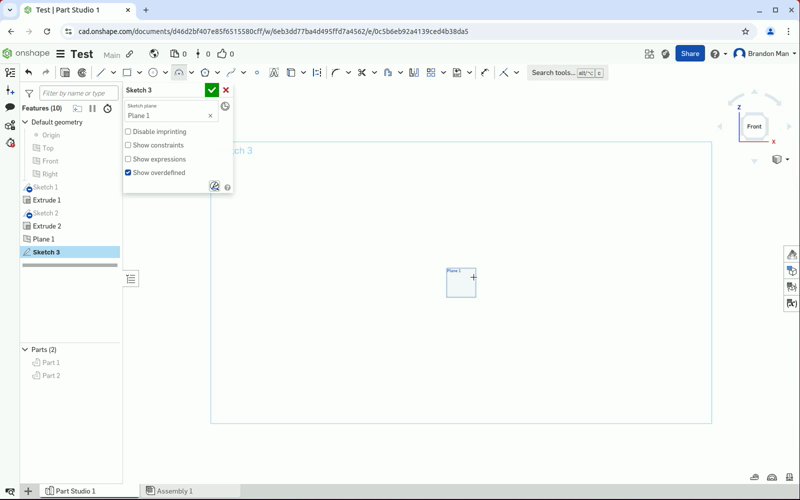
key_down(shift)
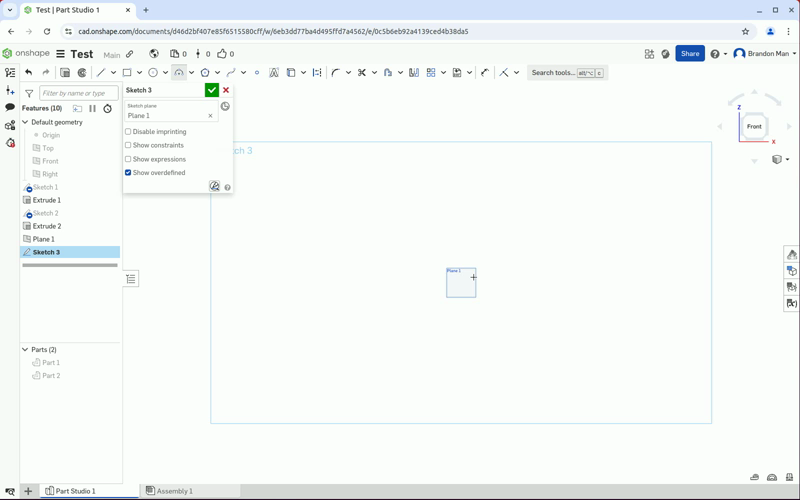
mouse_move(474, 282)
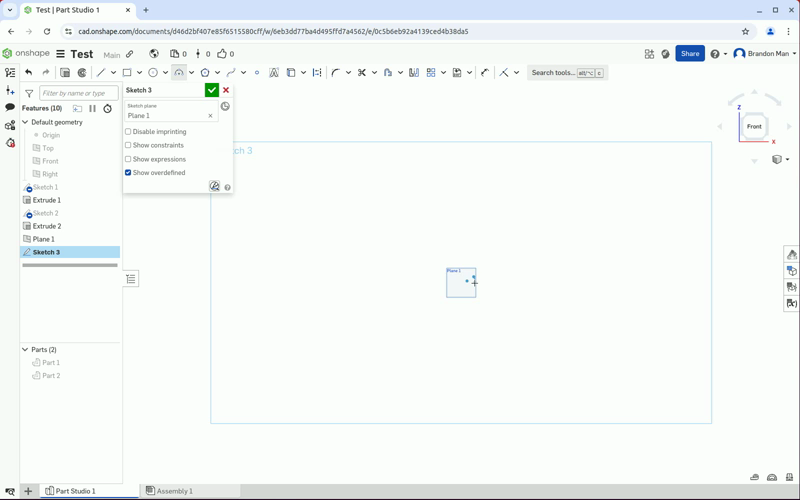
scroll(6)
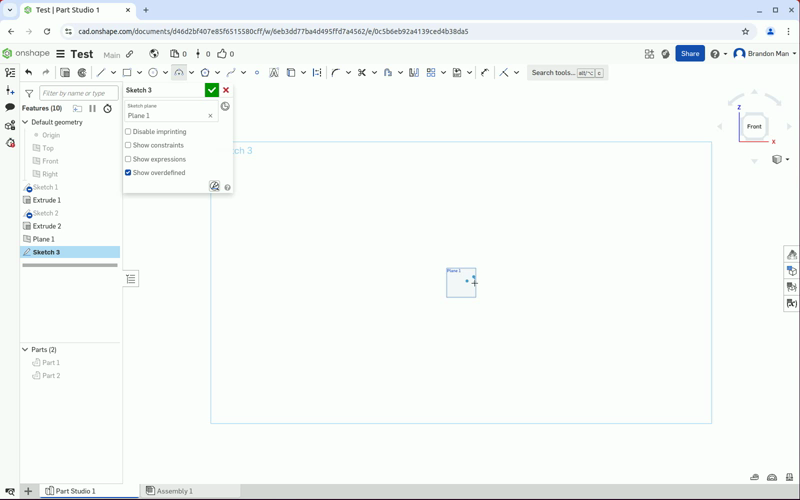
scroll(6)
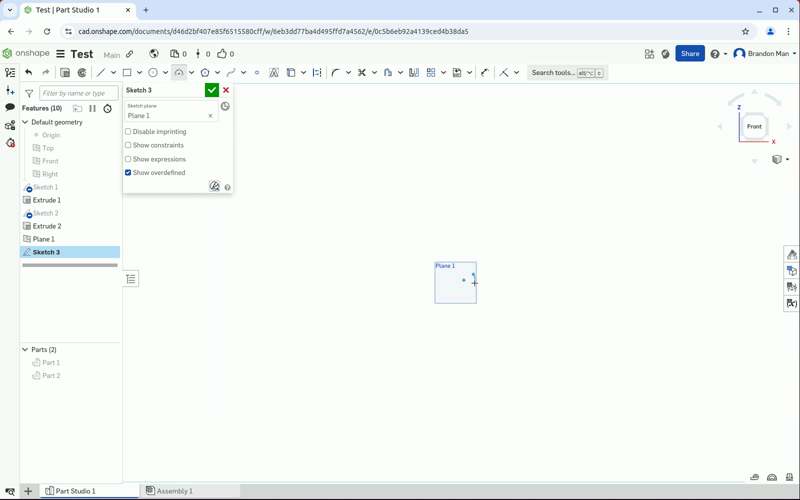
scroll(6)
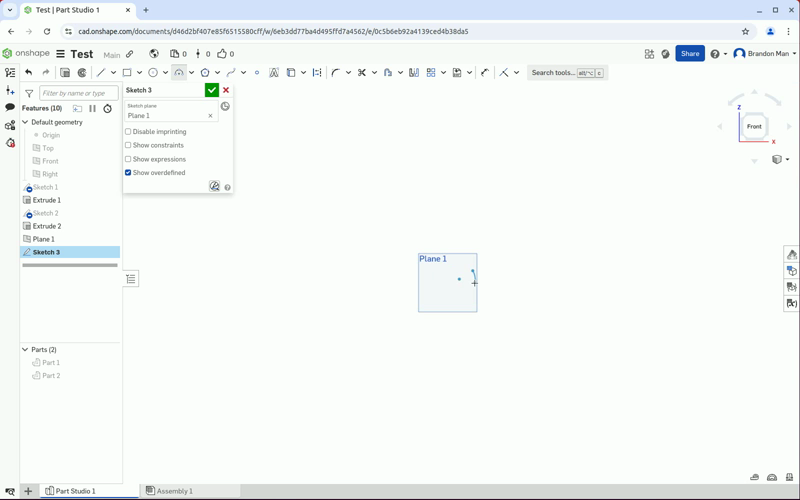
scroll(6)
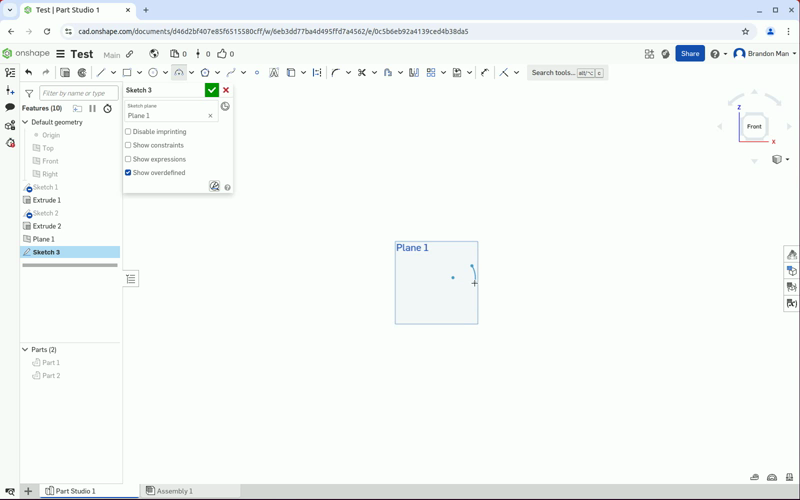
scroll(6)
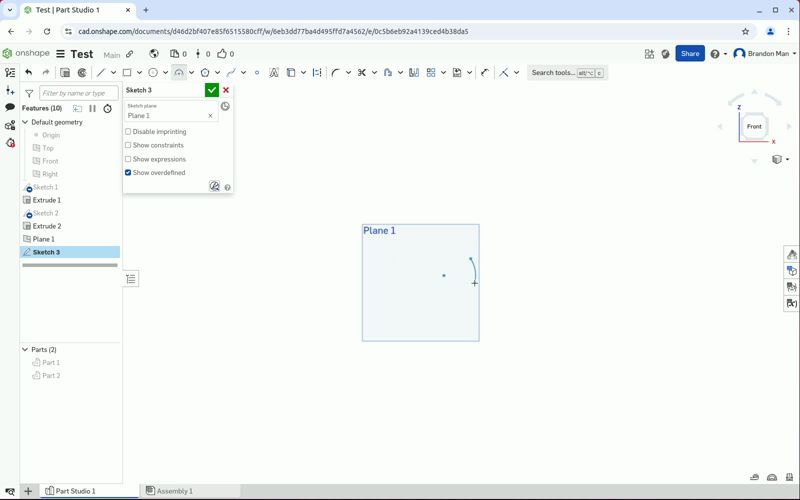
scroll(6)
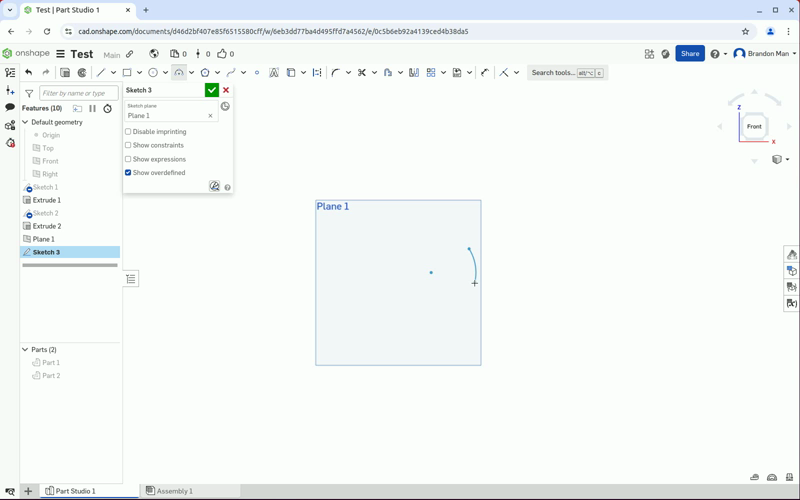
scroll(6)
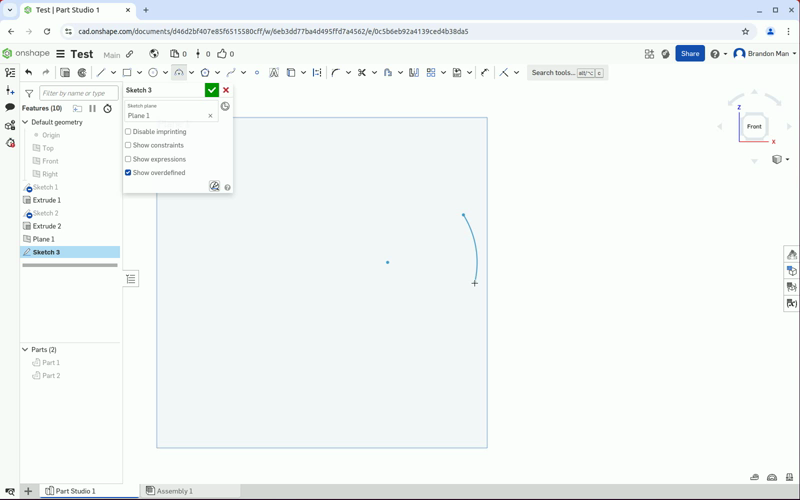
click(474, 282)
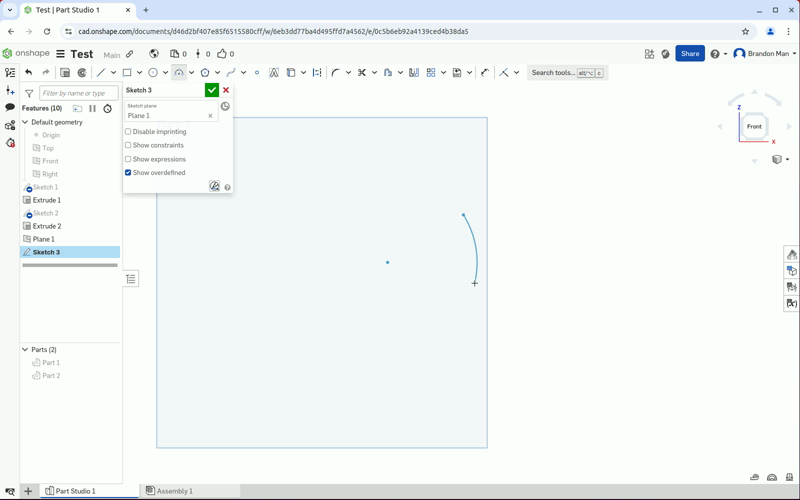
scroll(-6)
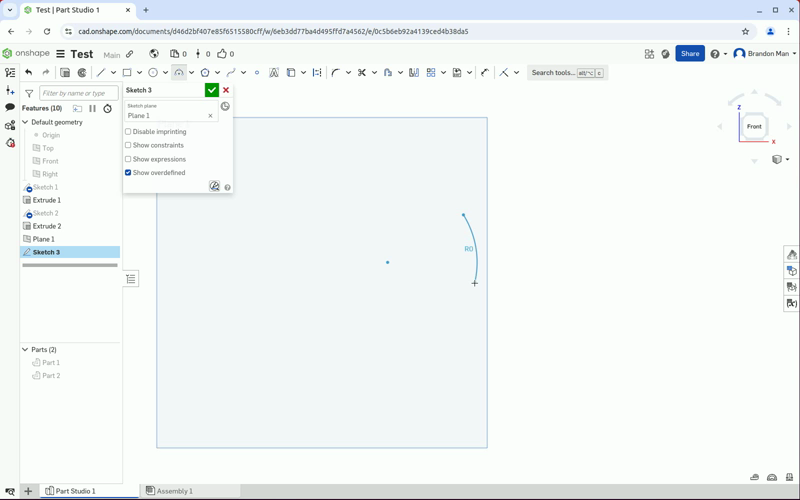
scroll(-6)
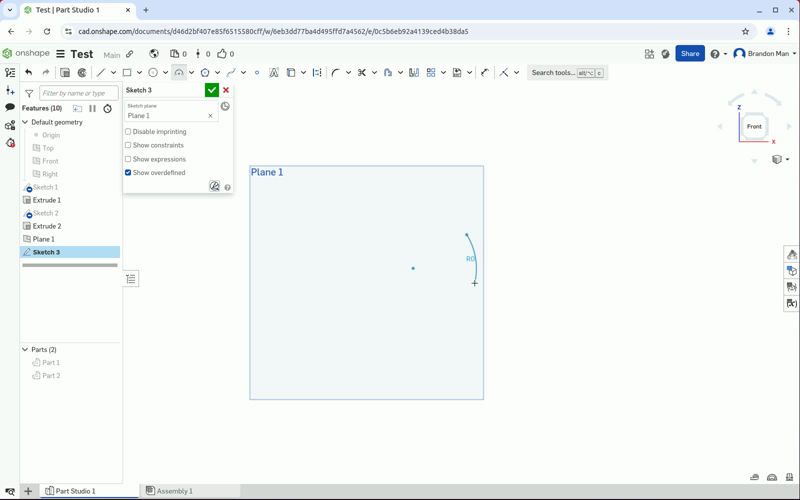
scroll(-6)
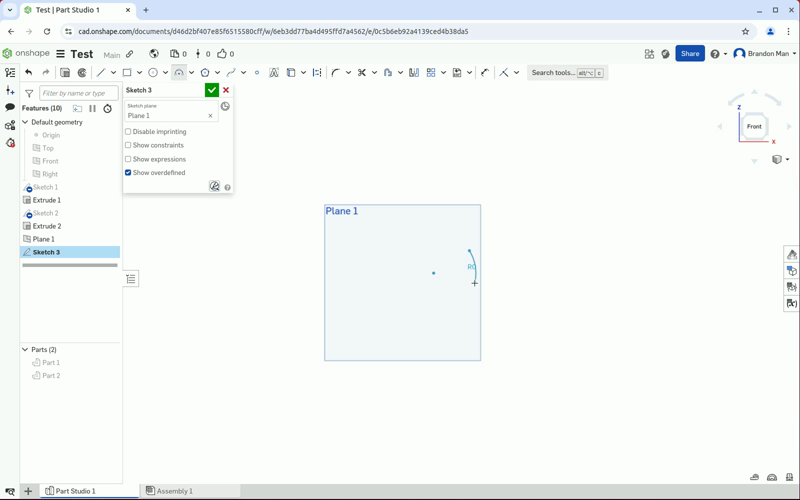
scroll(-6)
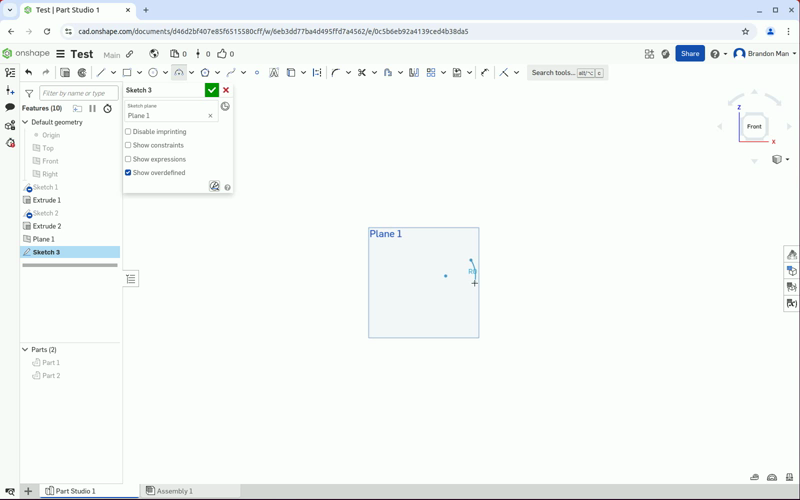
scroll(-6)
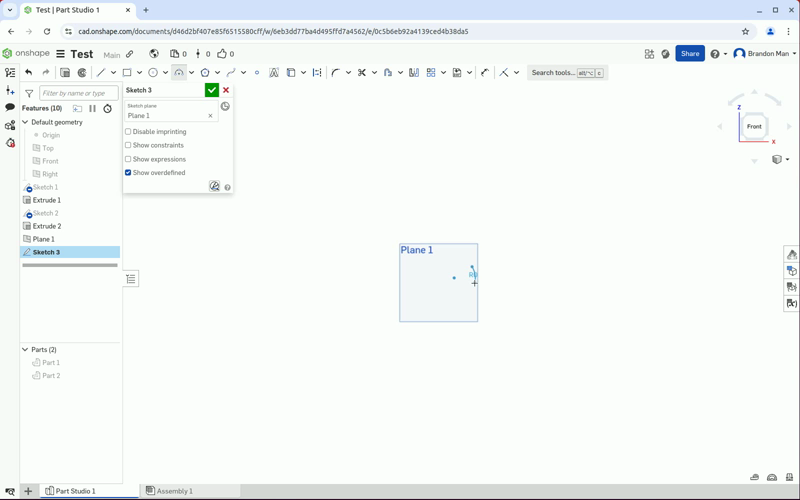
scroll(-6)
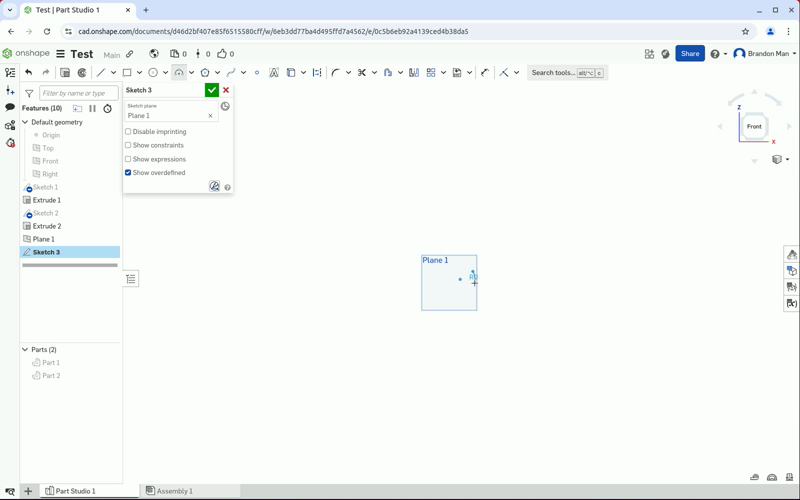
scroll(-6)
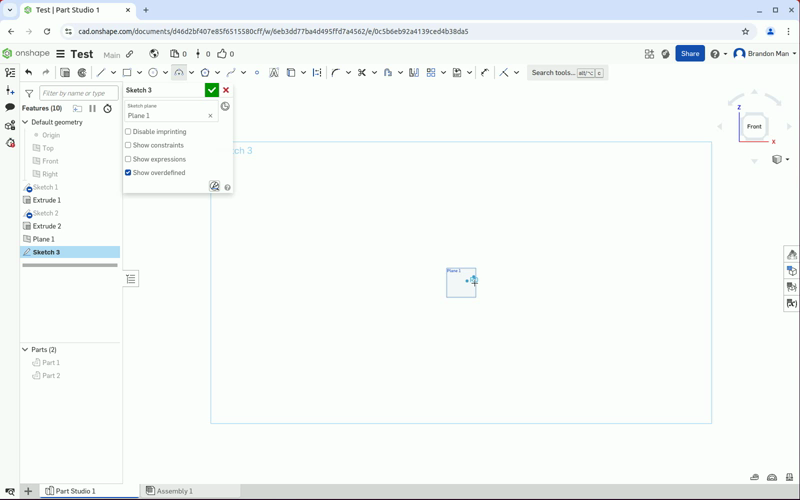
mouse_move(475, 279)
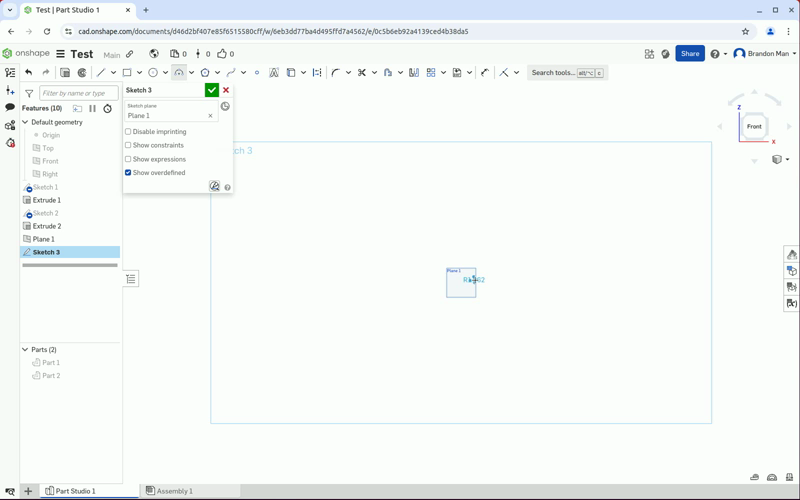
scroll(6)
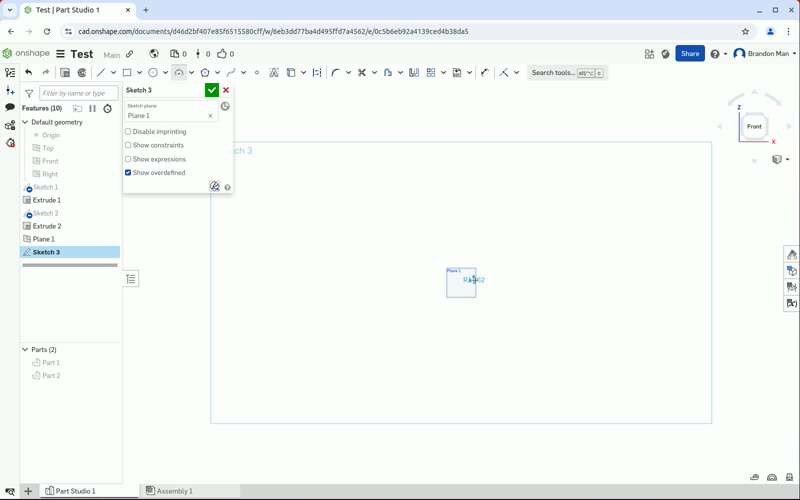
scroll(6)
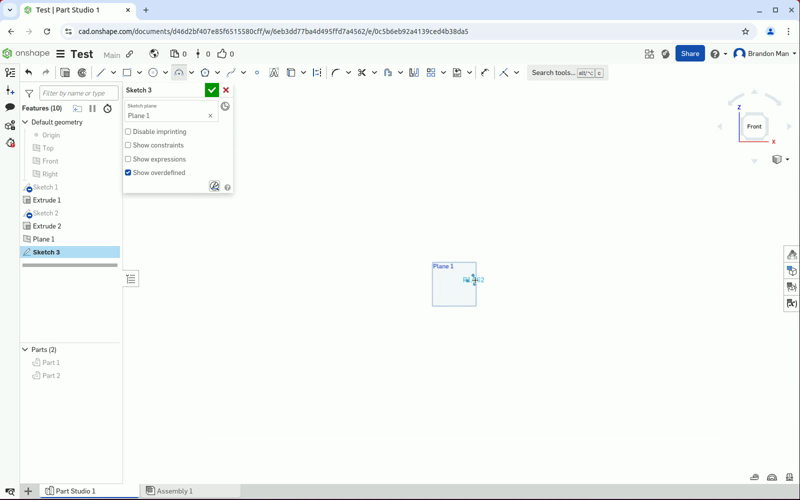
scroll(6)
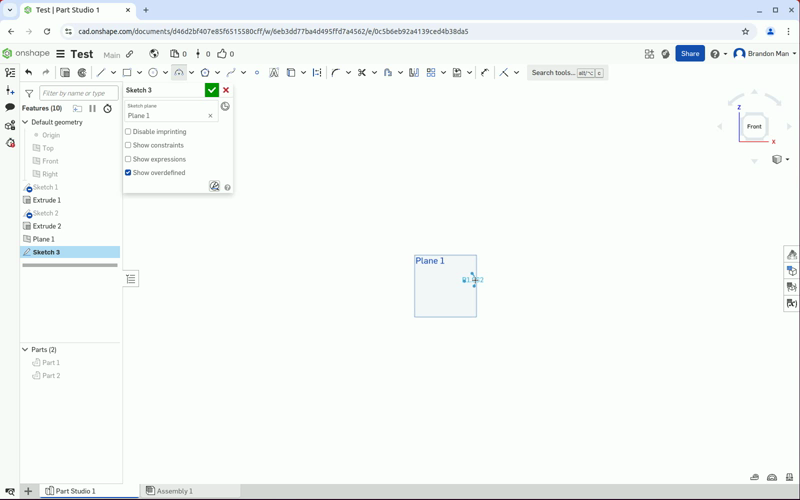
scroll(6)
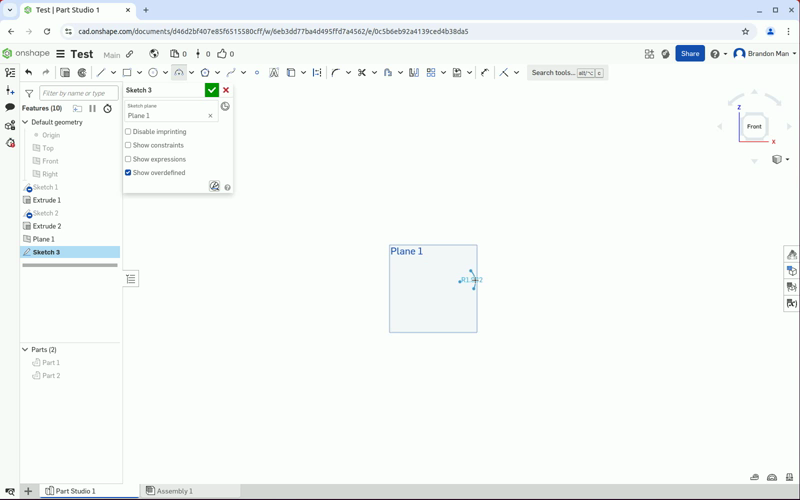
scroll(6)
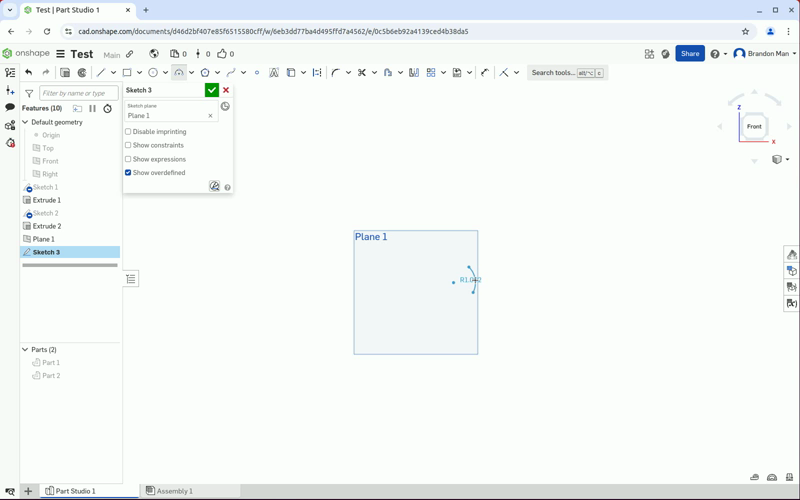
scroll(6)
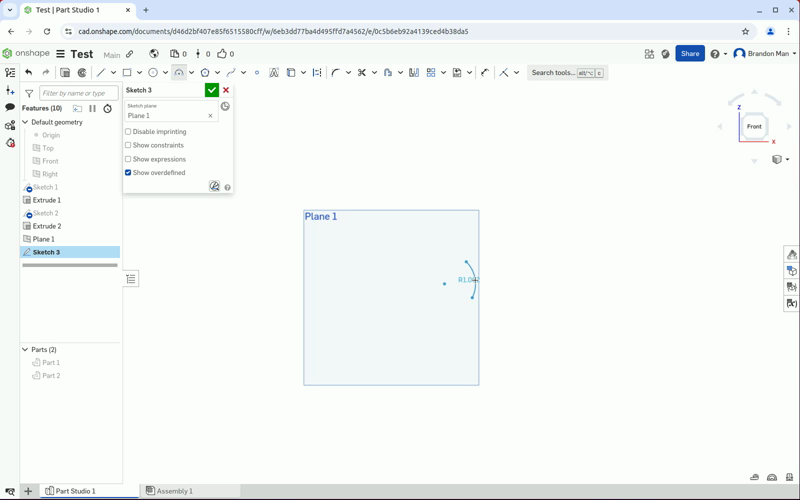
scroll(6)
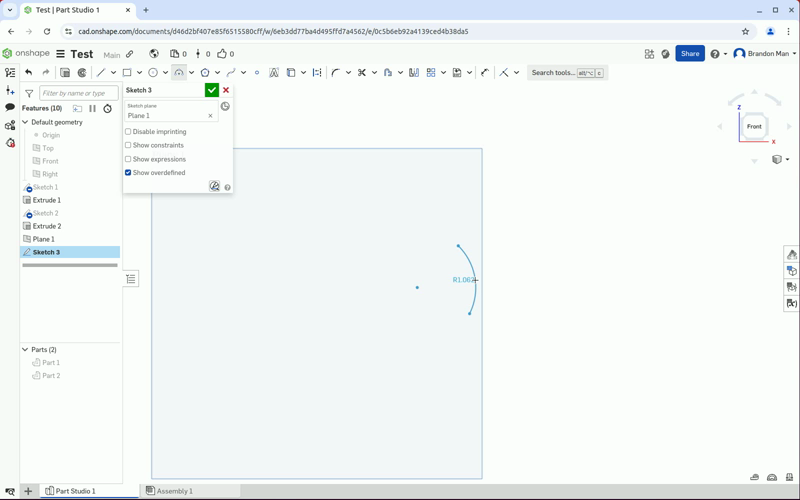
click(475, 279)
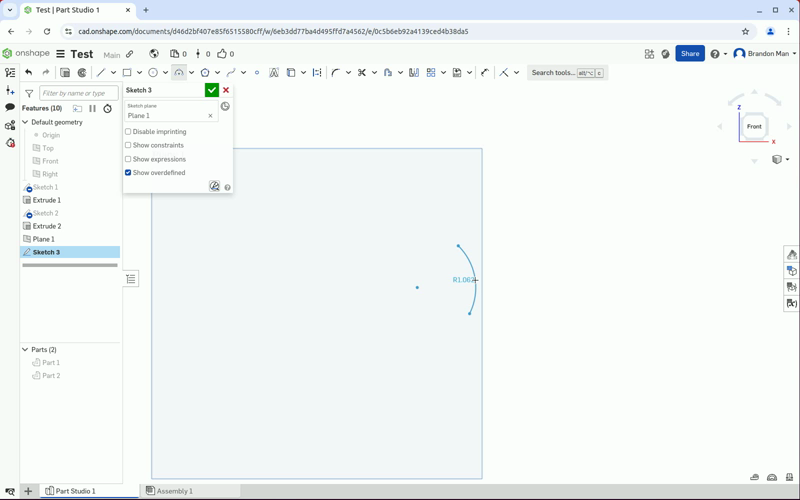
scroll(-6)
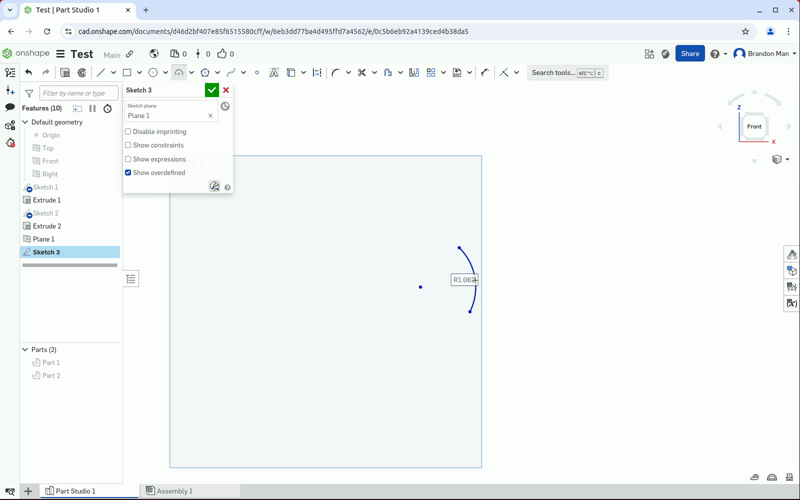
scroll(-6)
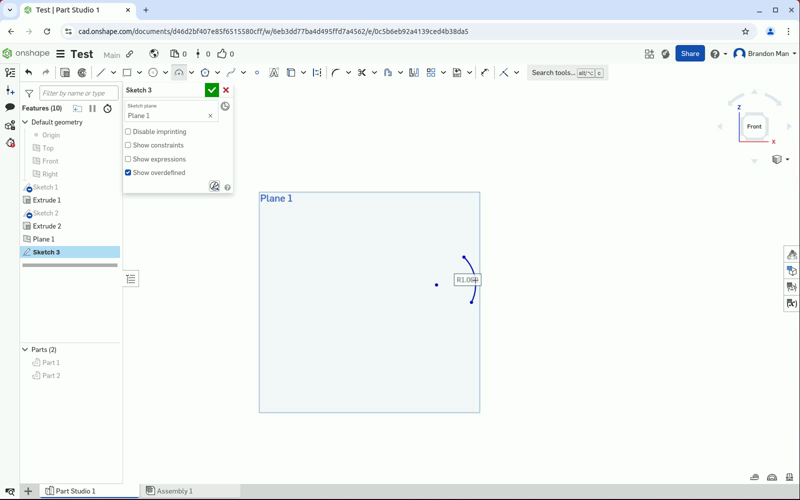
scroll(-6)
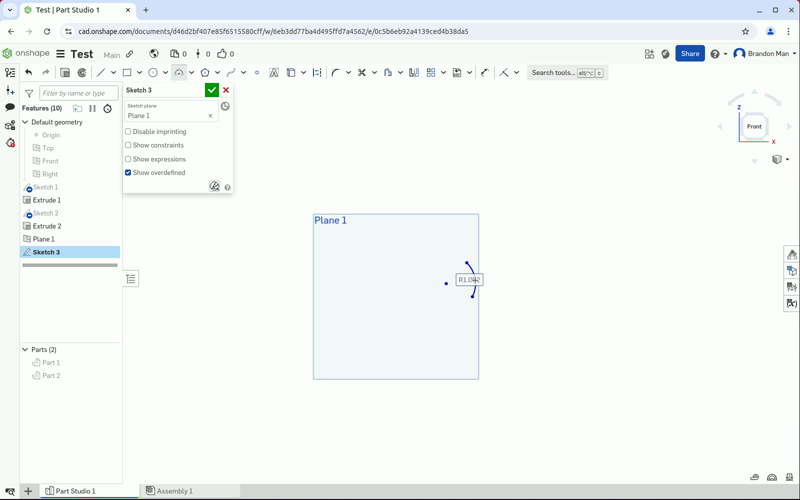
scroll(-6)
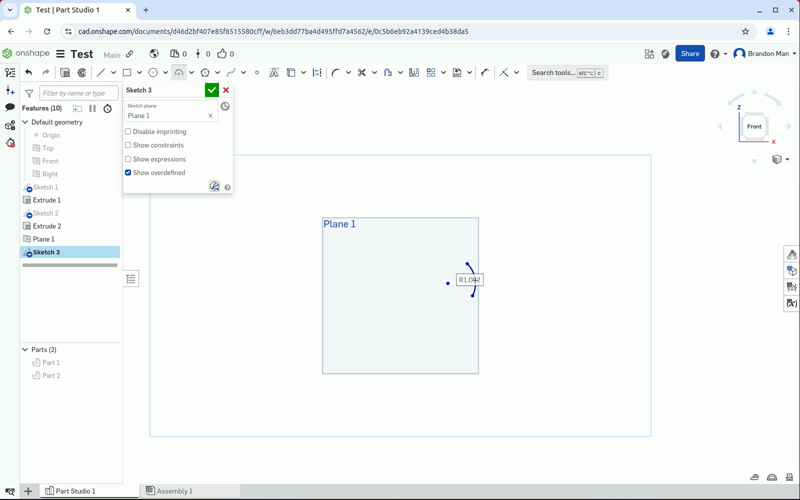
scroll(-6)
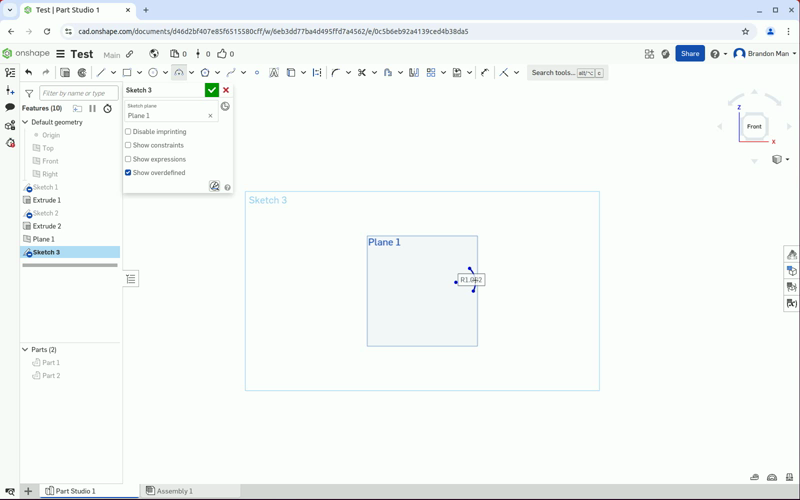
scroll(-6)
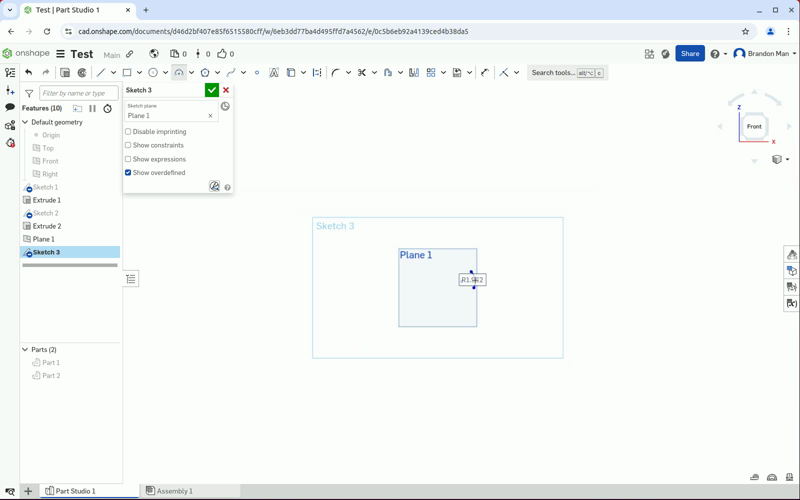
scroll(-6)
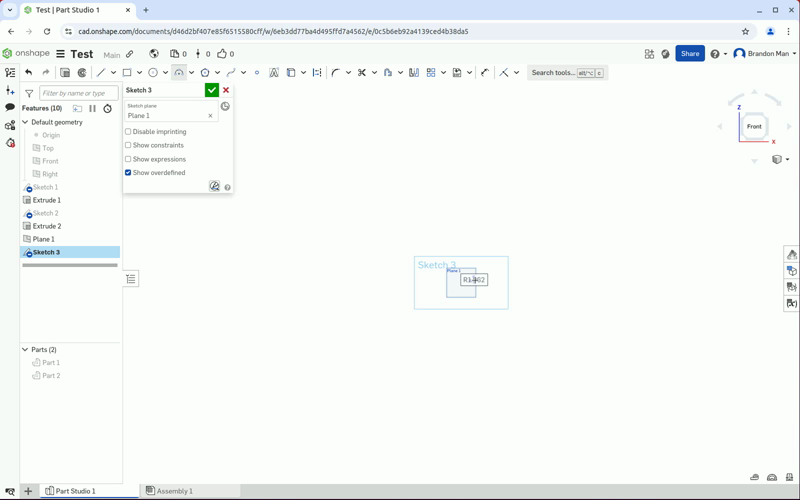
key_up(shift)
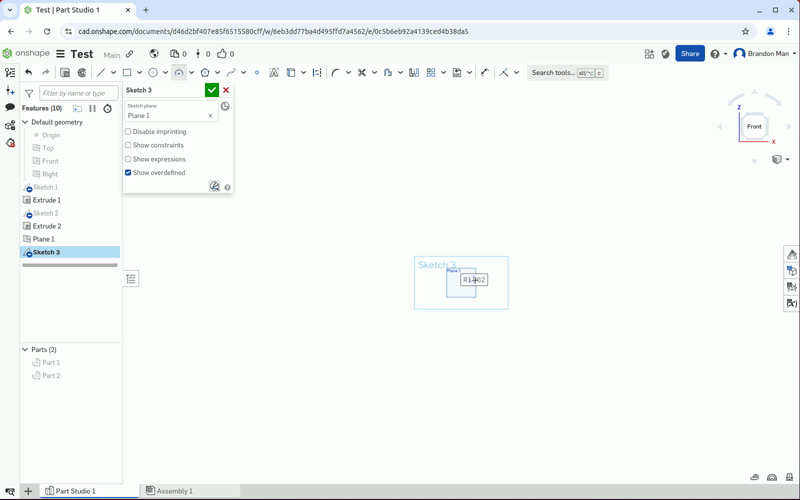
key(esc)
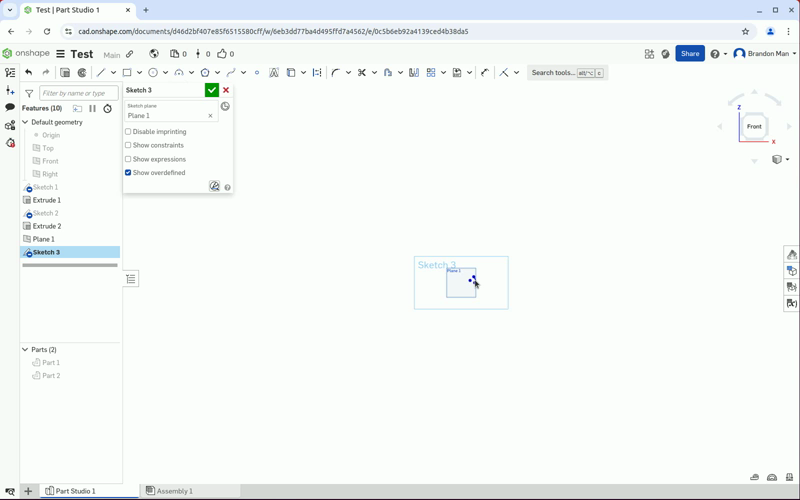
key(l)
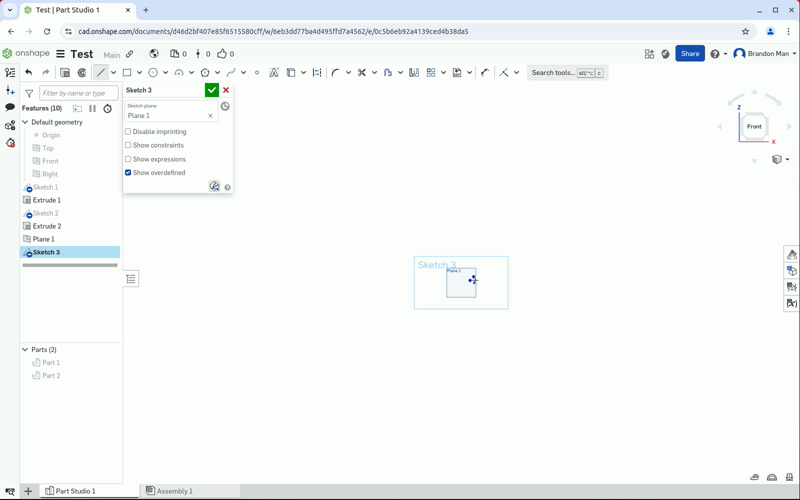
mouse_move(474, 282)
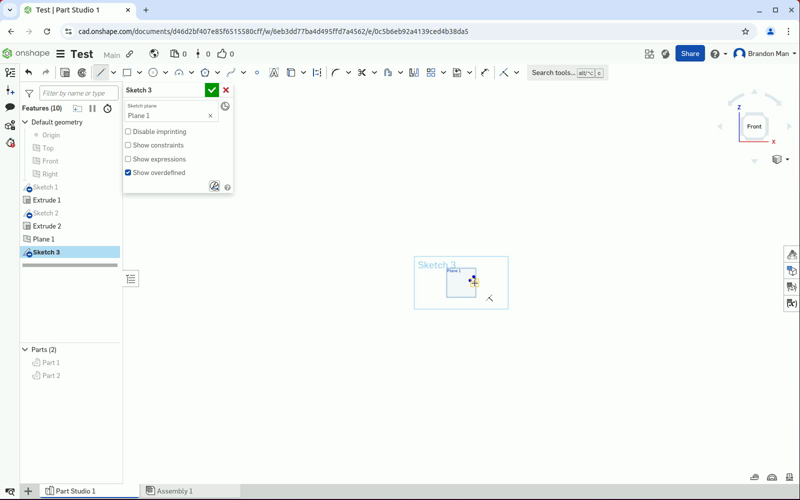
scroll(6)
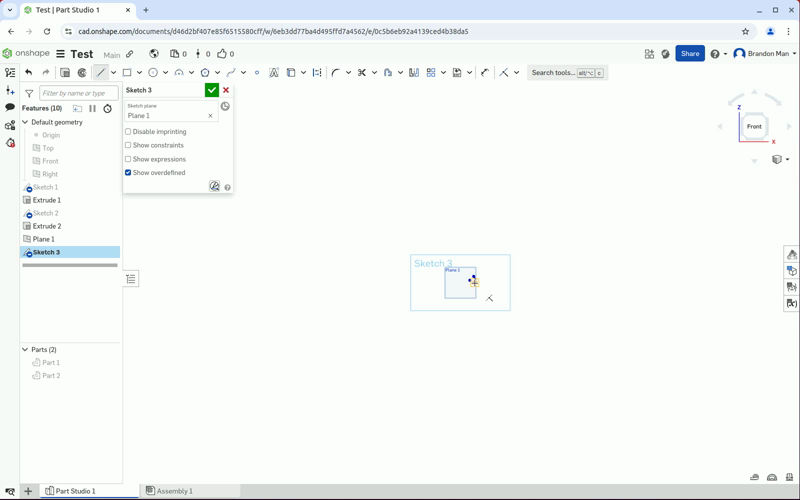
scroll(6)
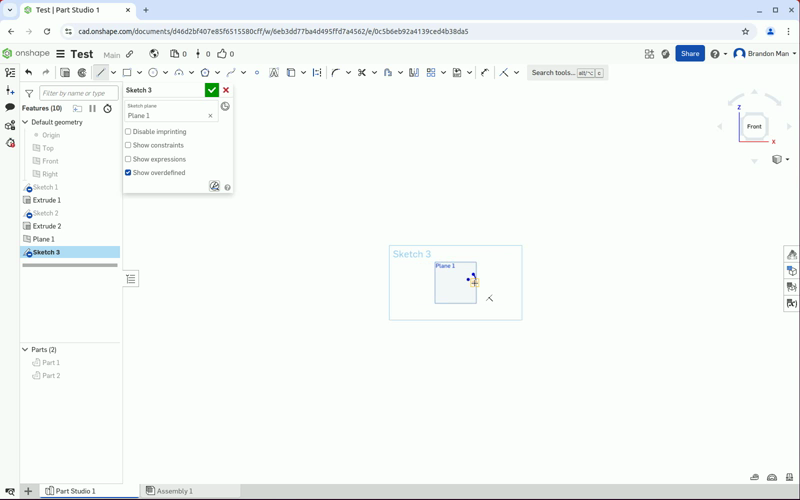
scroll(6)
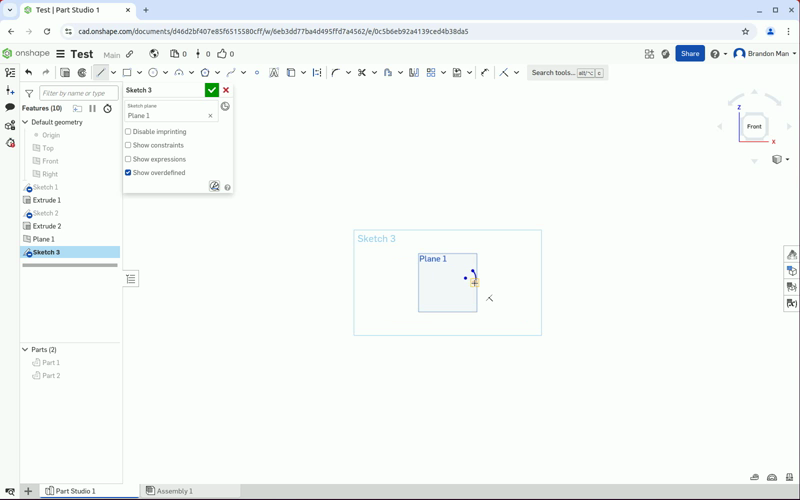
scroll(6)
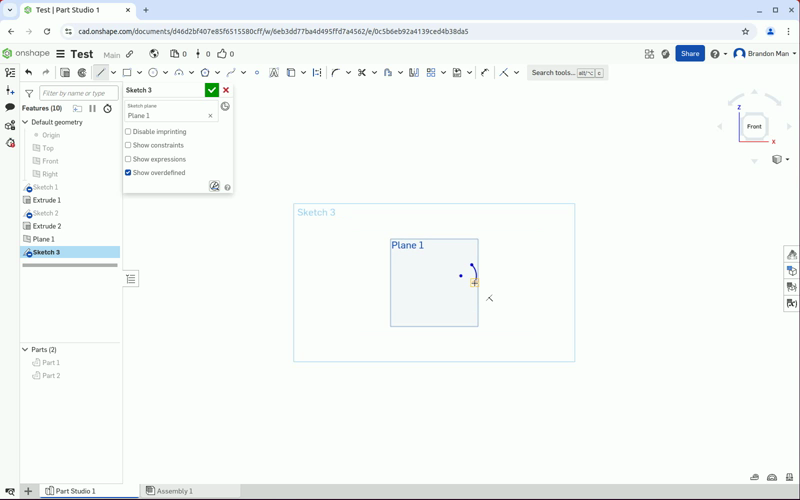
scroll(6)
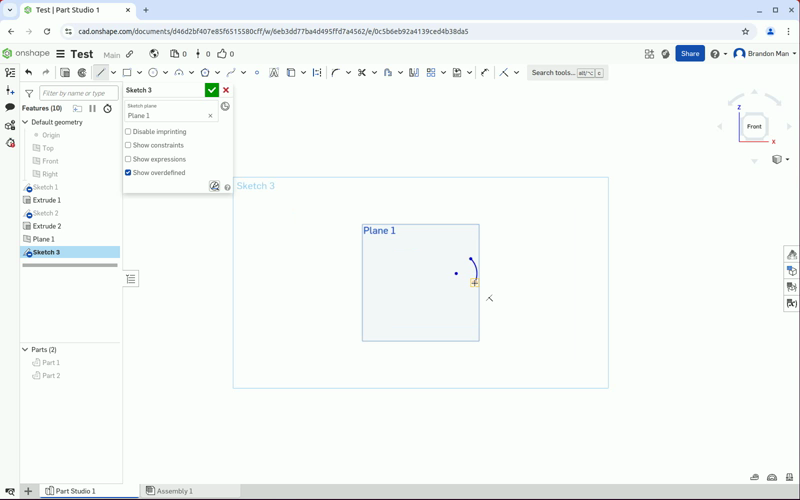
scroll(6)
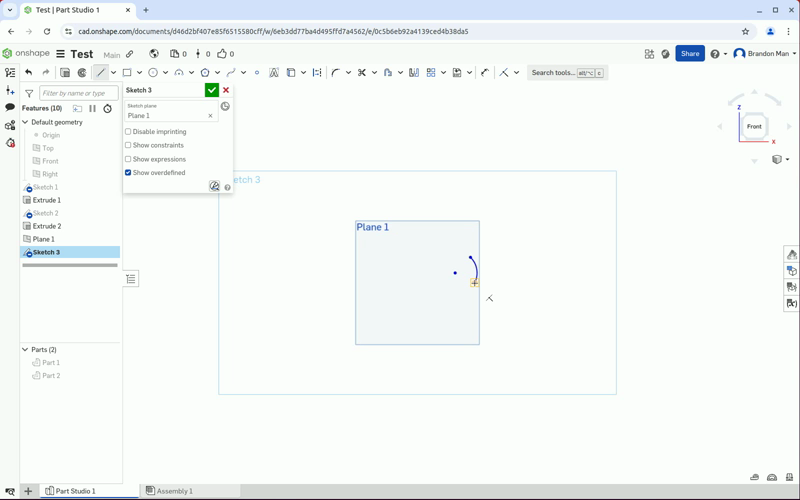
scroll(6)
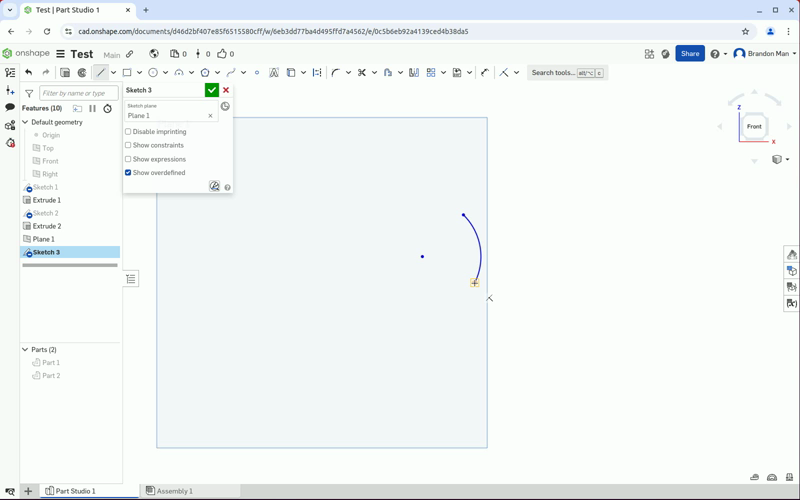
click(474, 282)
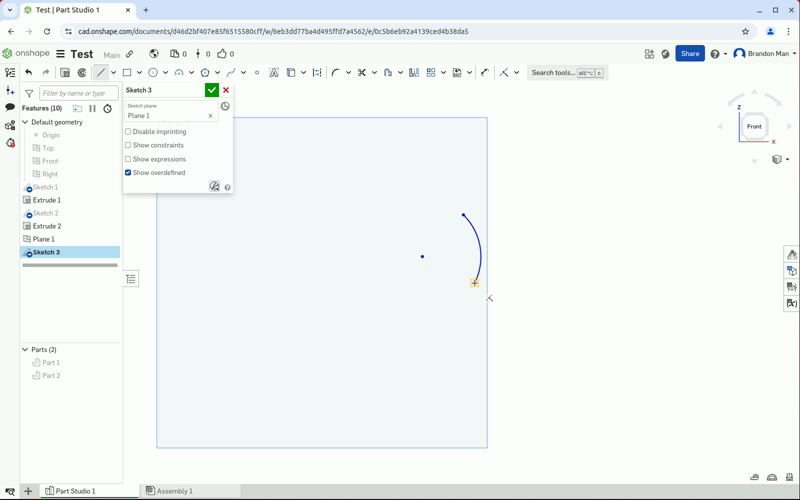
scroll(-6)
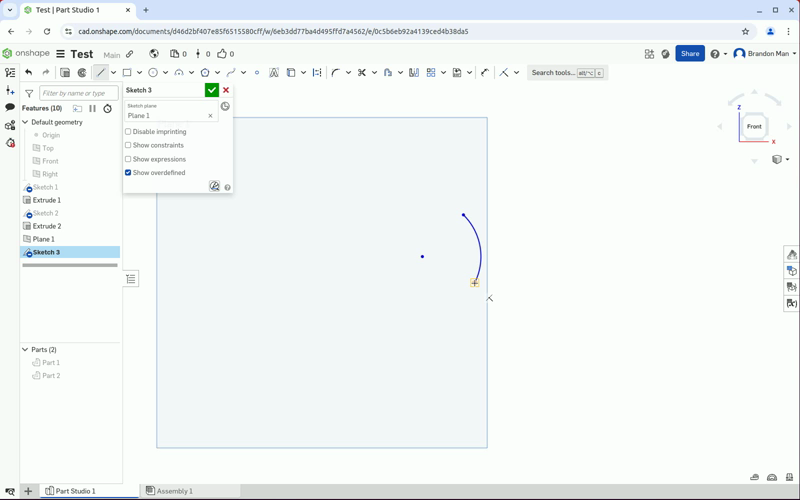
scroll(-6)
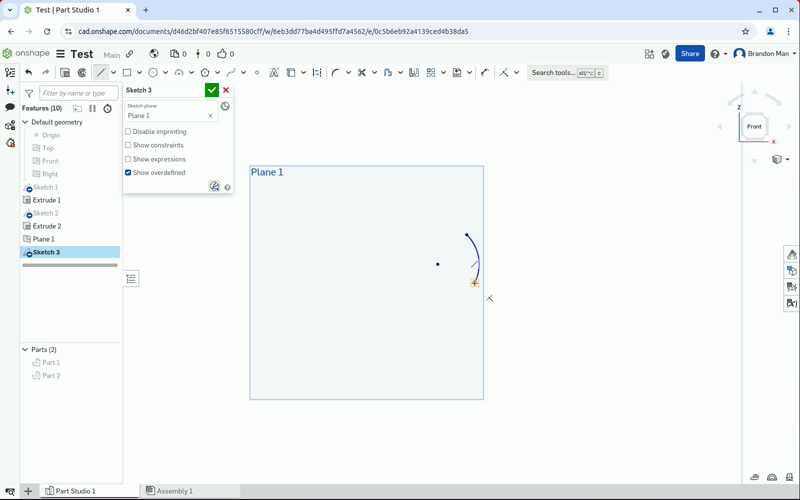
scroll(-6)
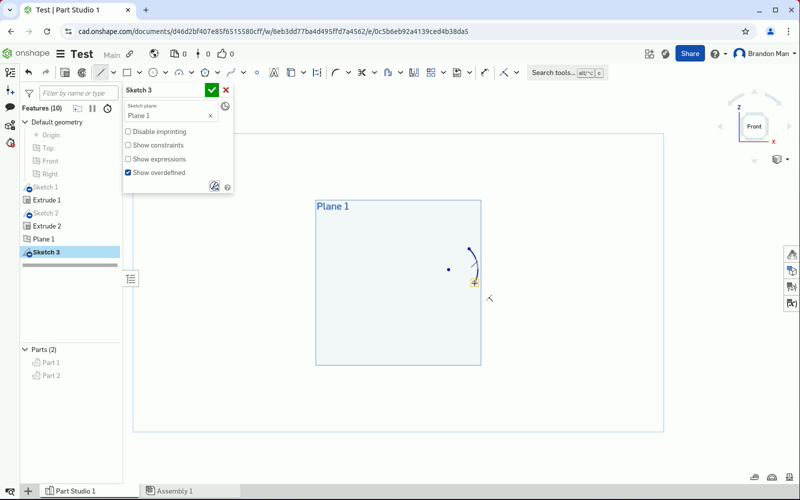
scroll(-6)
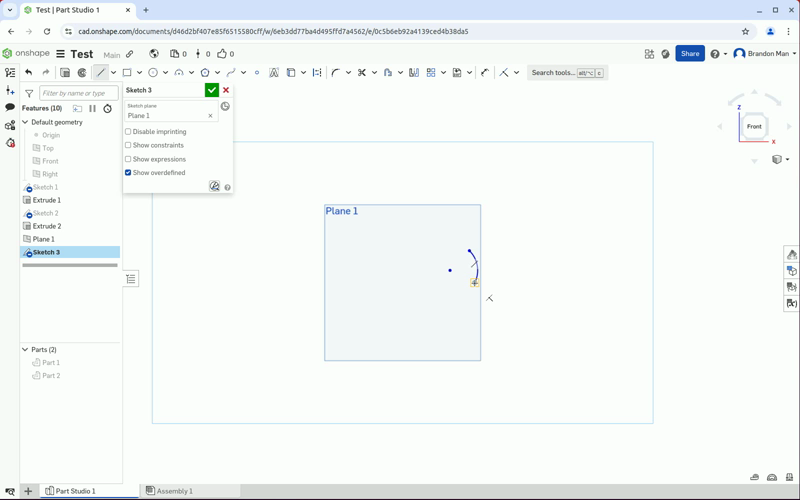
scroll(-6)
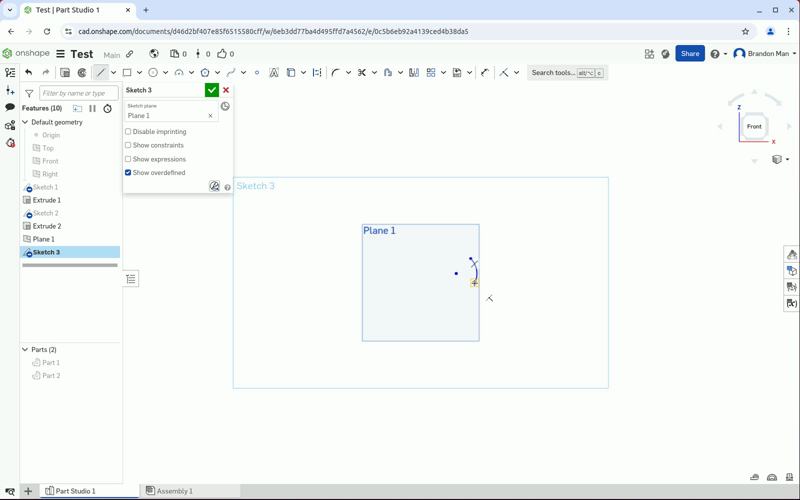
scroll(-6)
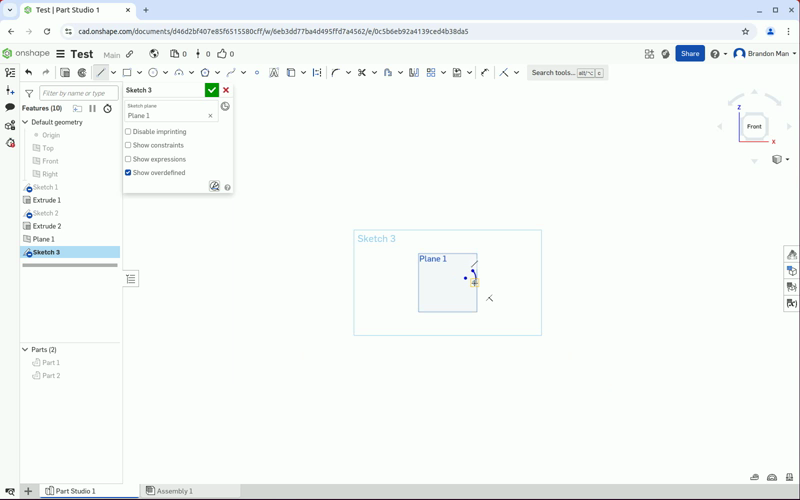
scroll(-6)
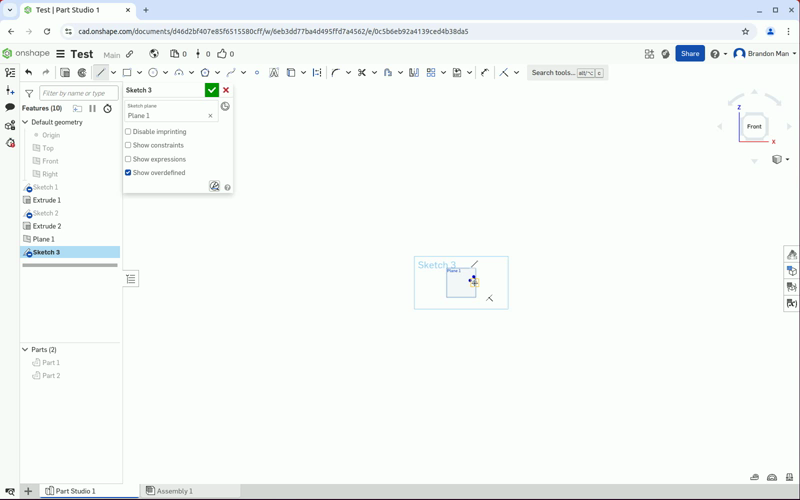
key_down(shift)
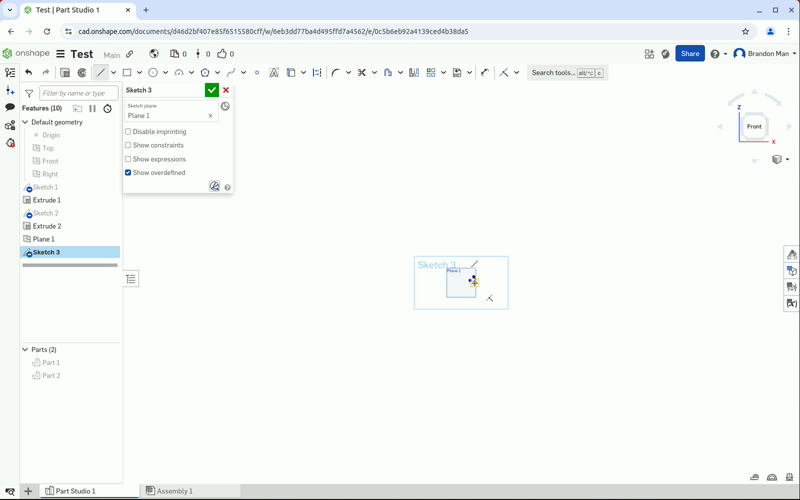
mouse_move(504, 282)
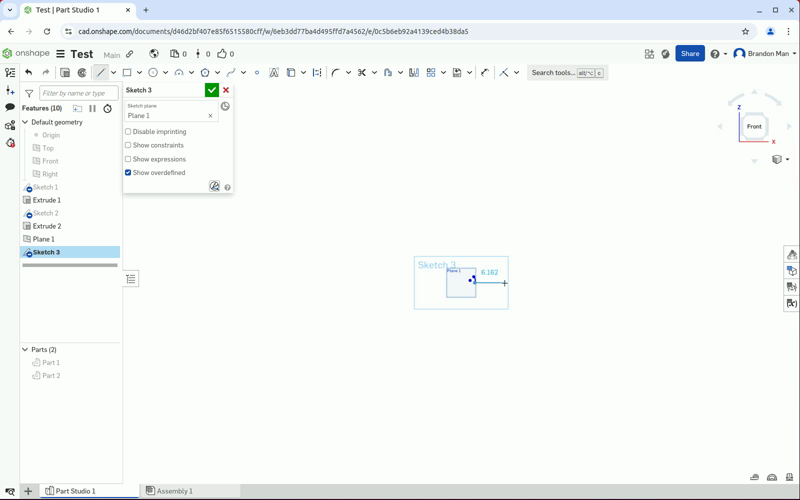
mouse_move(489, 282)
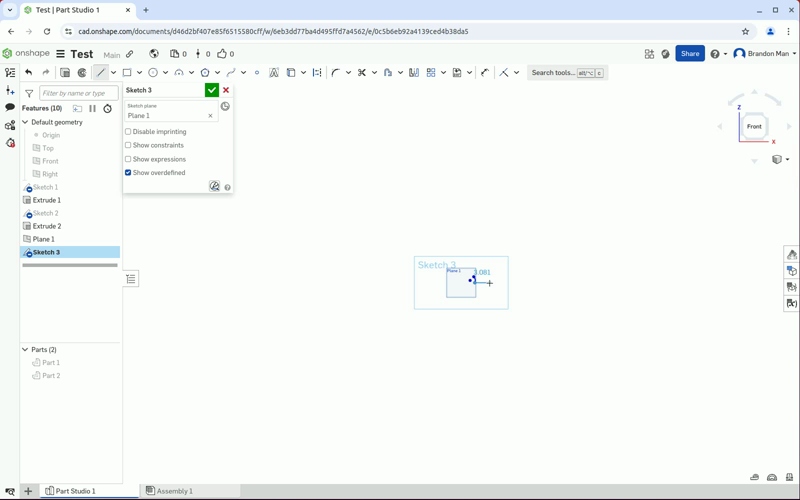
click(489, 282)
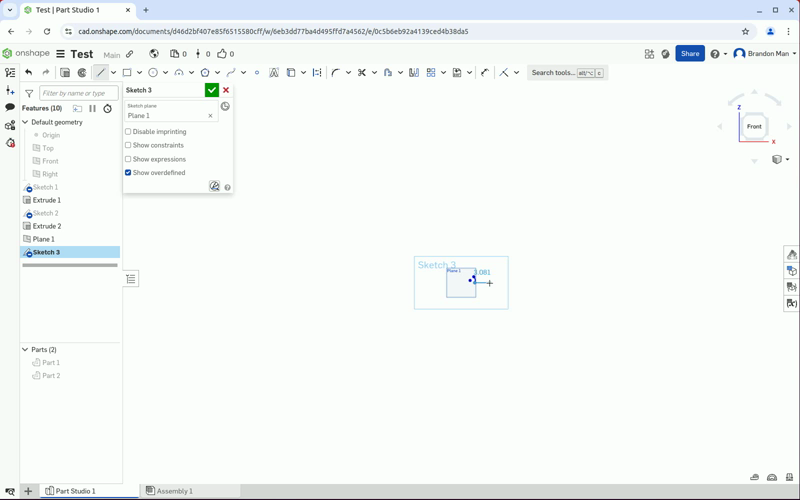
key_up(shift)
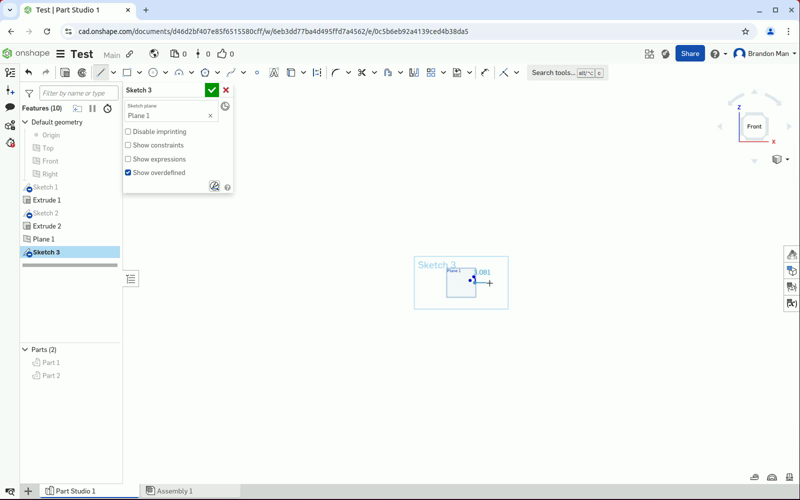
key_down(shift)
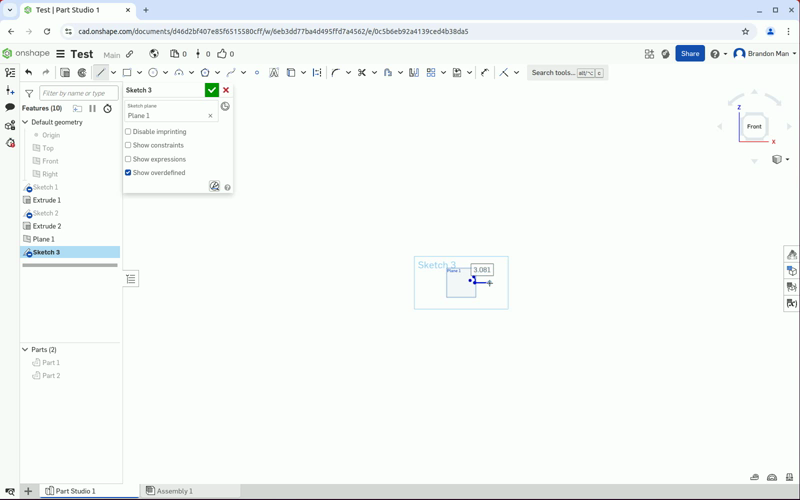
mouse_move(519, 282)
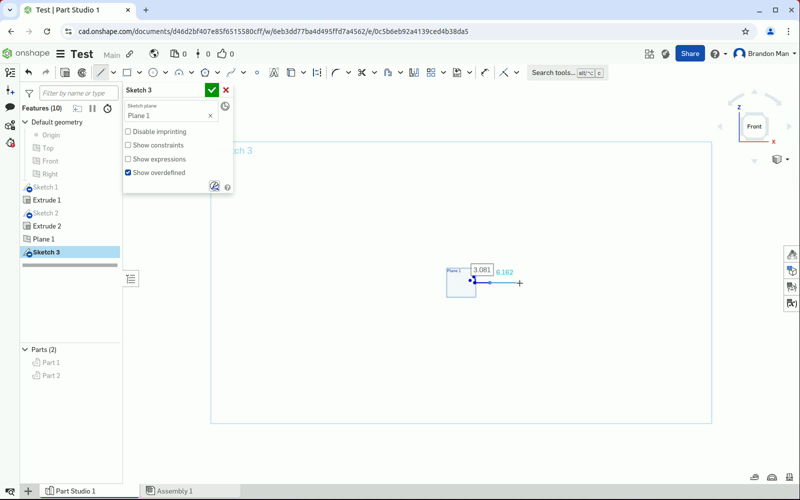
mouse_move(489, 276)
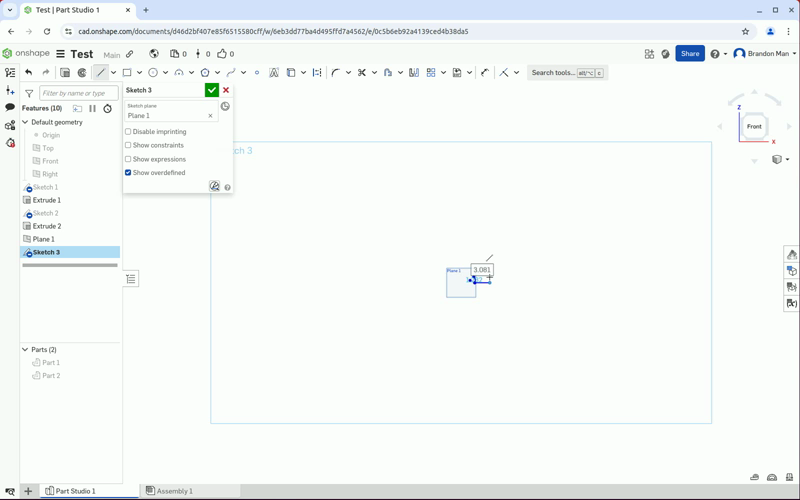
scroll(6)
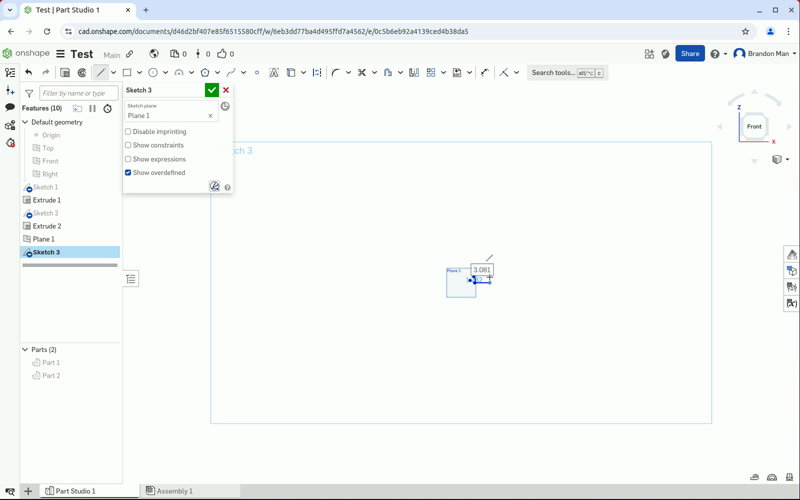
scroll(6)
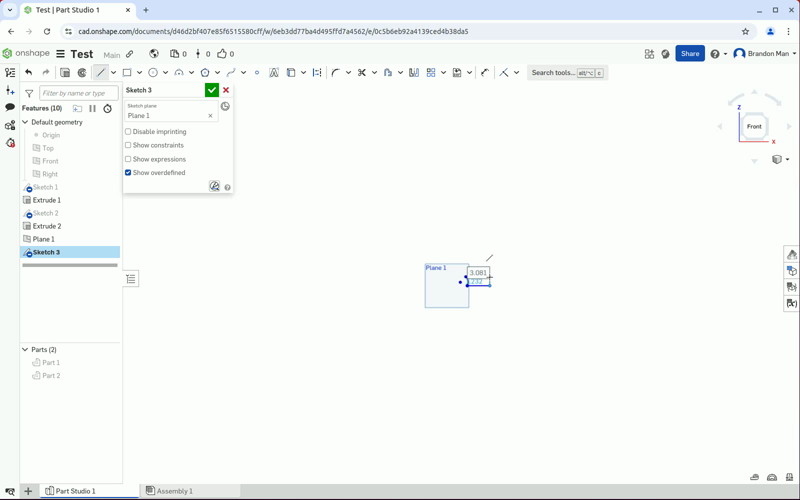
scroll(6)
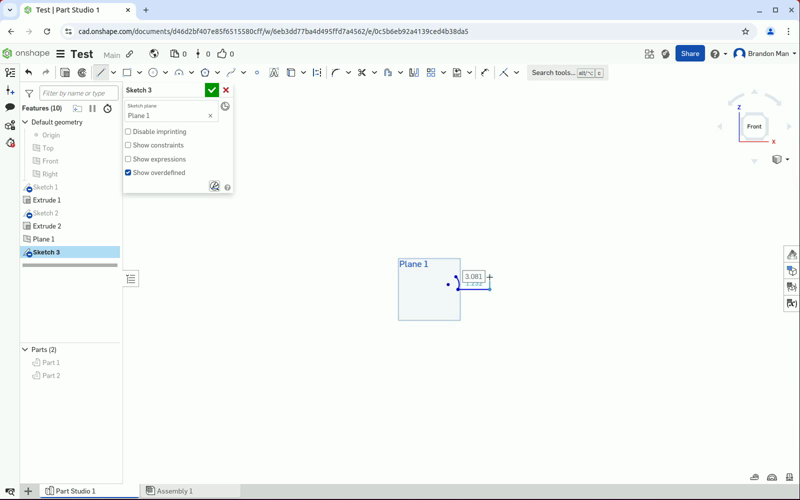
scroll(6)
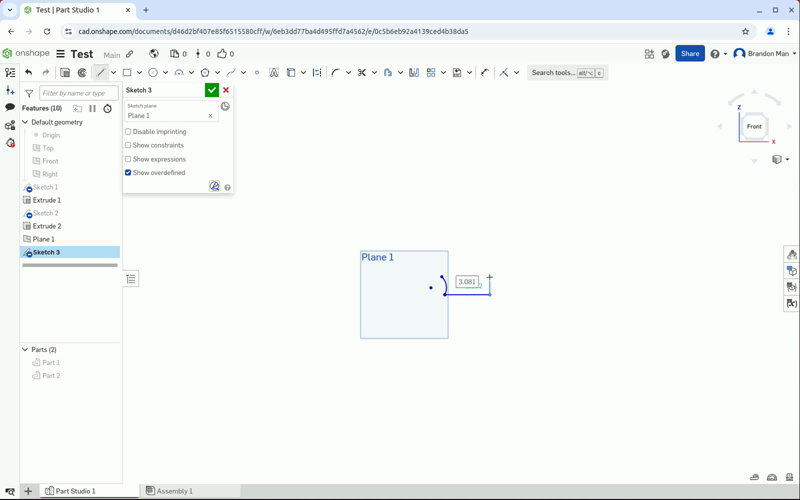
scroll(6)
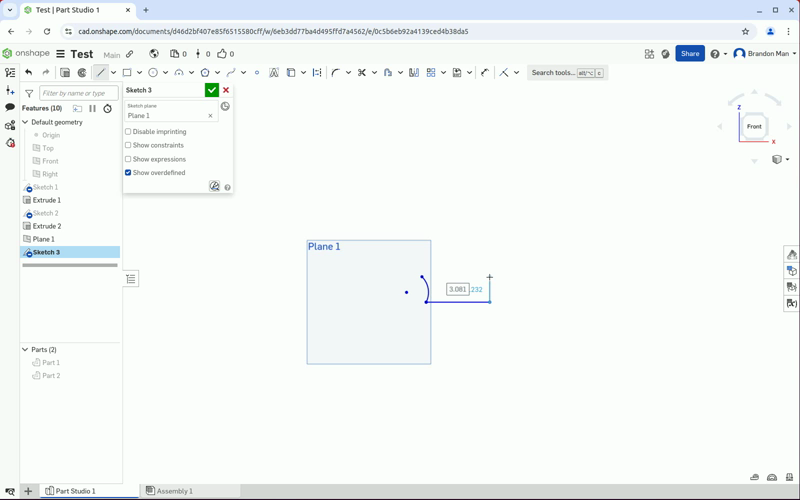
scroll(6)
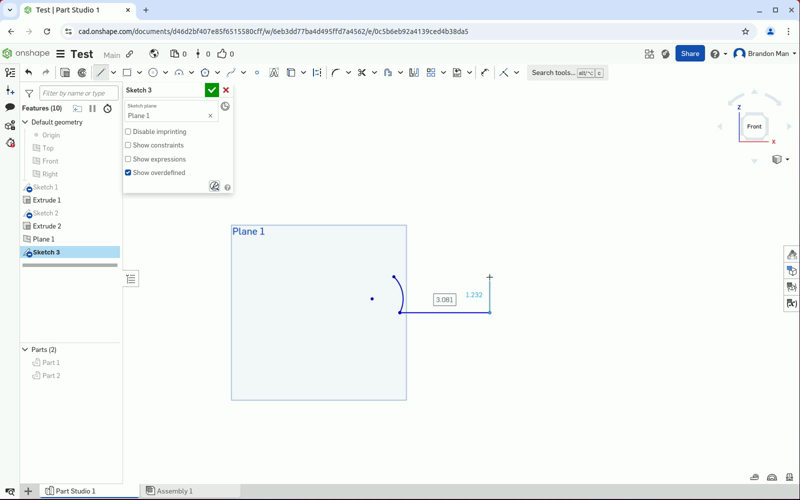
scroll(6)
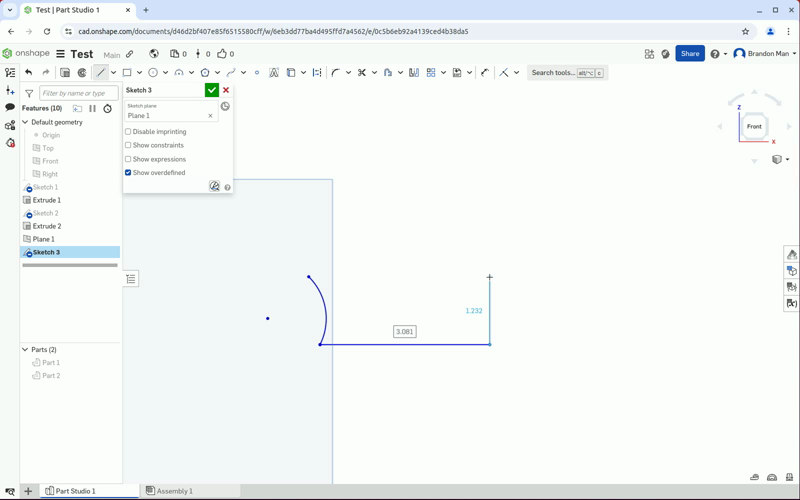
click(489, 276)
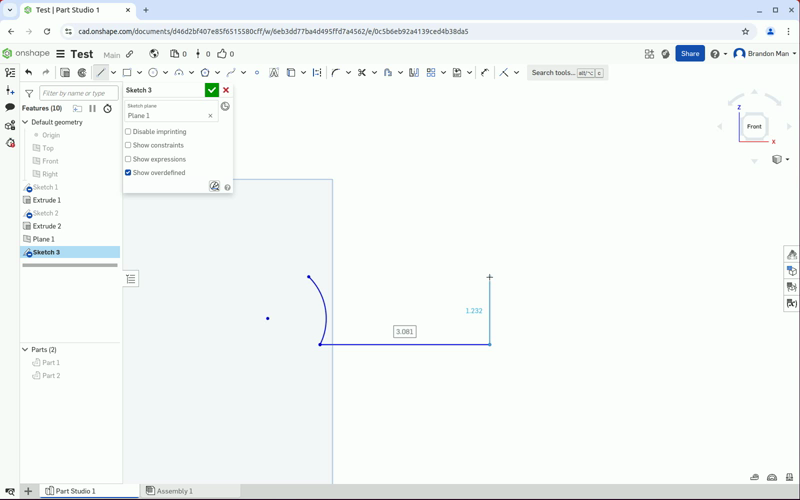
scroll(-6)
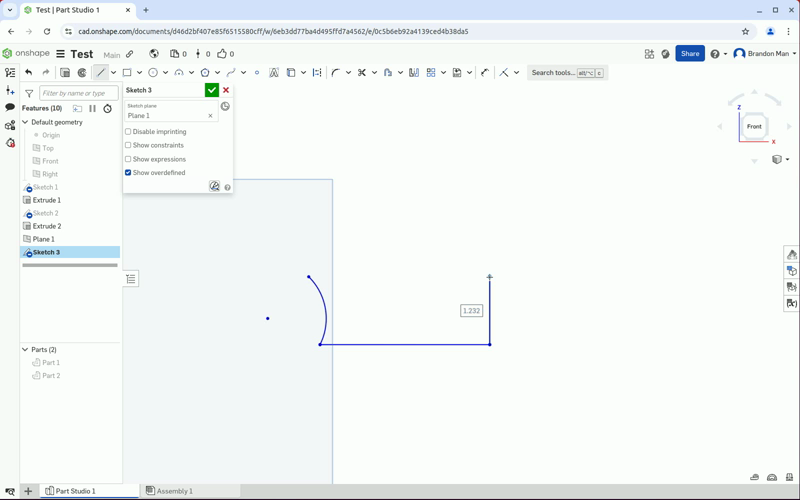
scroll(-6)
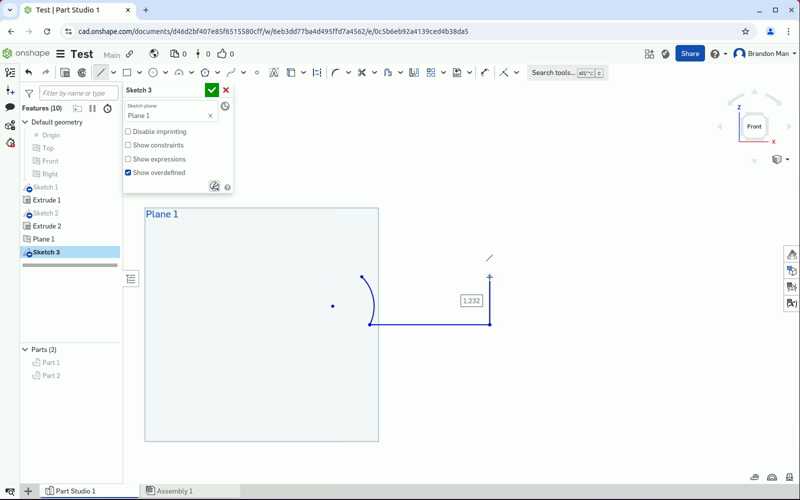
scroll(-6)
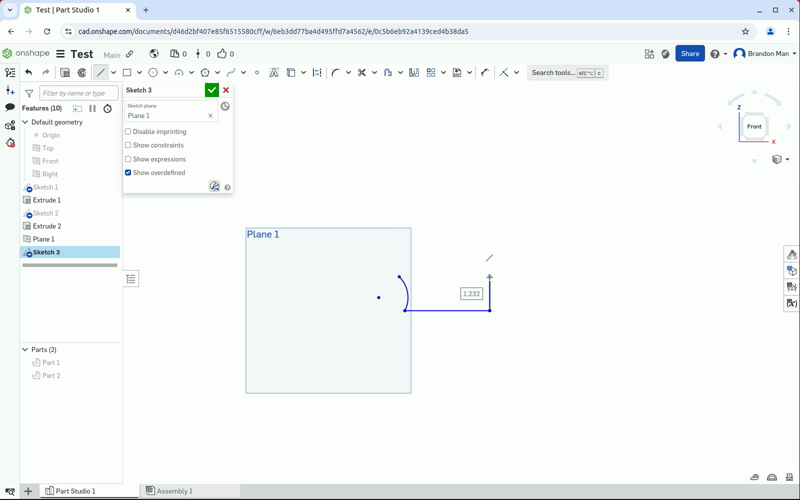
scroll(-6)
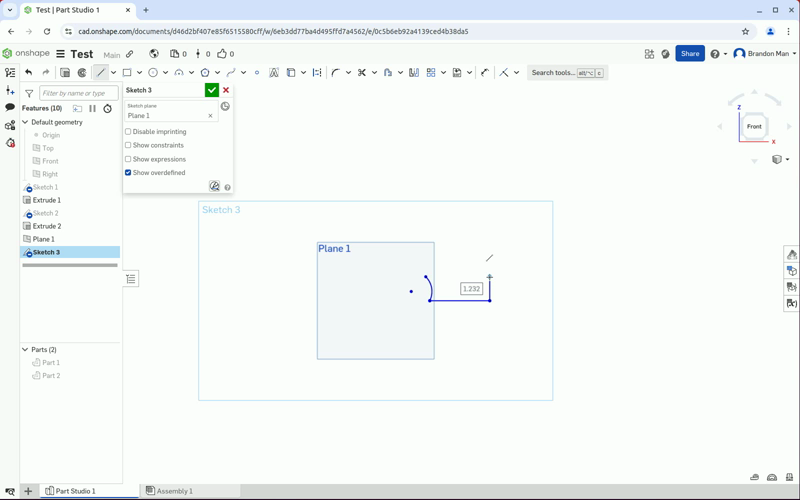
scroll(-6)
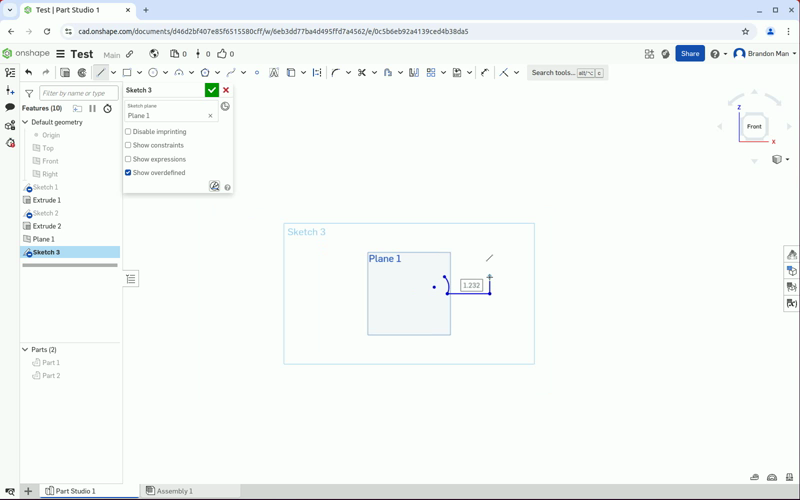
scroll(-6)
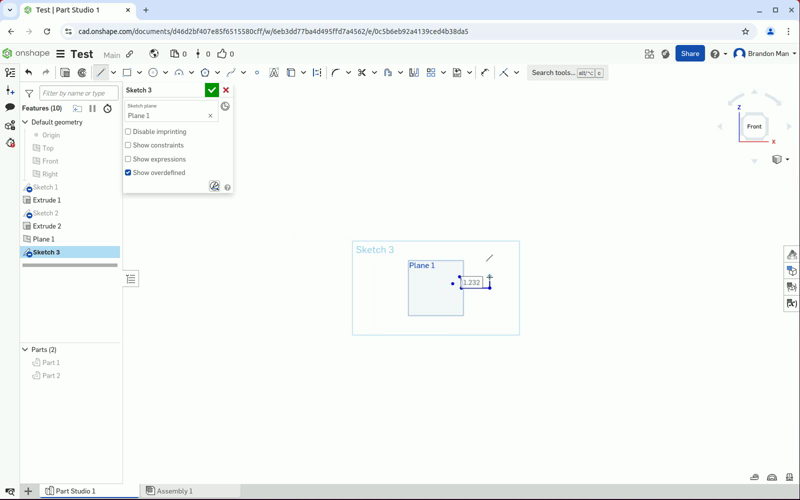
scroll(-6)
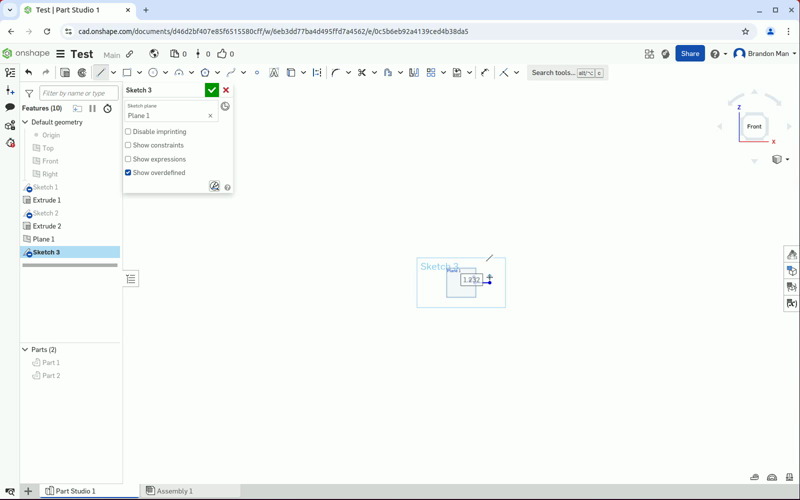
key_up(shift)
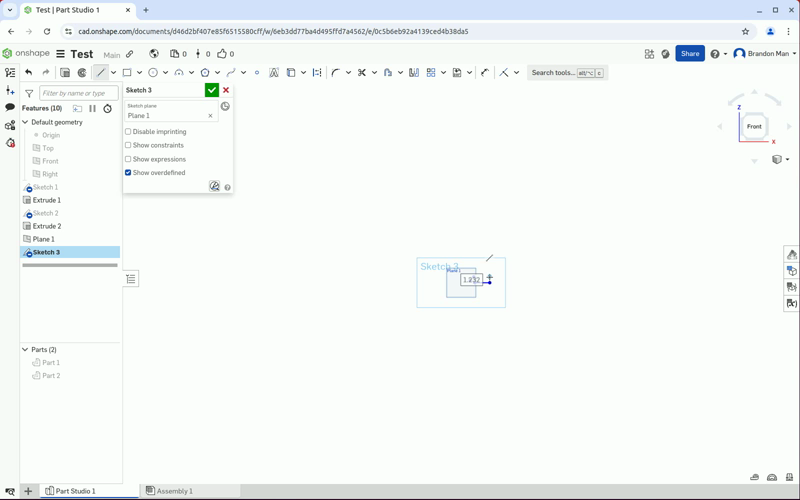
mouse_move(519, 276)
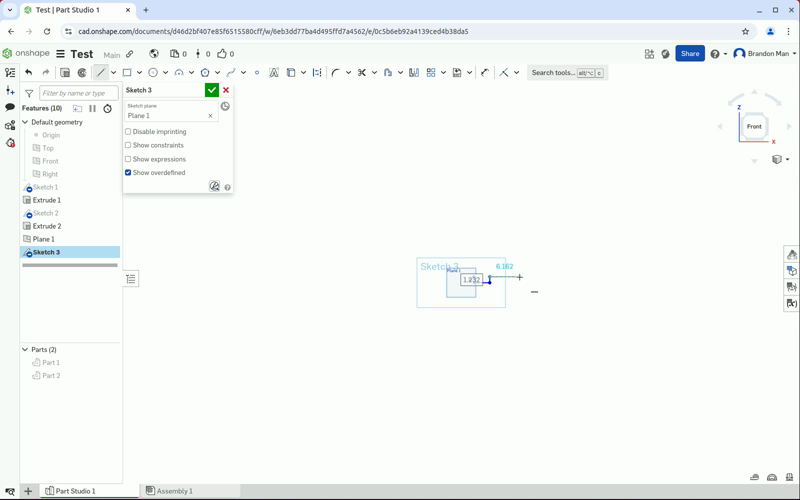
key_down(shift)
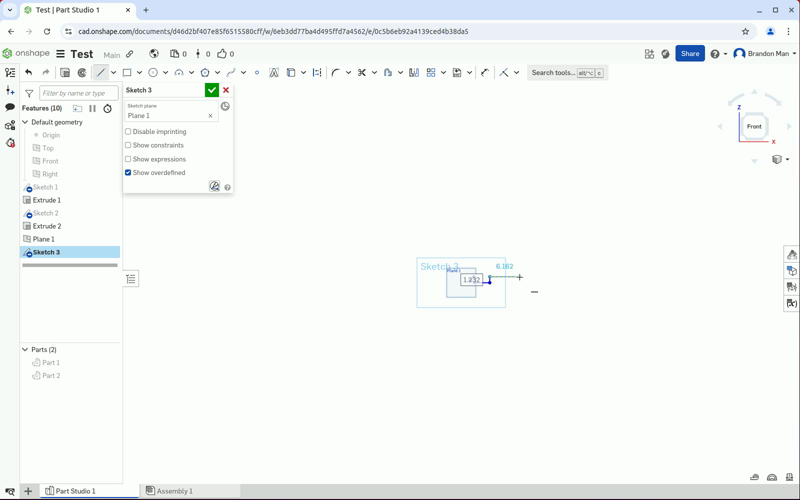
mouse_move(473, 276)
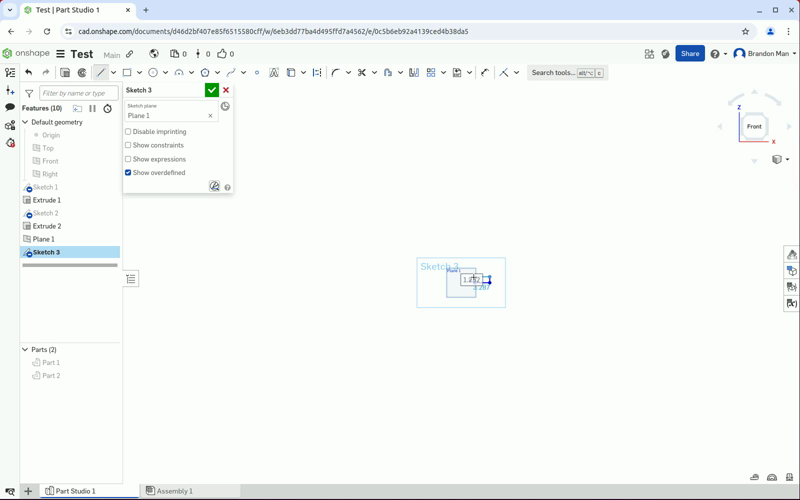
scroll(6)
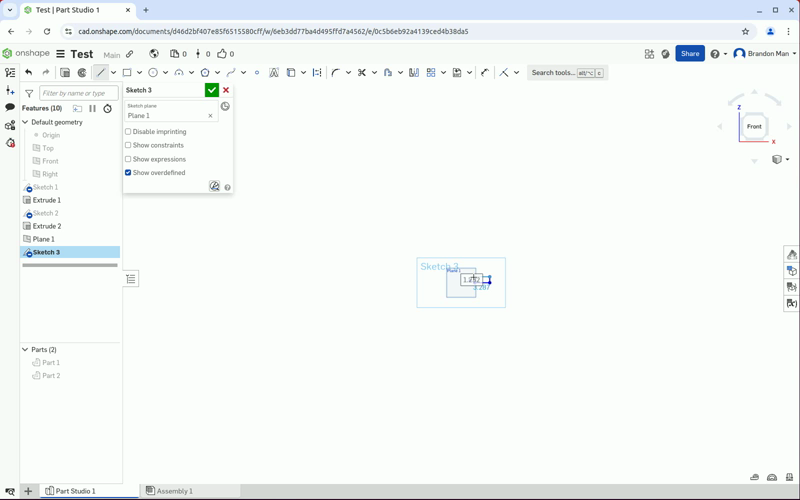
scroll(6)
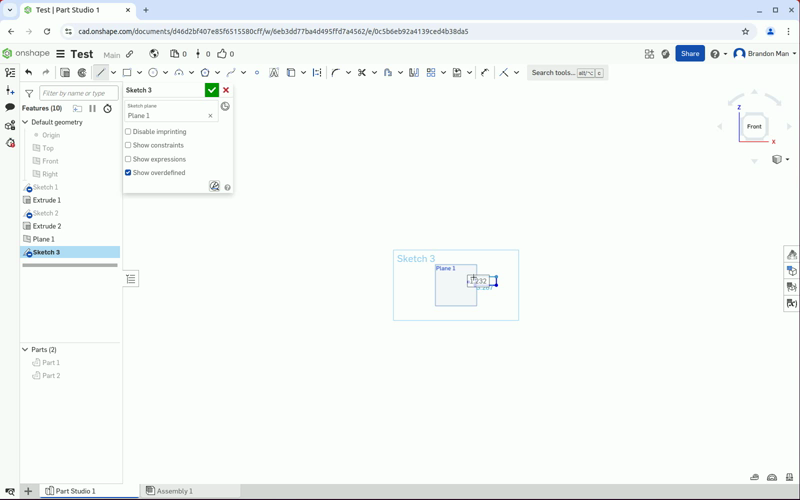
scroll(6)
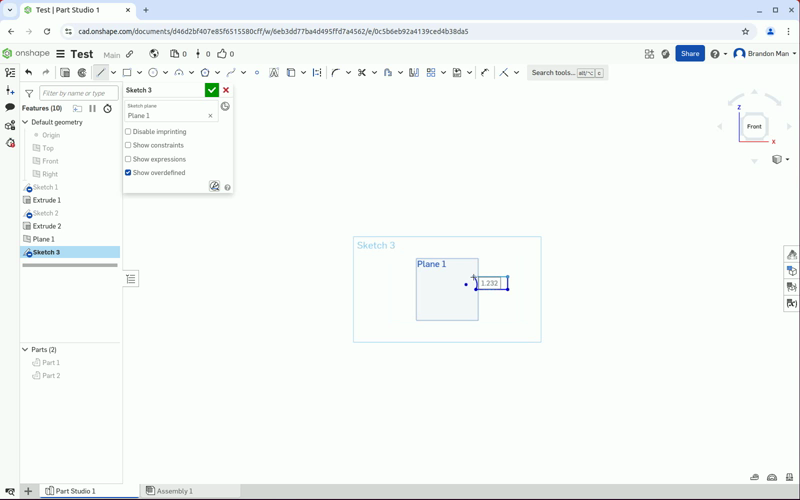
scroll(6)
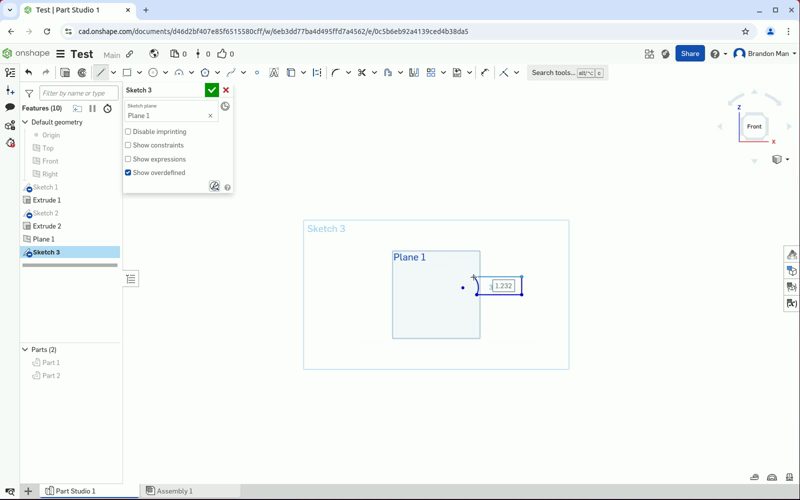
scroll(6)
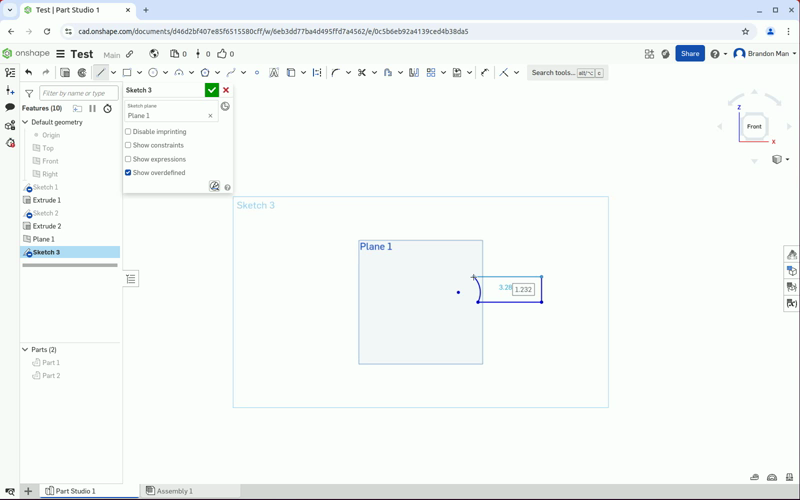
scroll(6)
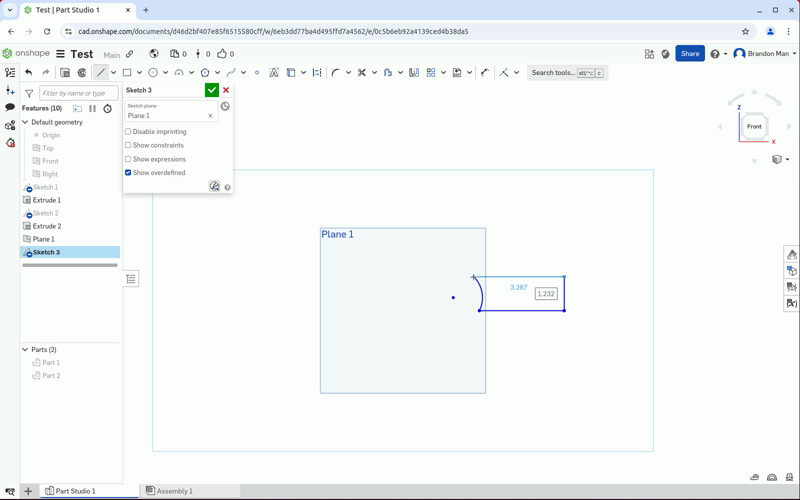
scroll(6)
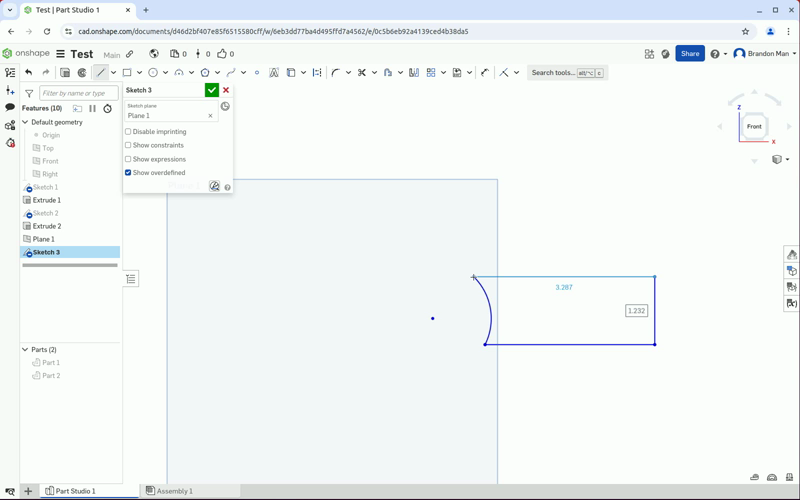
key_up(shift)
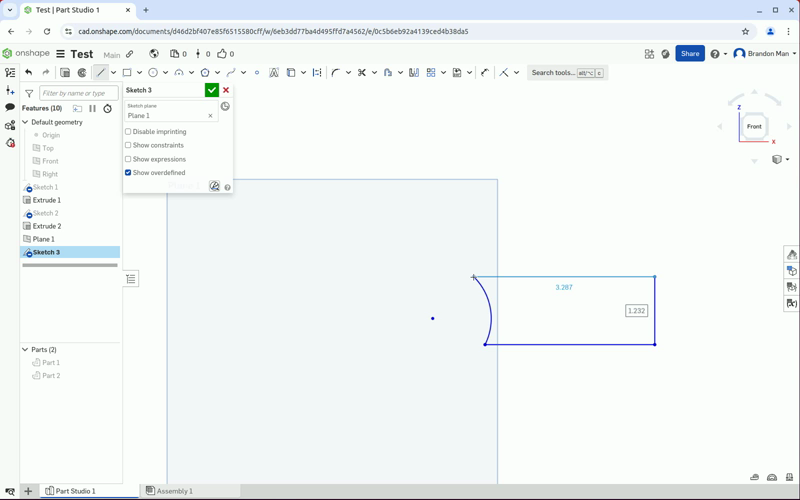
click(473, 276)
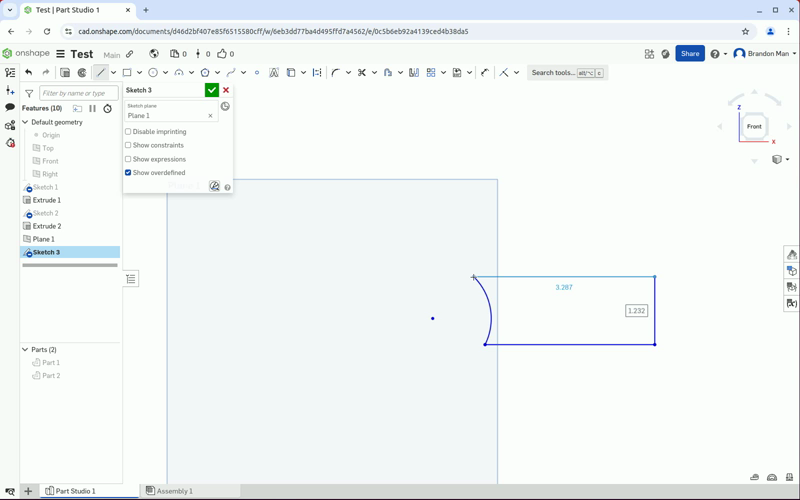
scroll(-6)
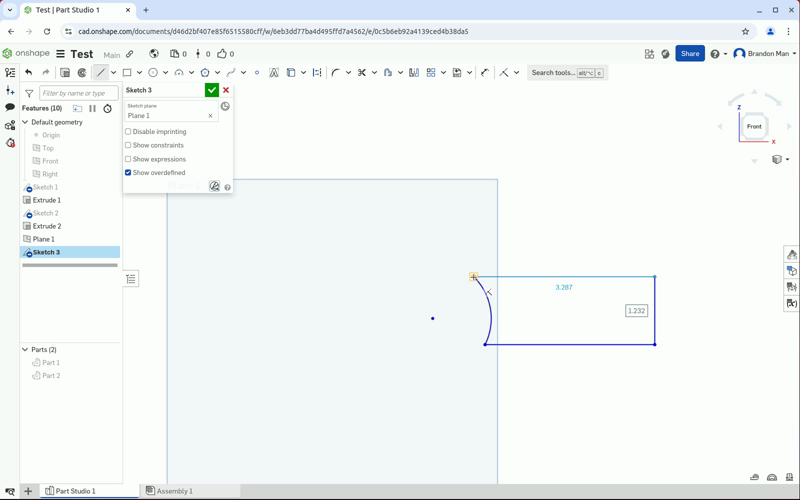
scroll(-6)
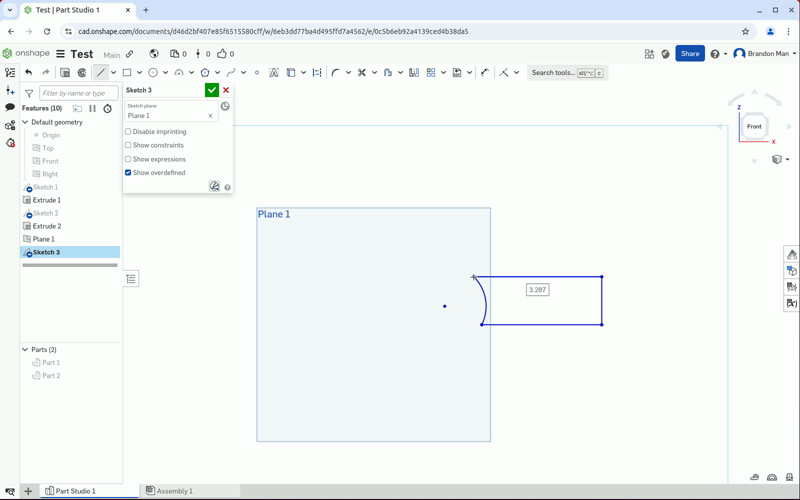
scroll(-6)
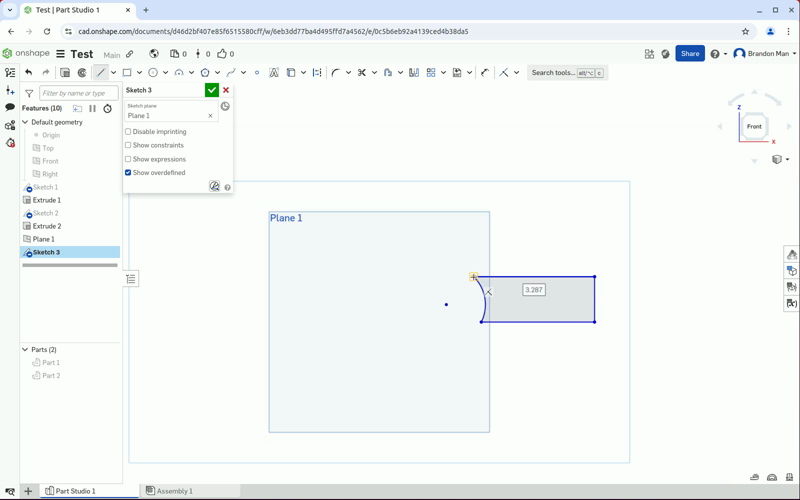
scroll(-6)
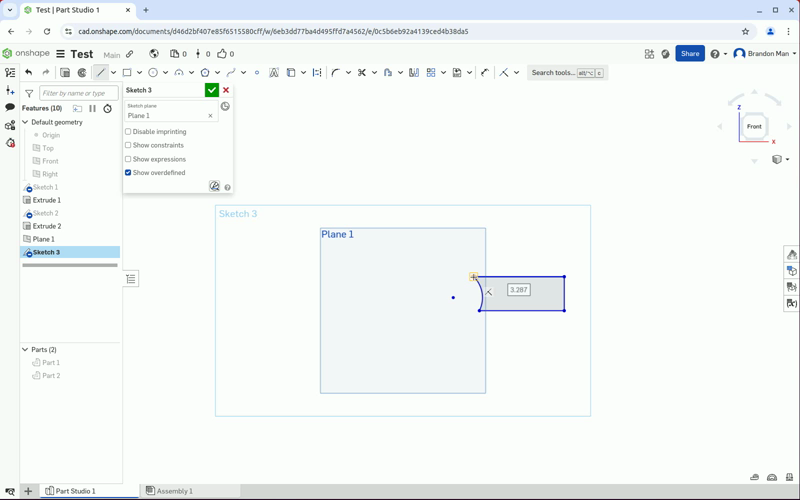
scroll(-6)
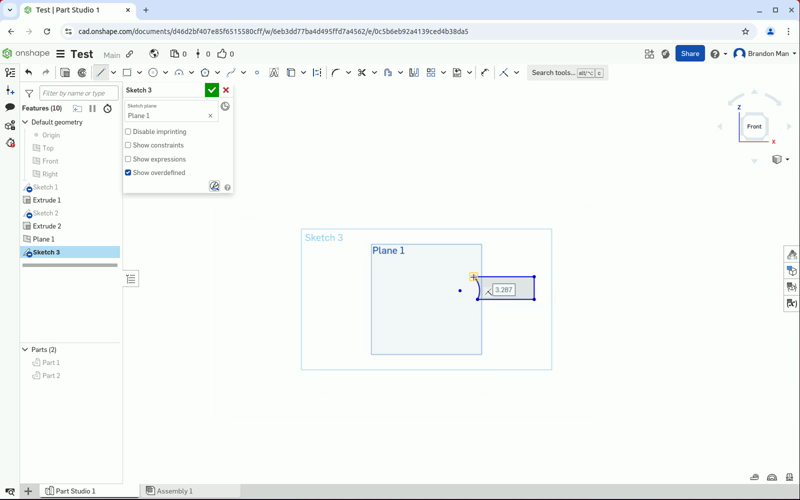
scroll(-6)
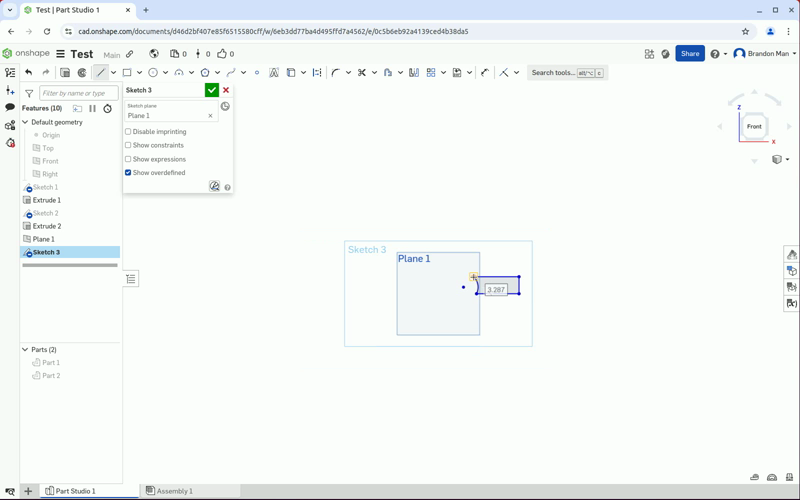
scroll(-6)
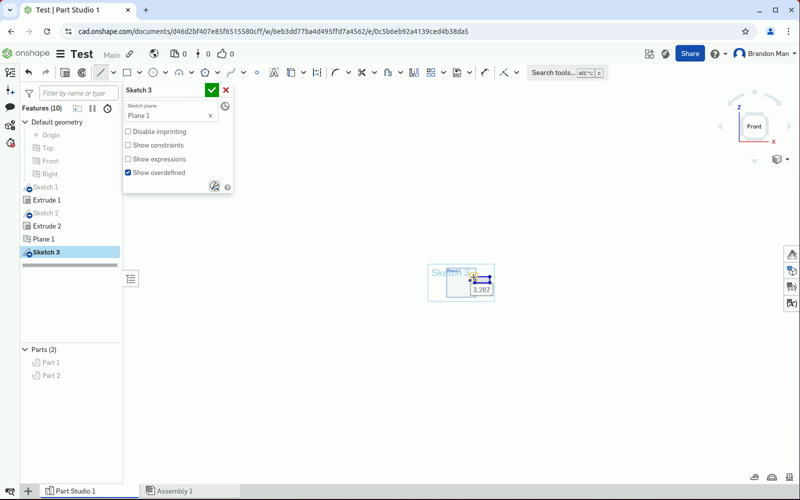
key(esc)
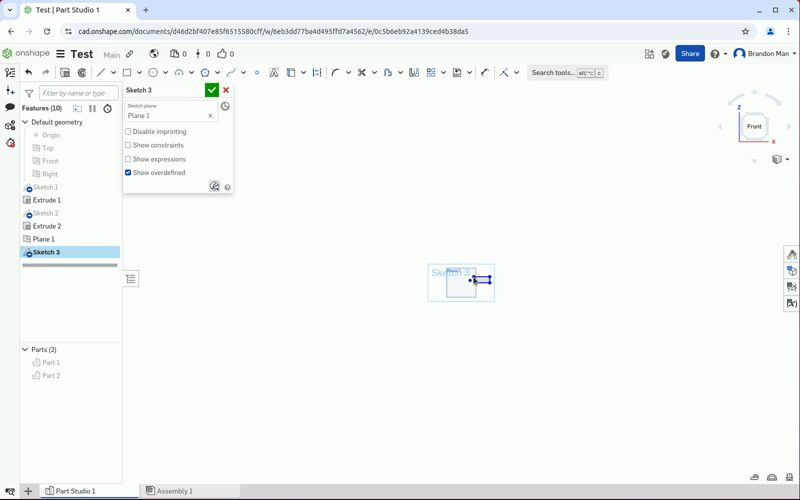
mouse_move(480, 278)
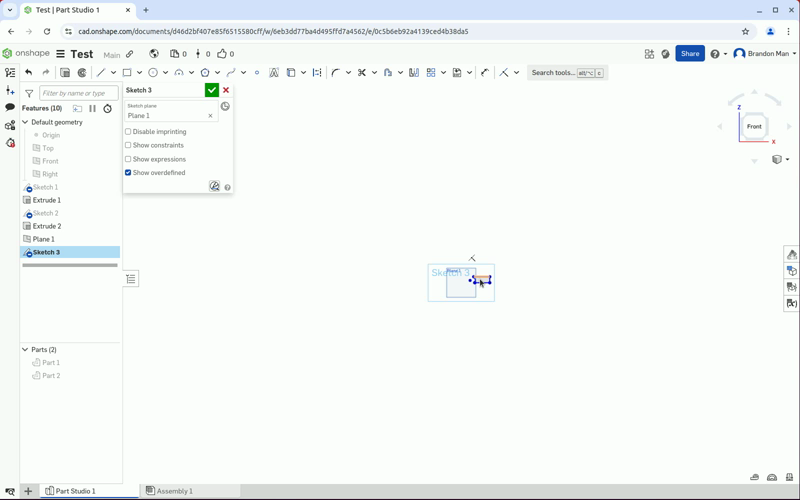
scroll(6)
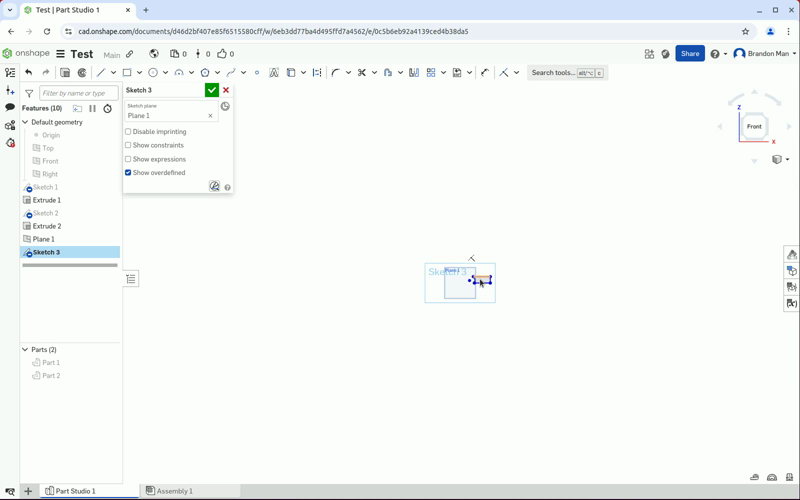
scroll(6)
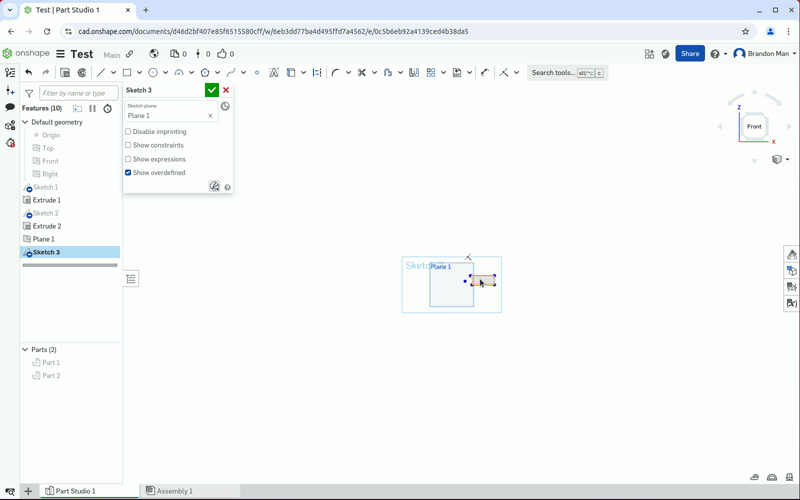
scroll(6)
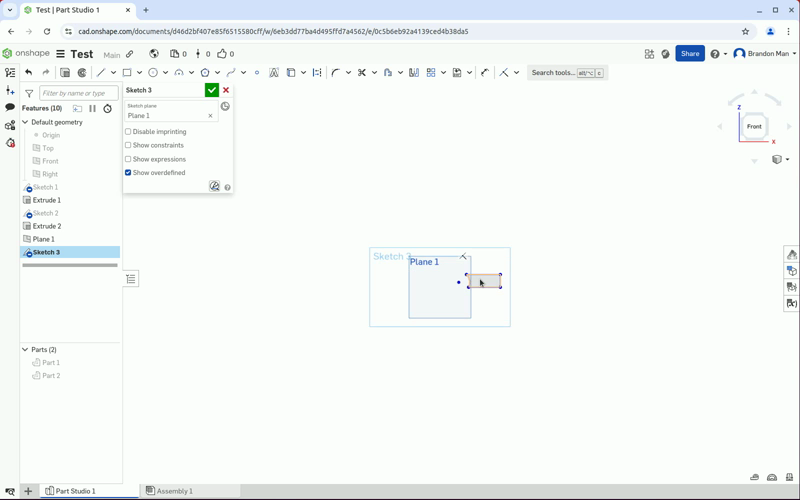
scroll(6)
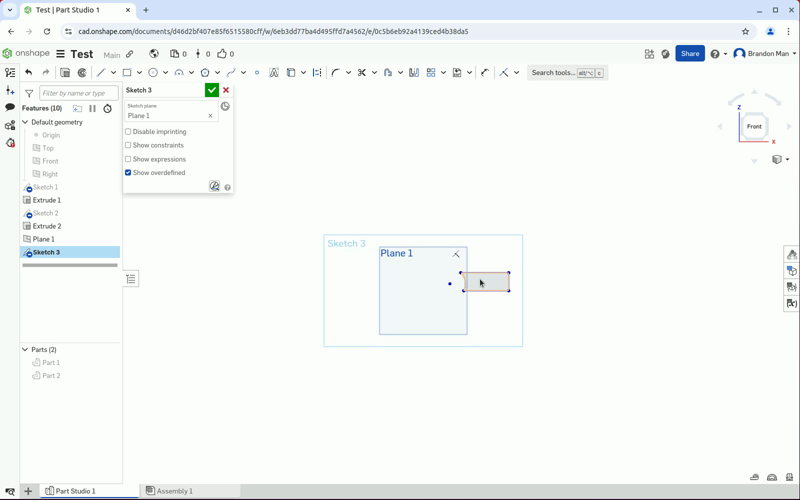
scroll(6)
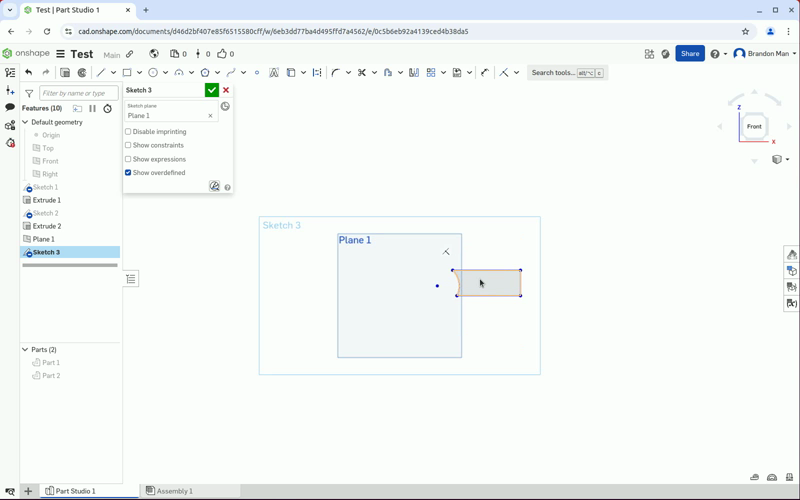
scroll(6)
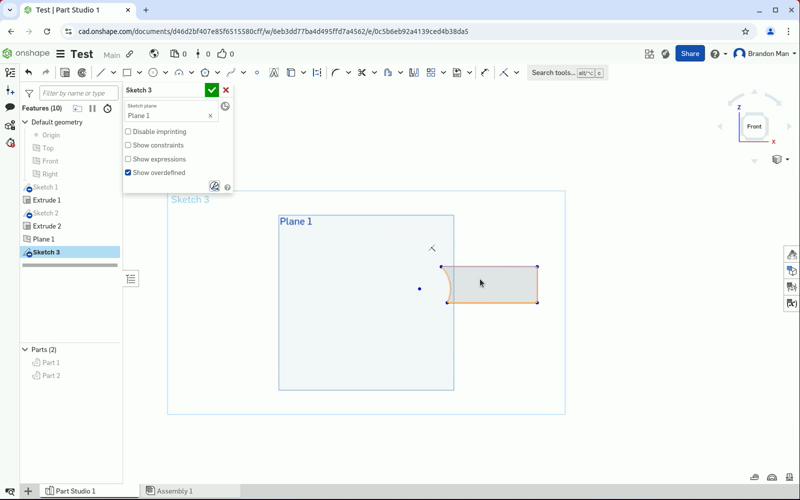
scroll(6)
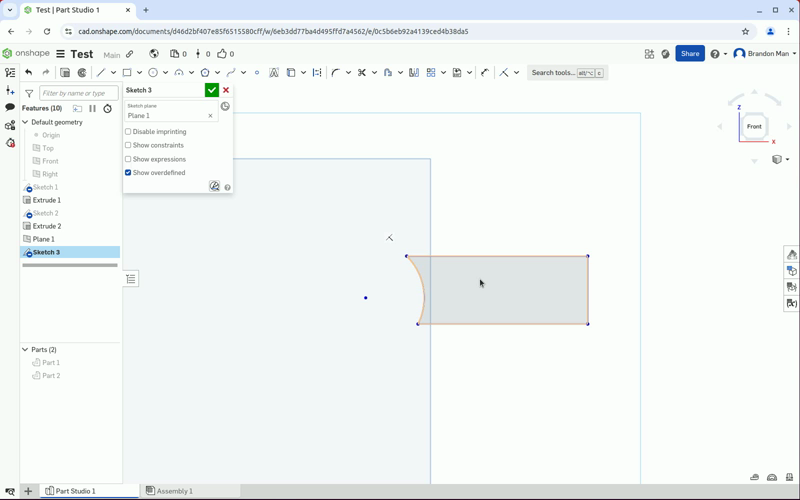
click(480, 278)
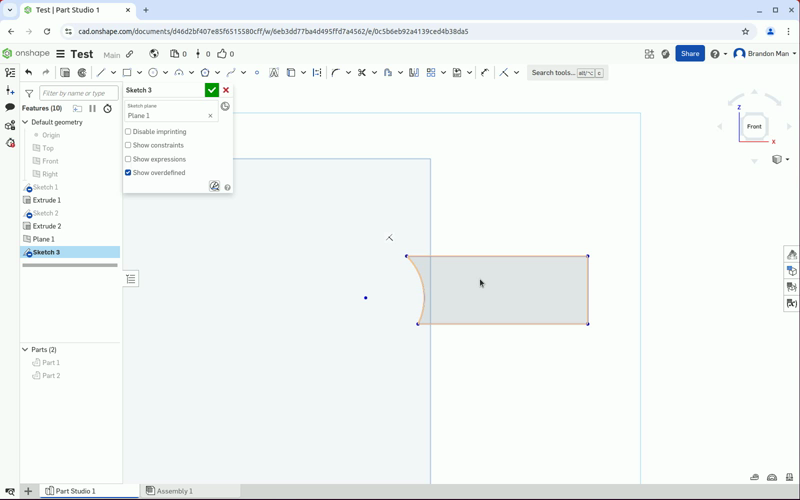
scroll(-6)
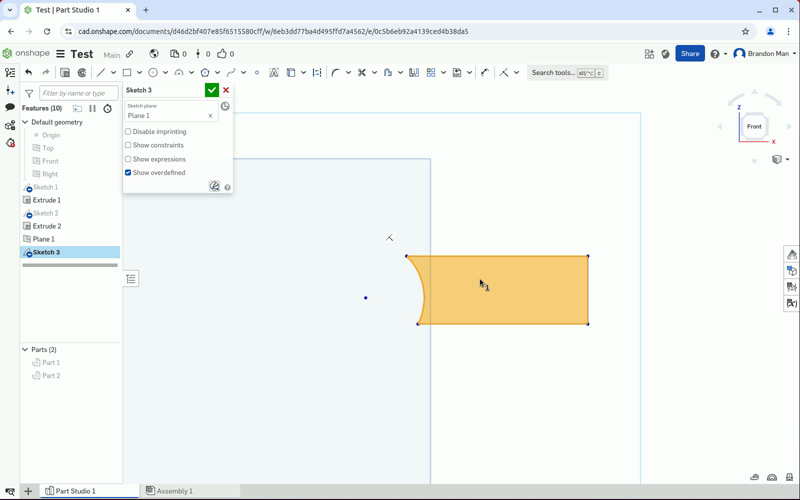
scroll(-6)
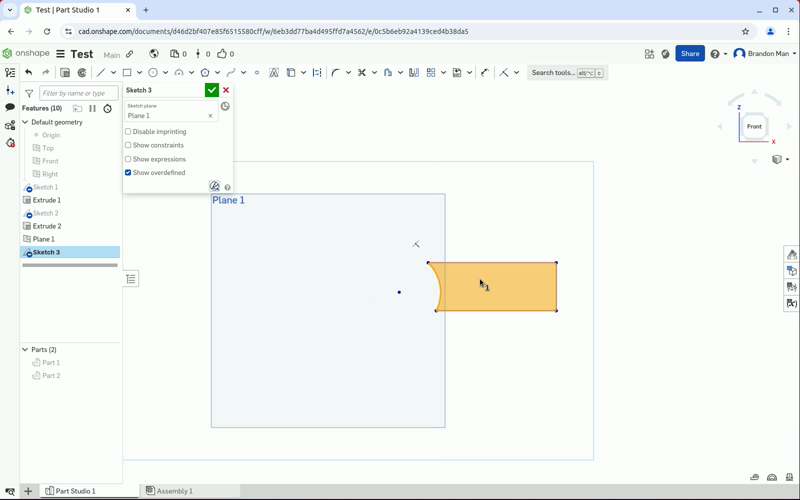
scroll(-6)
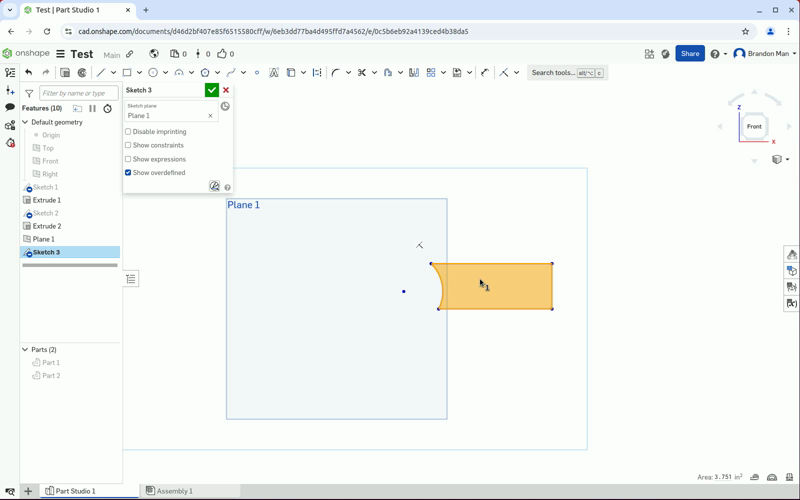
scroll(-6)
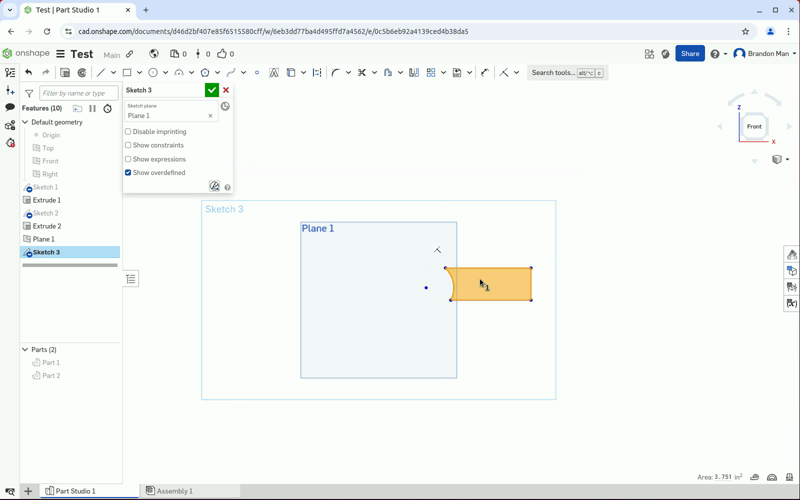
scroll(-6)
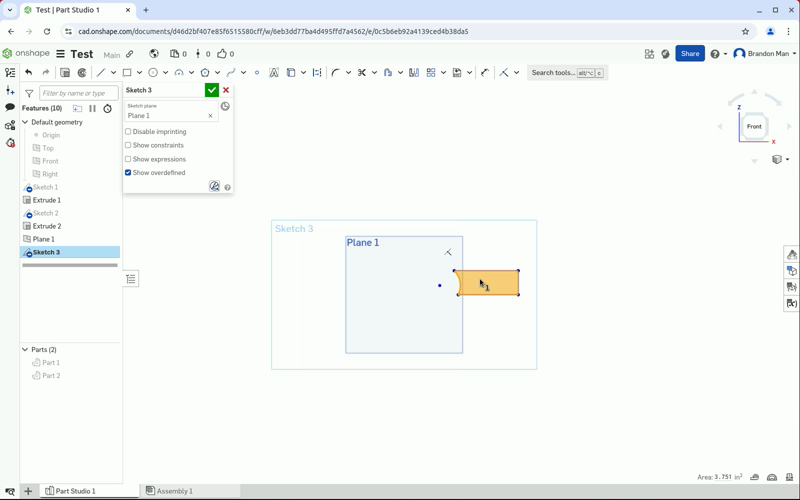
scroll(-6)
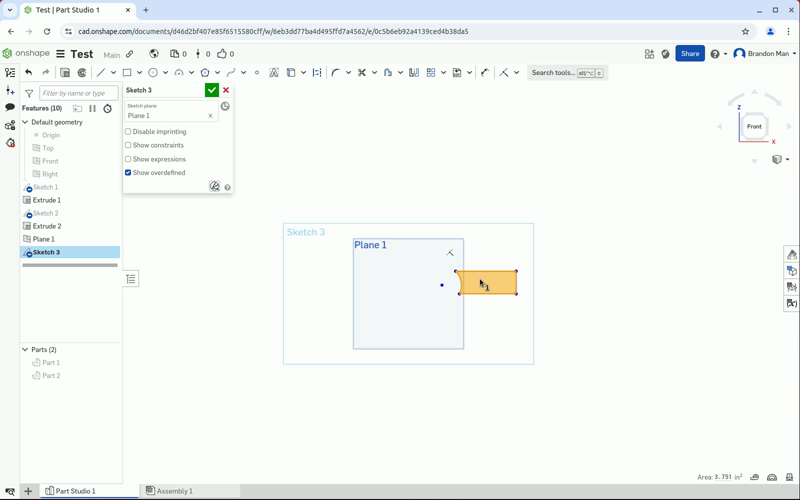
scroll(-6)
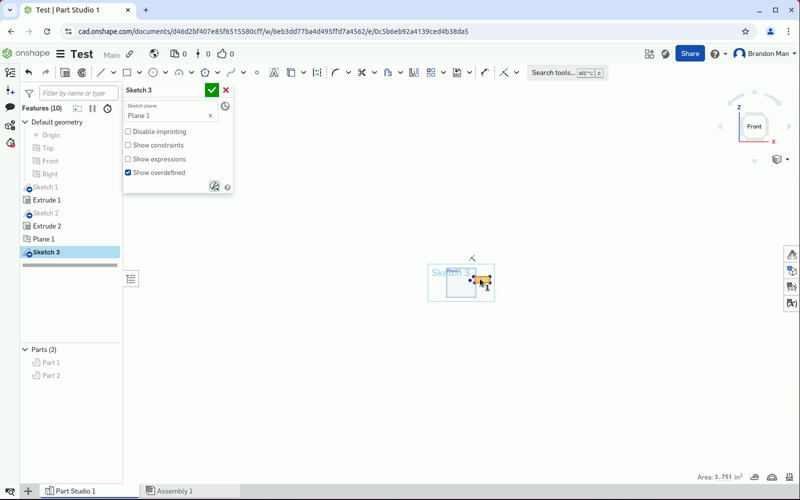
mouse_move(73, 352)
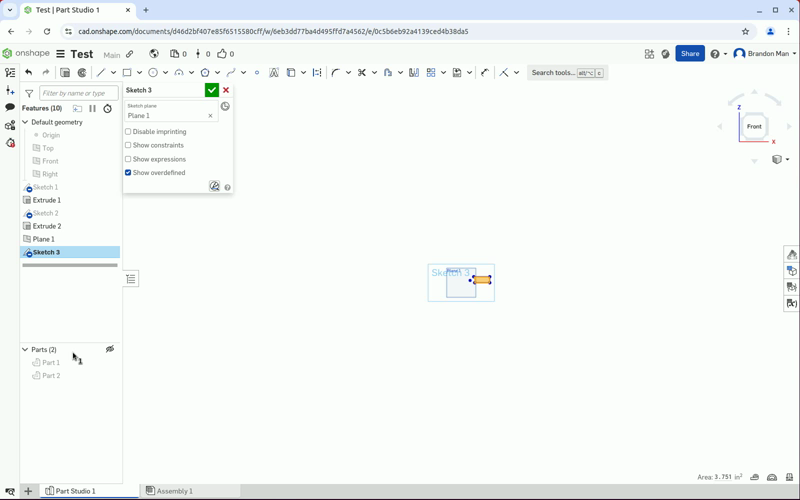
key(shift+y)
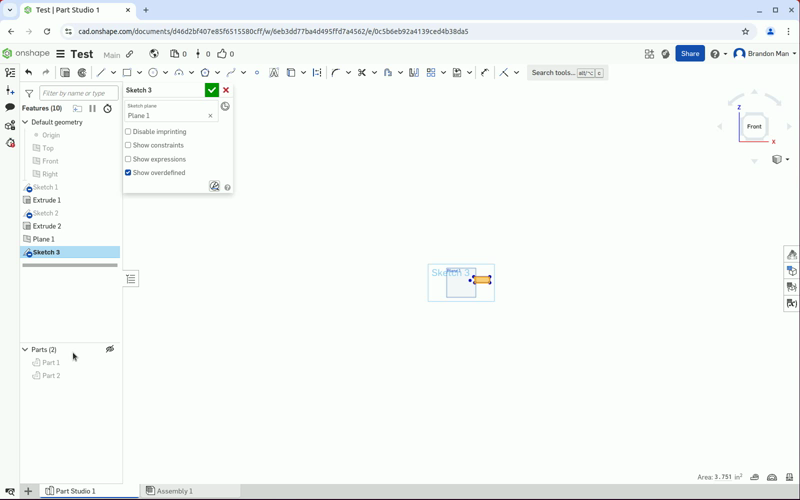
key(shift+e)
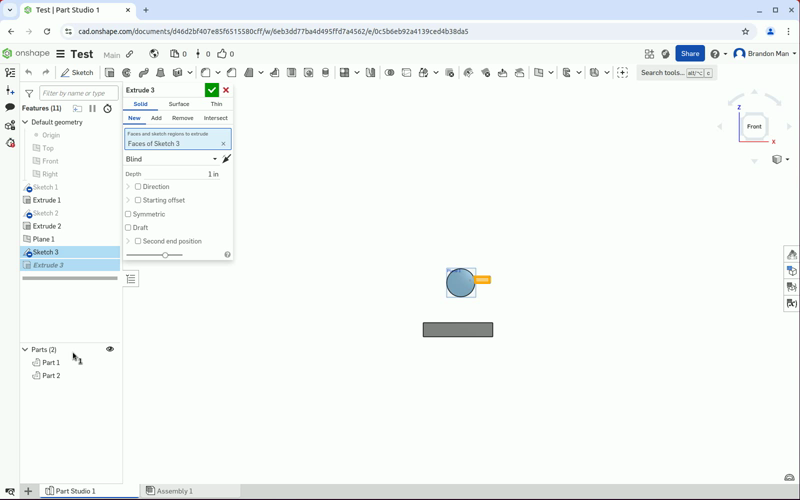
mouse_move(143, 106)
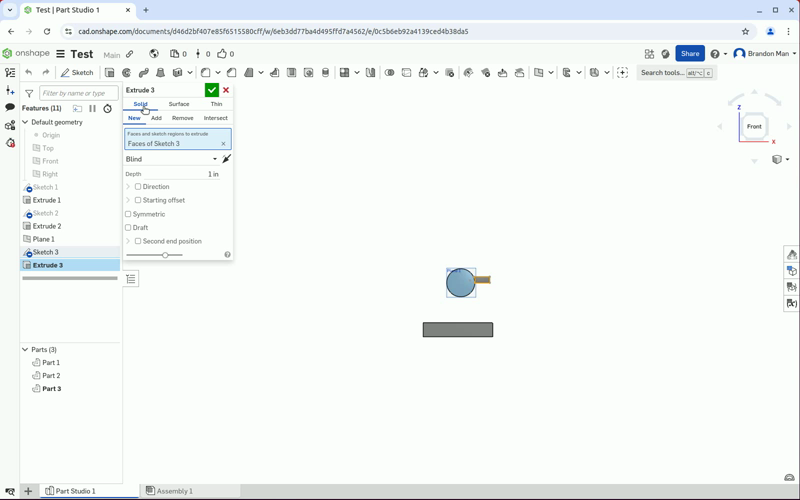
click(143, 106)
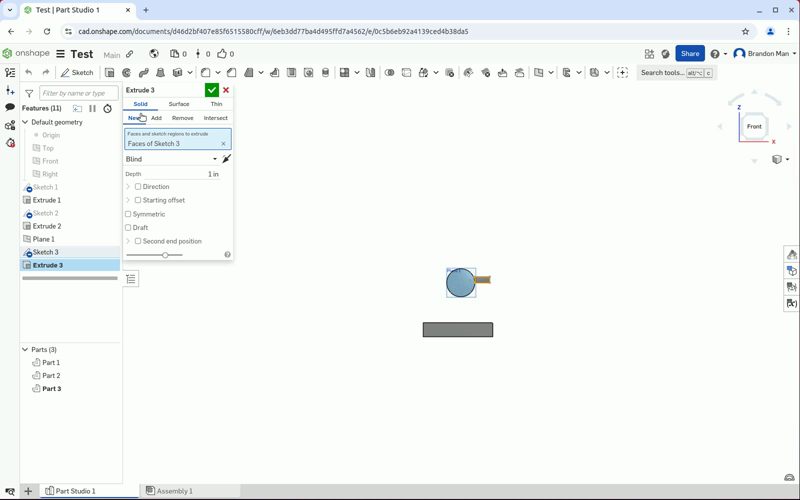
mouse_move(137, 120)
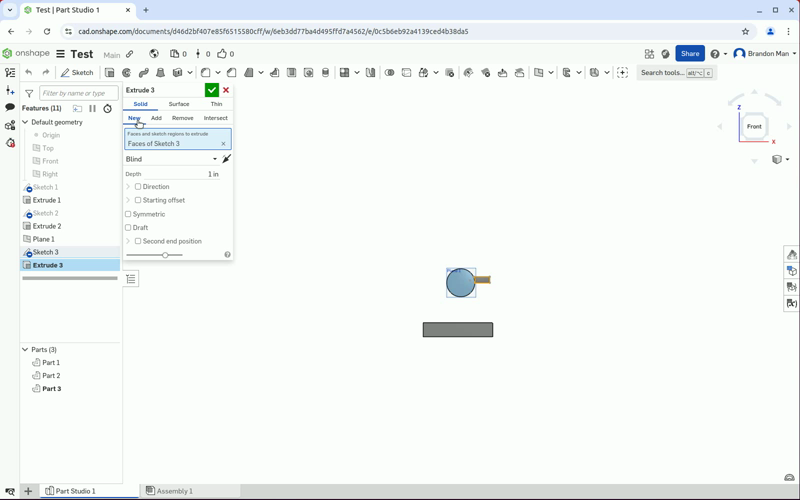
click(137, 120)
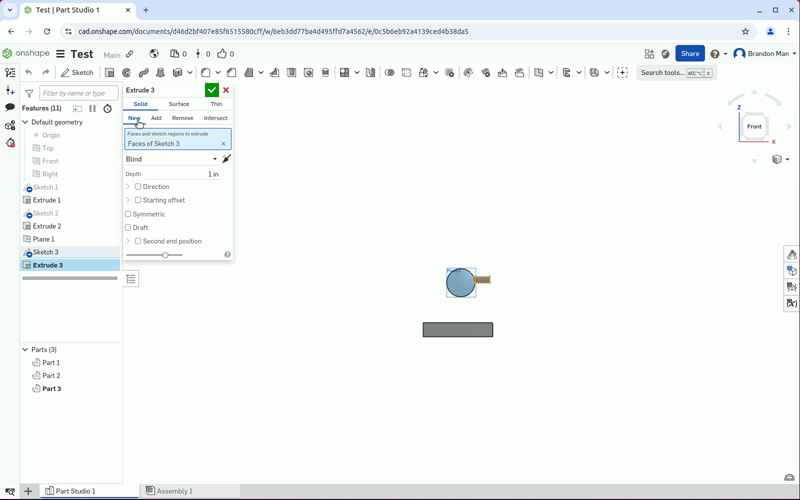
key(tab, 4)
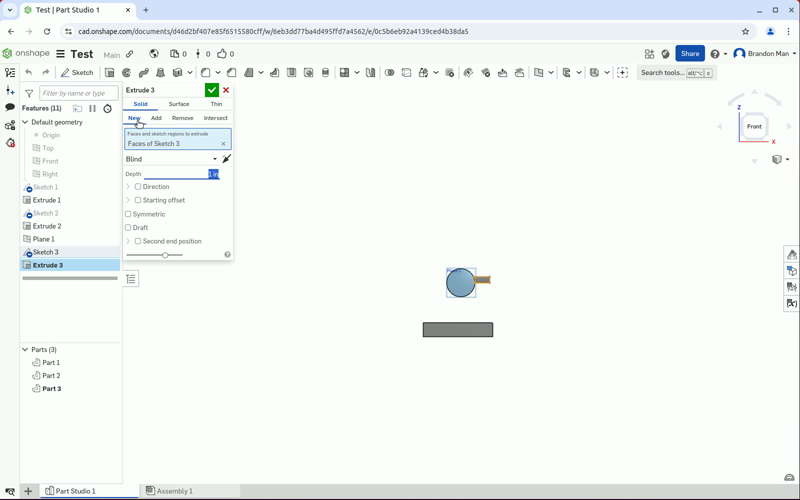
text(0.481)
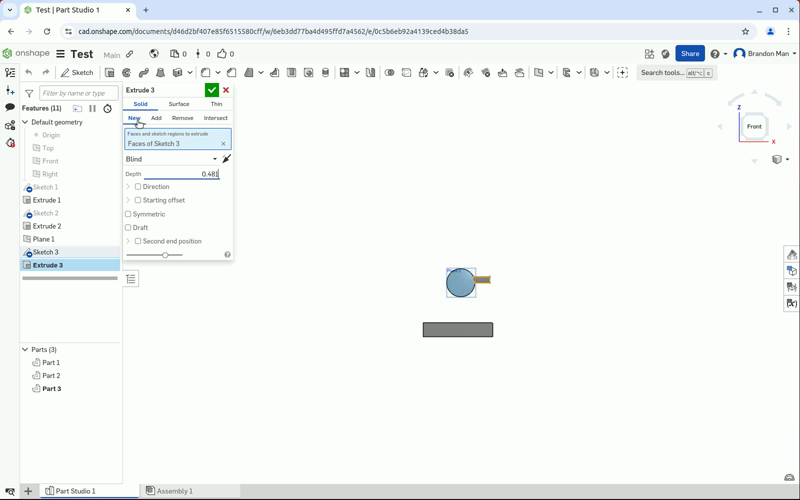
key(enter)
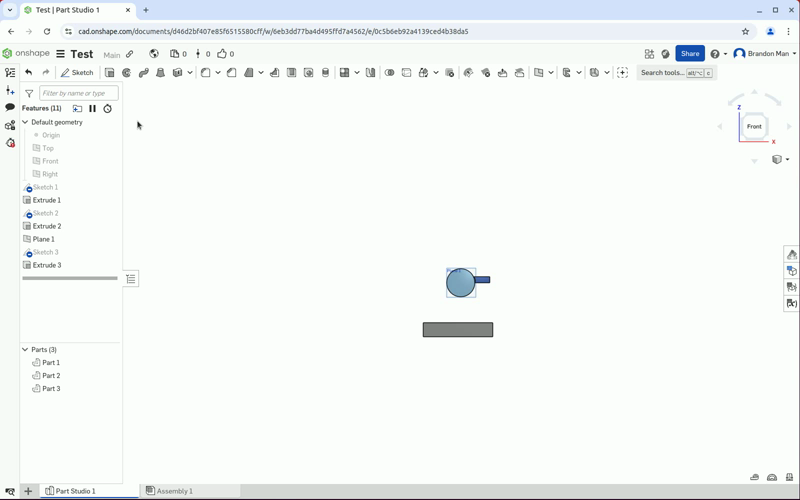
key(shift+h)
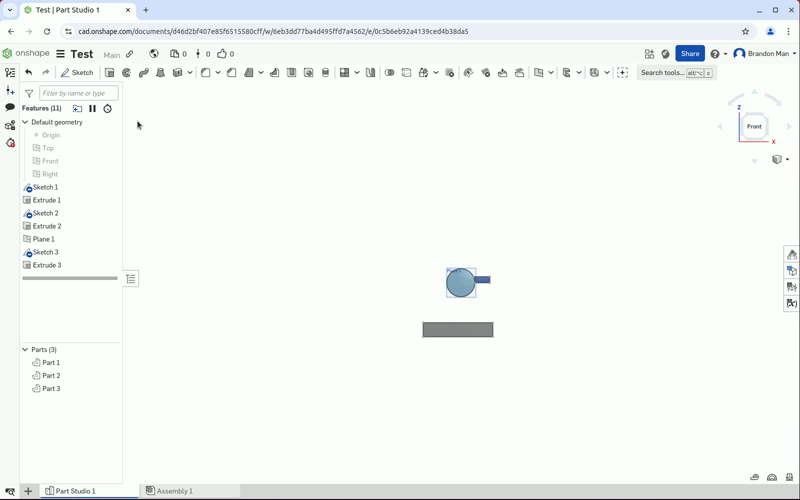
key(shift+h)
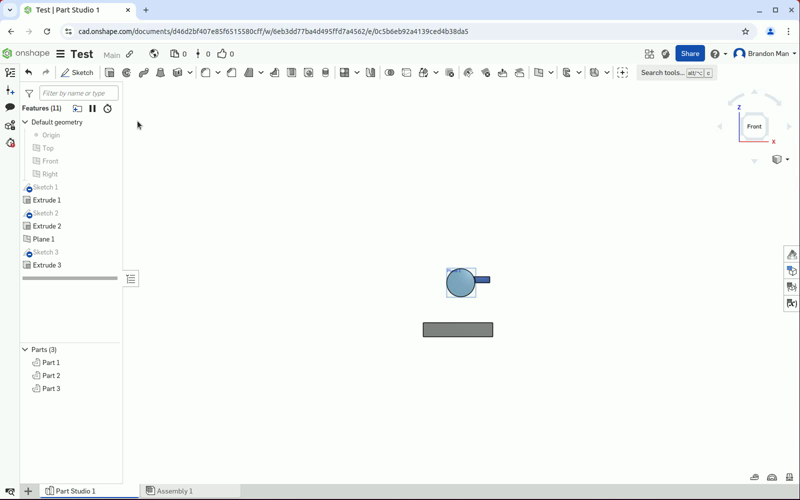
mouse_move(73, 189)
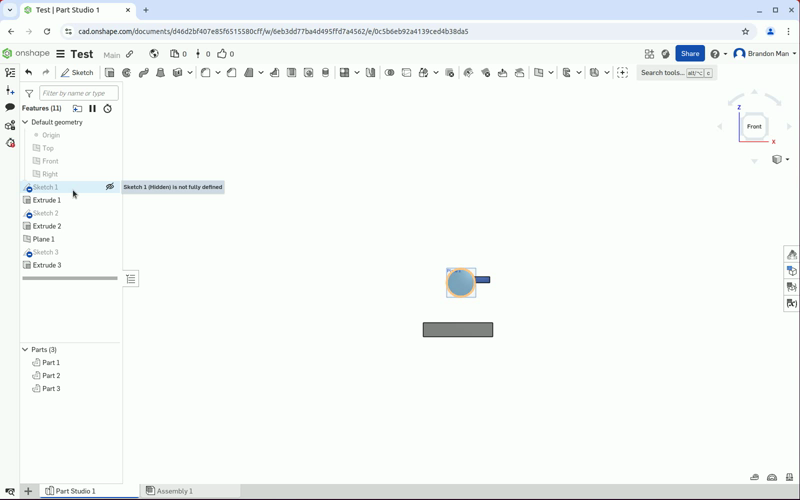
click(73, 189)
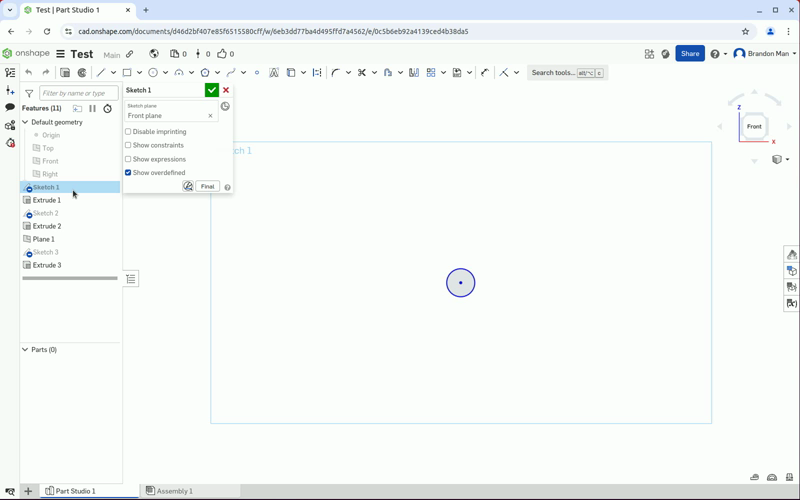
mouse_move(229, 92)
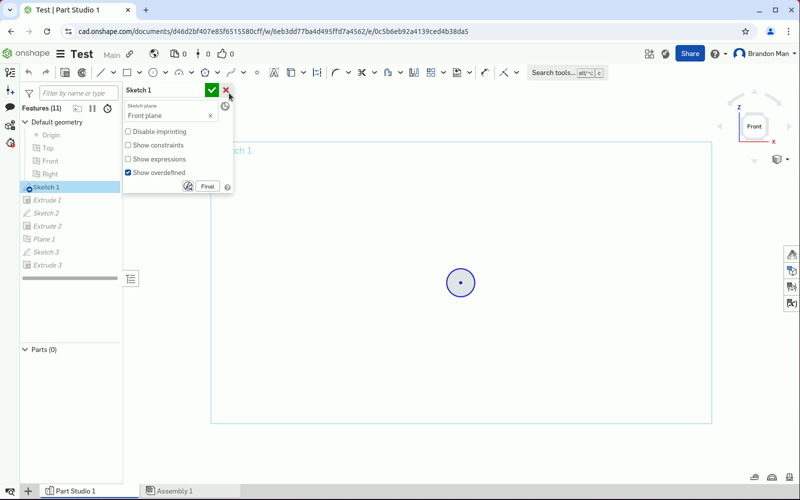
click(229, 92)
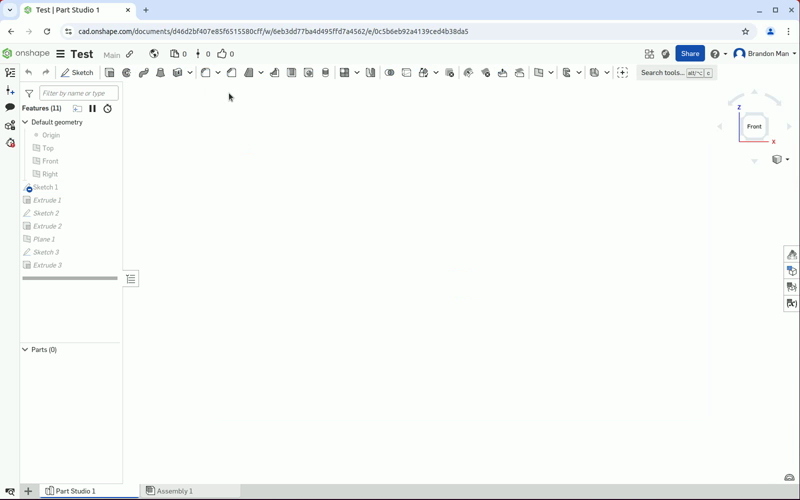
key(shift+s)
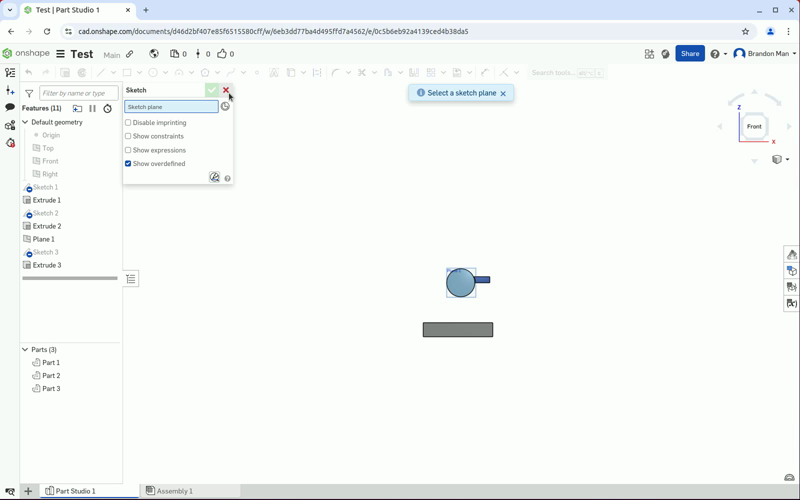
mouse_move(73, 241)
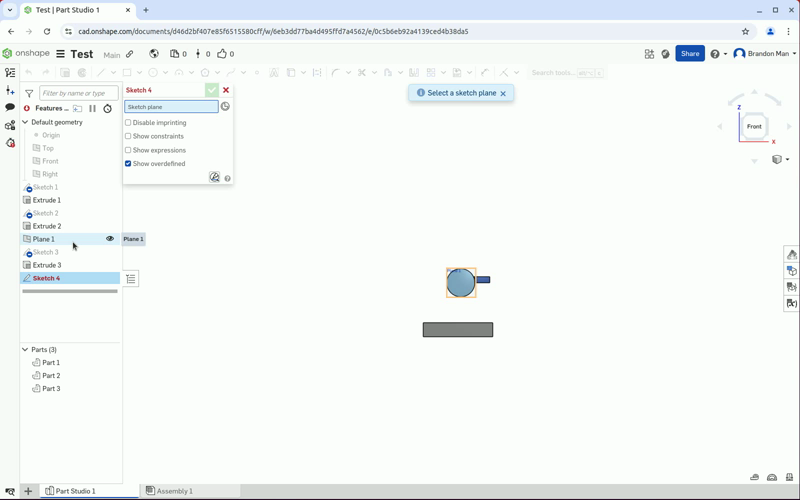
click(73, 241)
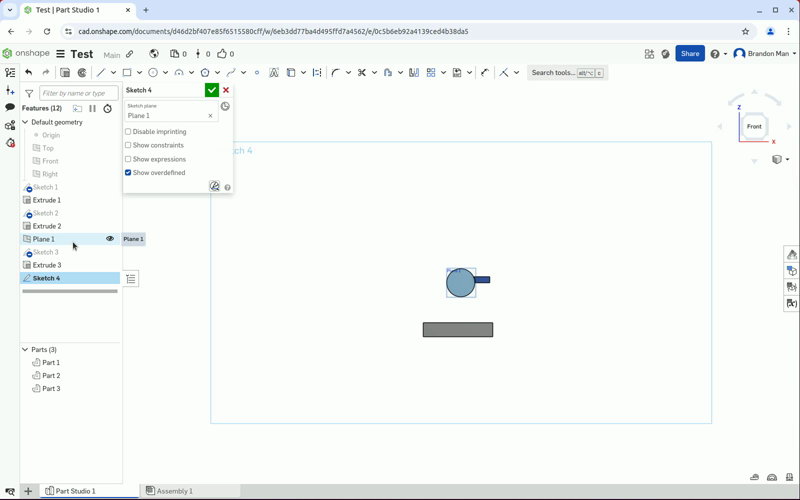
mouse_move(73, 352)
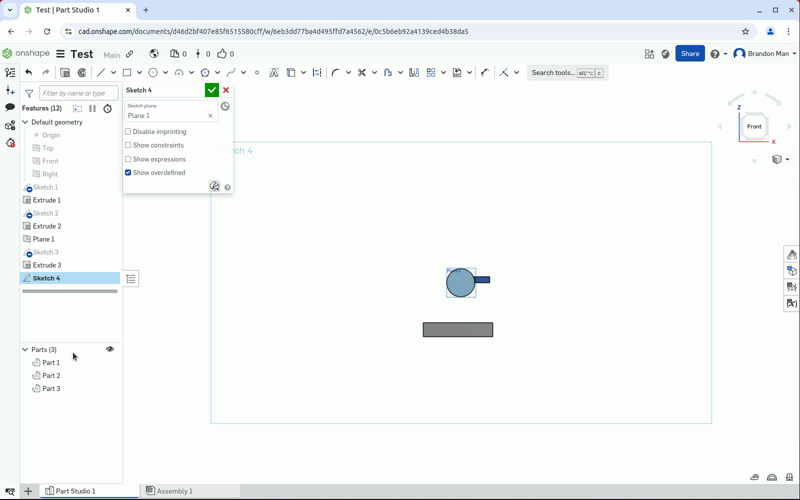
key(y)
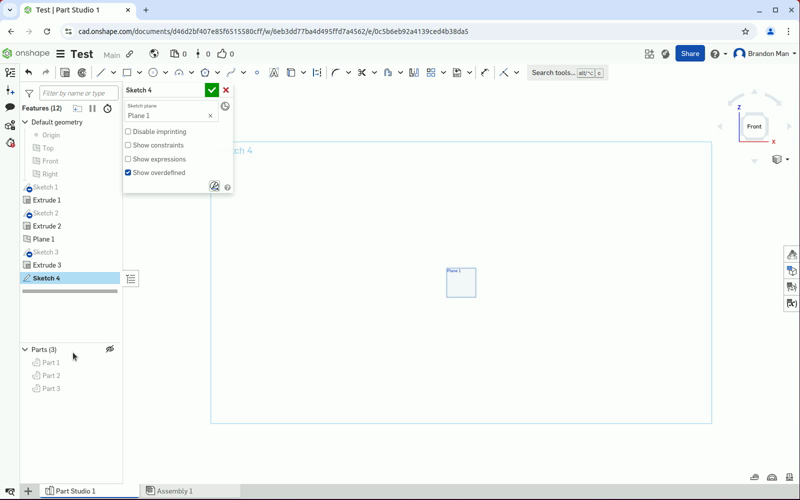
key(l)
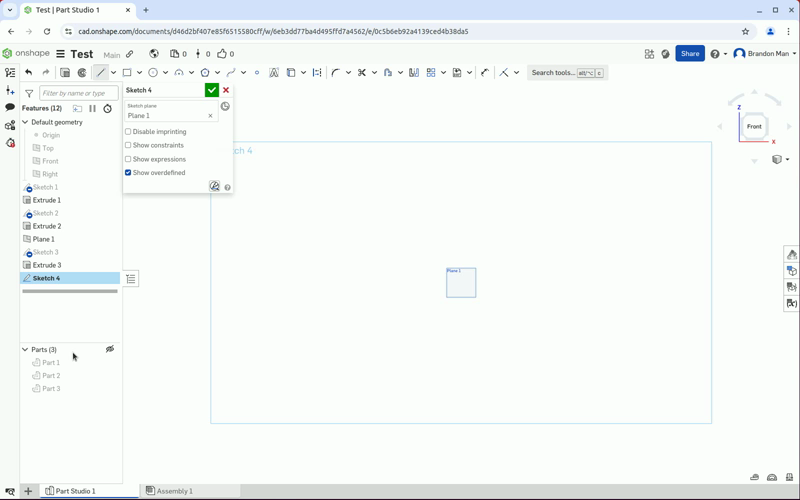
key_down(shift)
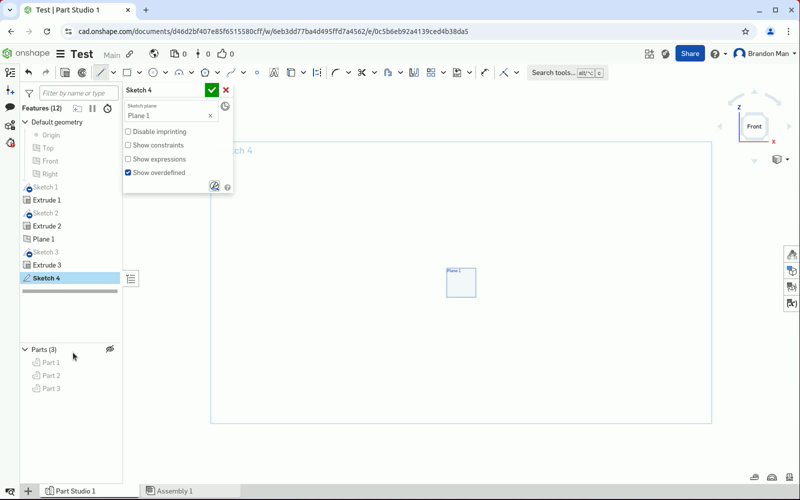
mouse_move(460, 282)
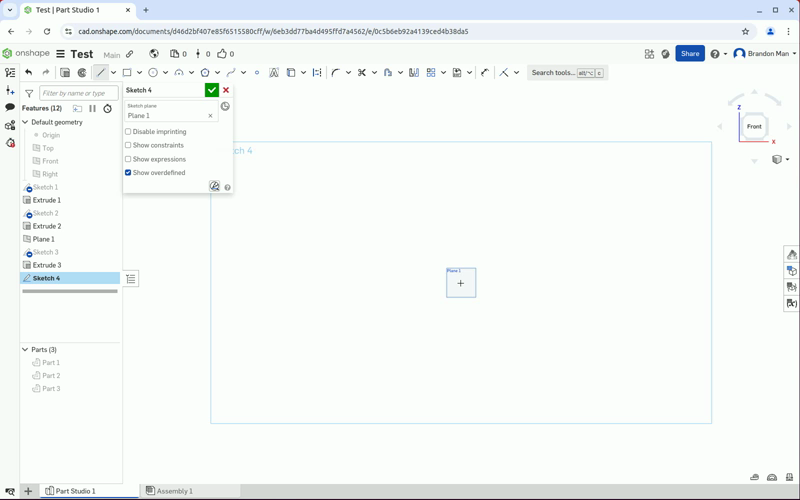
click(460, 282)
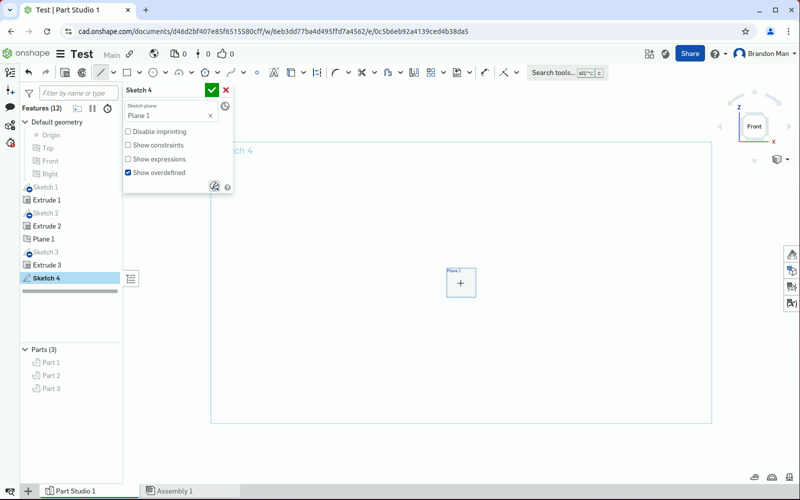
key_up(shift)
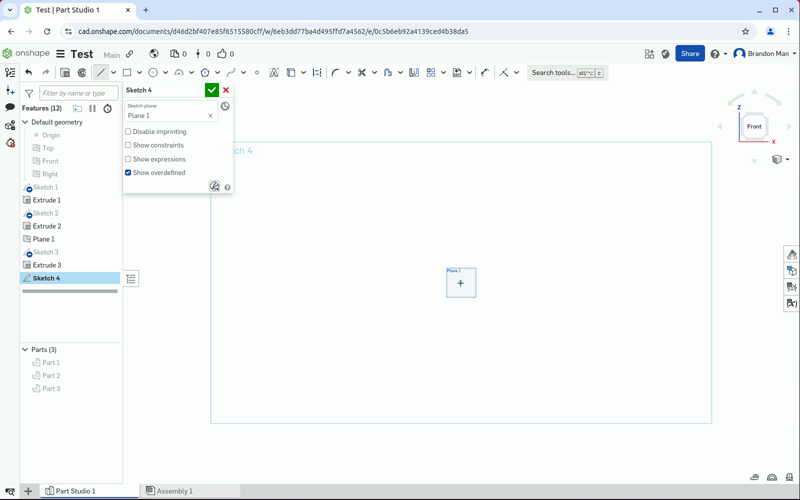
key_down(shift)
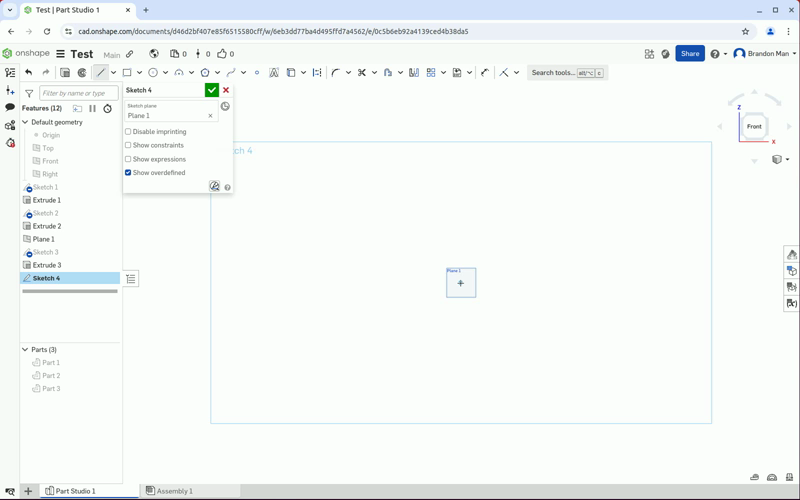
mouse_move(490, 282)
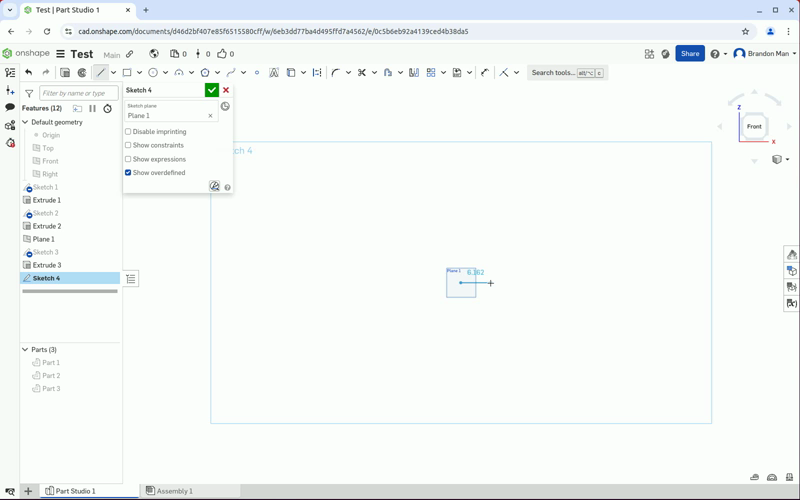
mouse_move(475, 282)
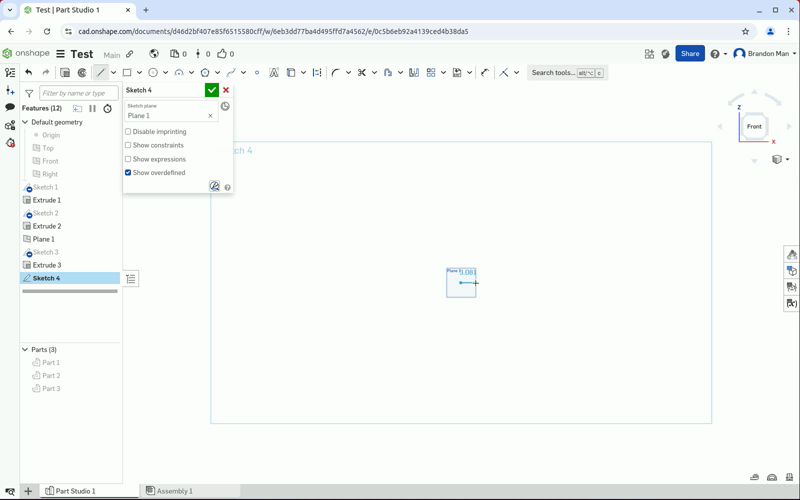
click(475, 282)
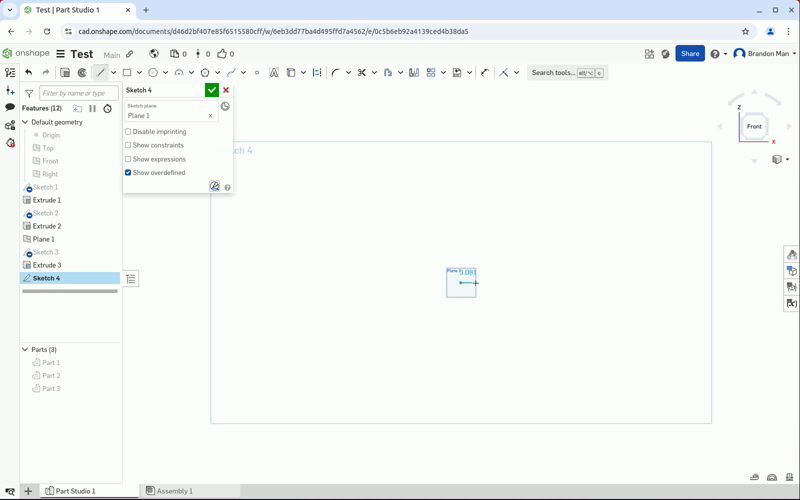
key_up(shift)
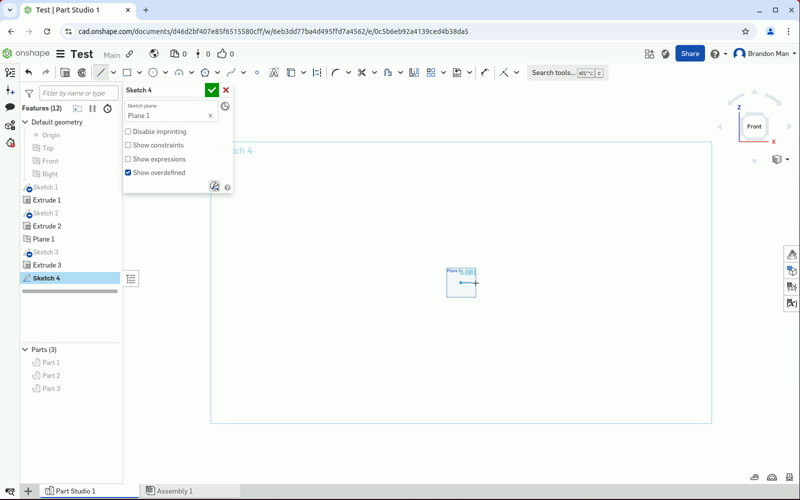
key(esc)
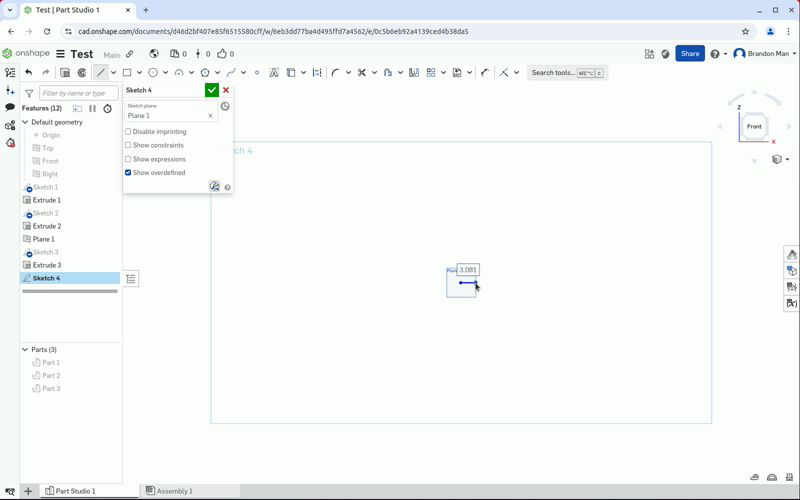
key(a)
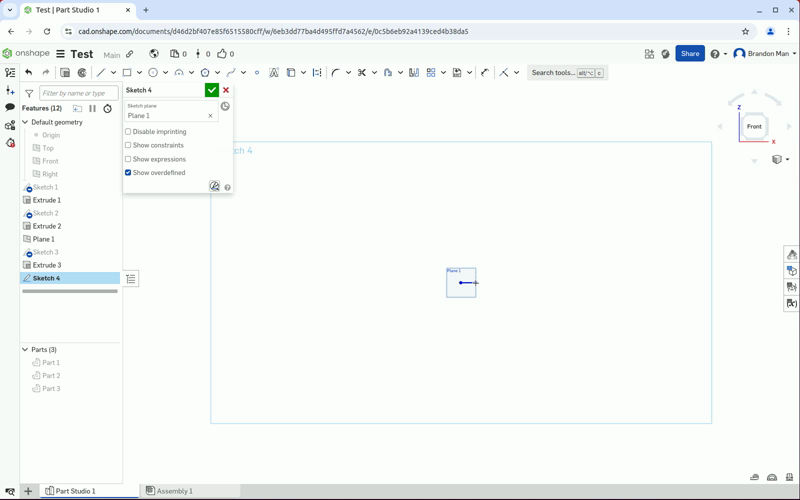
mouse_move(475, 282)
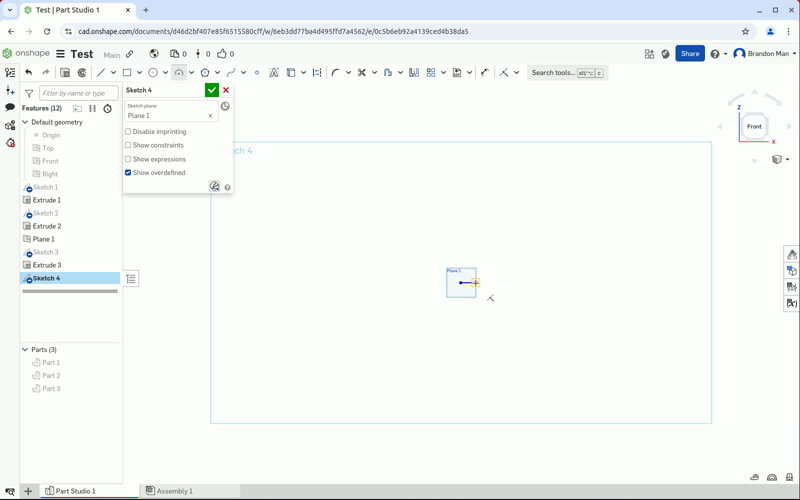
click(475, 282)
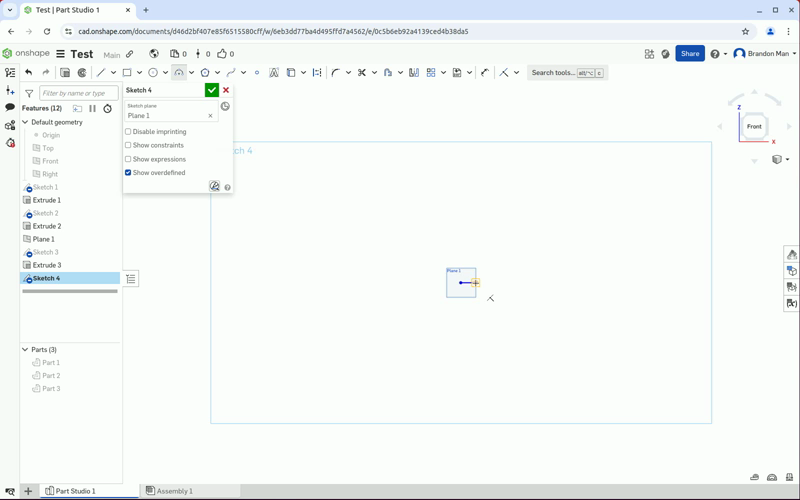
key_down(shift)
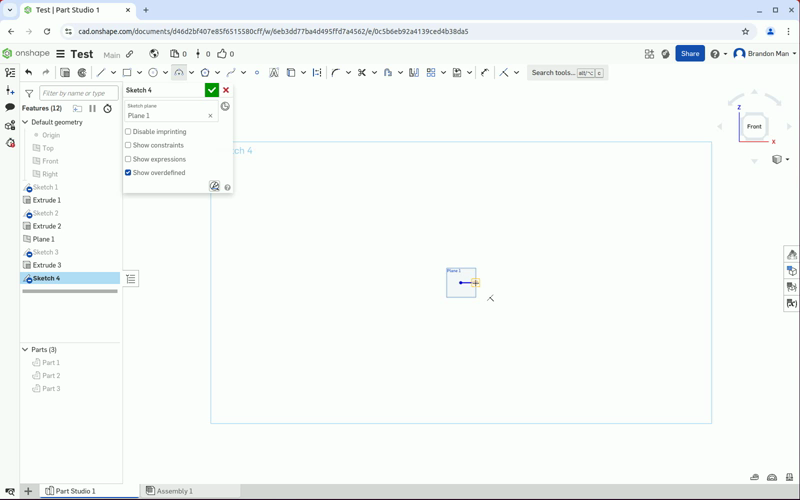
mouse_move(474, 276)
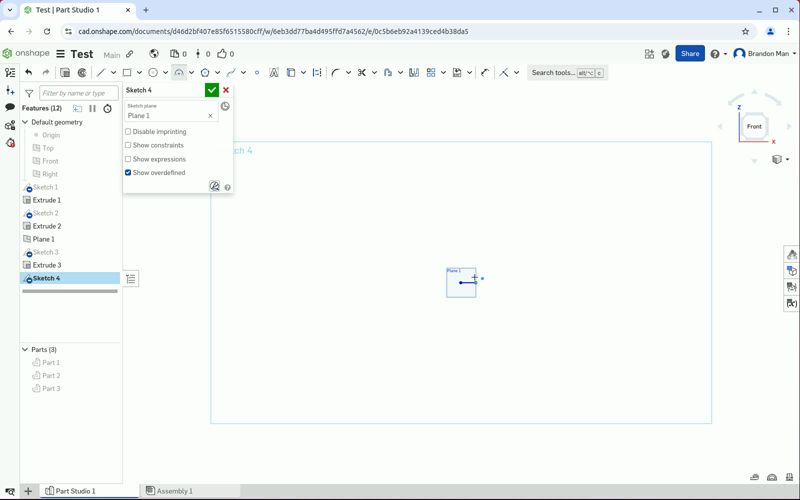
scroll(6)
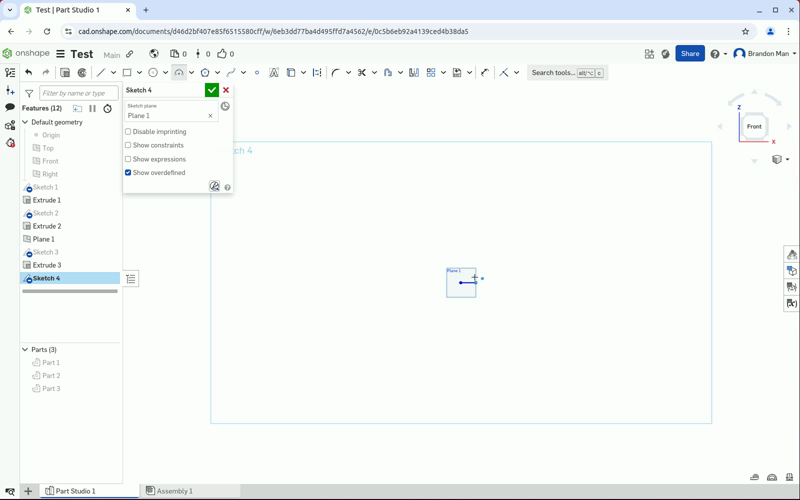
scroll(6)
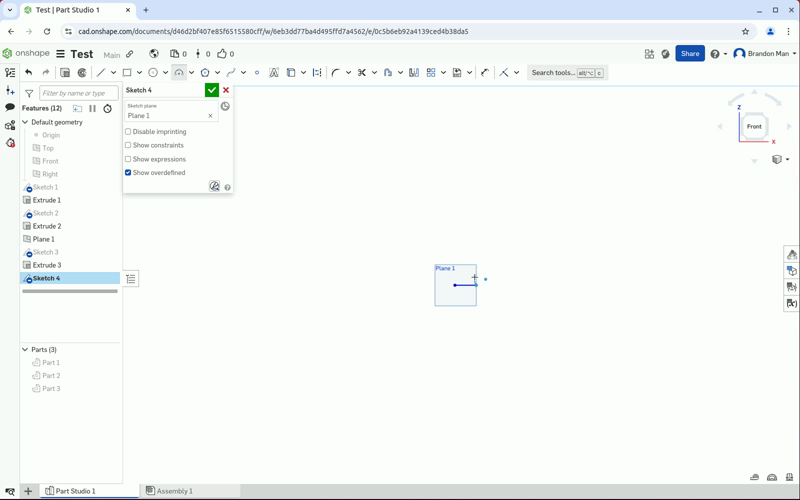
scroll(6)
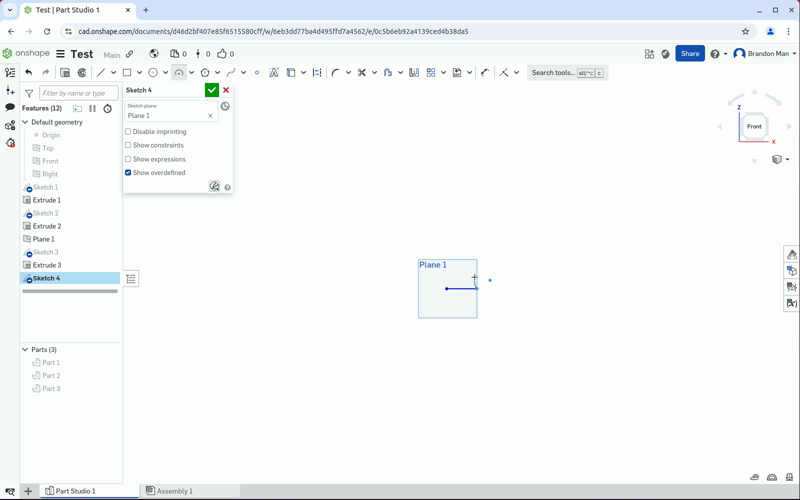
scroll(6)
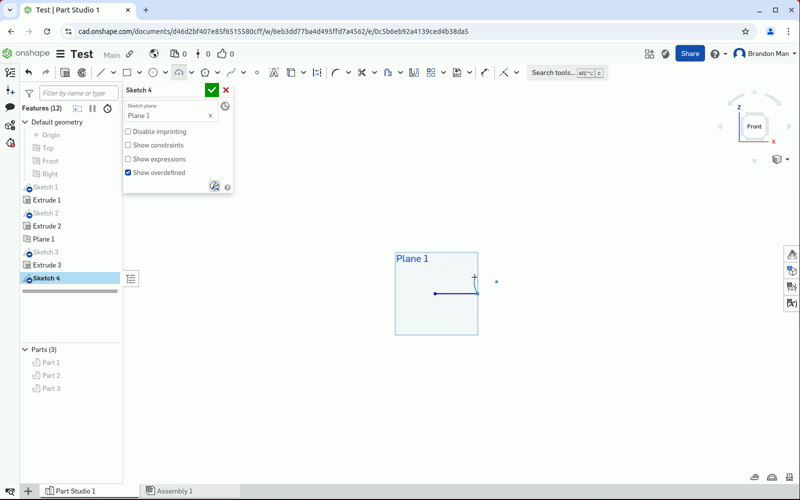
scroll(6)
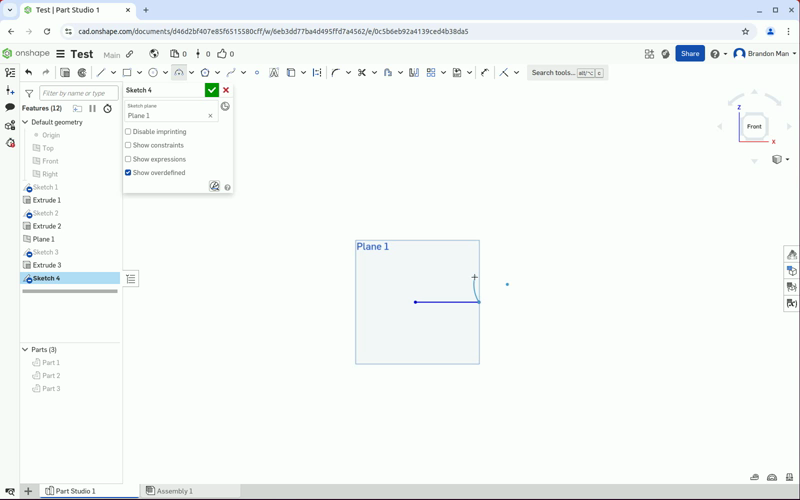
scroll(6)
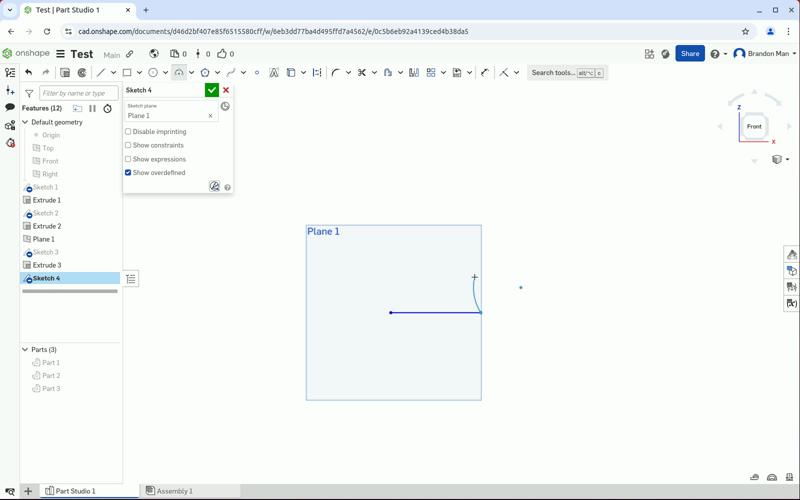
scroll(6)
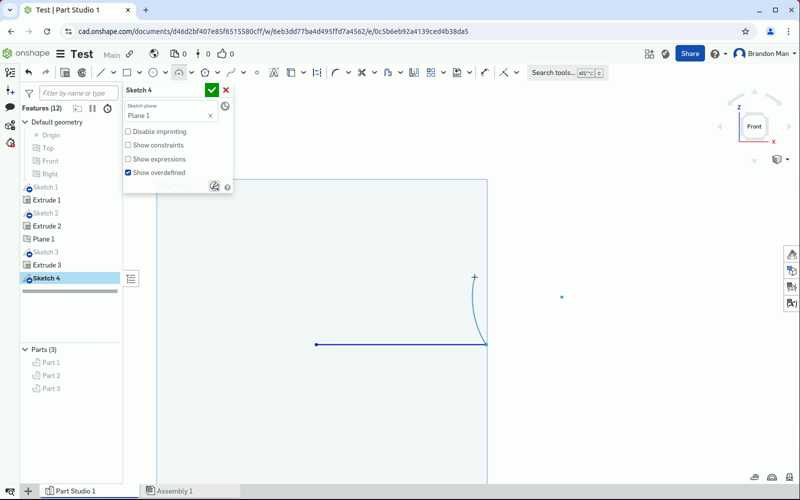
click(474, 276)
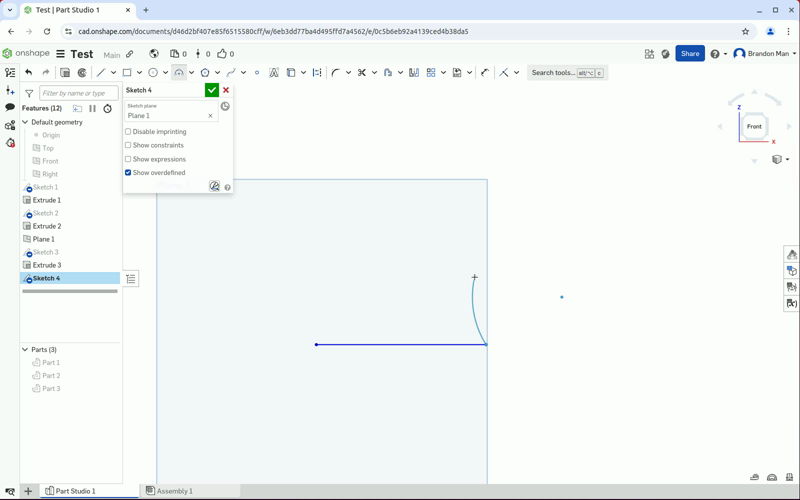
scroll(-6)
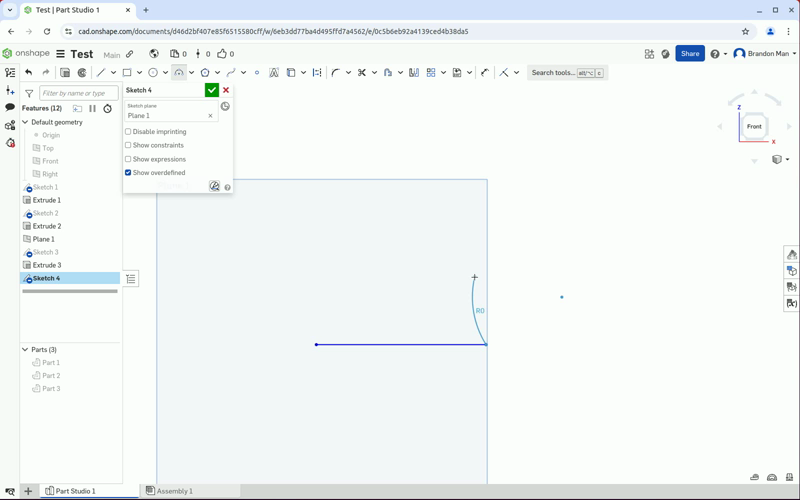
scroll(-6)
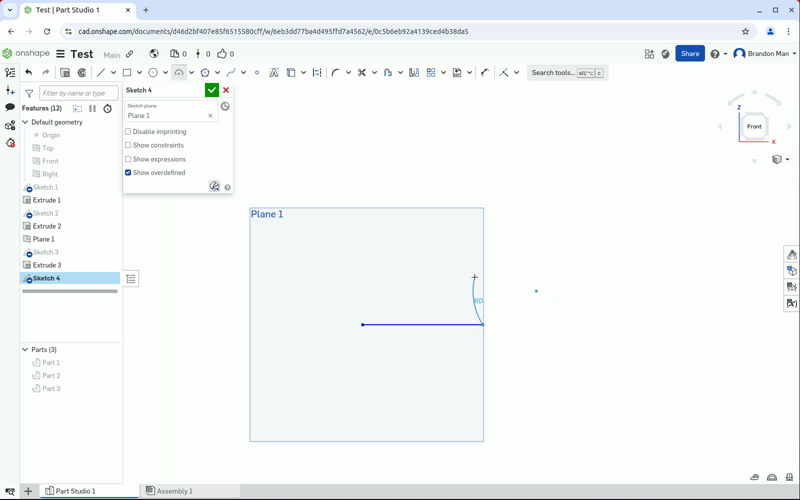
scroll(-6)
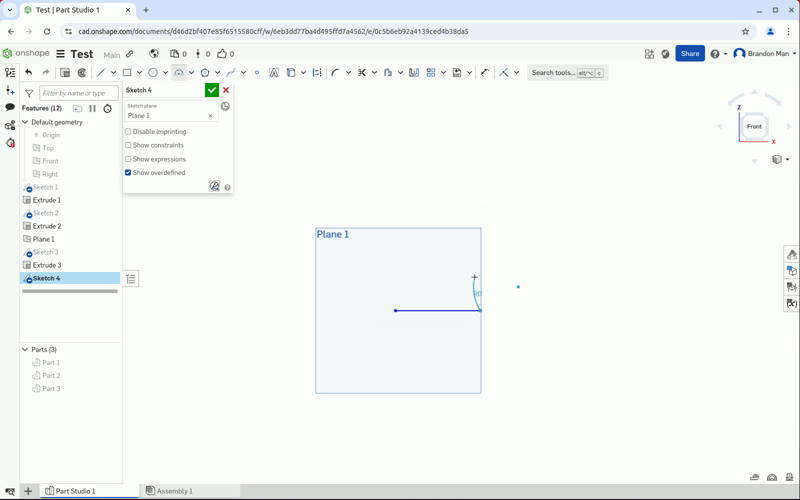
scroll(-6)
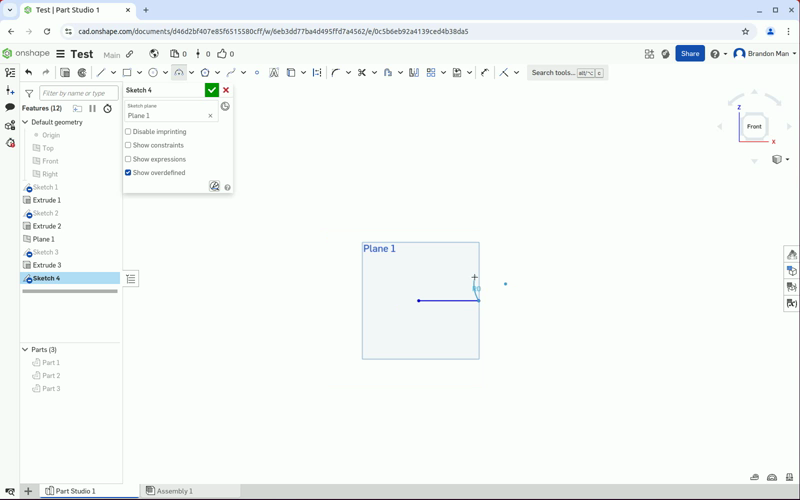
scroll(-6)
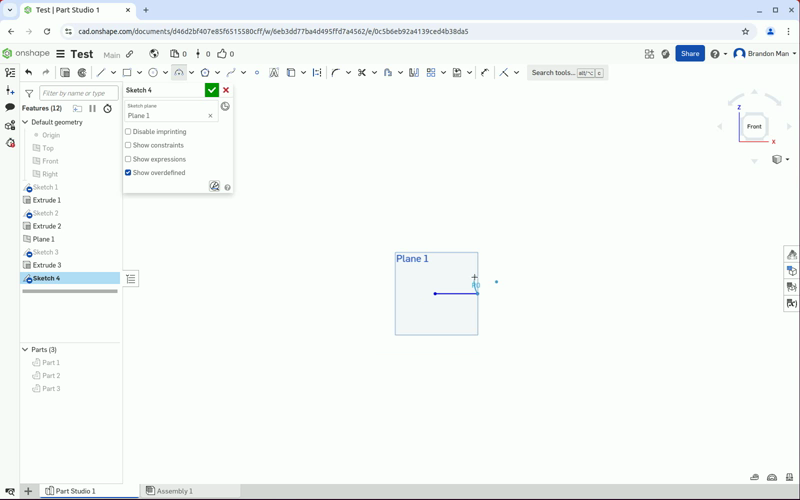
scroll(-6)
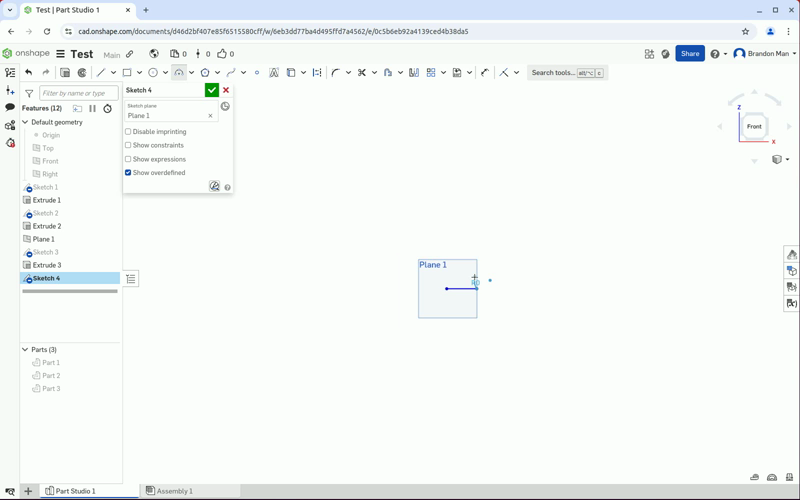
scroll(-6)
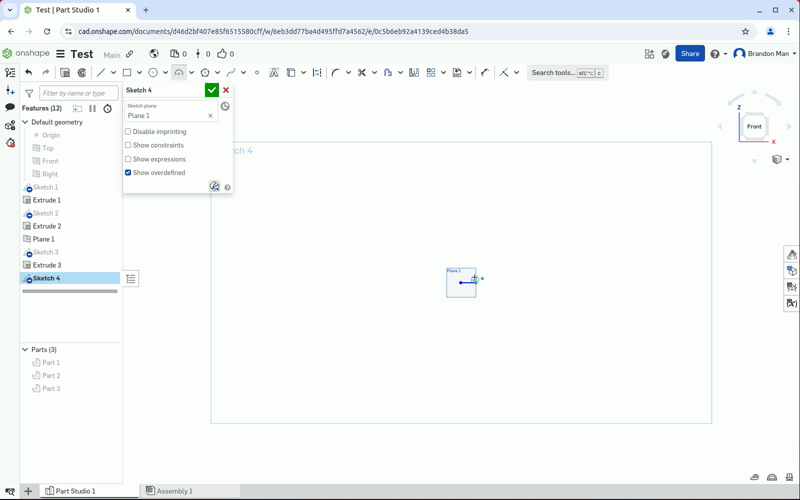
mouse_move(476, 279)
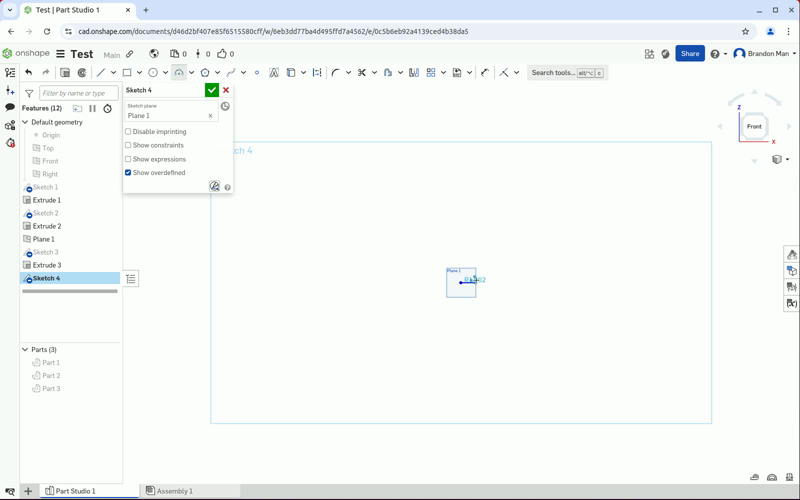
scroll(6)
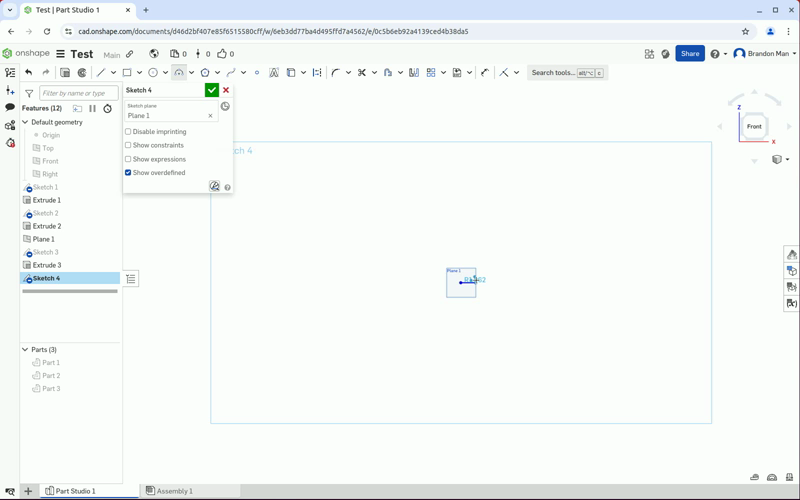
scroll(6)
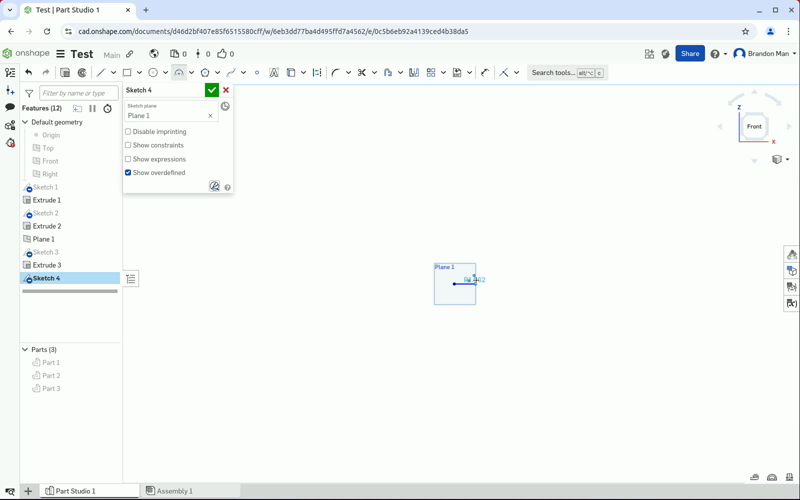
scroll(6)
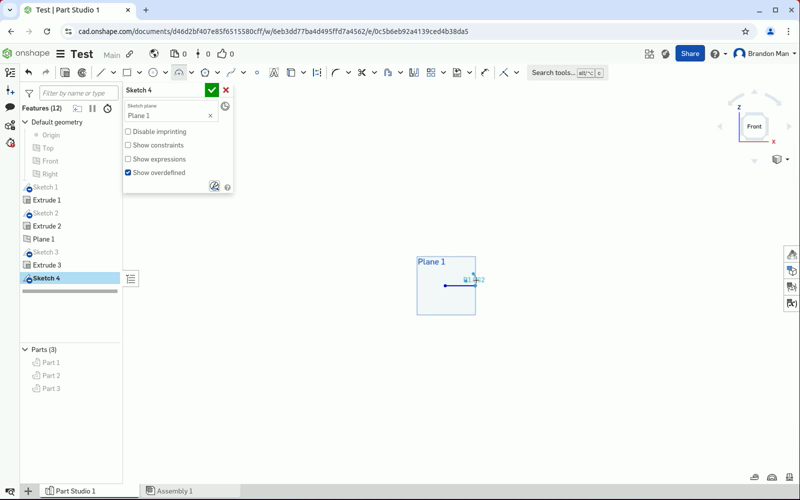
scroll(6)
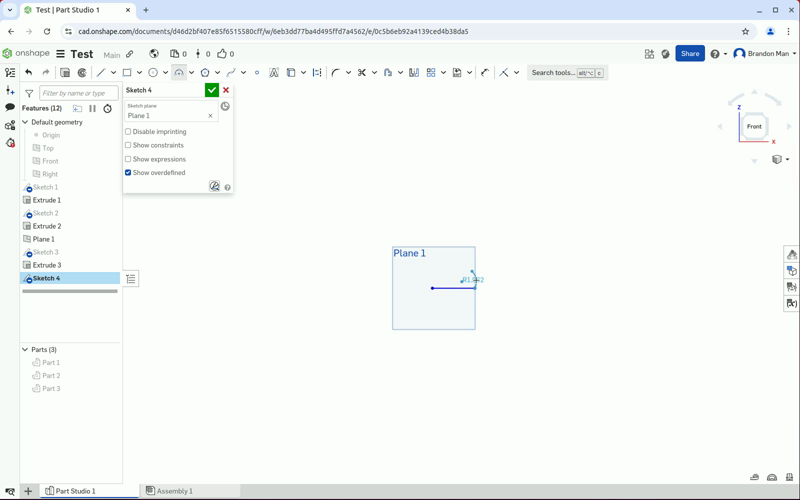
scroll(6)
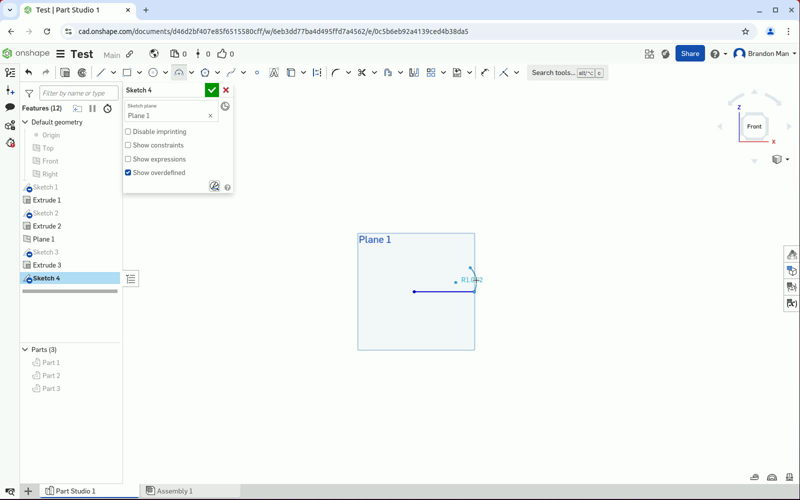
scroll(6)
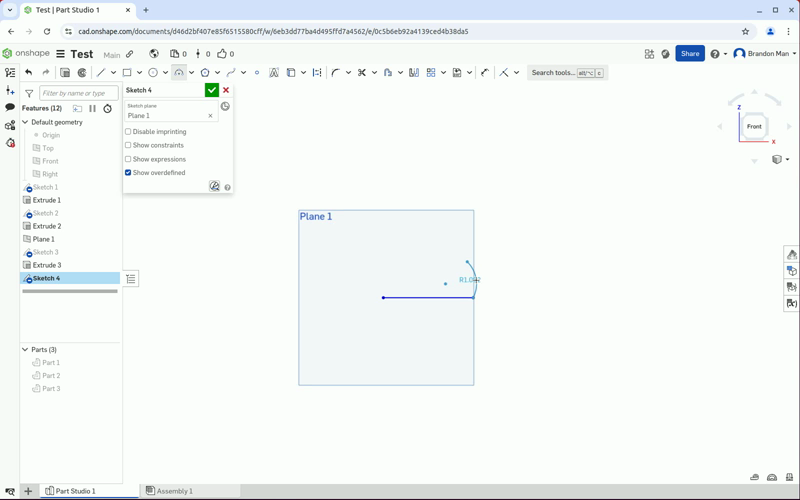
scroll(6)
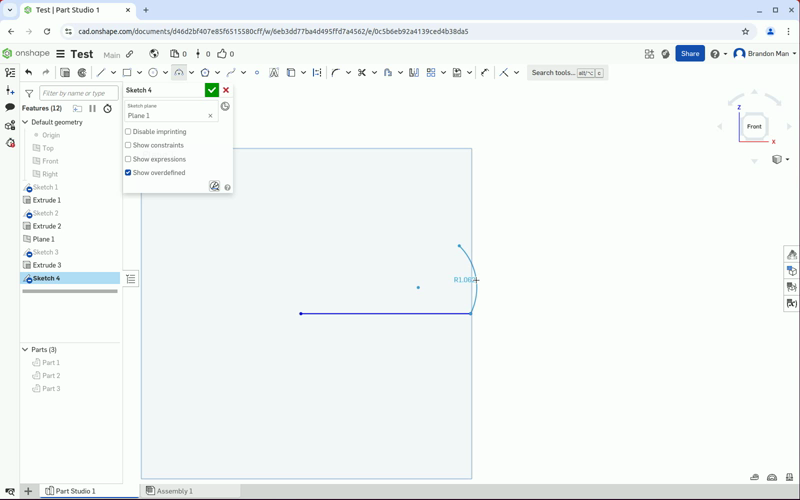
click(476, 279)
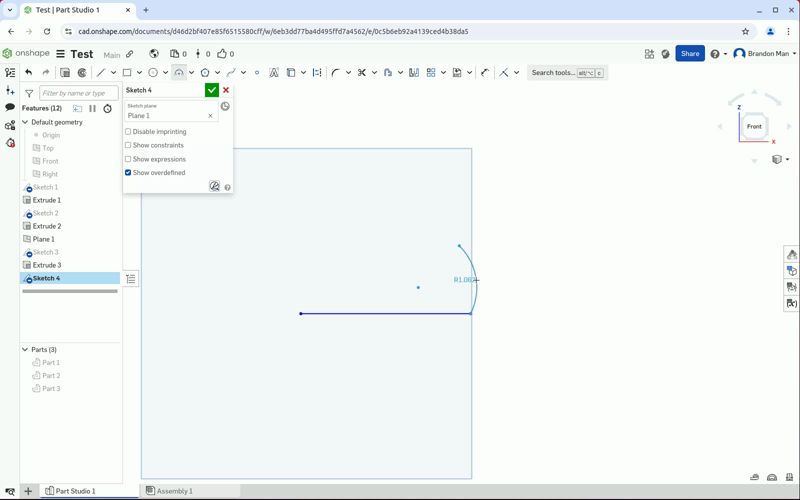
scroll(-6)
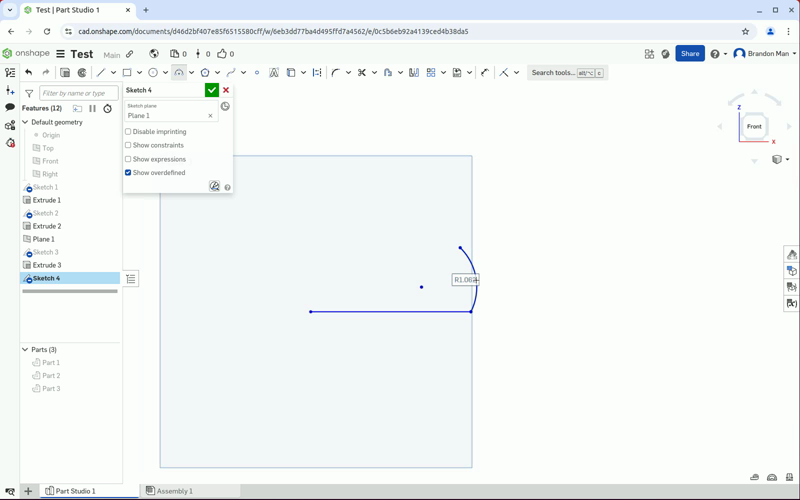
scroll(-6)
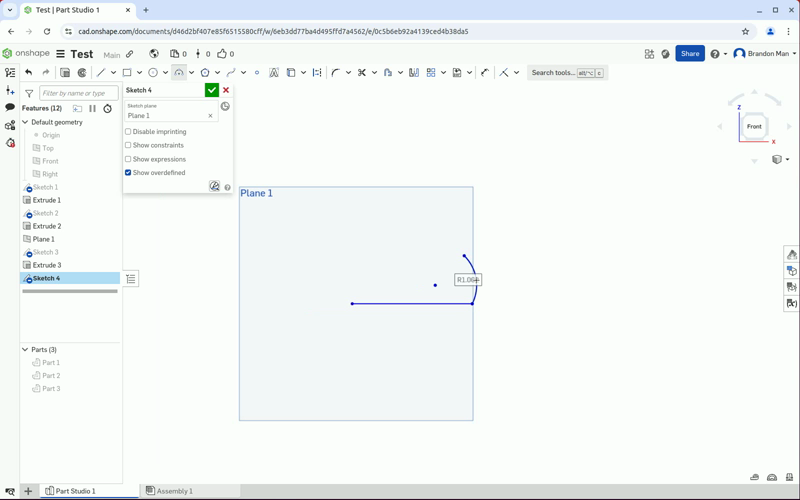
scroll(-6)
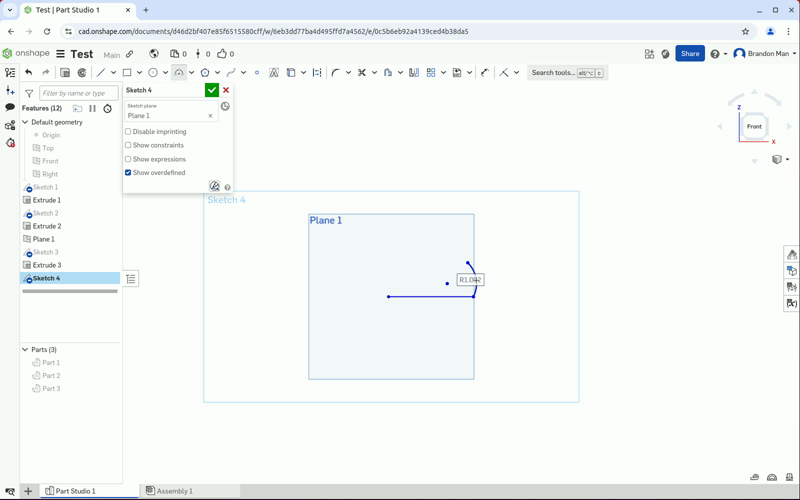
scroll(-6)
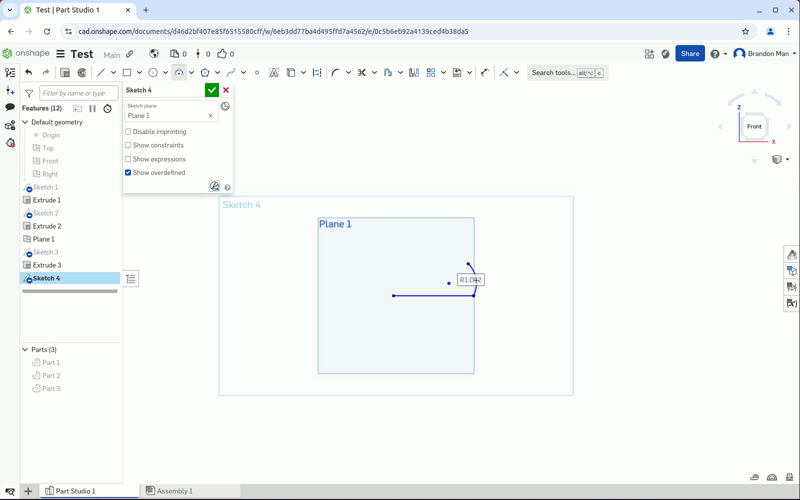
scroll(-6)
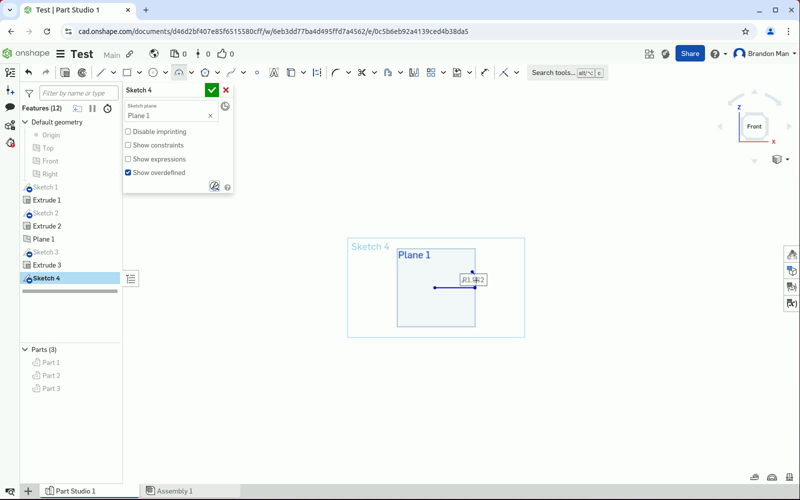
scroll(-6)
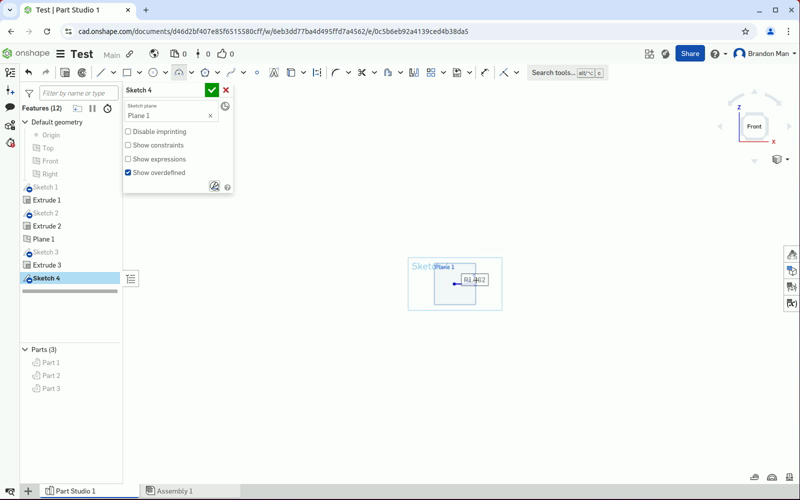
scroll(-6)
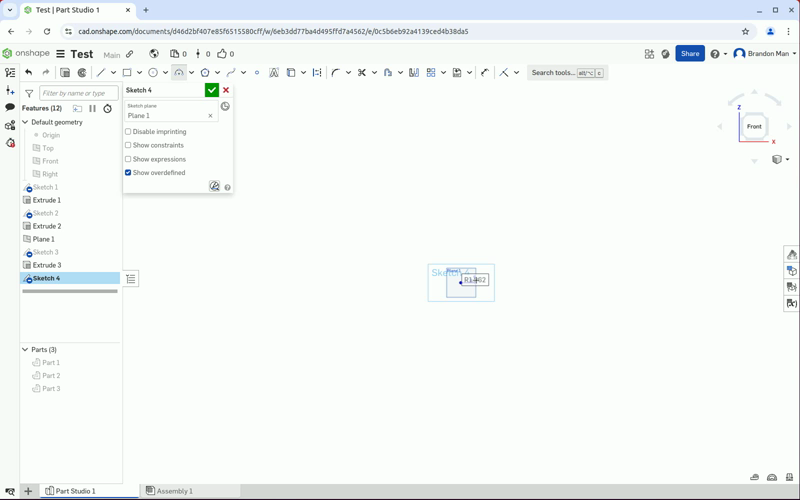
key_up(shift)
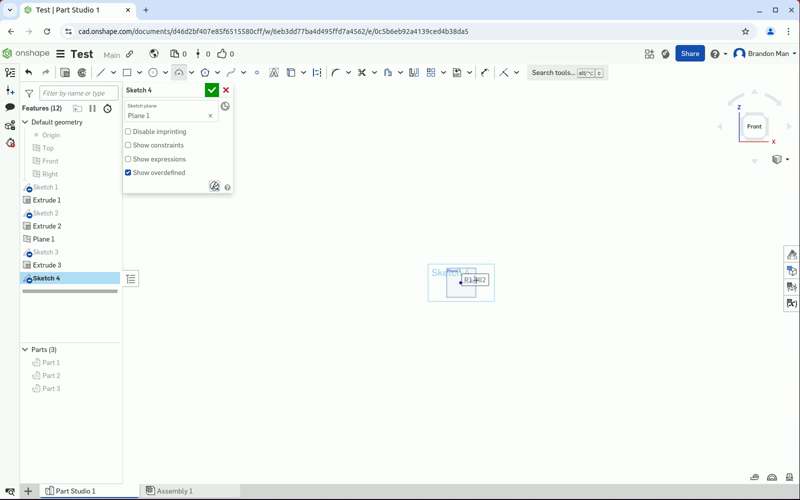
key(esc)
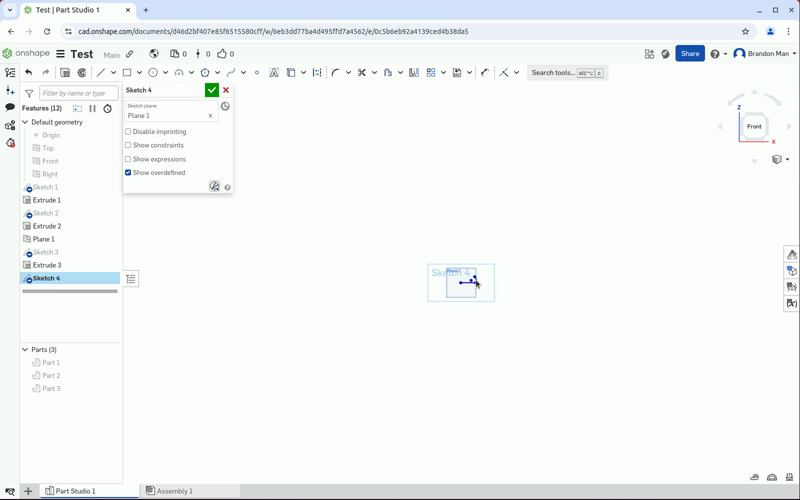
key(l)
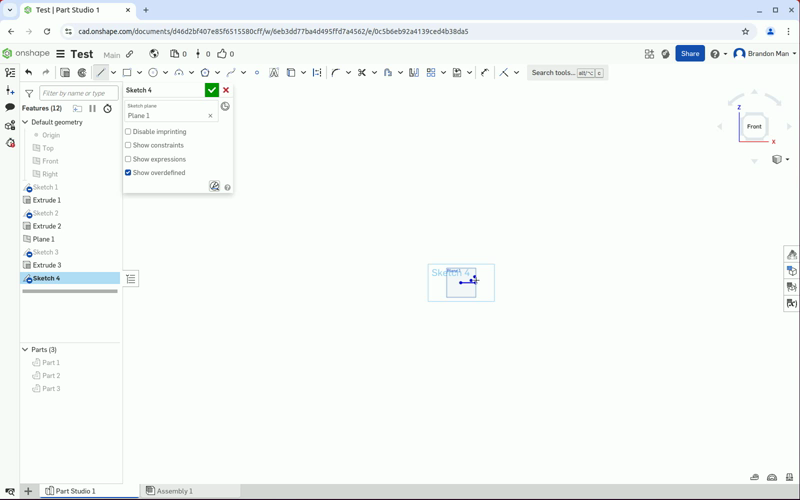
mouse_move(474, 276)
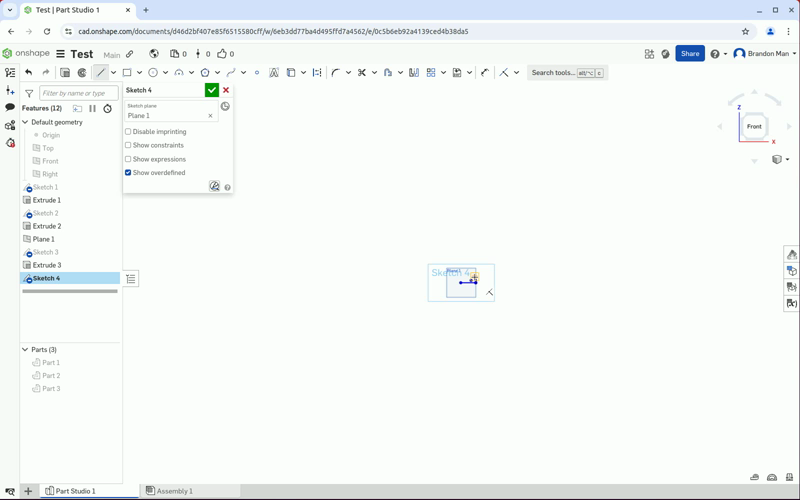
scroll(6)
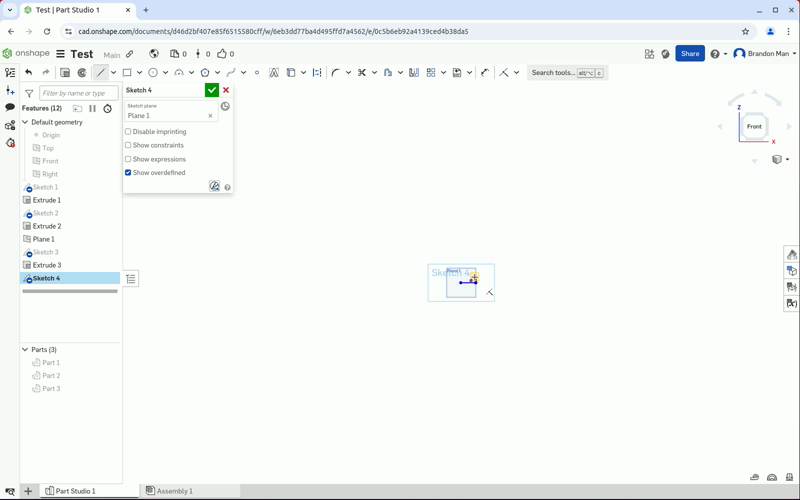
scroll(6)
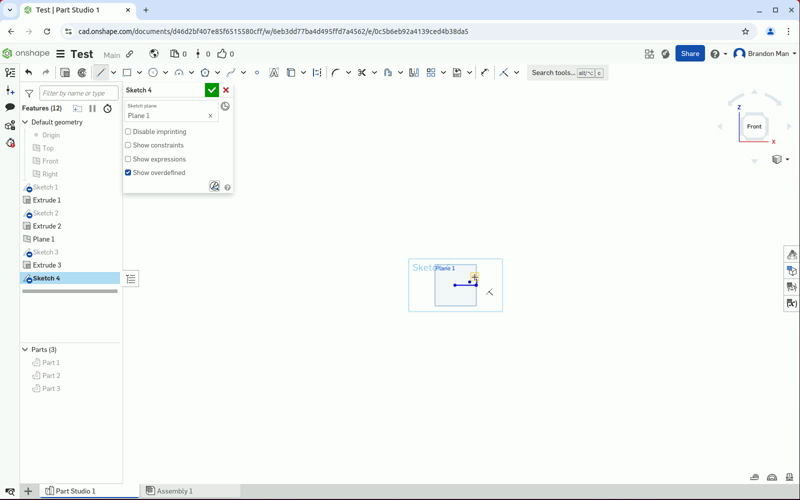
scroll(6)
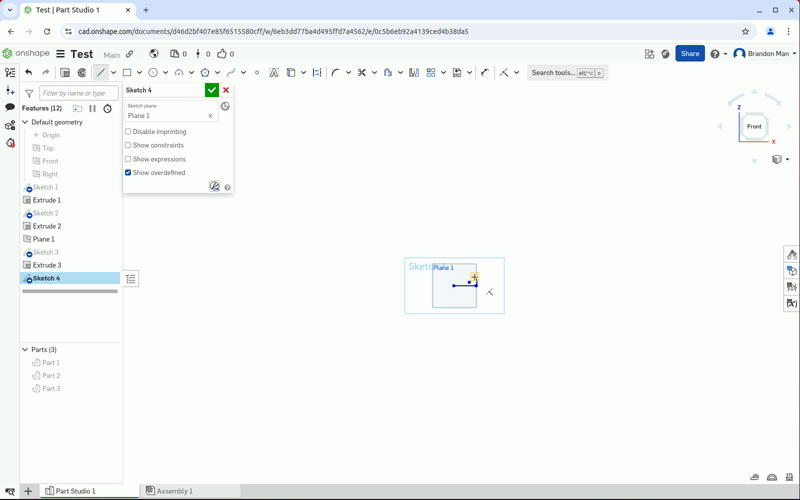
scroll(6)
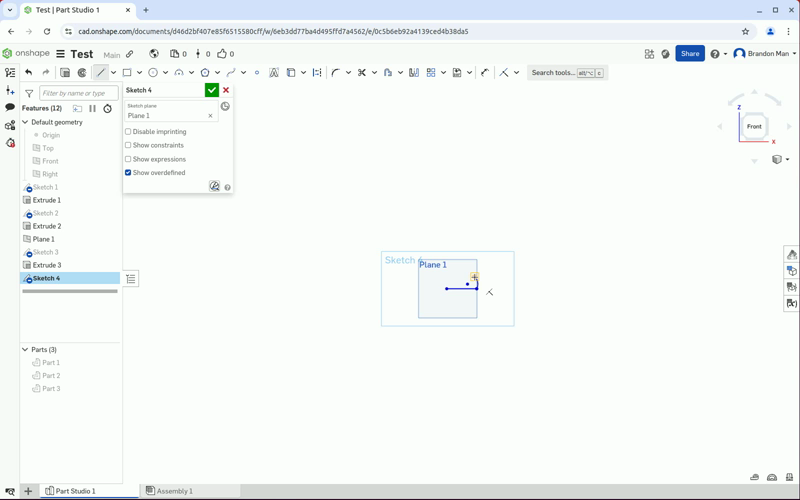
scroll(6)
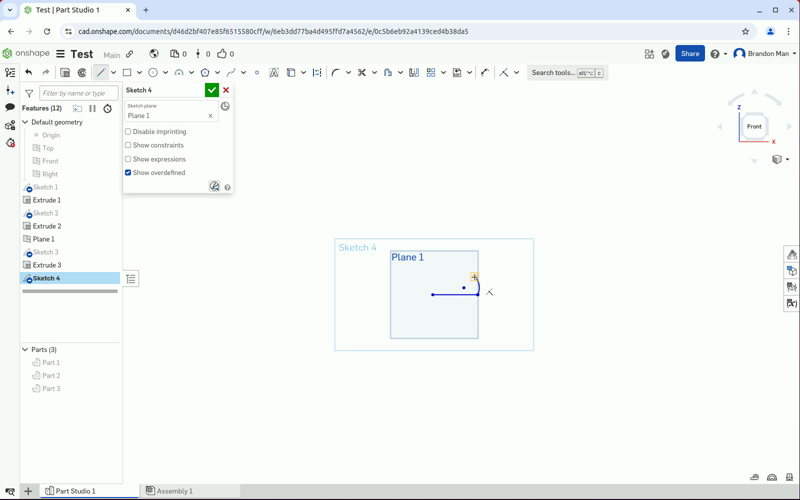
scroll(6)
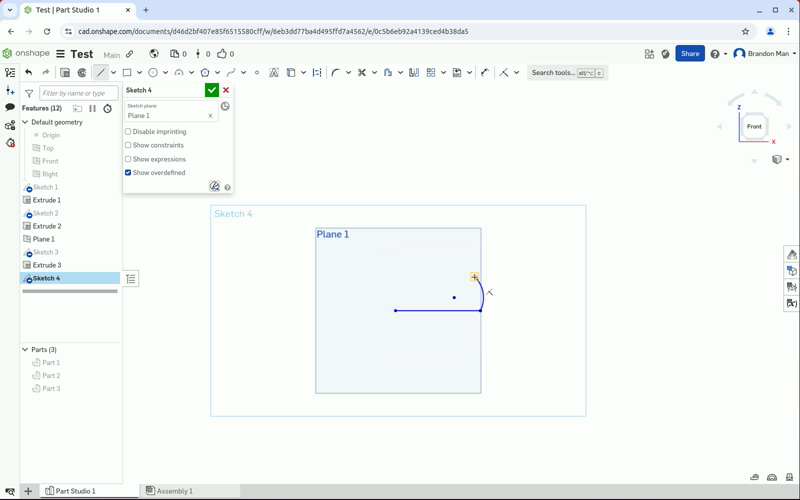
scroll(6)
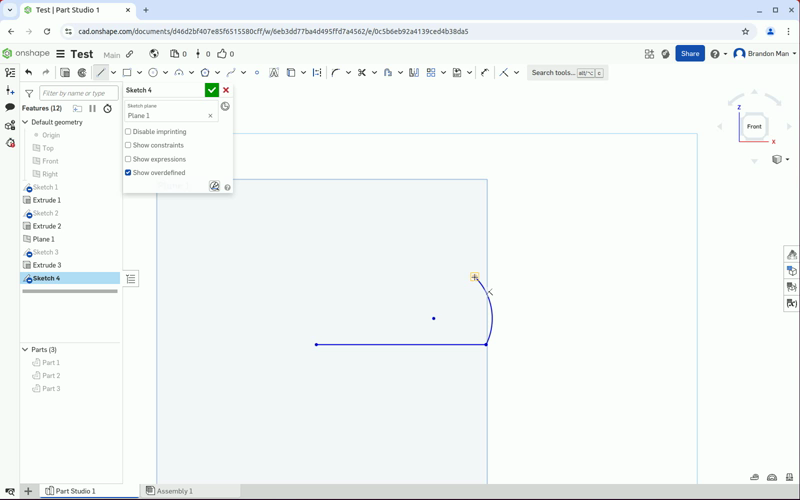
click(474, 276)
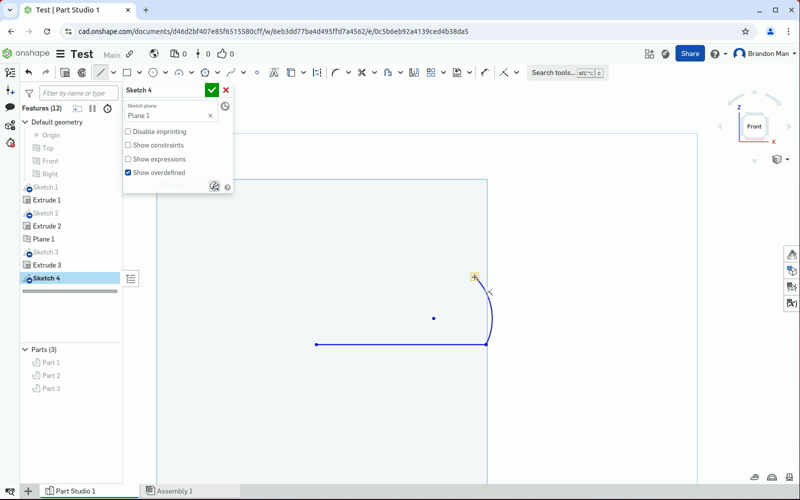
scroll(-6)
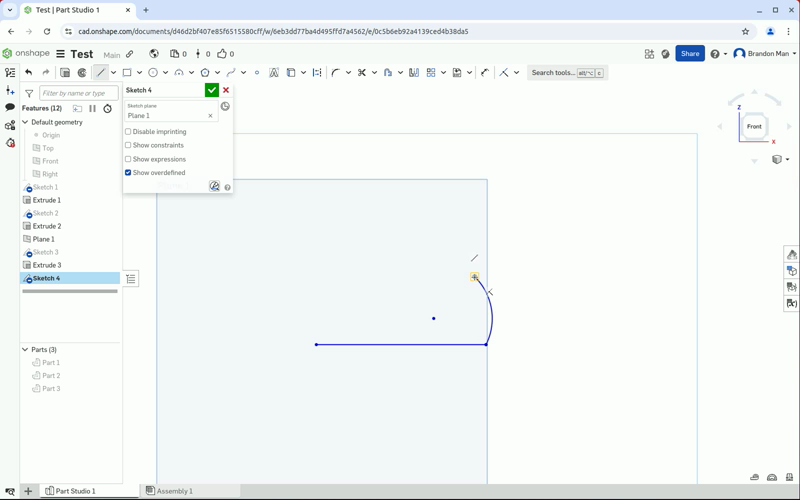
scroll(-6)
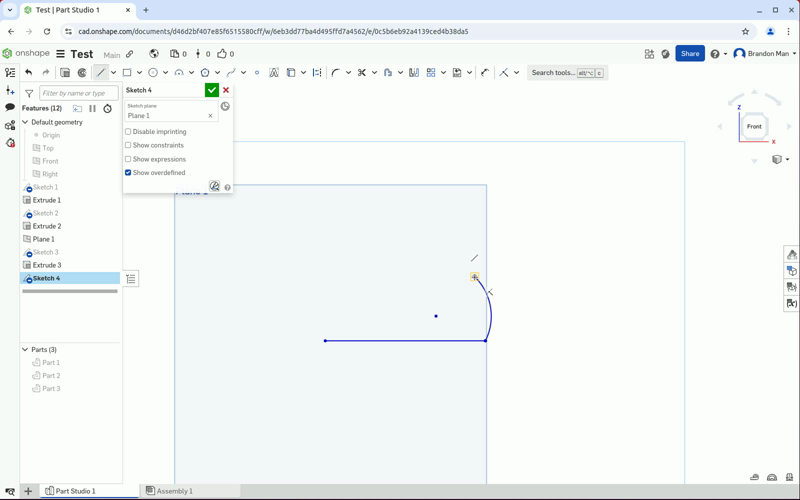
scroll(-6)
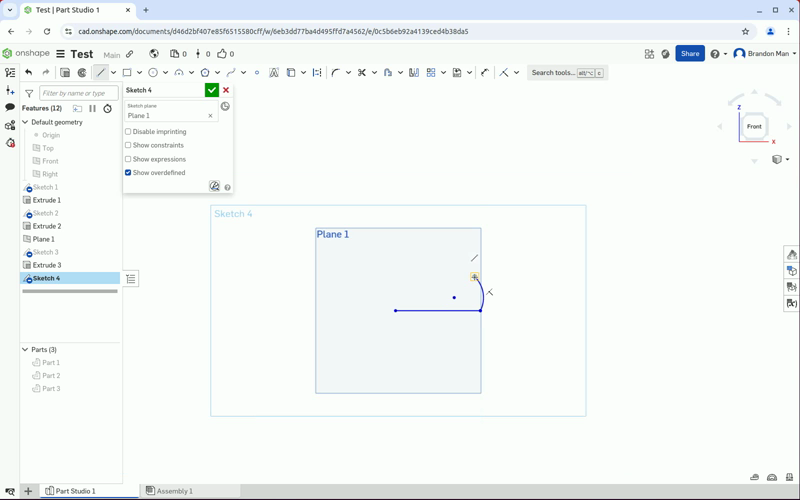
scroll(-6)
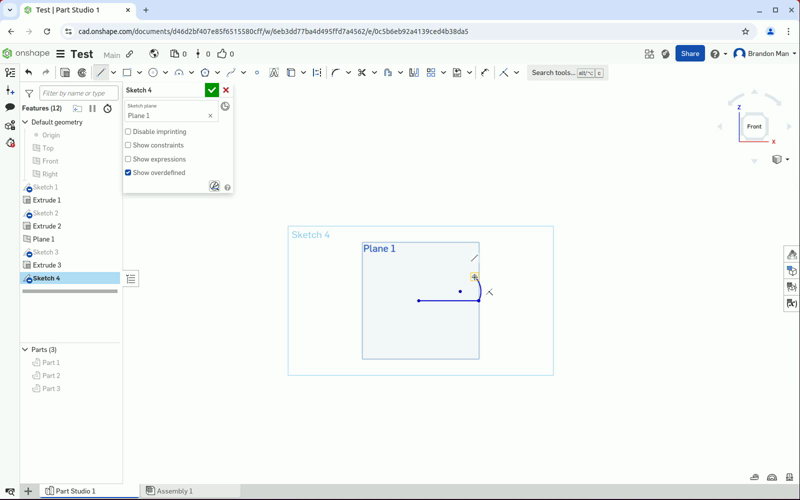
scroll(-6)
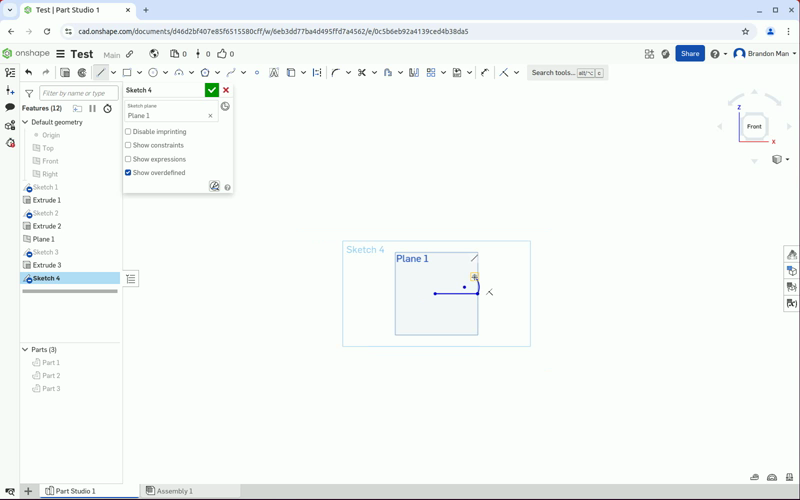
scroll(-6)
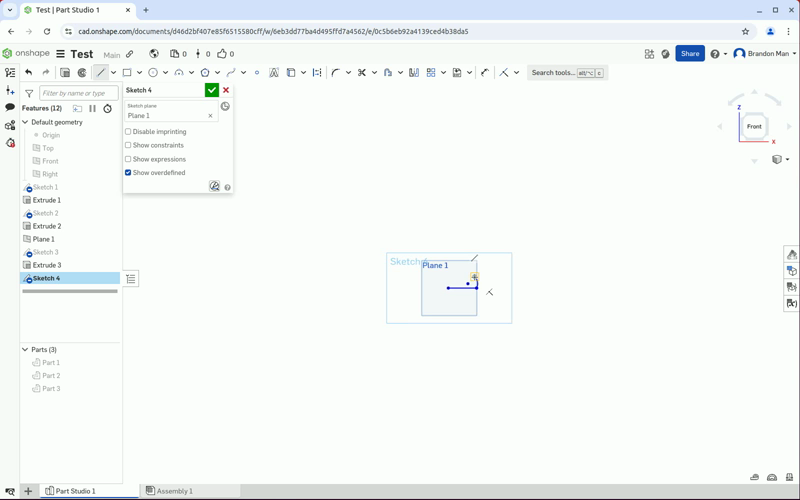
scroll(-6)
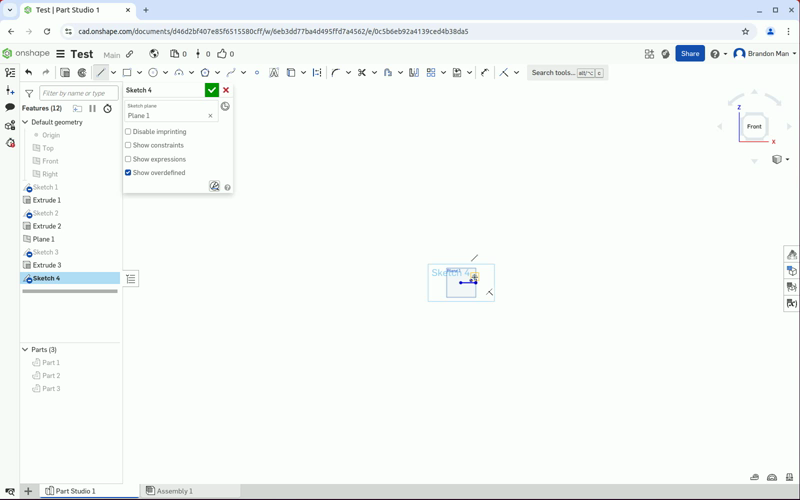
key_down(shift)
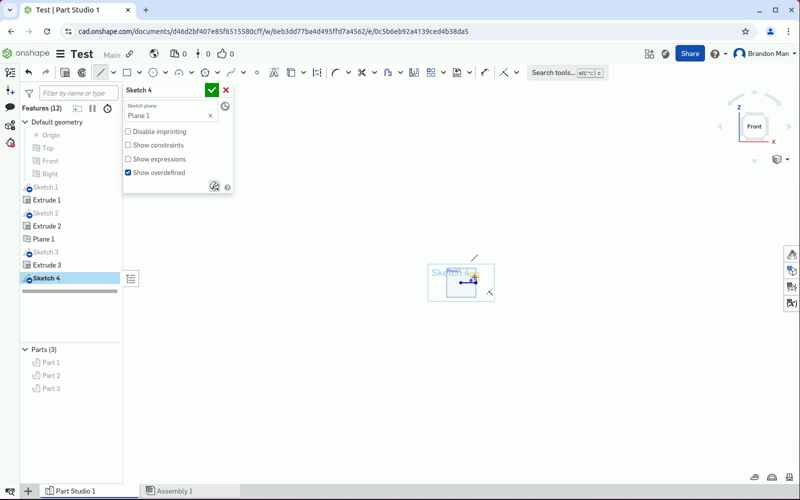
mouse_move(504, 276)
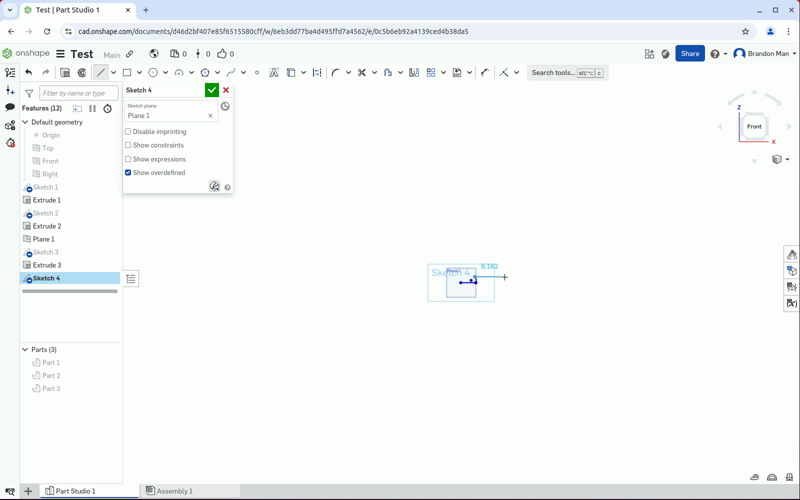
mouse_move(460, 276)
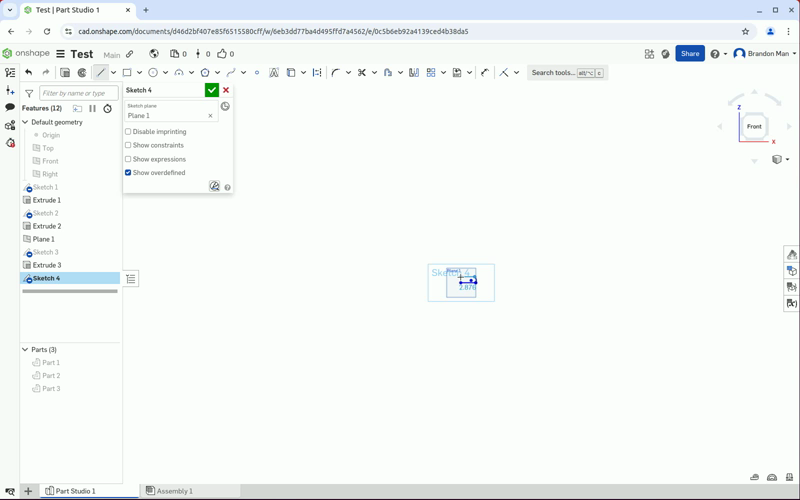
click(460, 276)
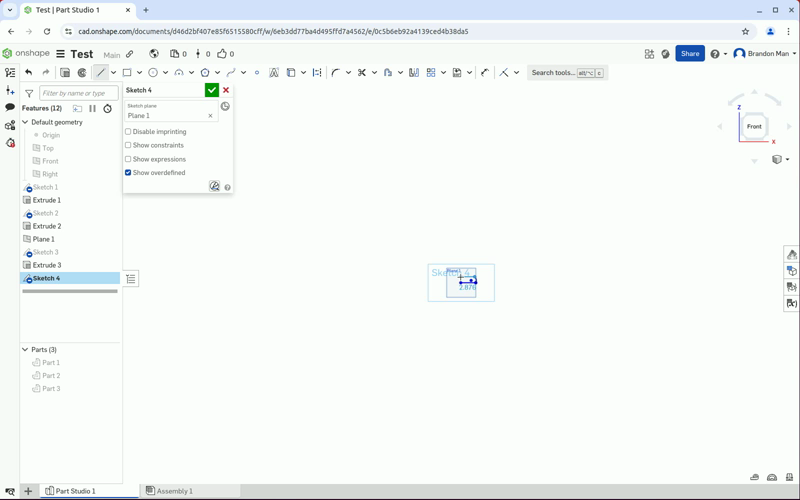
key_up(shift)
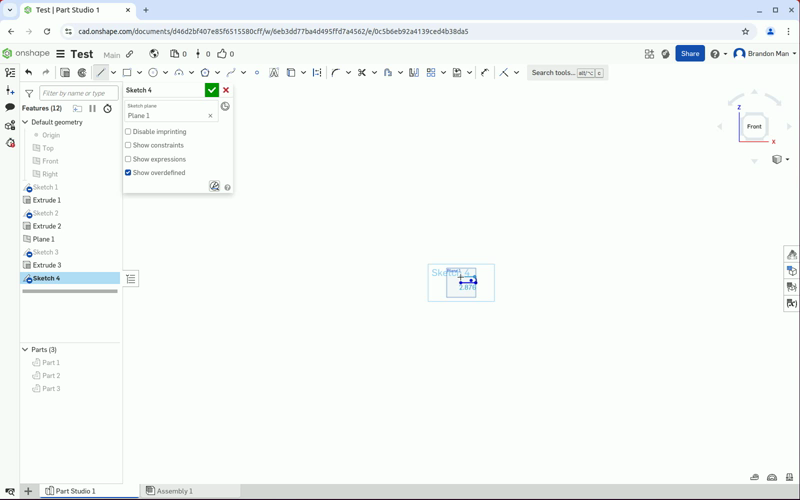
mouse_move(490, 276)
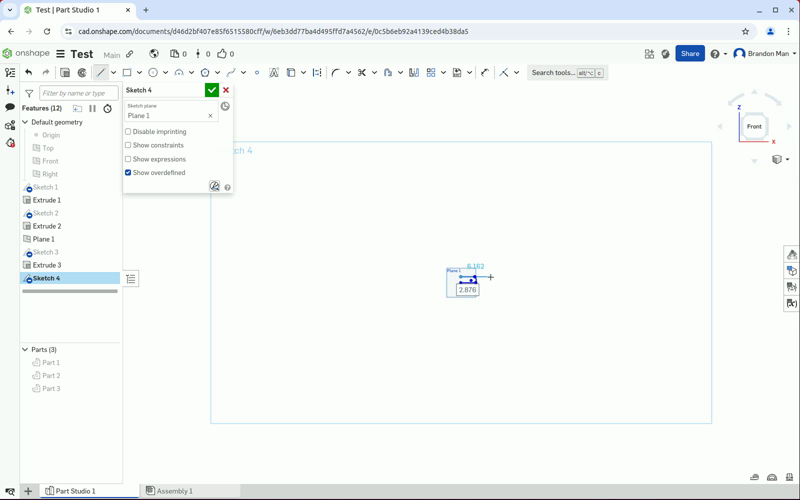
key_down(shift)
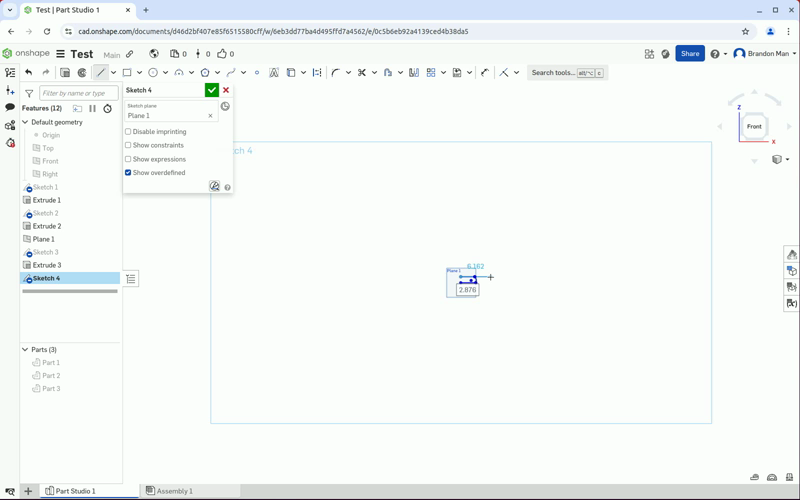
mouse_move(460, 282)
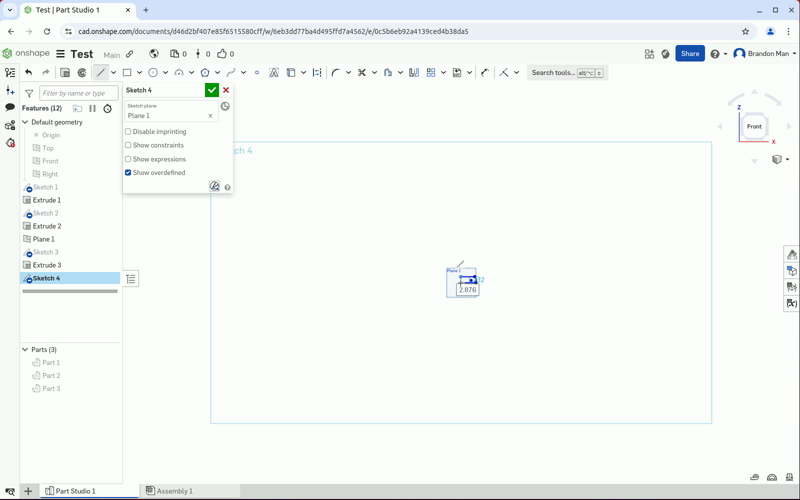
scroll(6)
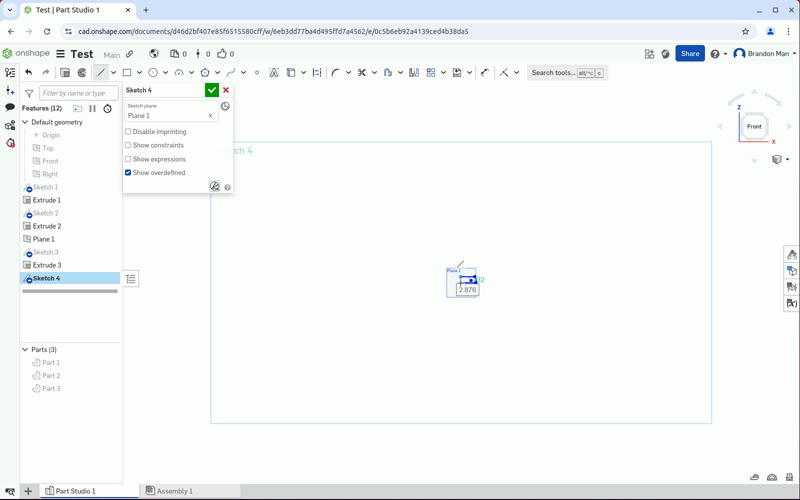
scroll(6)
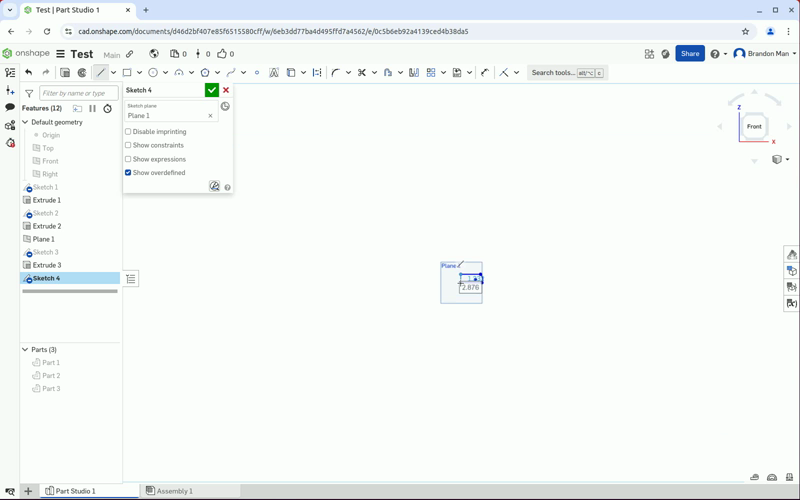
scroll(6)
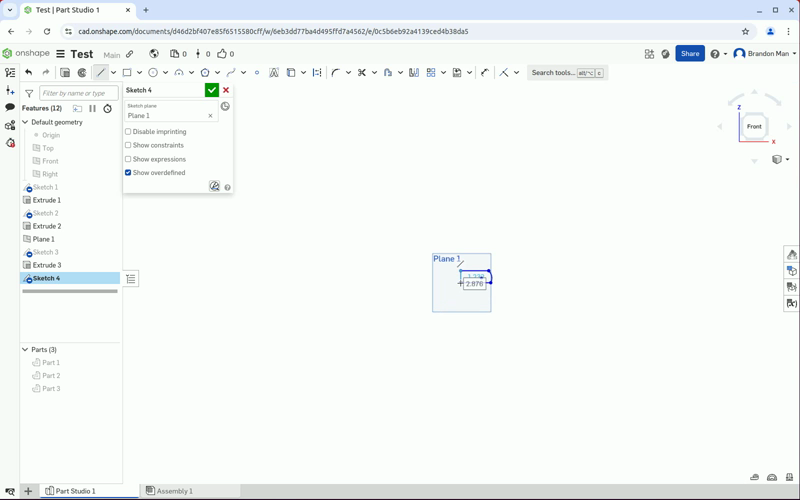
scroll(6)
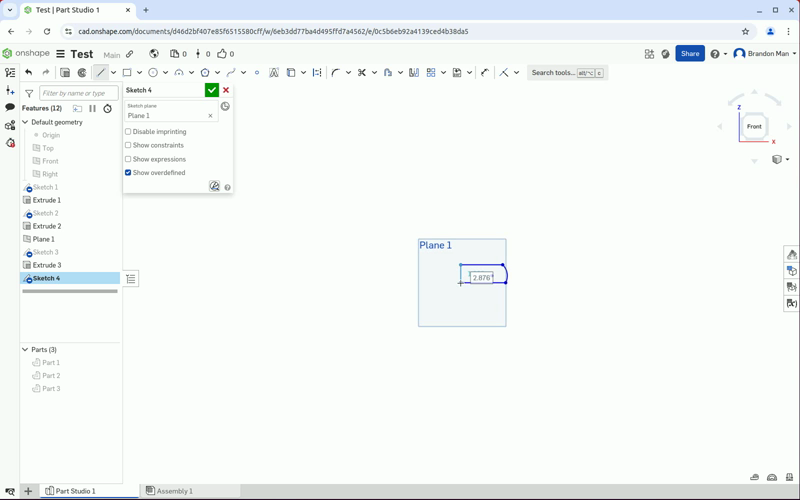
scroll(6)
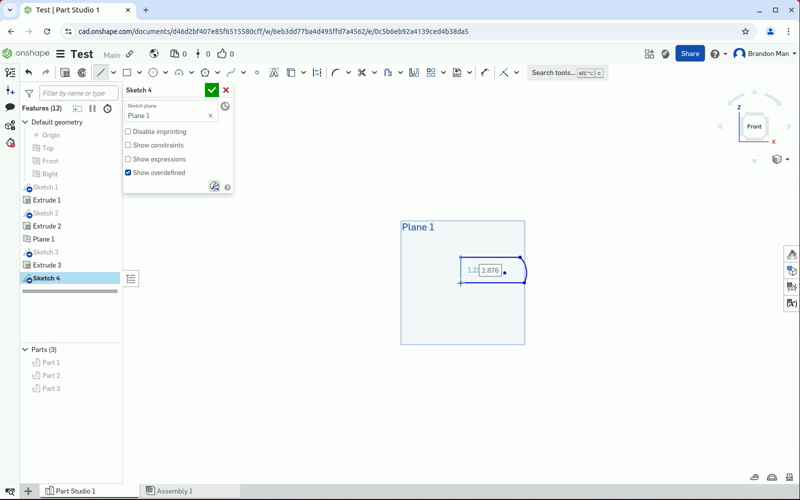
scroll(6)
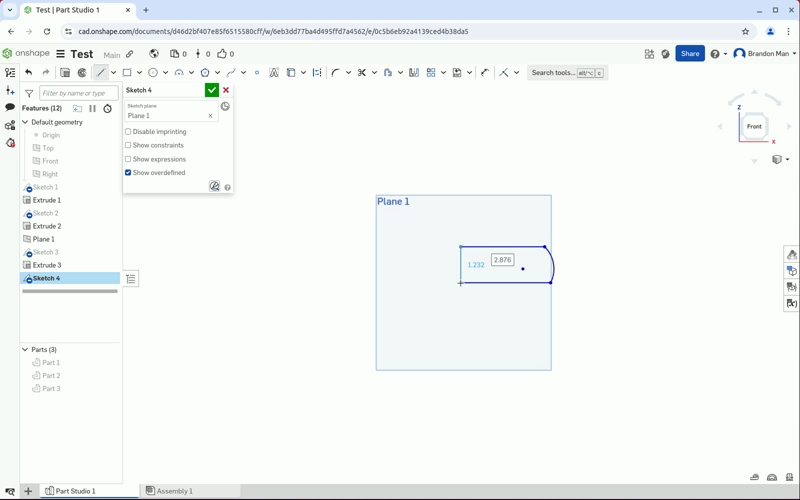
scroll(6)
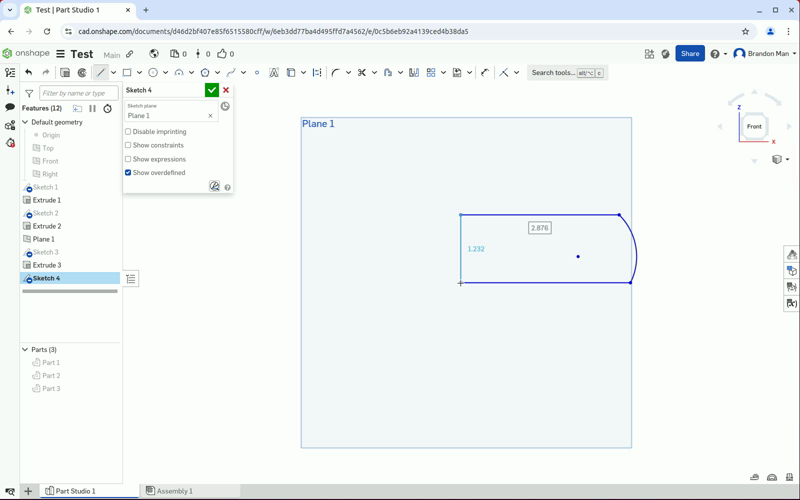
key_up(shift)
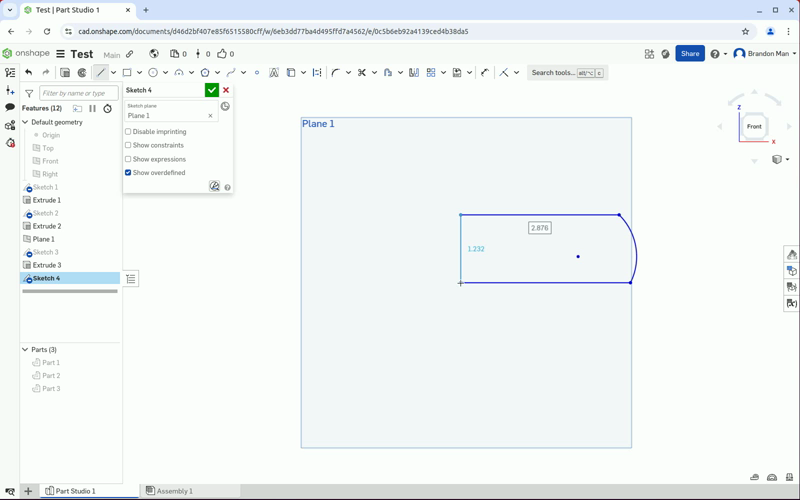
click(460, 282)
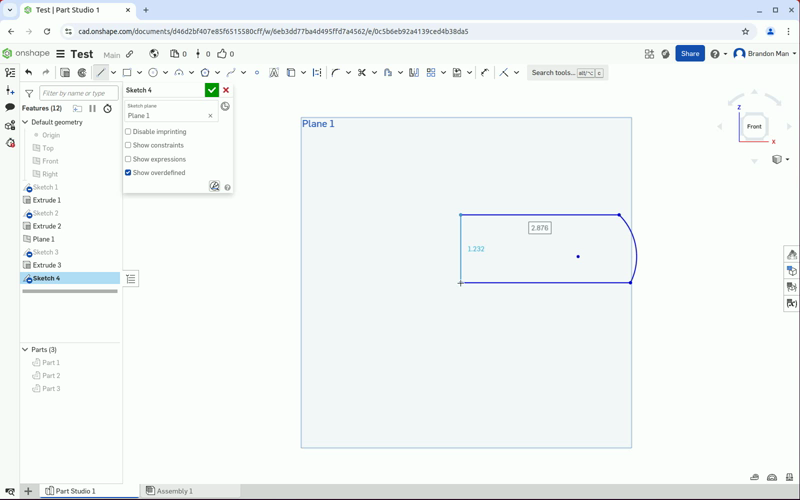
scroll(-6)
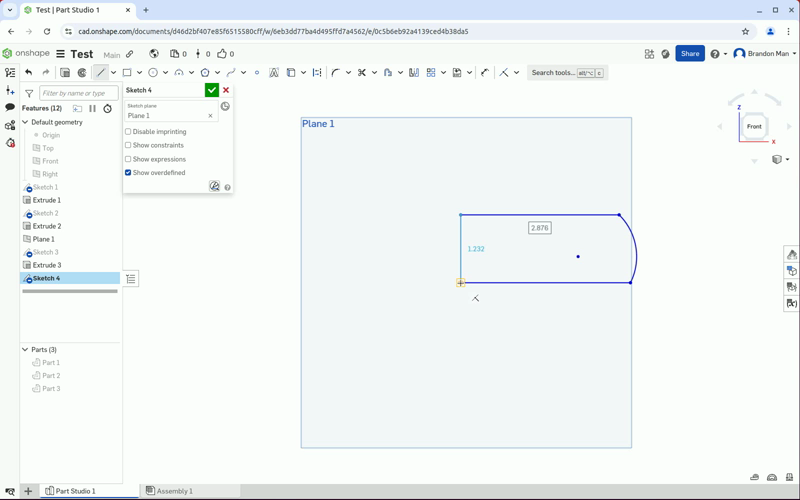
scroll(-6)
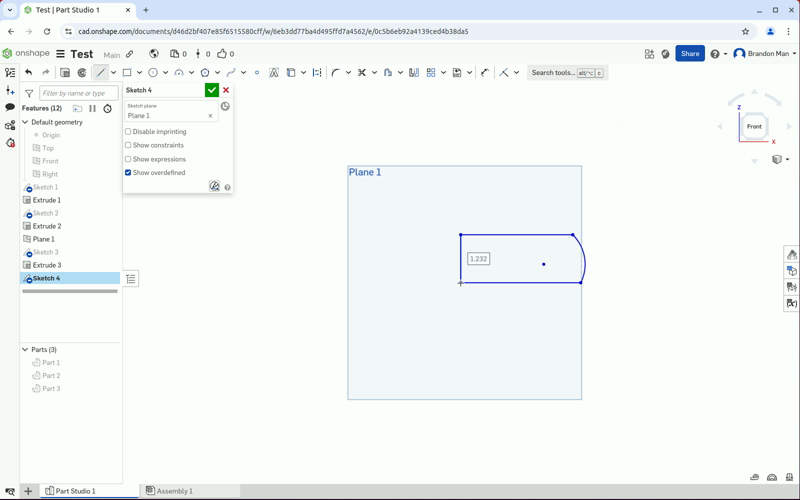
scroll(-6)
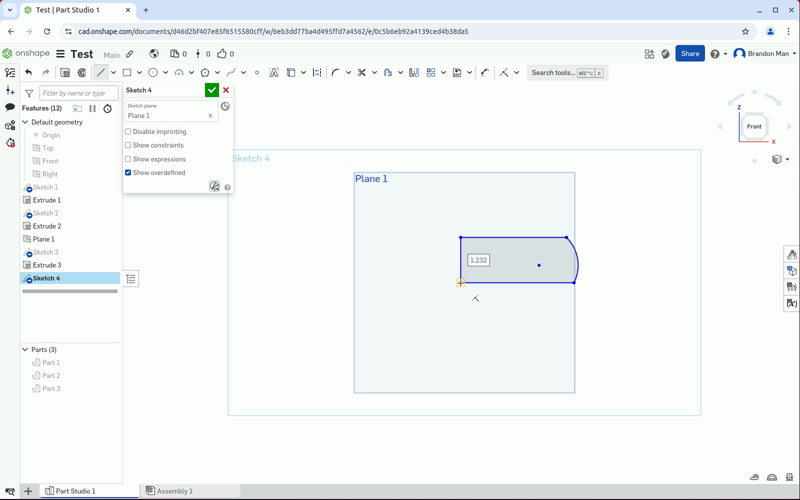
scroll(-6)
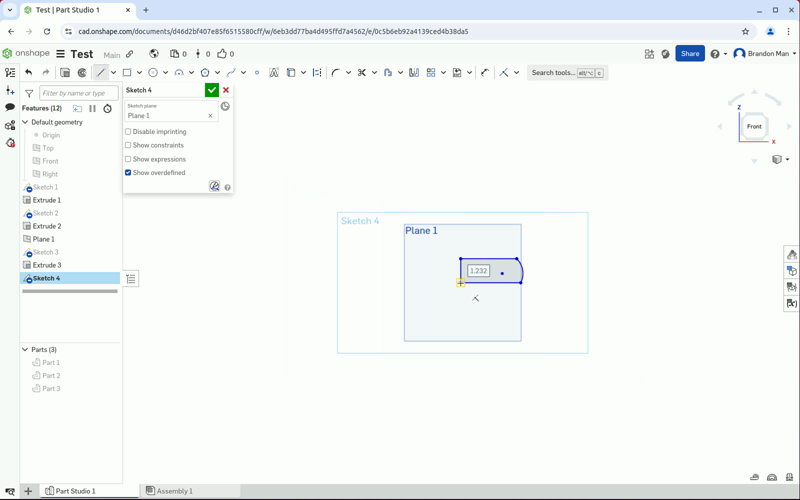
scroll(-6)
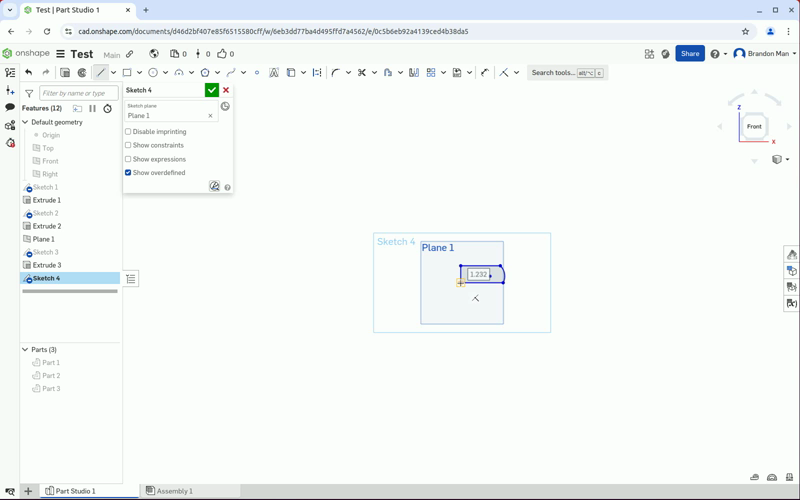
scroll(-6)
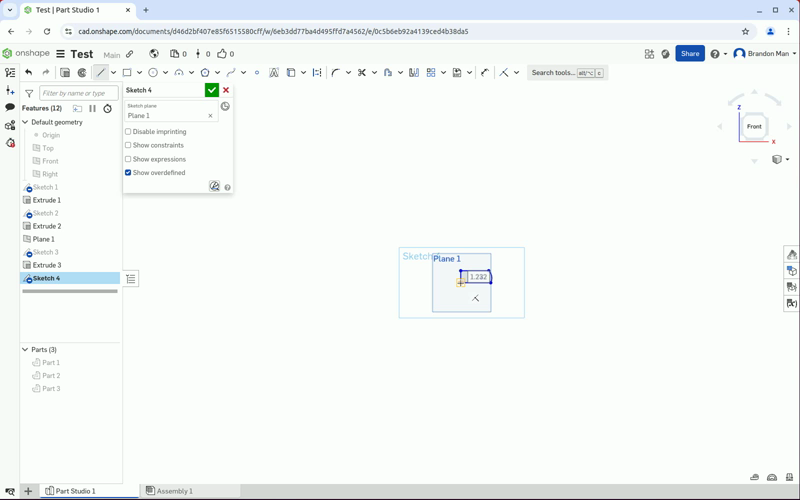
scroll(-6)
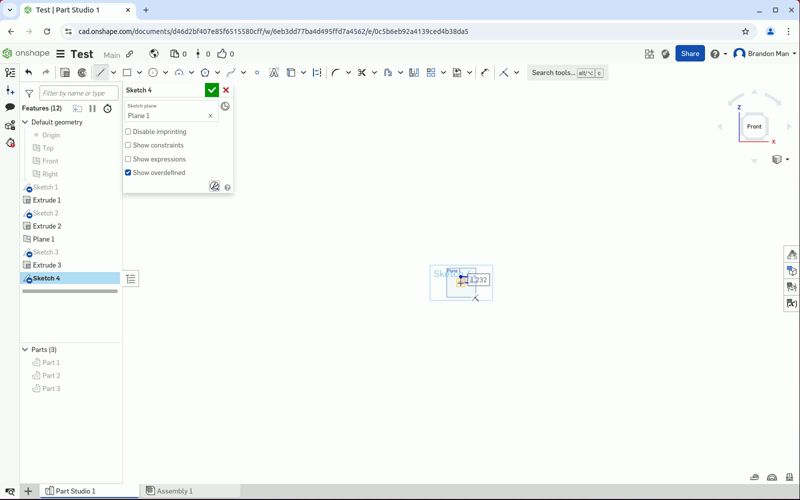
key(esc)
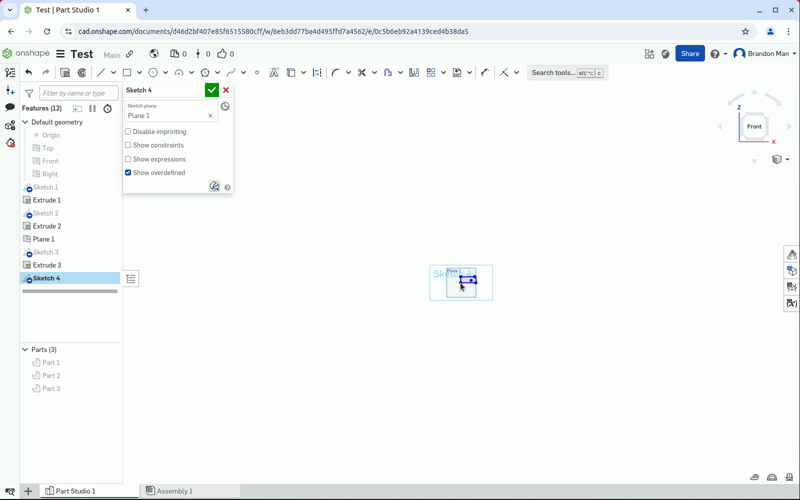
mouse_move(464, 277)
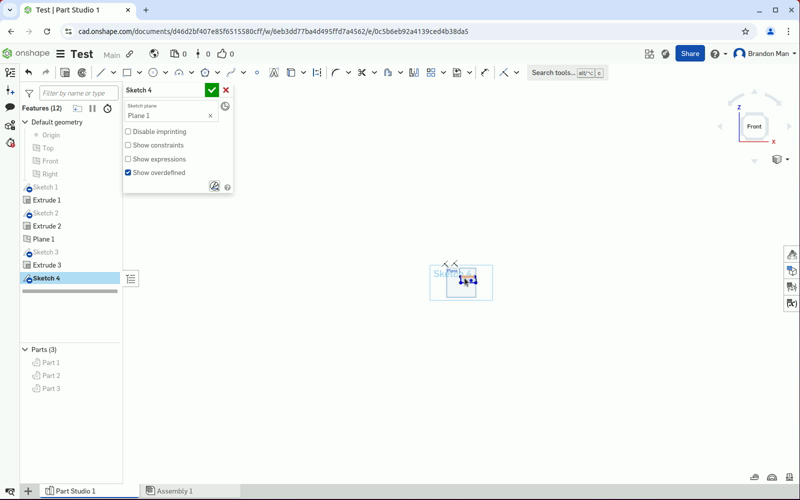
scroll(6)
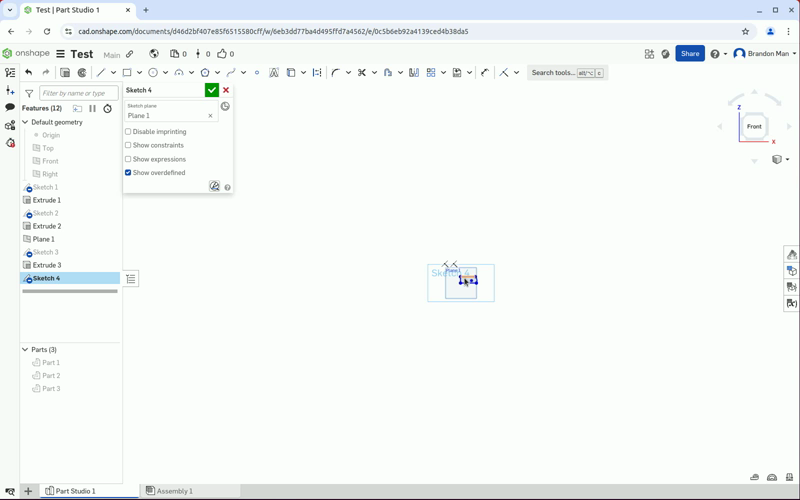
scroll(6)
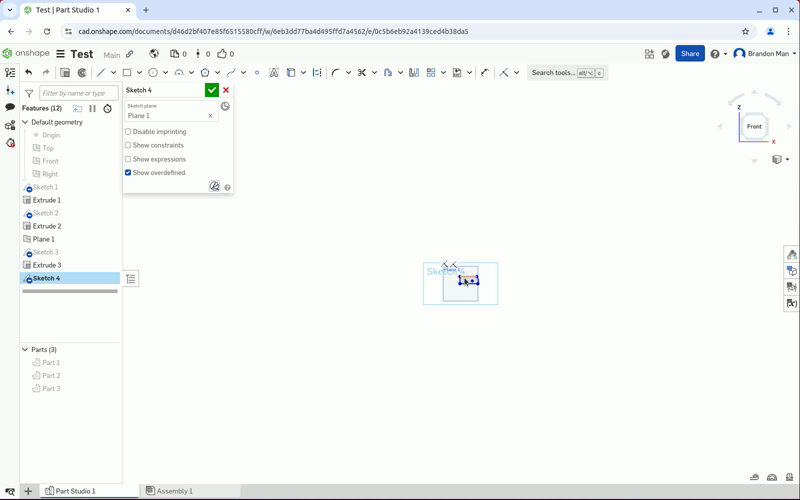
scroll(6)
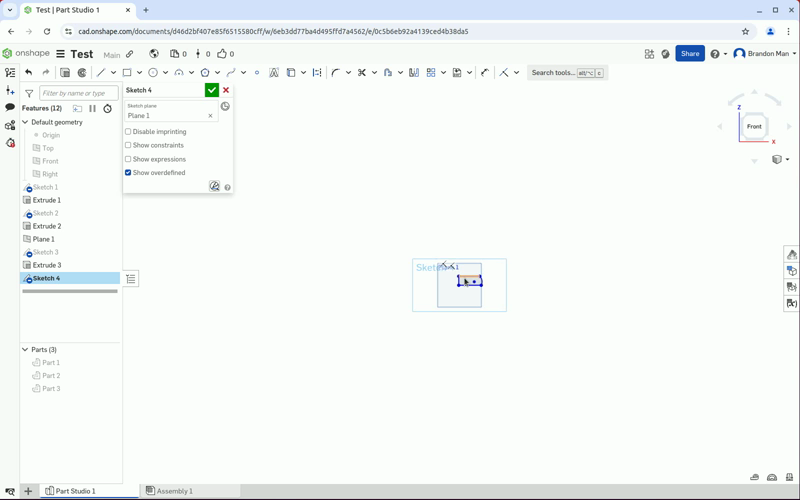
scroll(6)
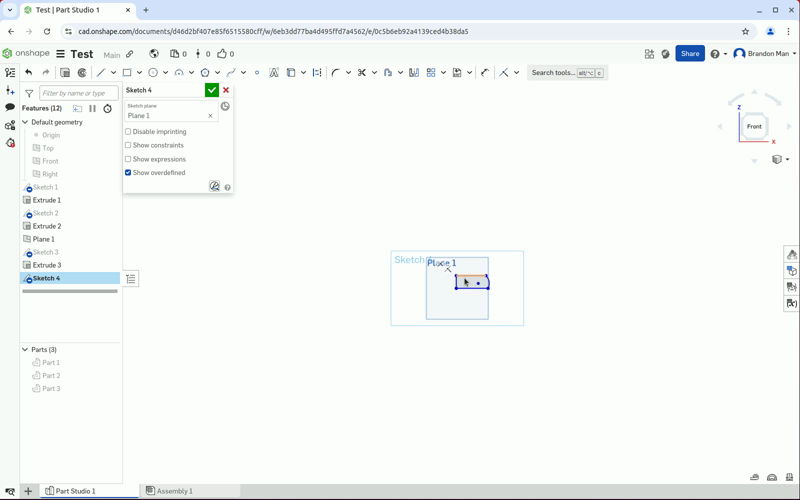
scroll(6)
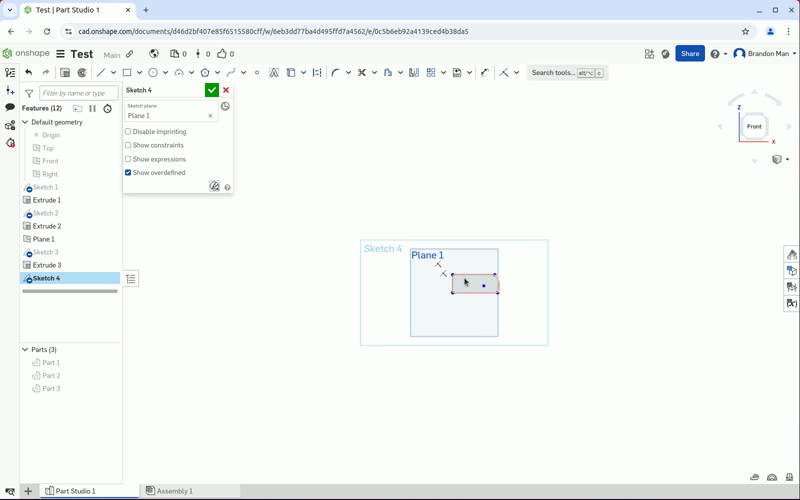
scroll(6)
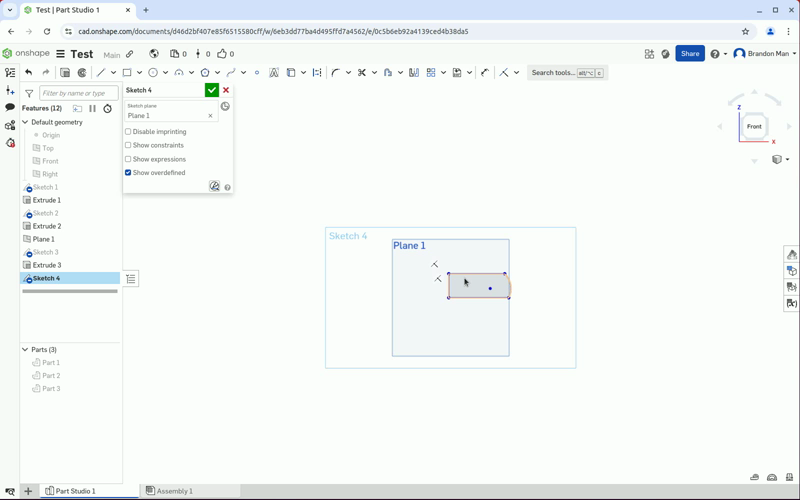
scroll(6)
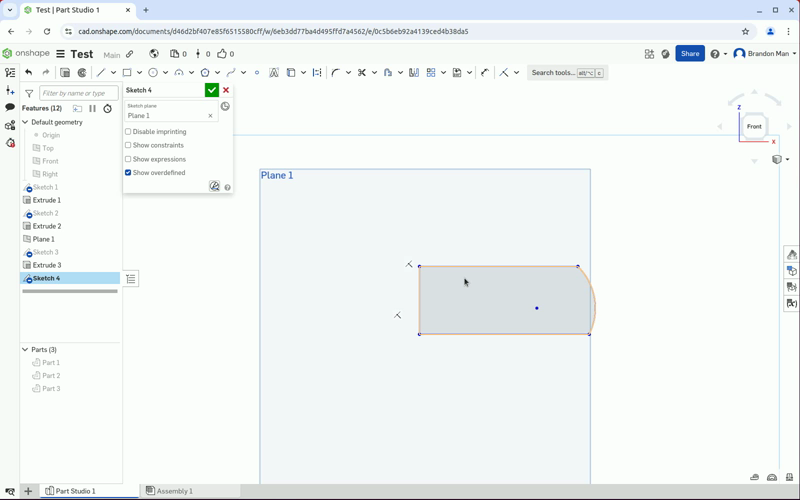
click(464, 277)
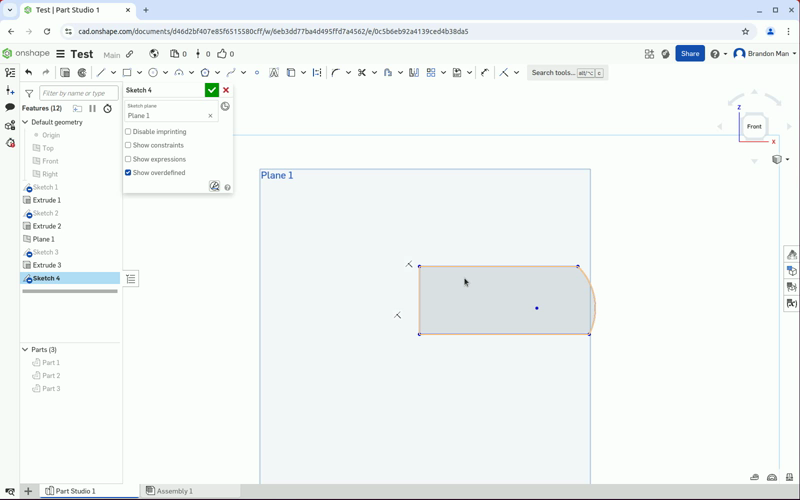
scroll(-6)
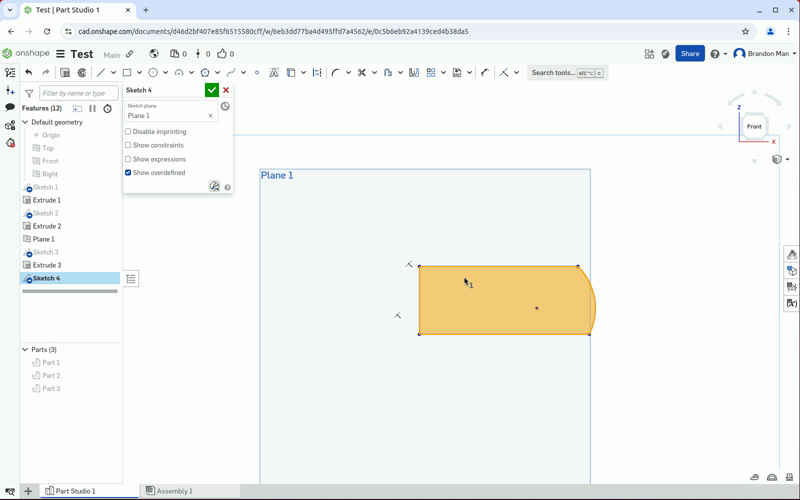
scroll(-6)
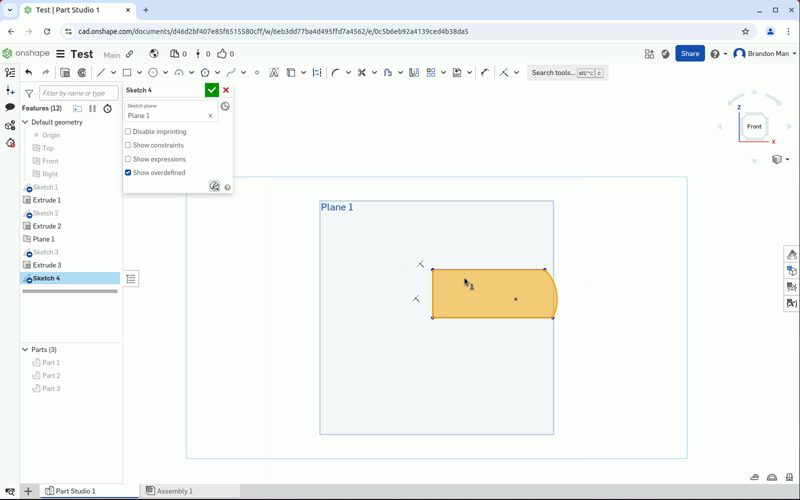
scroll(-6)
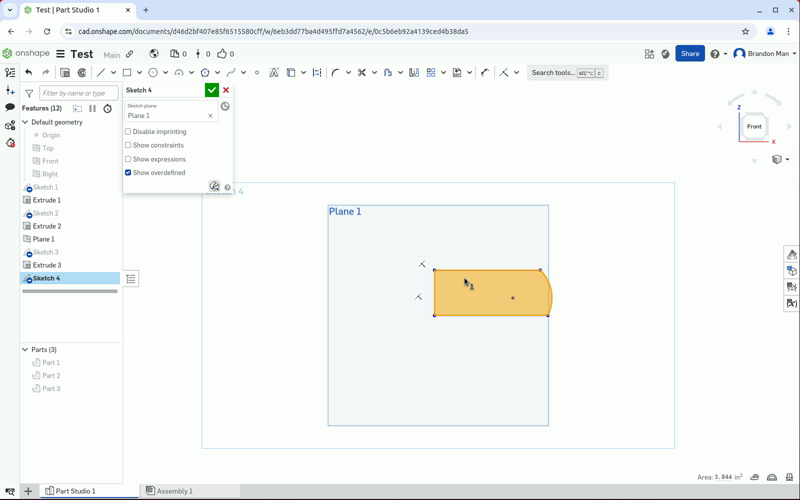
scroll(-6)
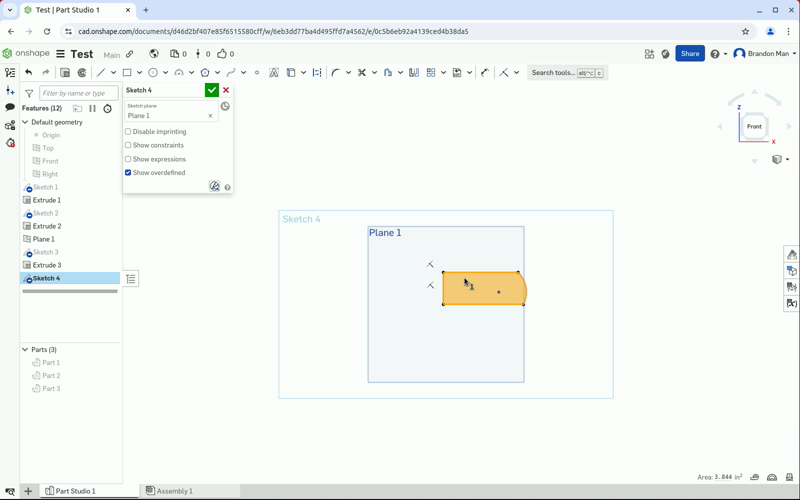
scroll(-6)
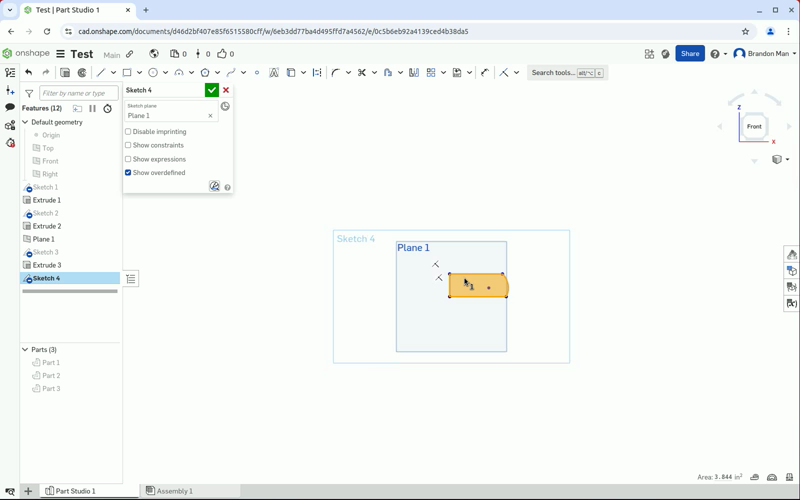
scroll(-6)
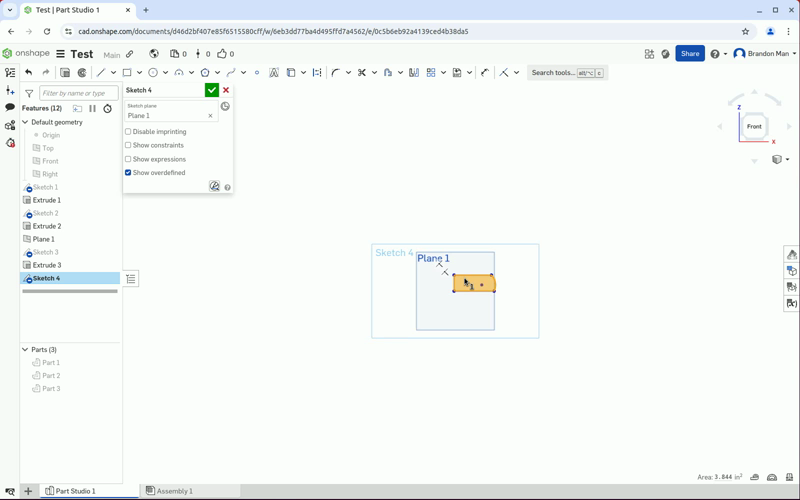
scroll(-6)
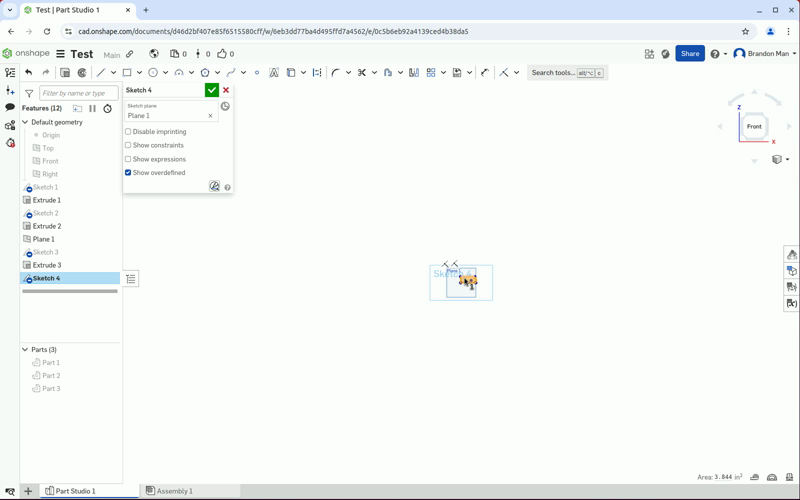
mouse_move(73, 352)
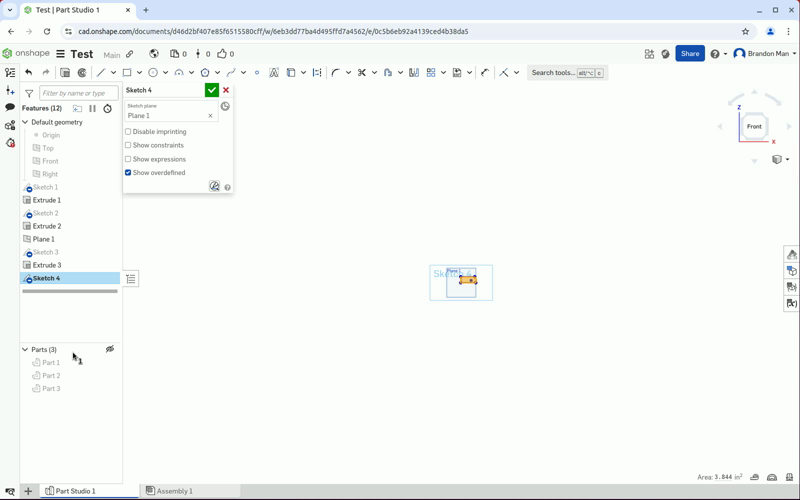
key(shift+y)
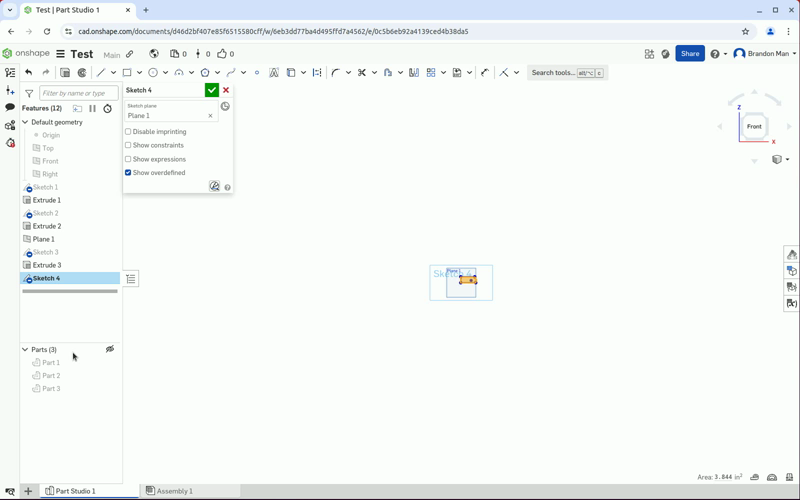
key(shift+e)
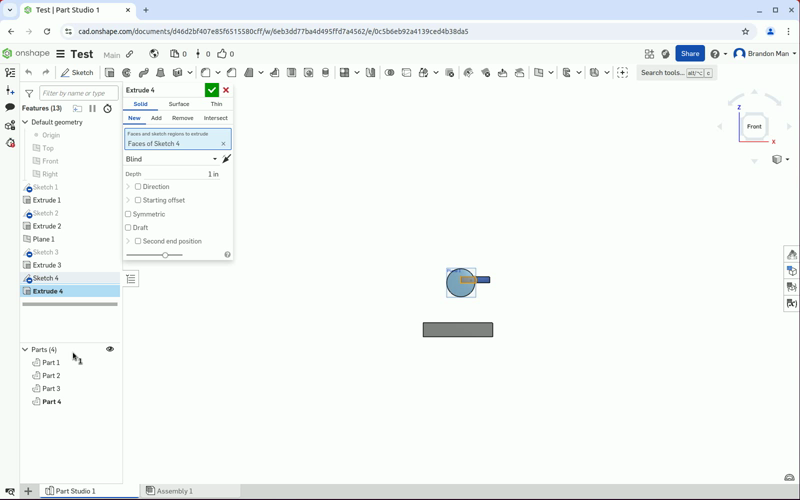
mouse_move(143, 106)
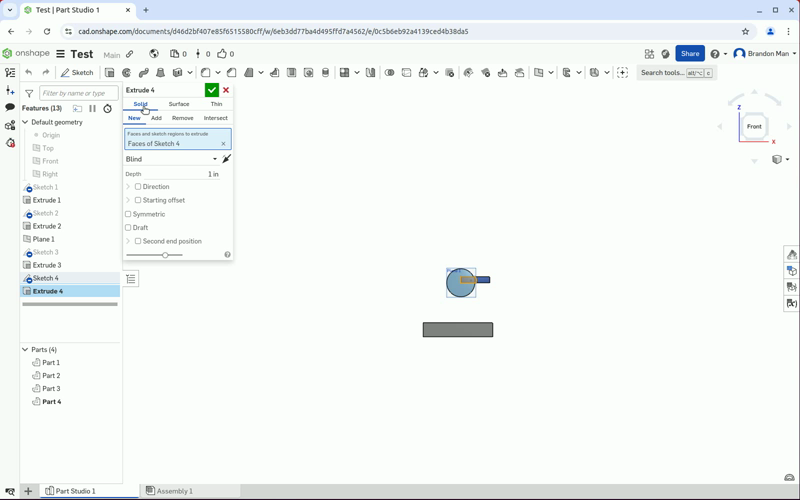
click(143, 106)
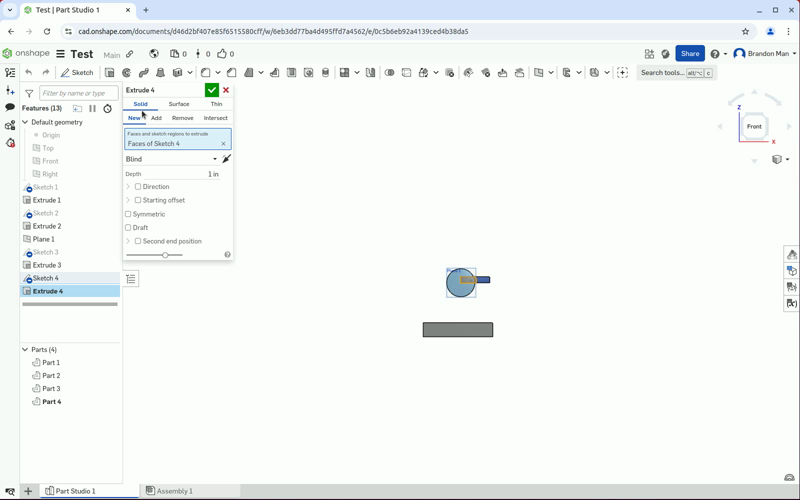
mouse_move(137, 120)
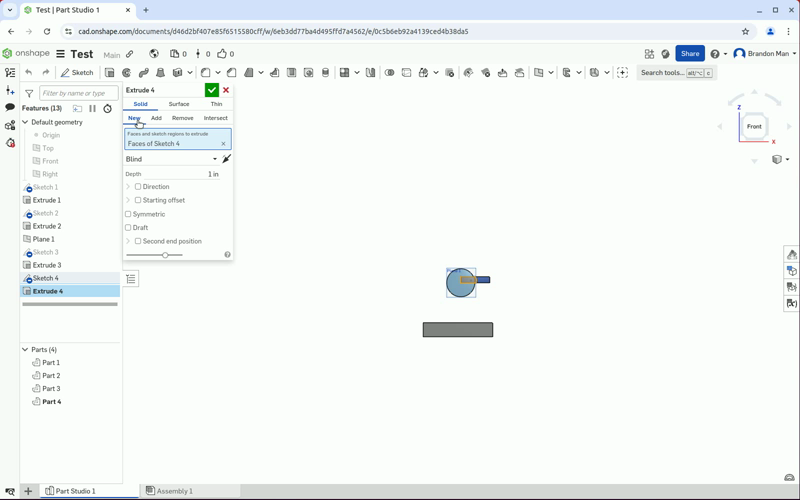
click(137, 120)
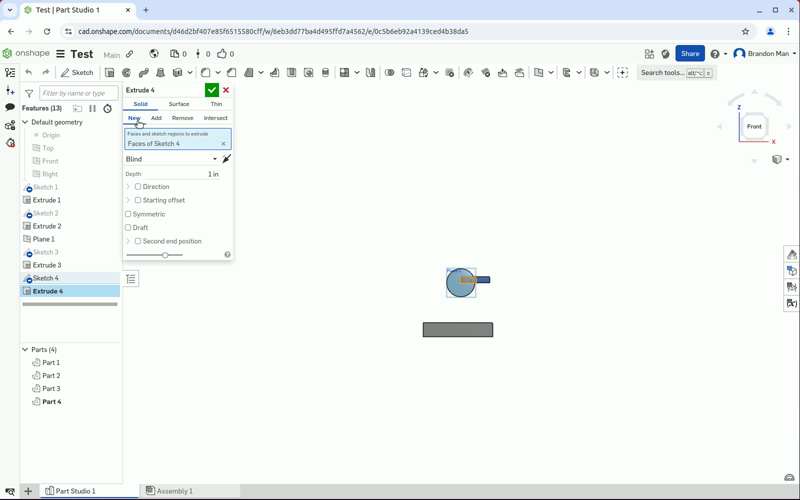
key(tab, 4)
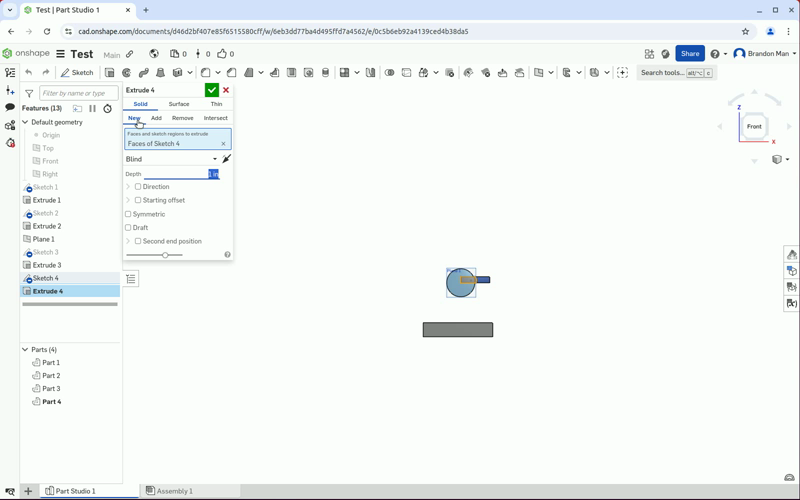
text(0.481)
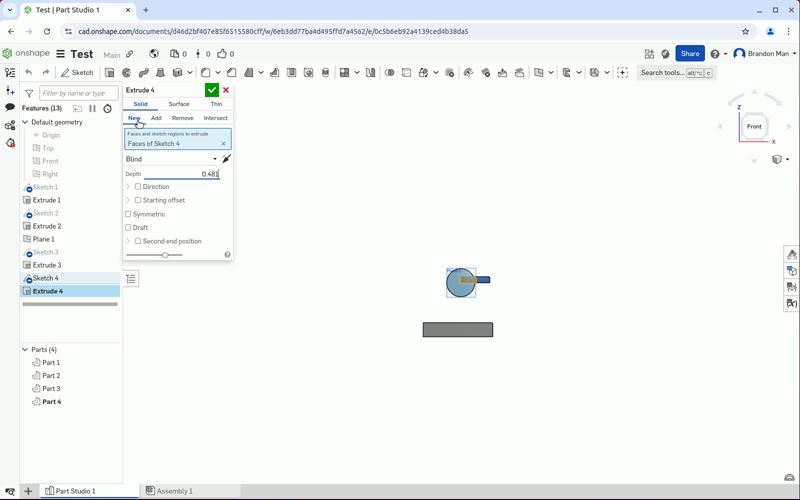
key(enter)
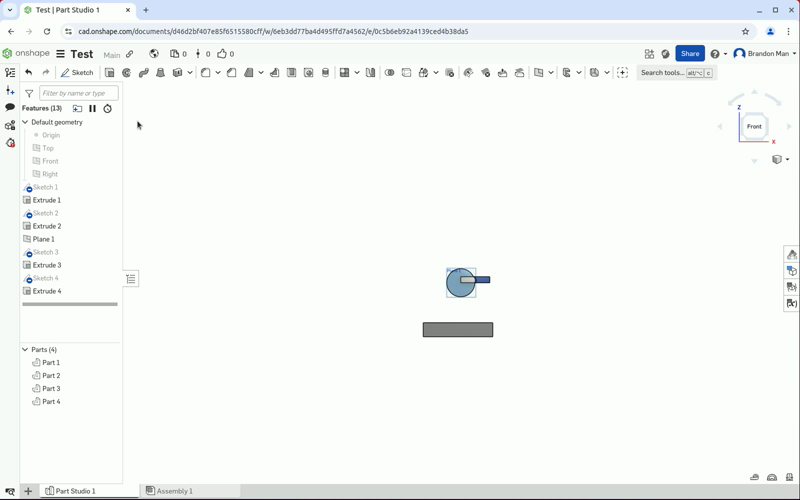
key(shift+h)
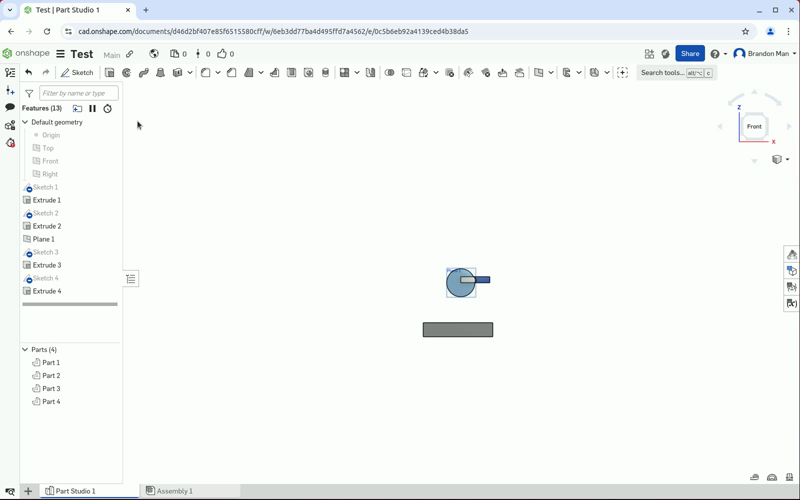
key(shift+h)
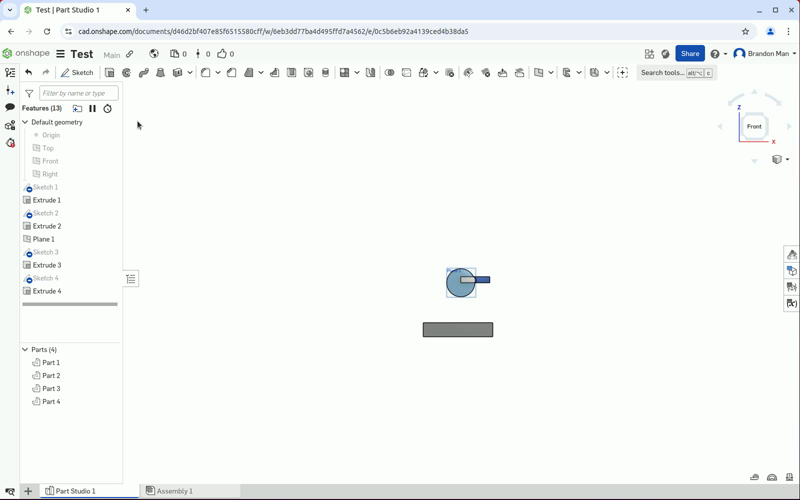
mouse_move(73, 189)
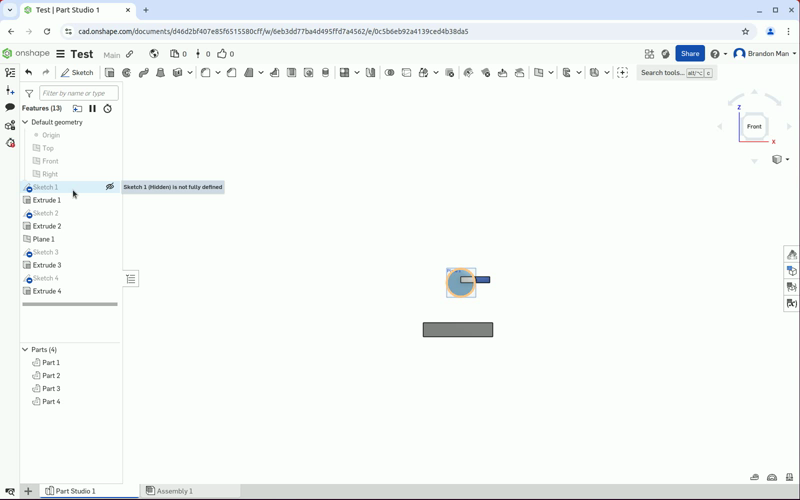
click(73, 189)
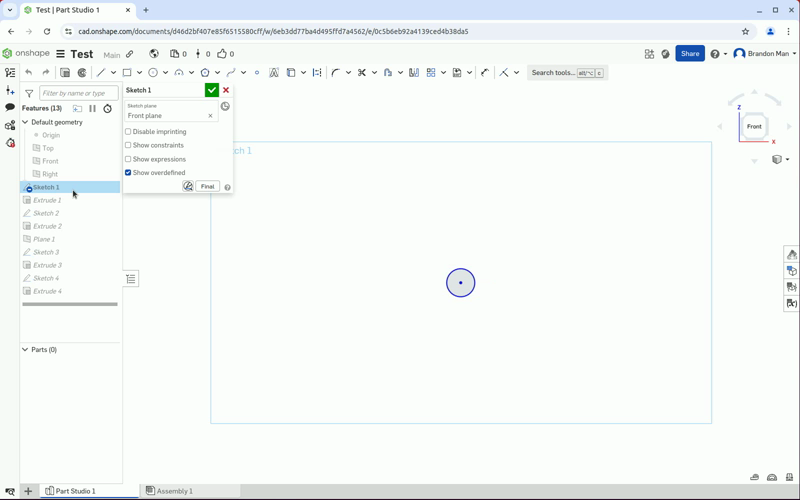
mouse_move(229, 92)
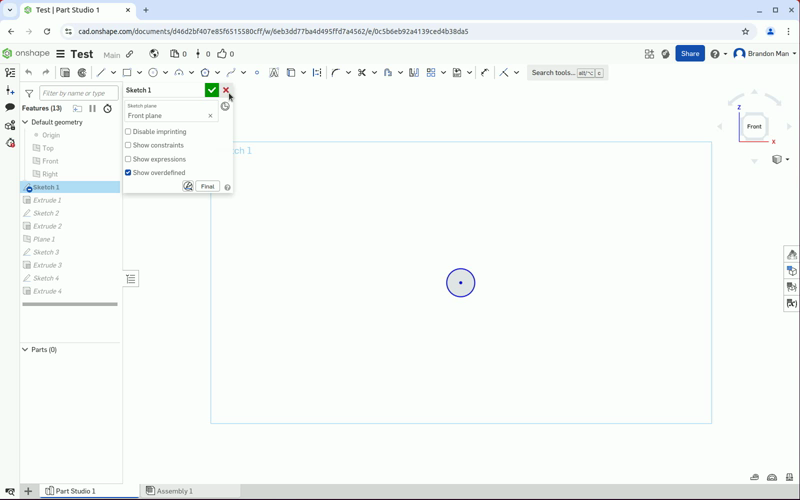
click(229, 92)
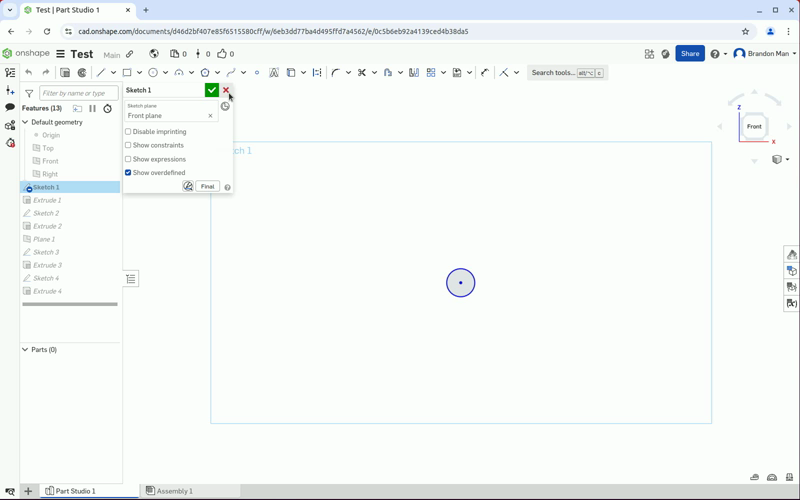
key(shift+s)
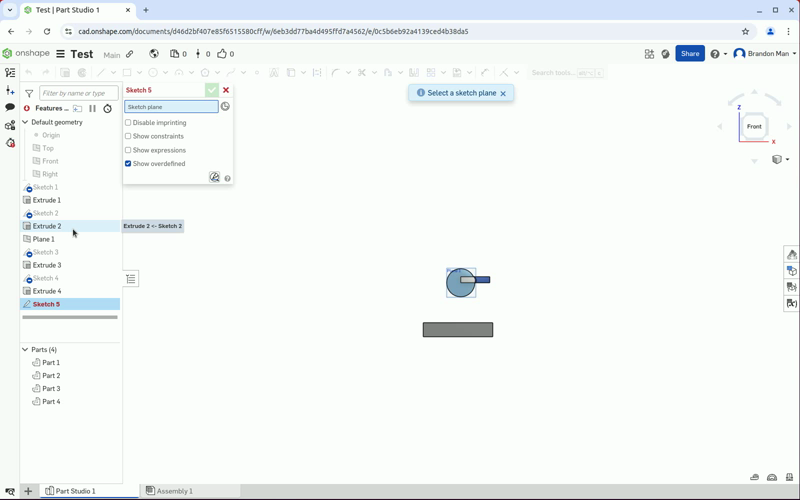
scroll(3)
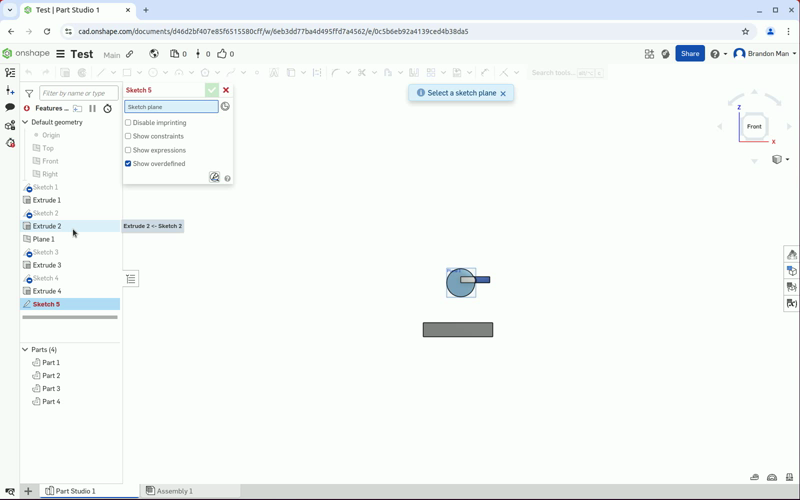
mouse_move(73, 163)
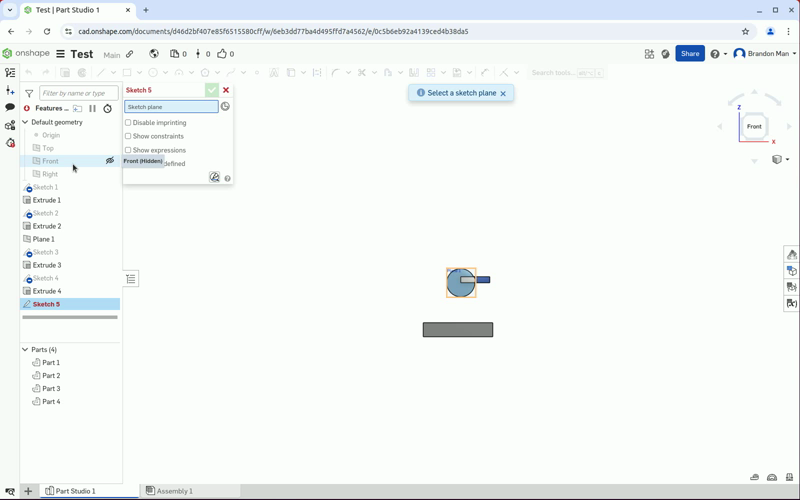
click(73, 163)
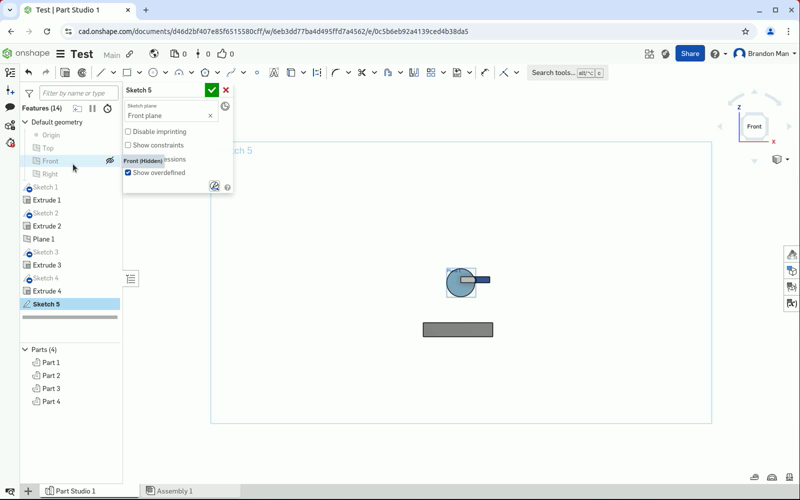
mouse_move(73, 352)
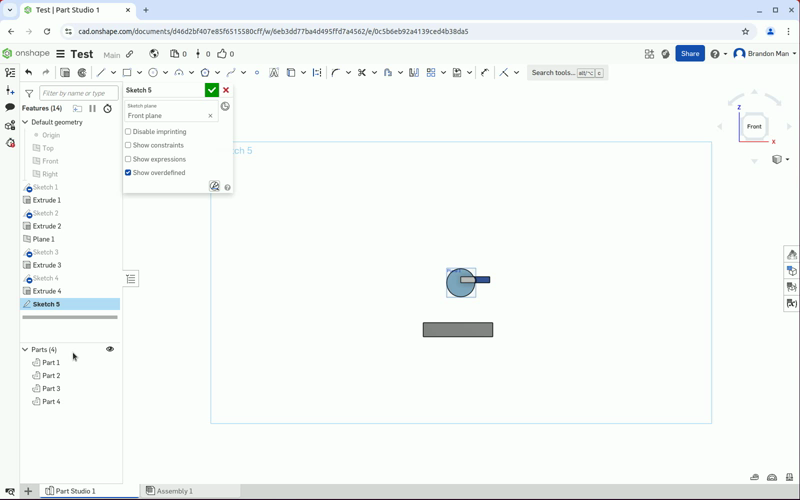
key(y)
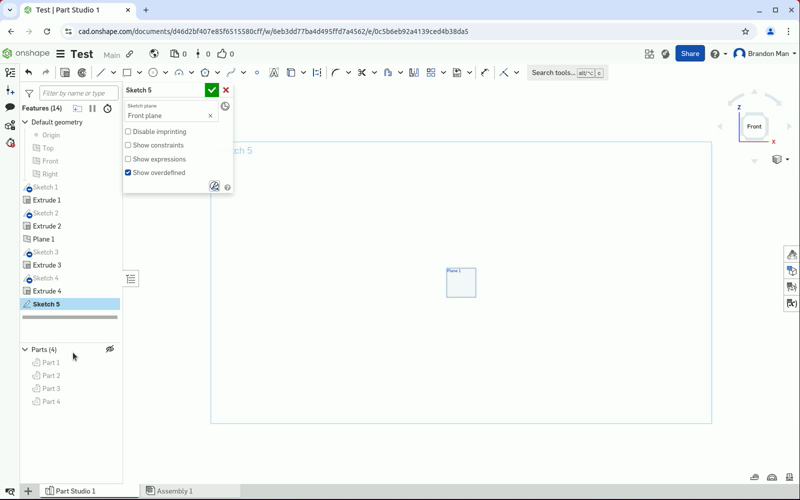
key(l)
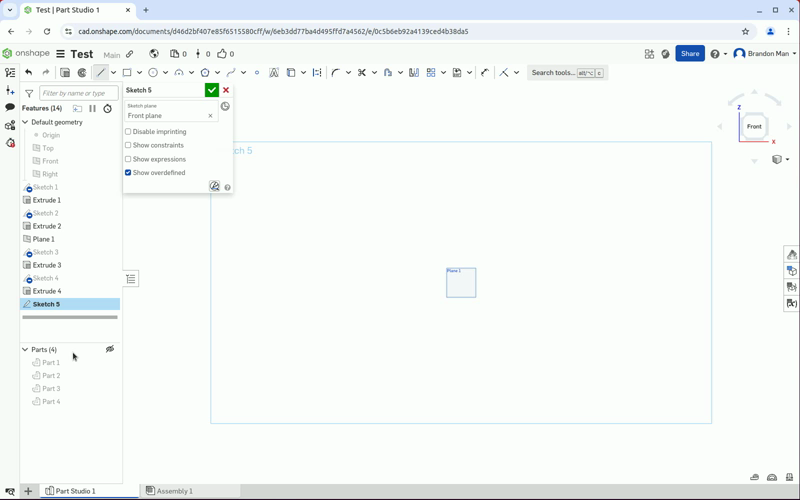
key_down(shift)
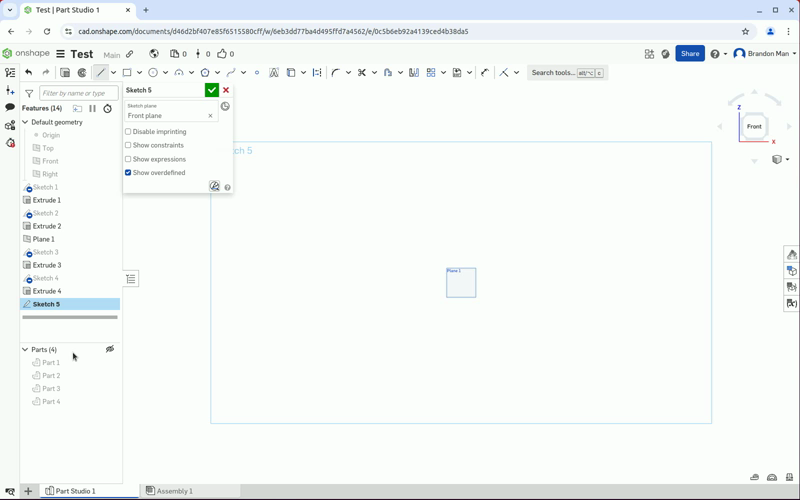
mouse_move(453, 259)
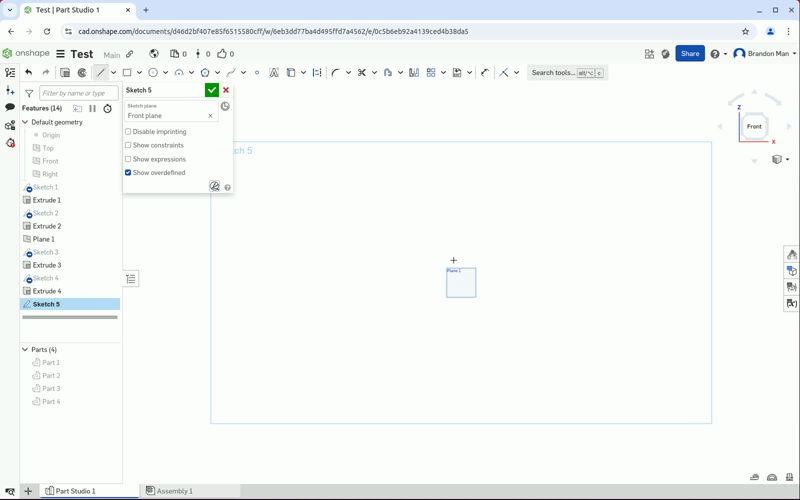
click(453, 259)
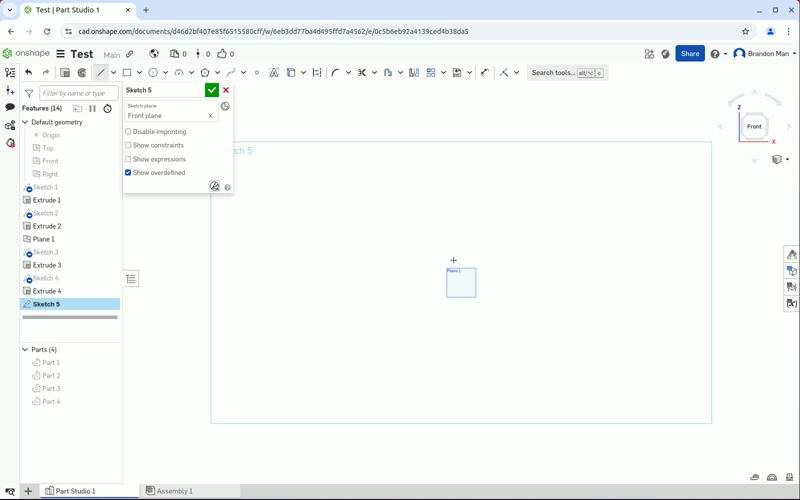
key_up(shift)
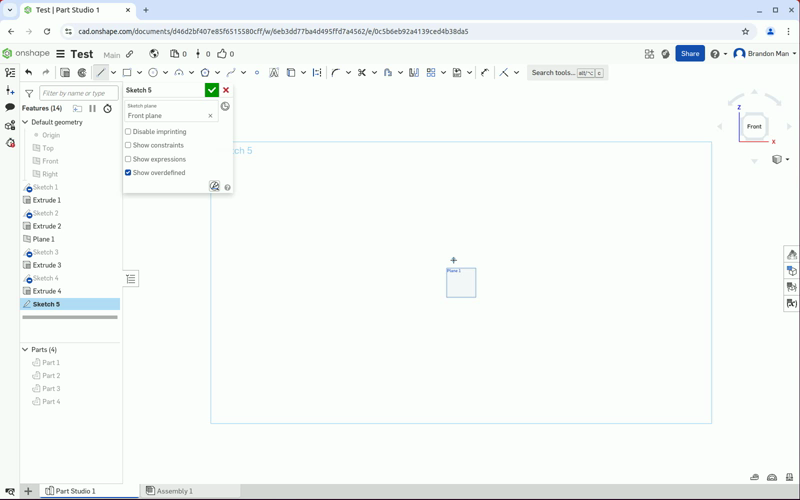
key_down(shift)
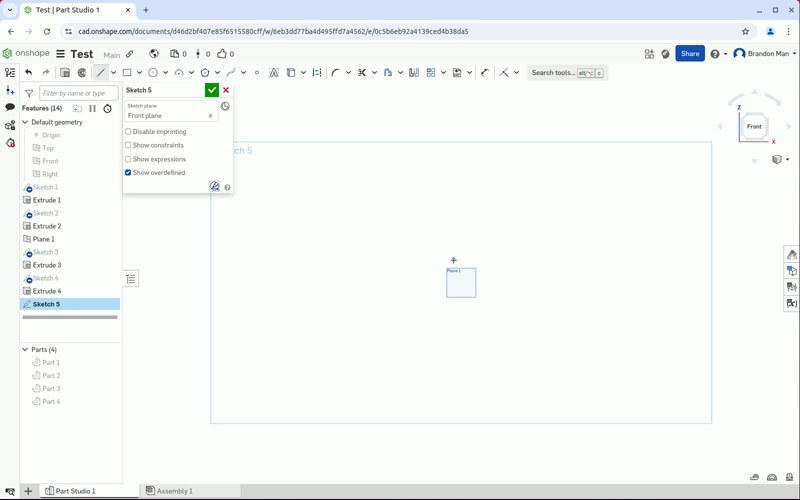
mouse_move(483, 259)
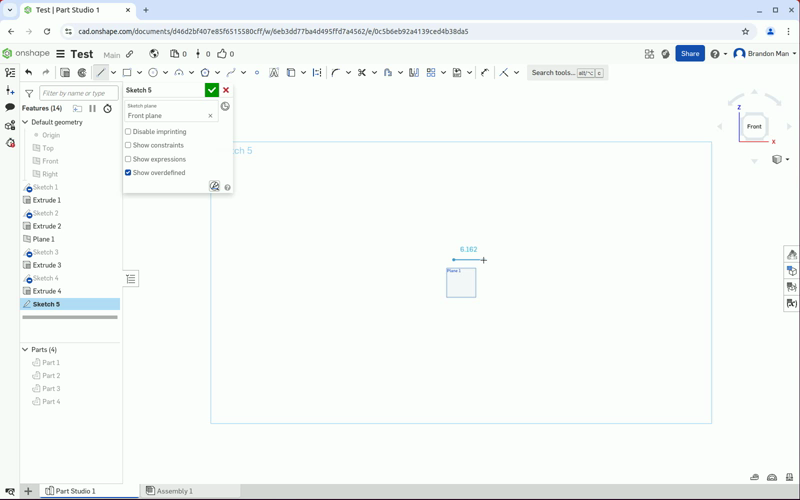
mouse_move(468, 259)
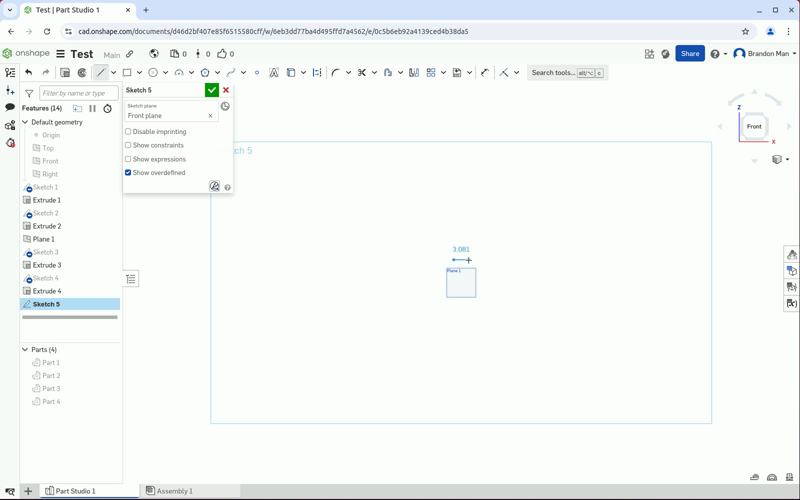
click(468, 259)
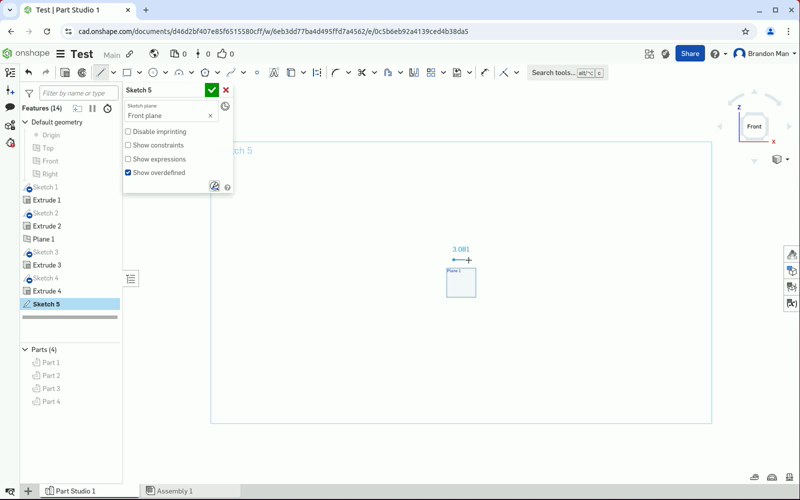
key_up(shift)
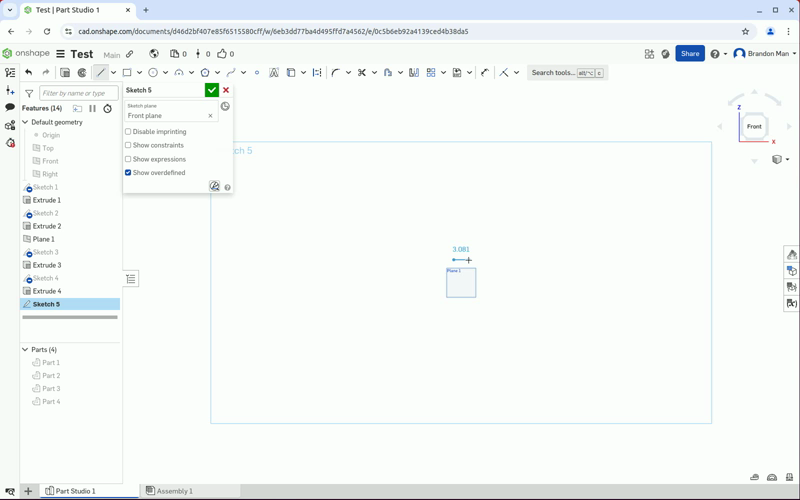
key_down(shift)
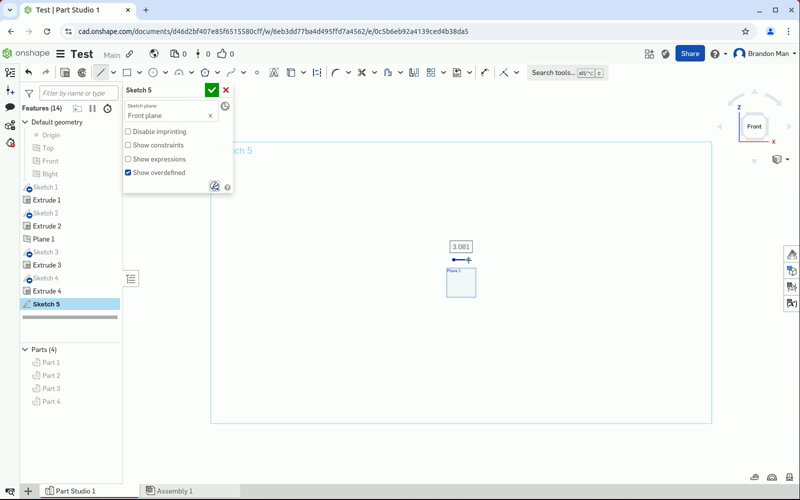
mouse_move(498, 259)
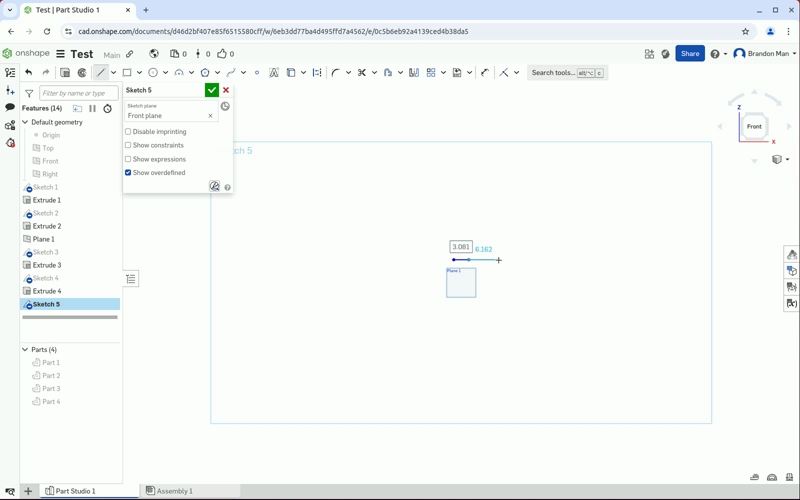
mouse_move(468, 244)
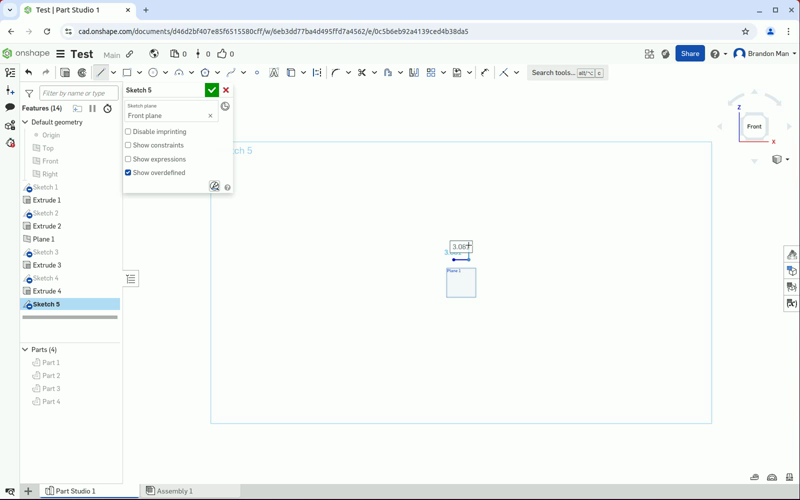
click(468, 244)
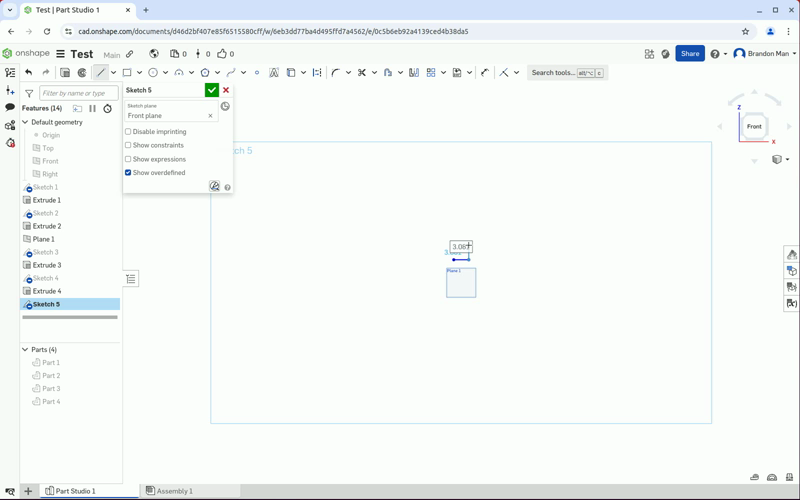
key_up(shift)
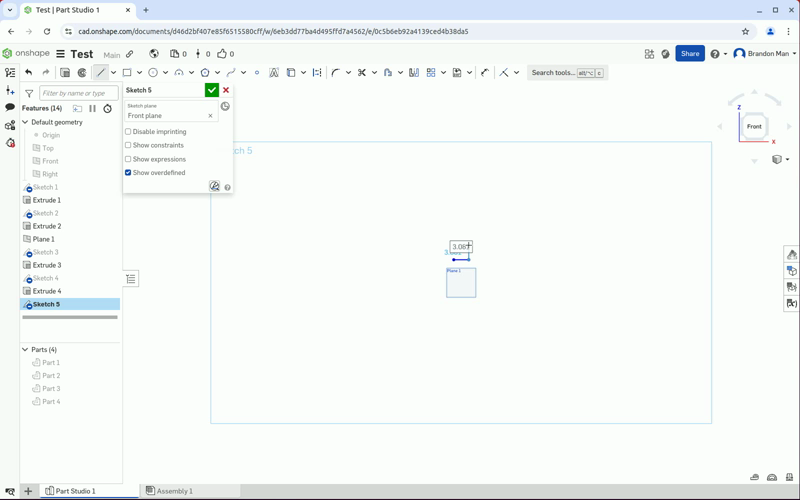
key_down(shift)
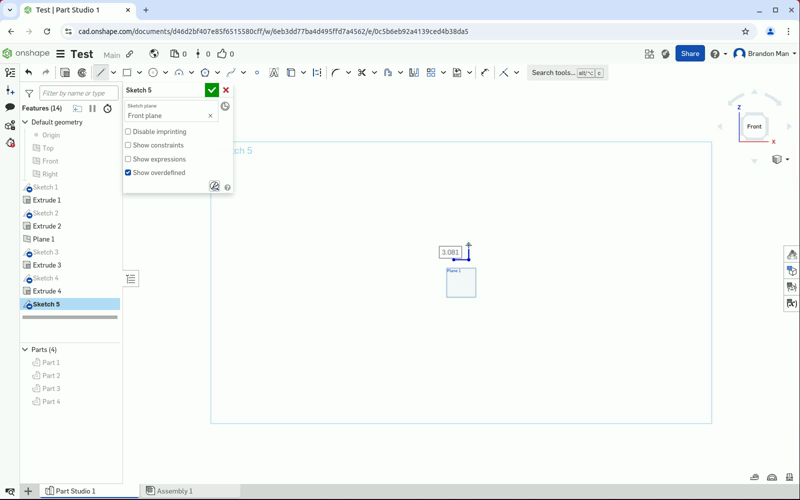
mouse_move(498, 244)
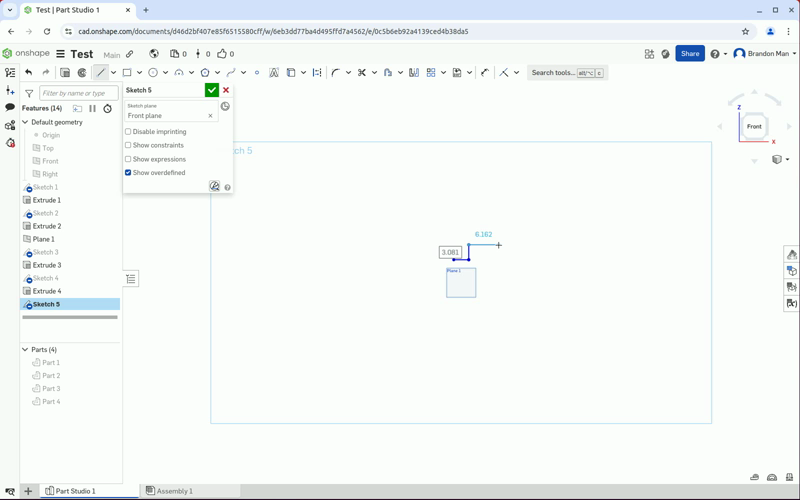
mouse_move(453, 244)
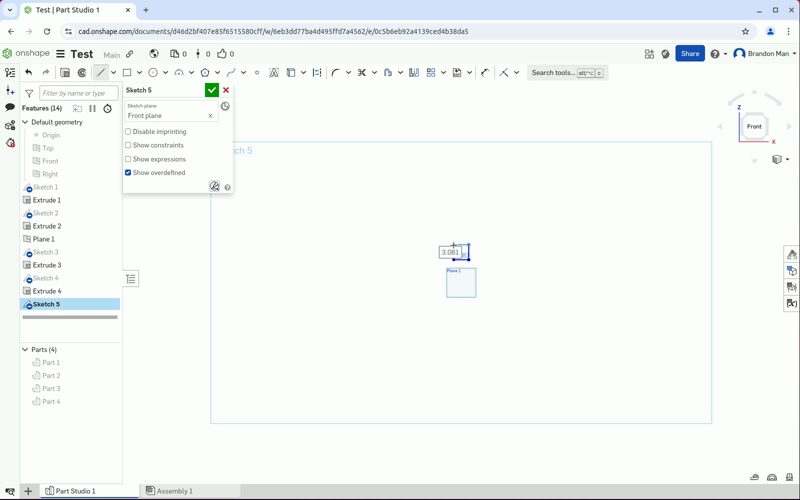
click(453, 244)
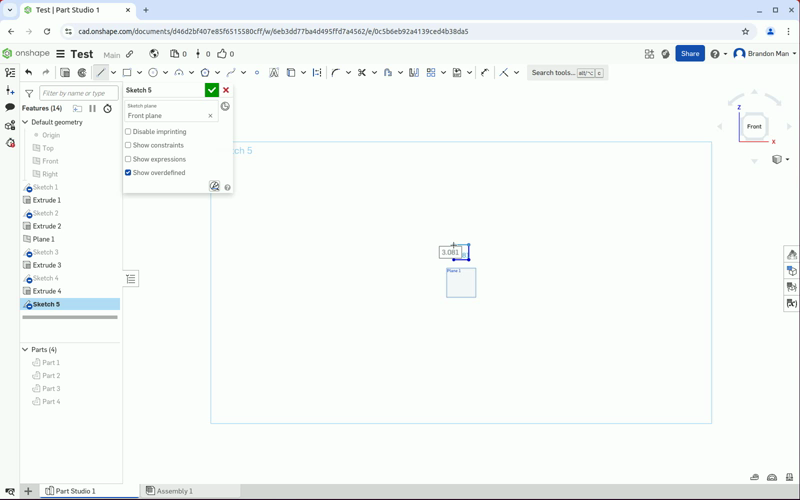
key_up(shift)
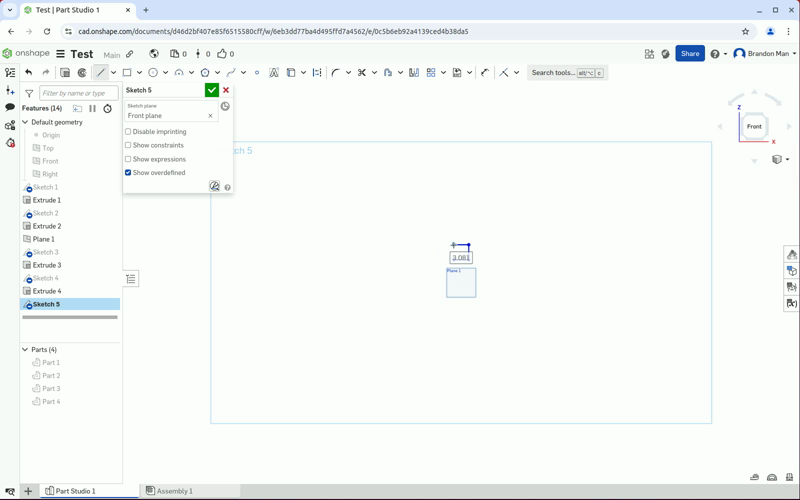
mouse_move(483, 244)
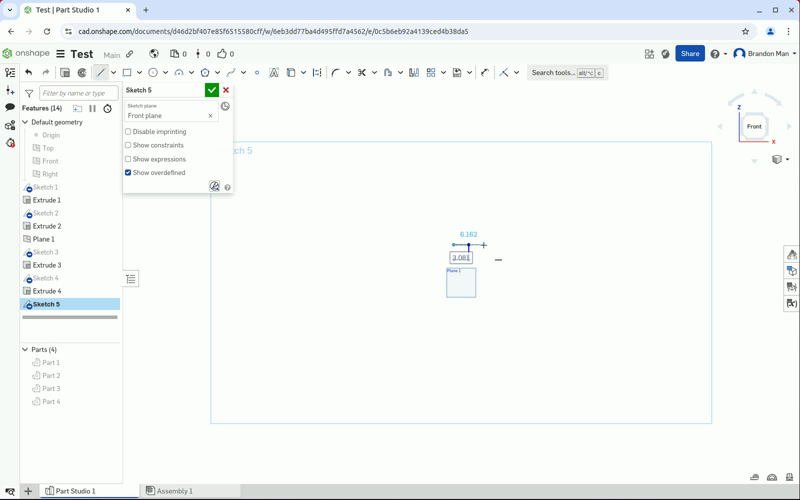
key_down(shift)
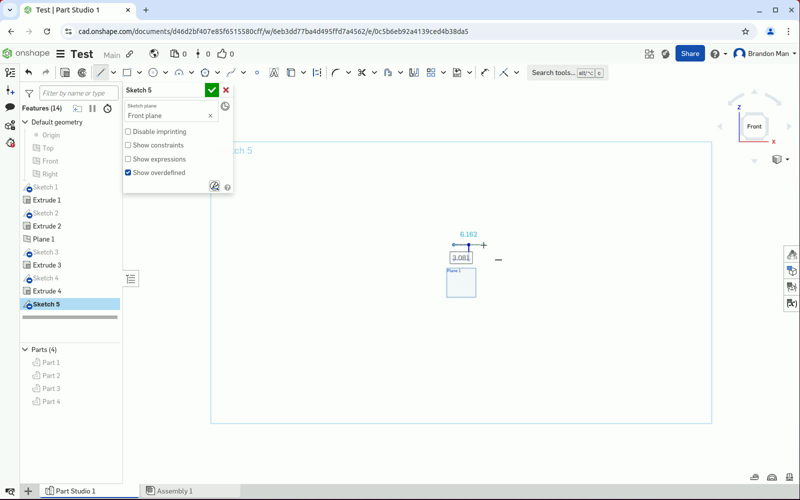
mouse_move(453, 259)
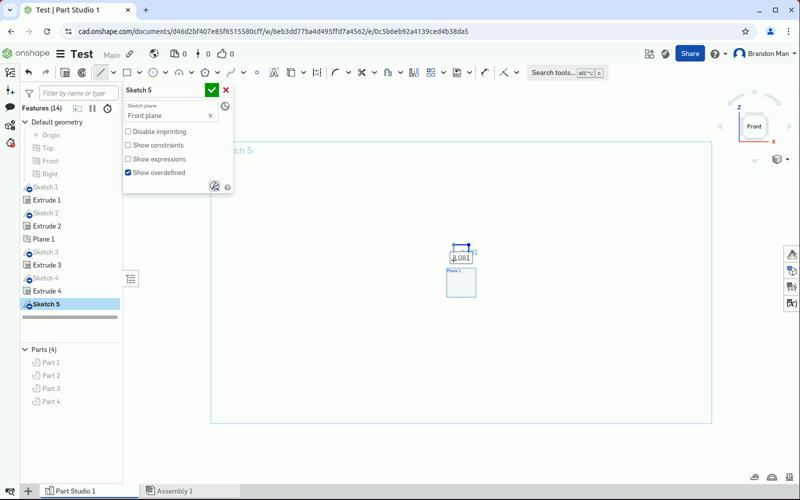
key_up(shift)
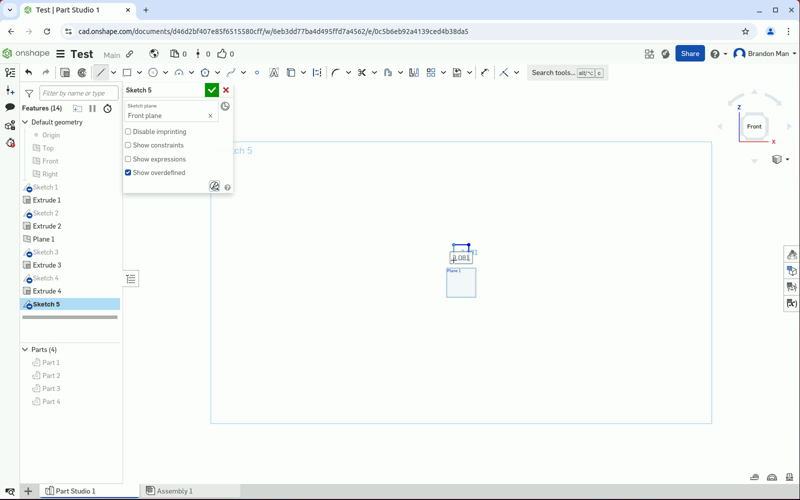
click(453, 259)
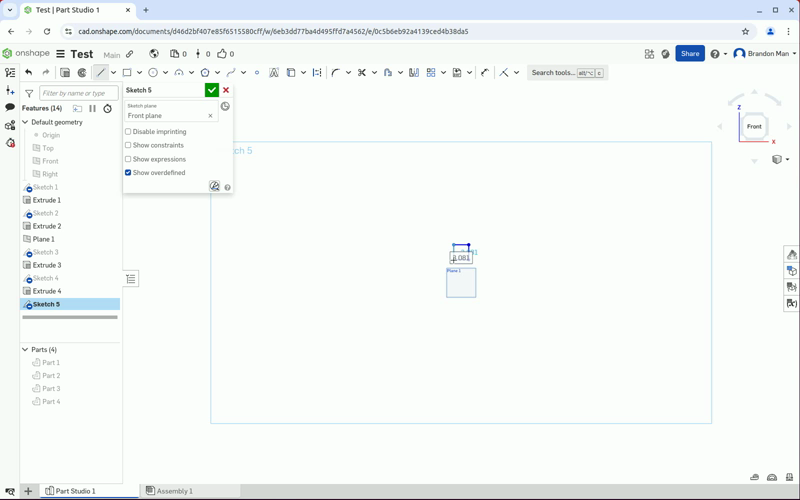
key(esc)
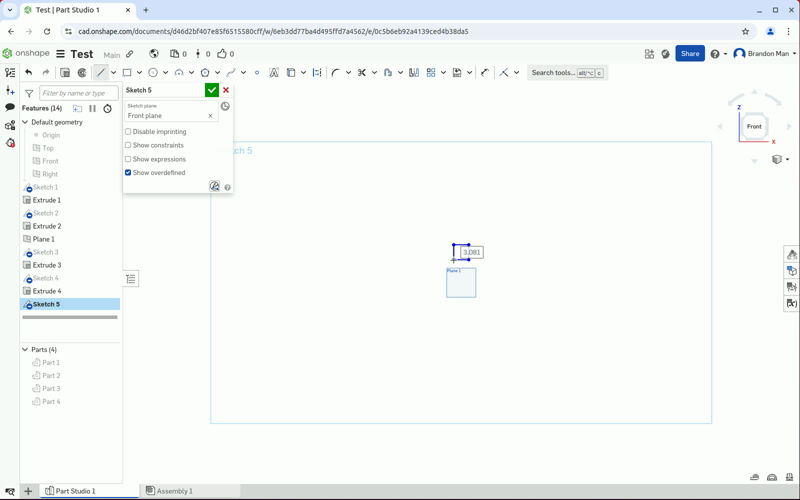
mouse_move(460, 253)
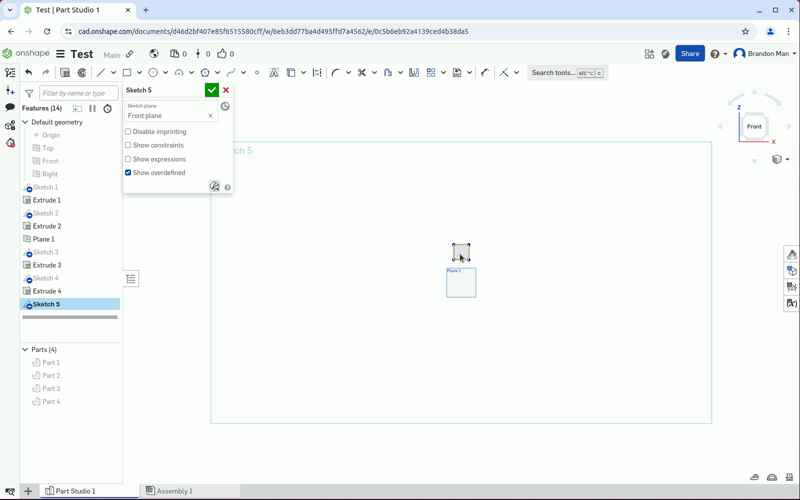
scroll(6)
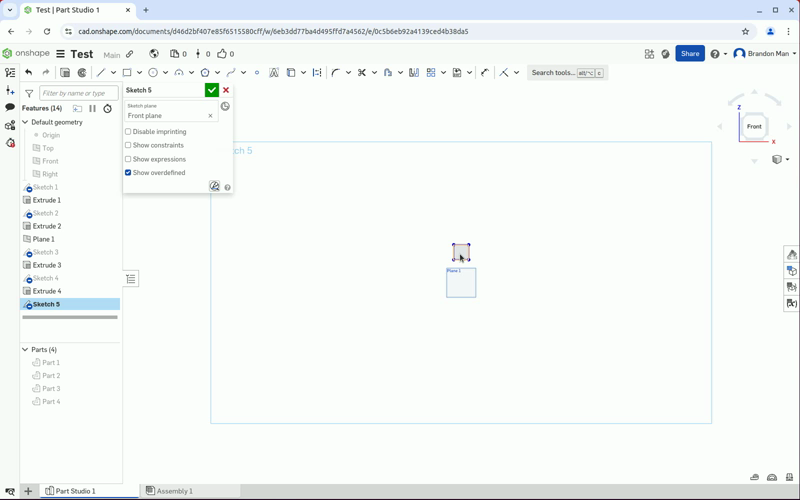
scroll(6)
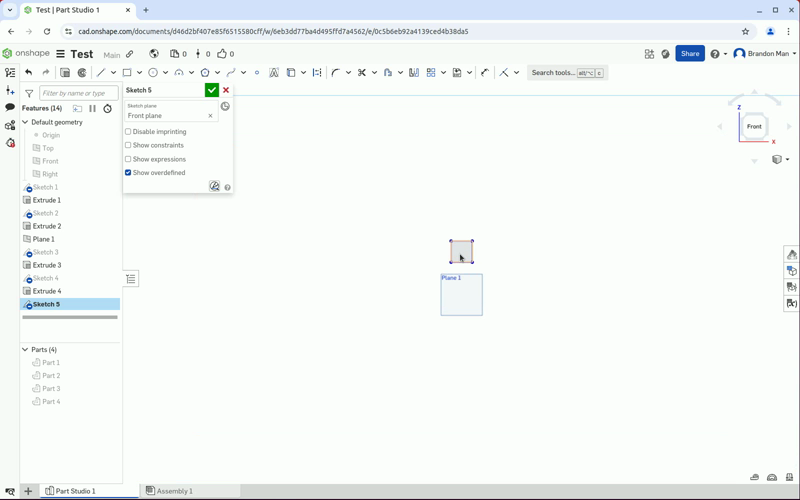
scroll(6)
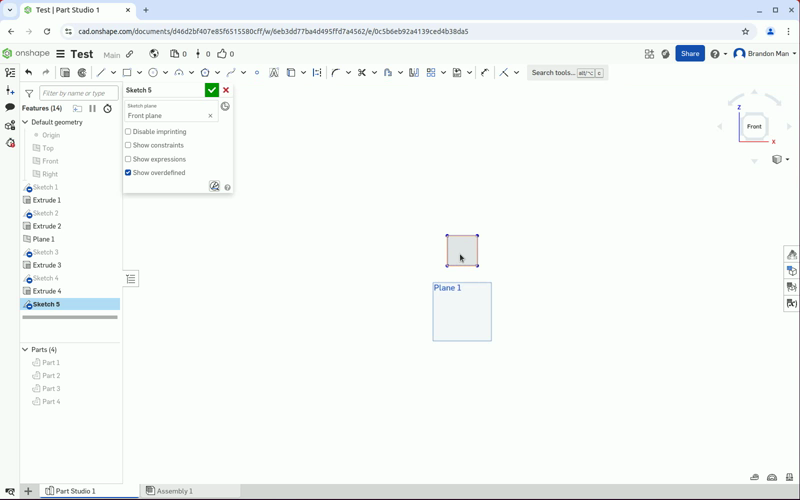
scroll(6)
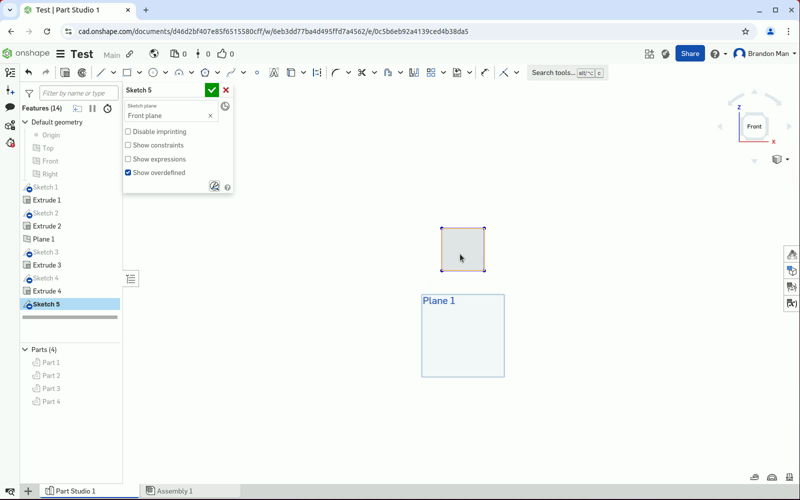
scroll(6)
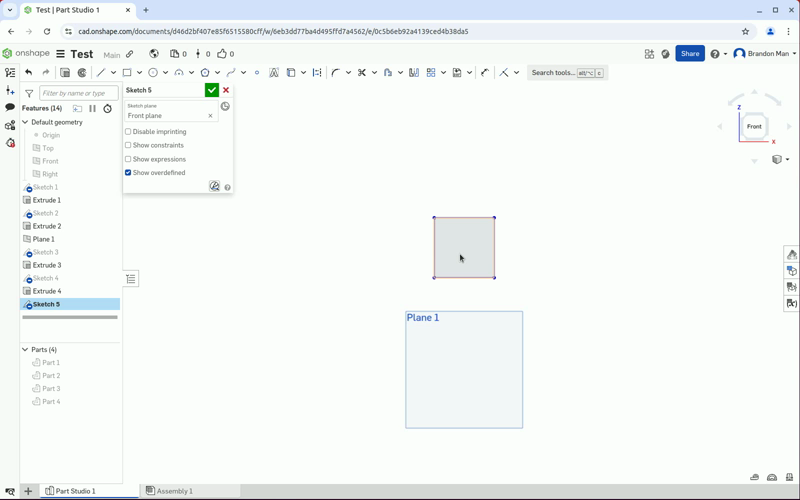
scroll(6)
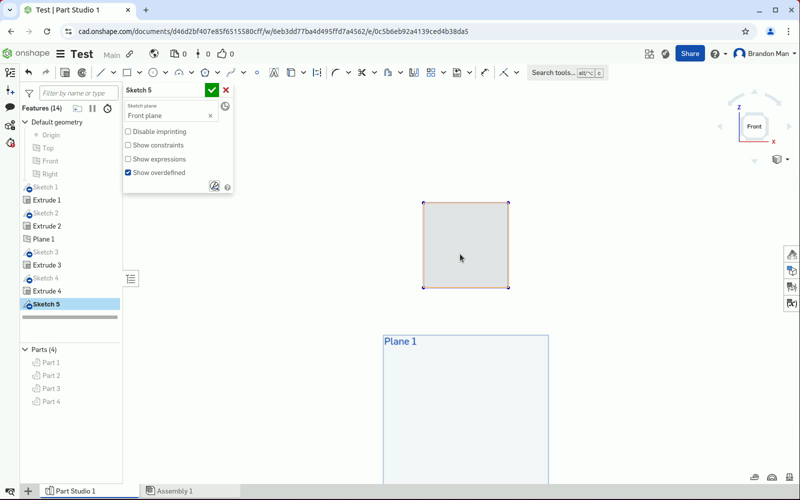
scroll(6)
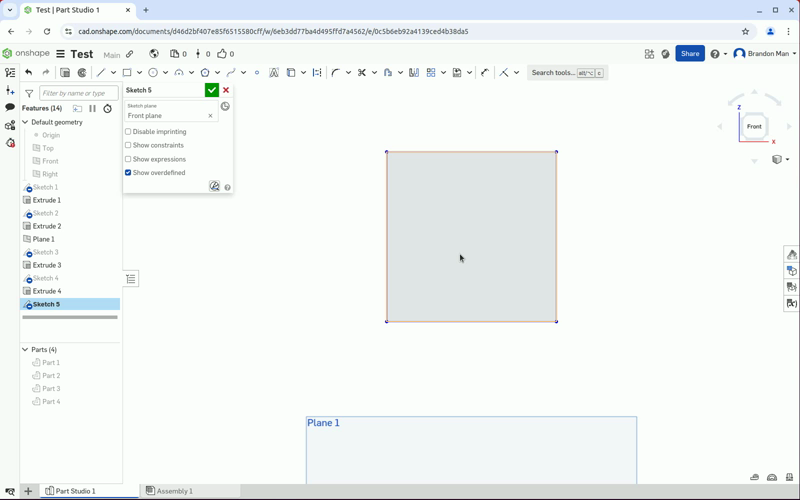
click(460, 253)
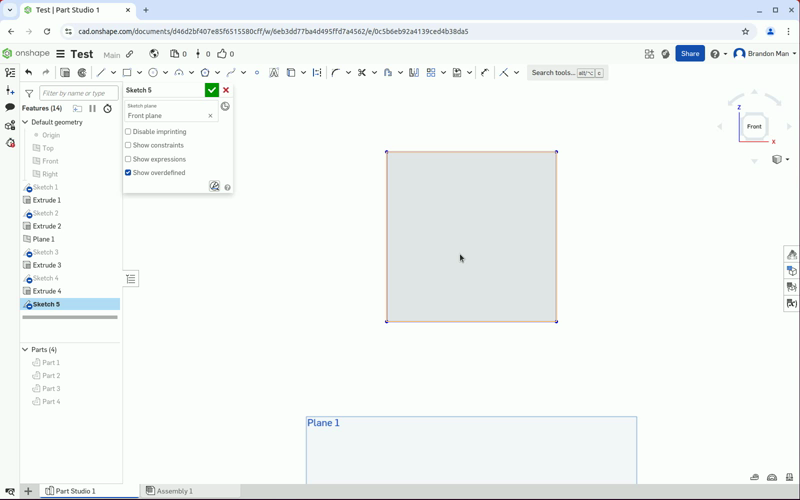
scroll(-6)
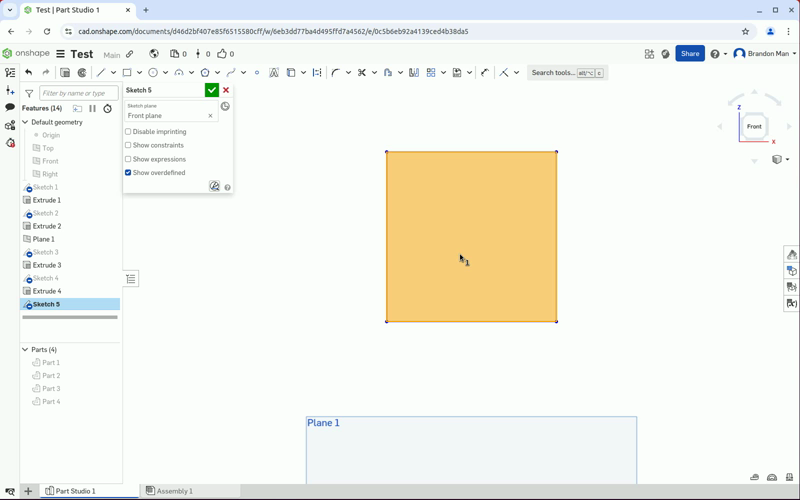
scroll(-6)
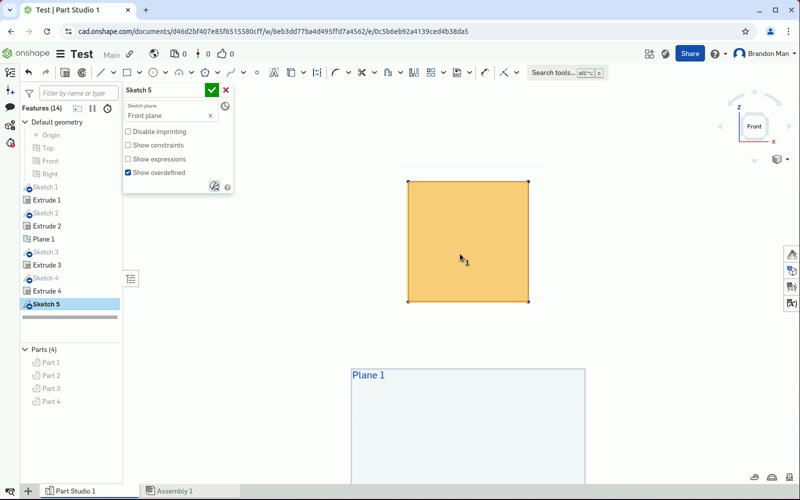
scroll(-6)
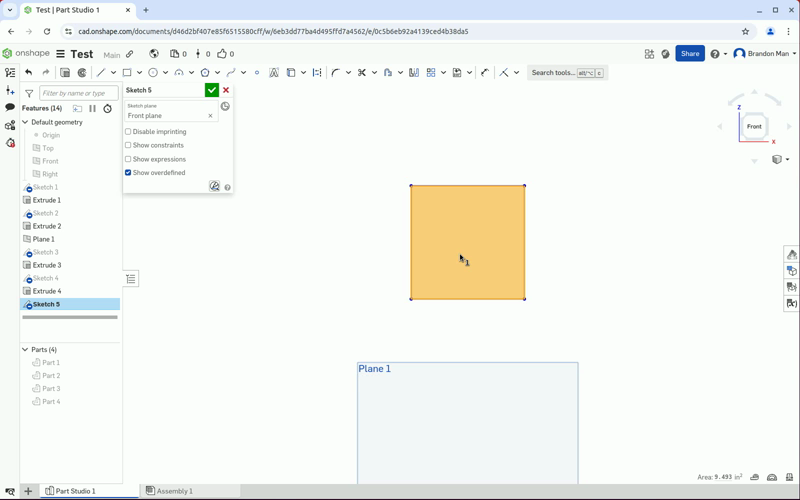
scroll(-6)
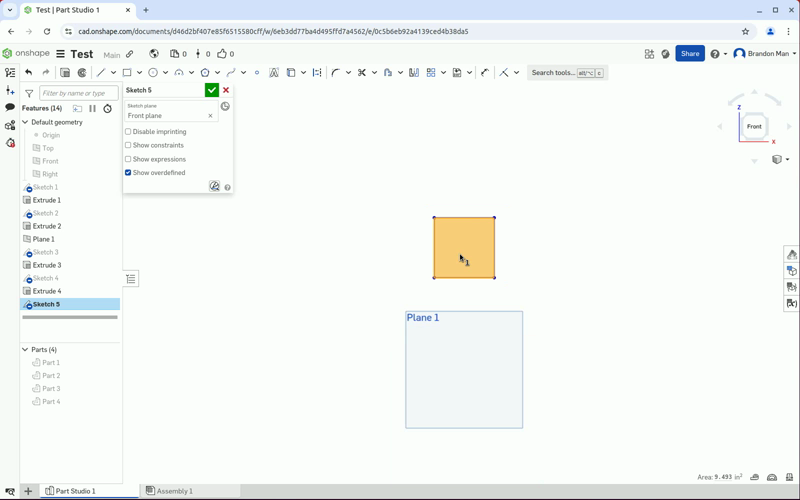
scroll(-6)
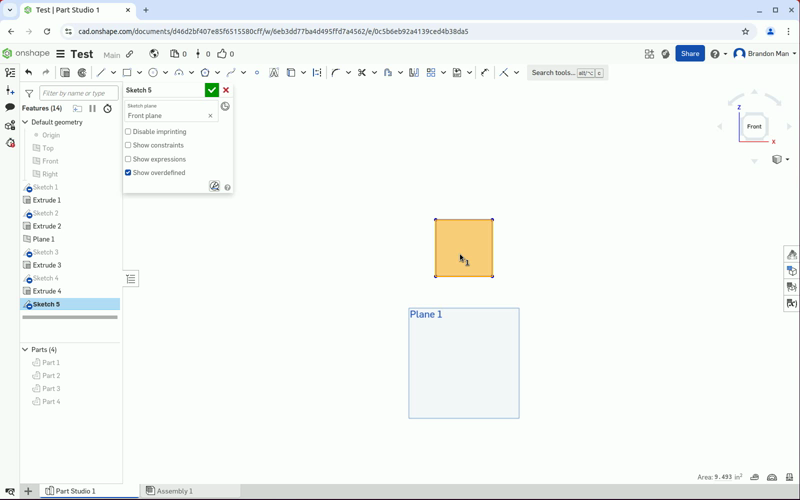
scroll(-6)
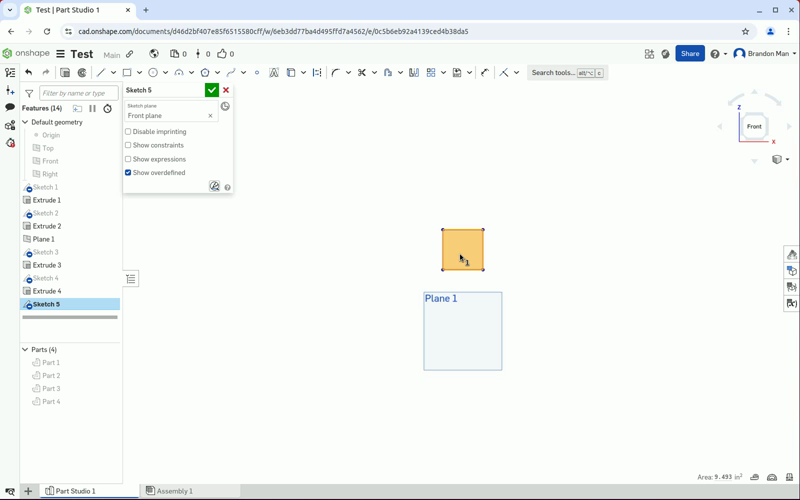
scroll(-6)
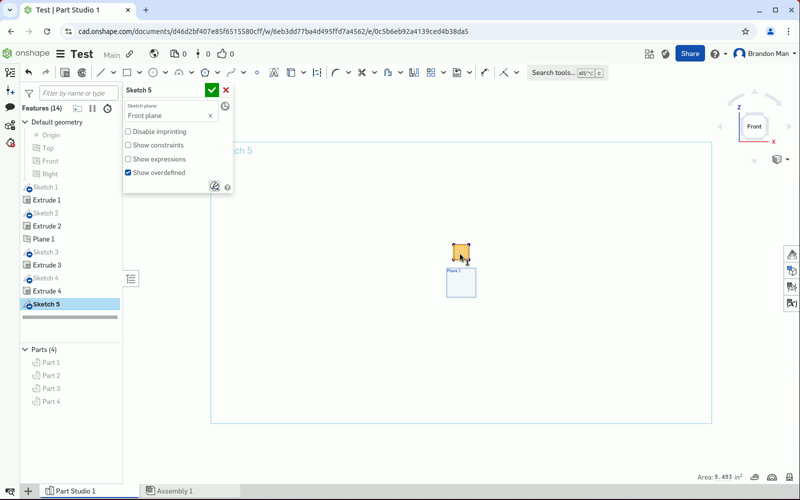
mouse_move(73, 352)
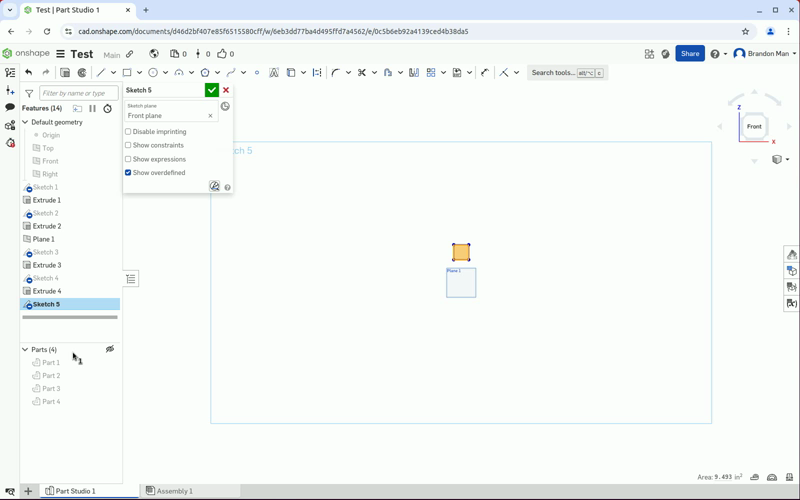
key(shift+y)
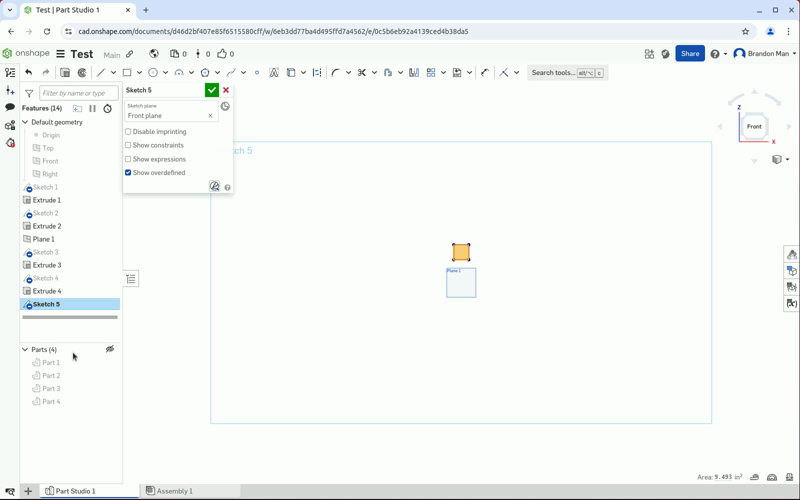
key(shift+e)
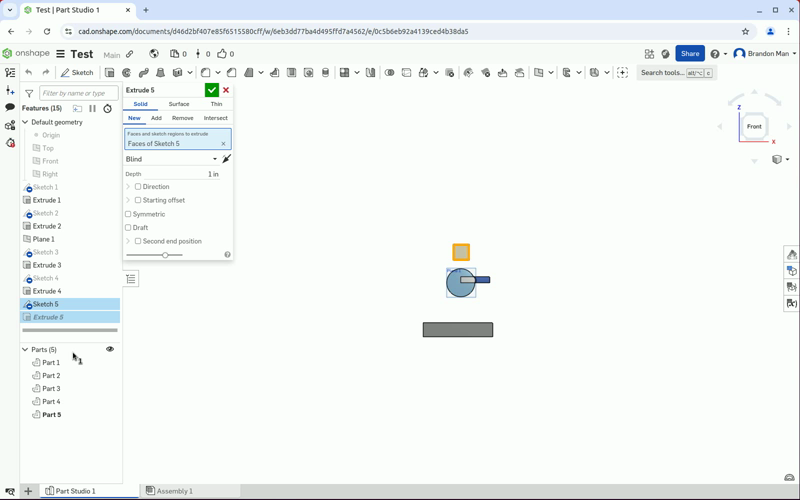
mouse_move(143, 106)
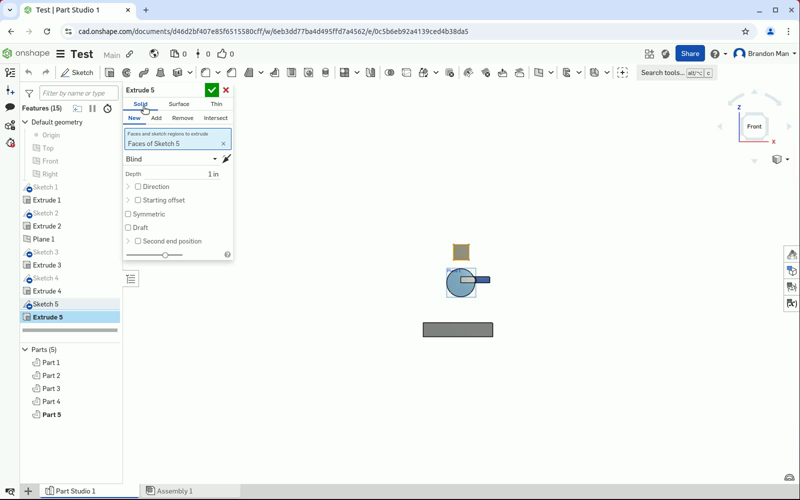
click(143, 106)
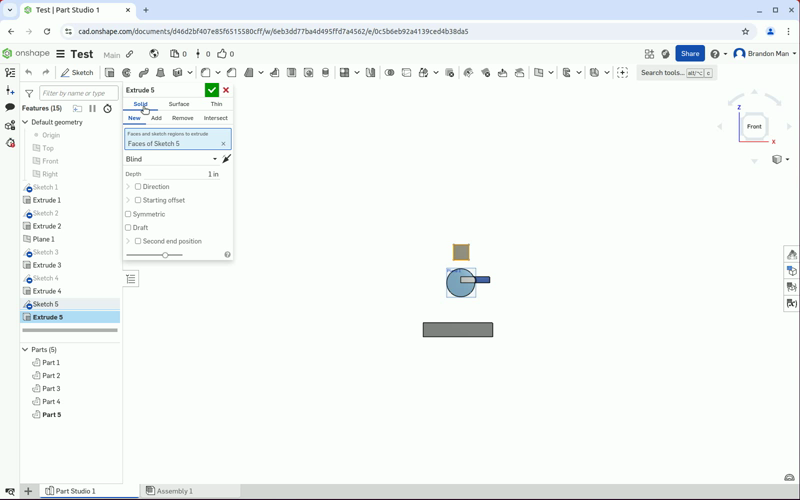
mouse_move(137, 120)
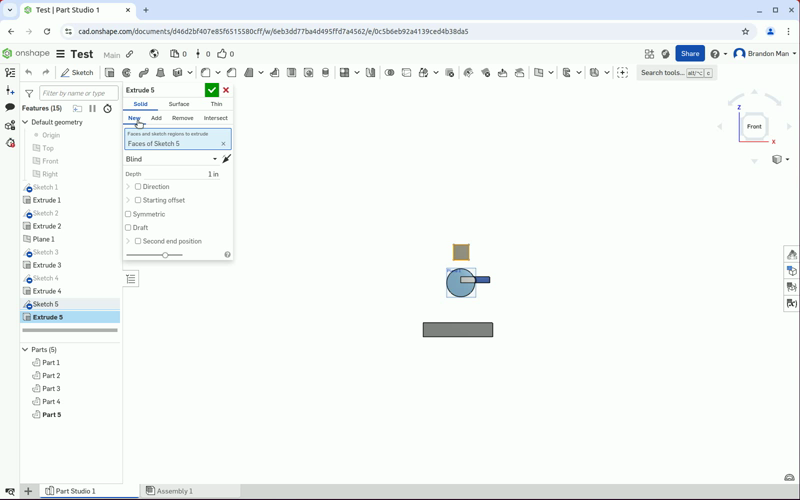
click(137, 120)
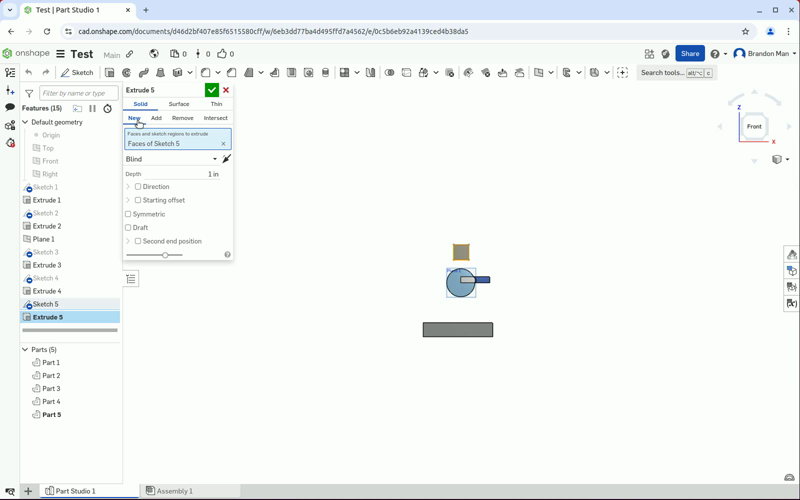
key(tab, 4)
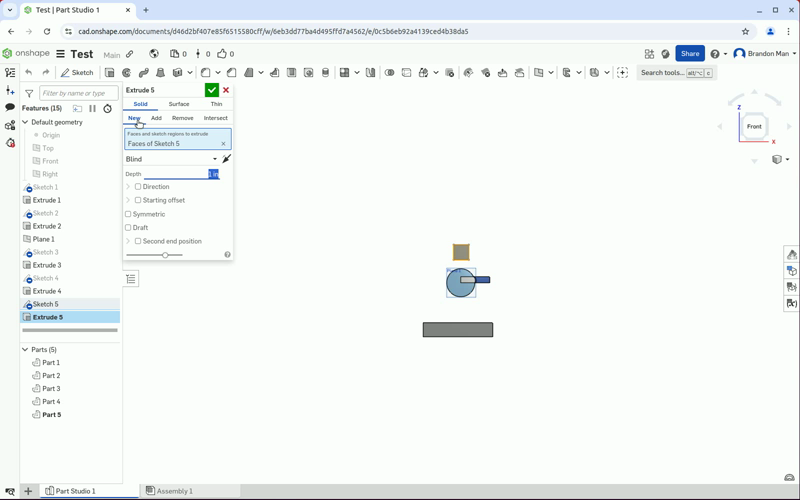
text(2.889)
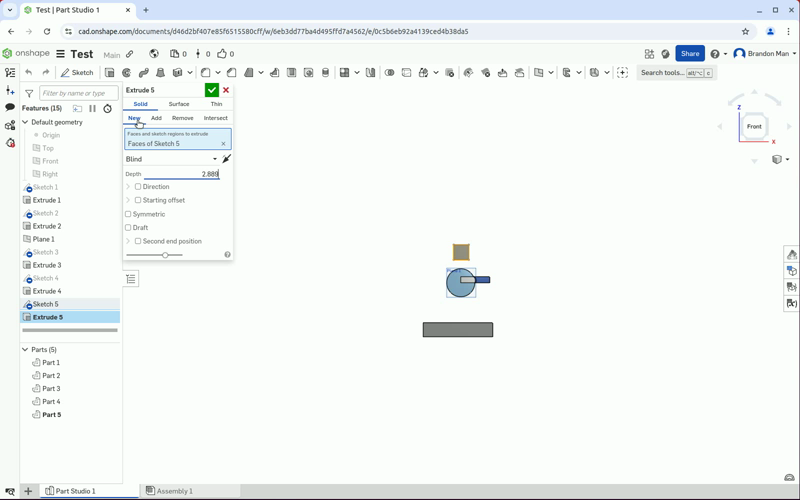
key(enter)
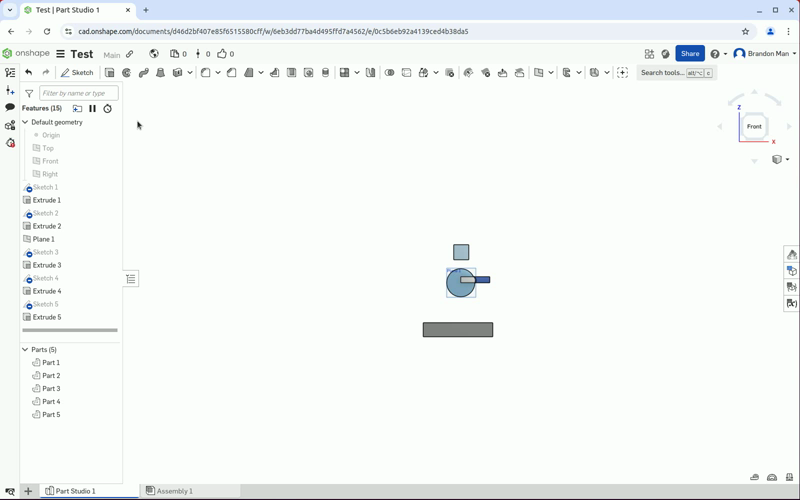
key(shift+h)
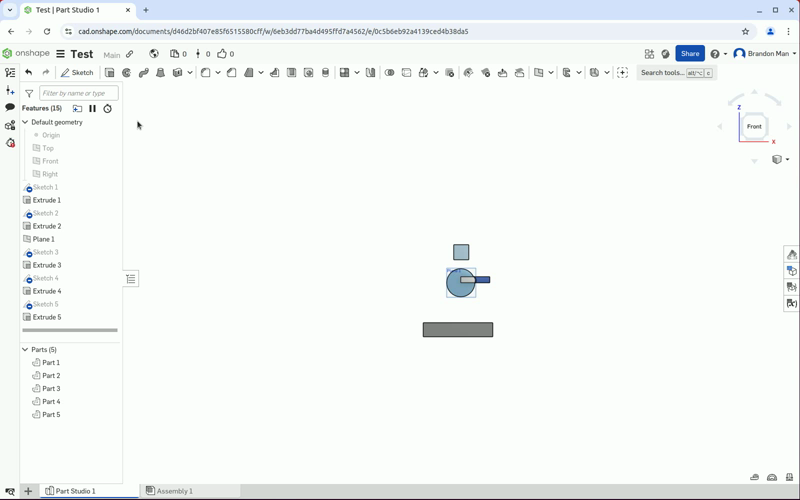
key(shift+h)
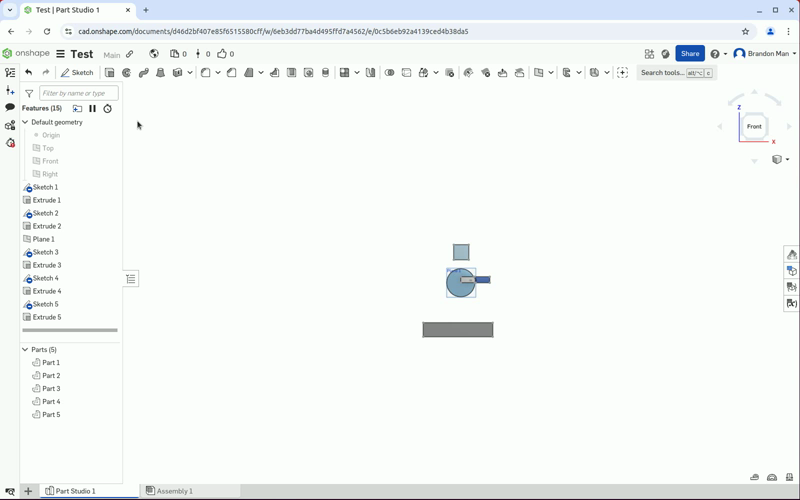
key(shift+7)
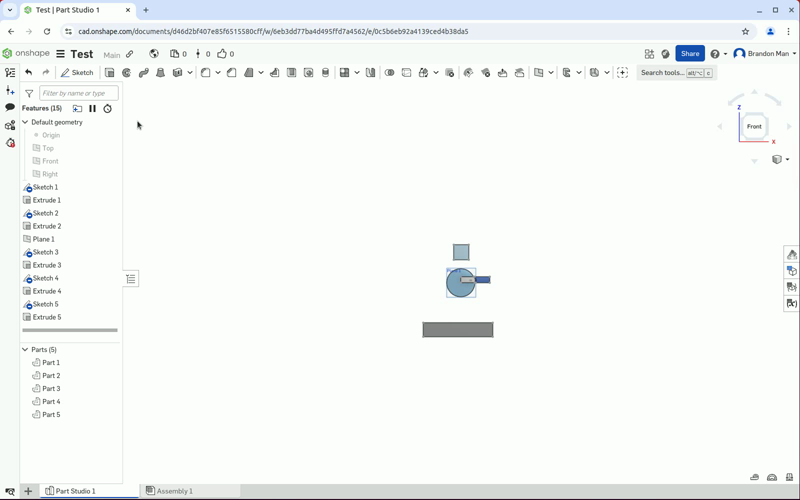
key(left, 2)
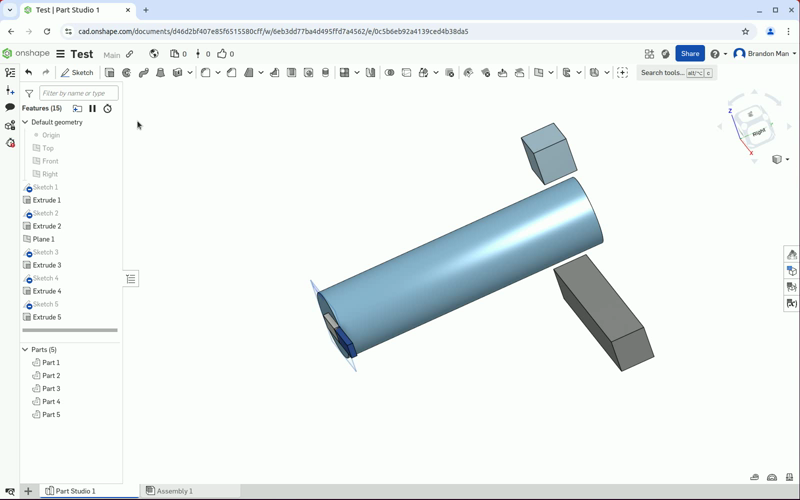
key(down, 2)
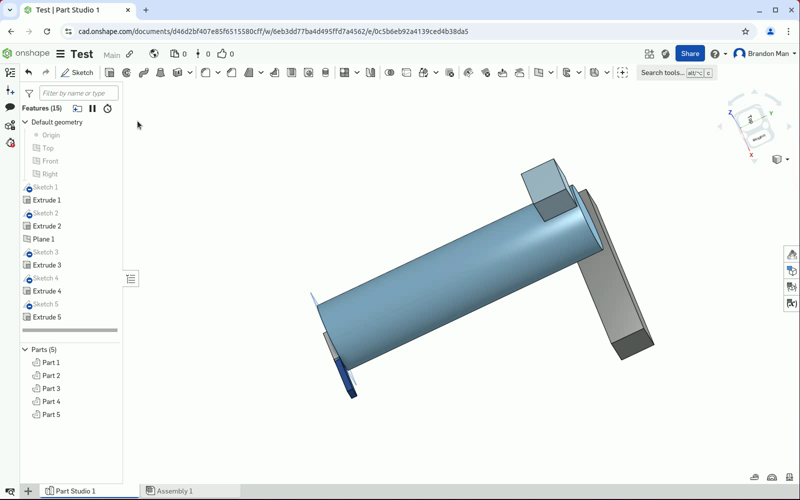
key(up, 2)
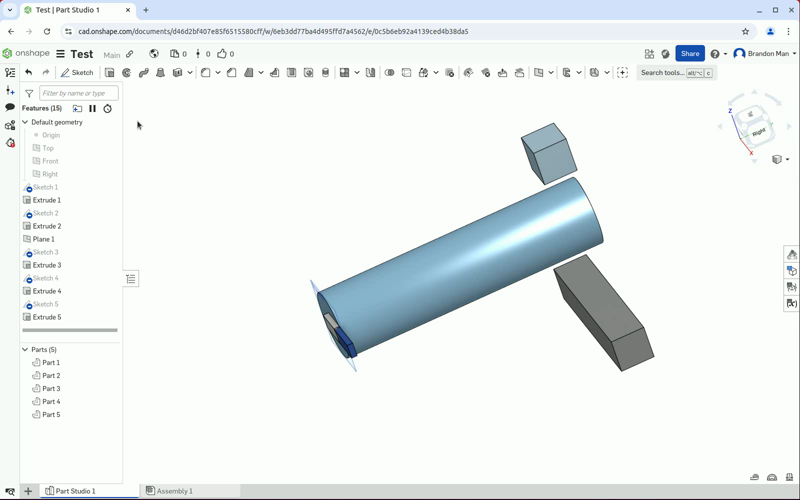
key(right, 2)
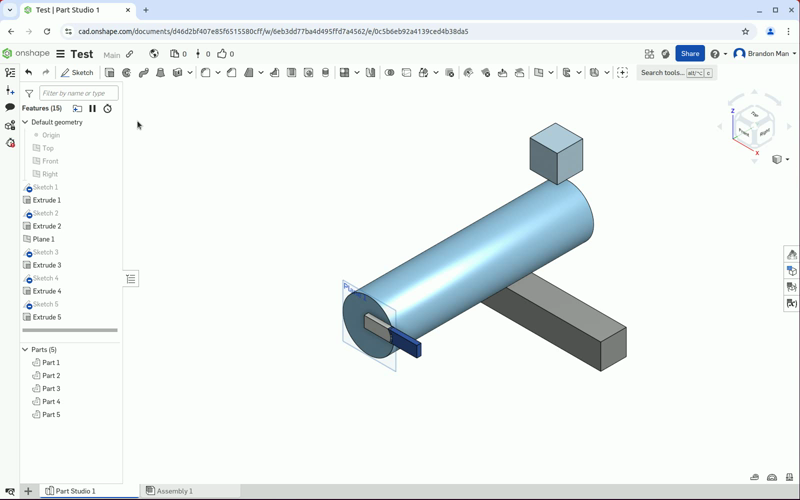
mouse_move(73, 189)
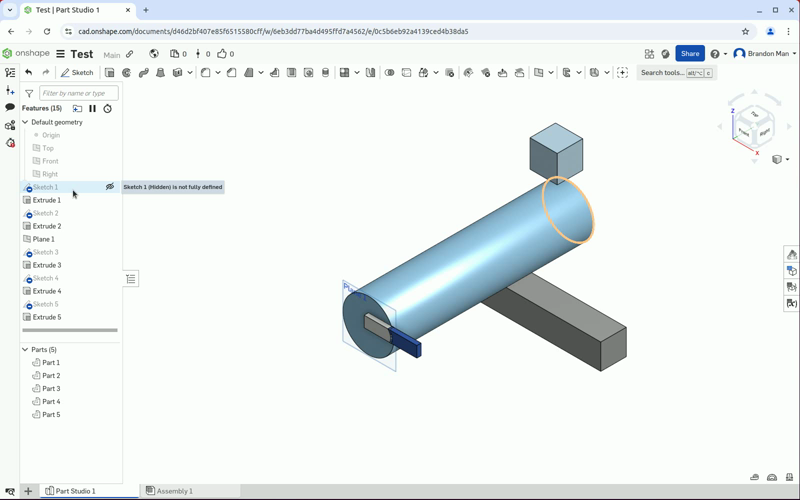
click(73, 189)